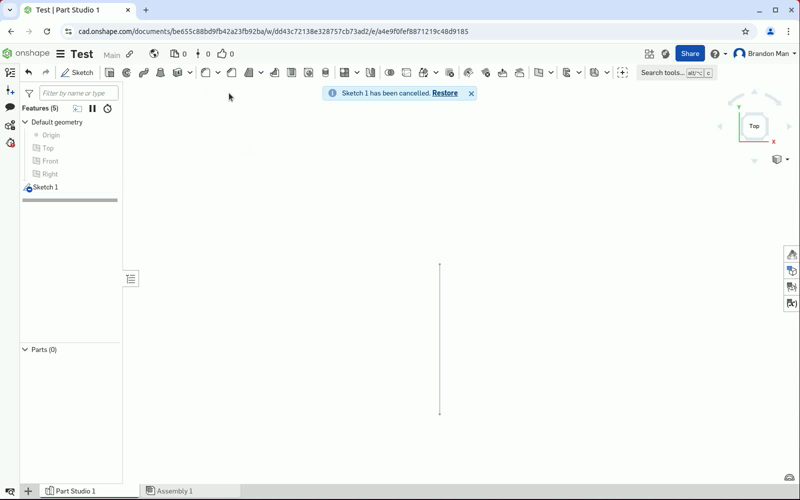
key(shift+h)
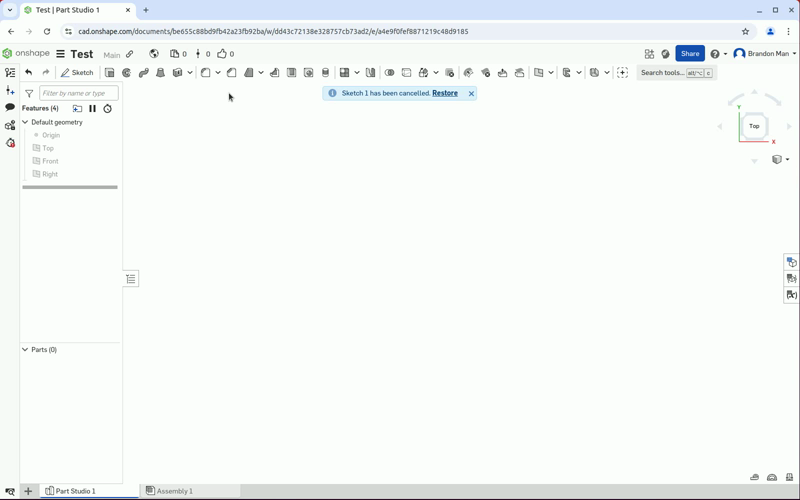
mouse_move(73, 352)
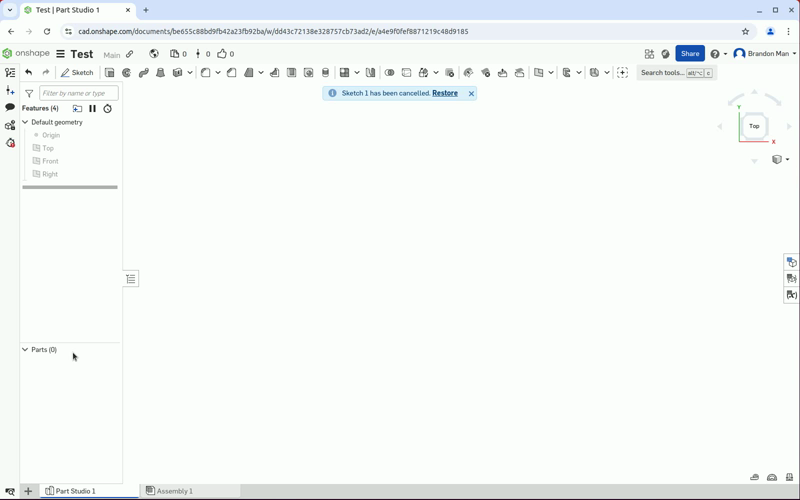
key(y)
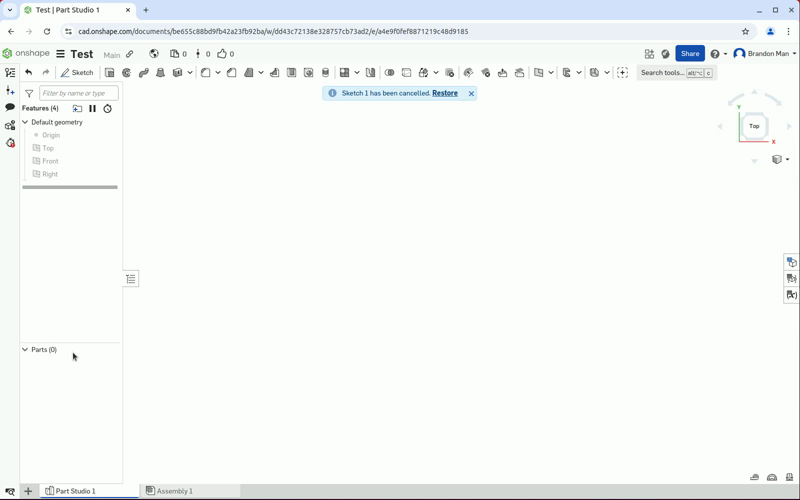
key(shift+p)
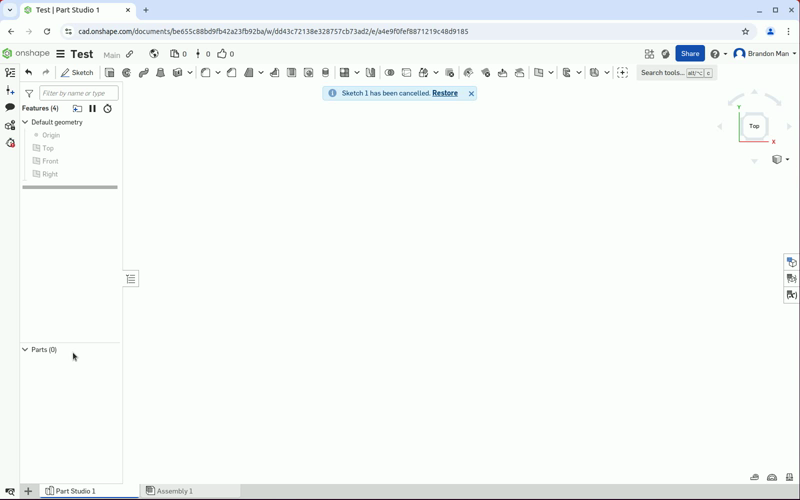
key(space)
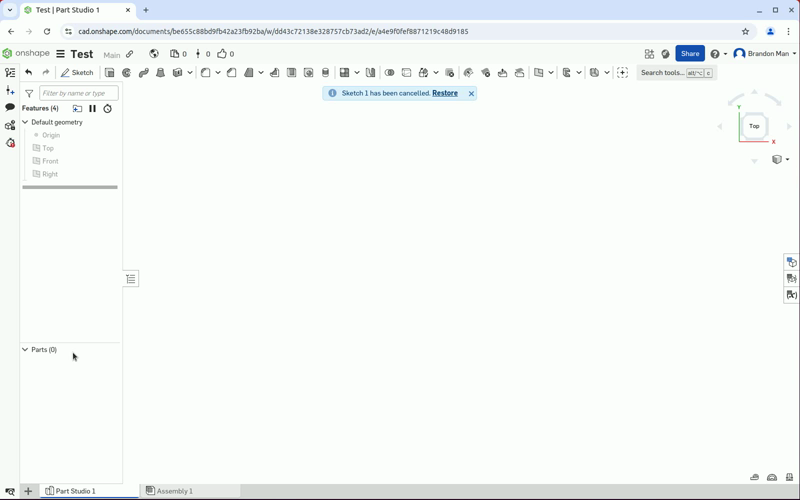
key_down(shift)
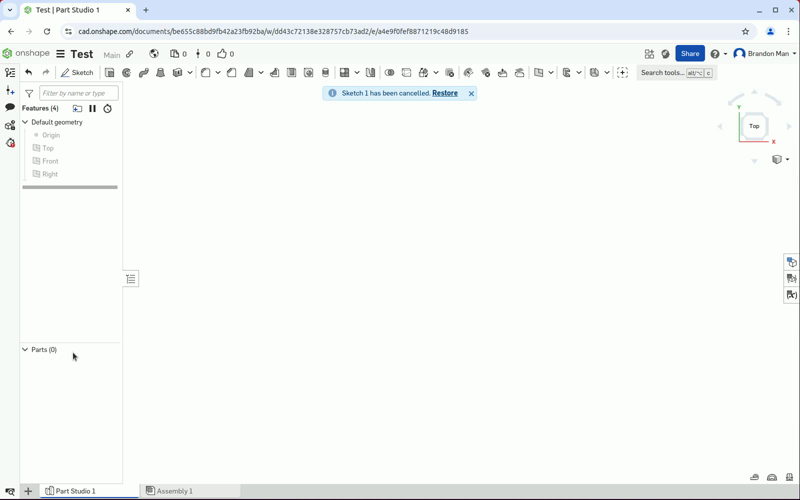
key(up)
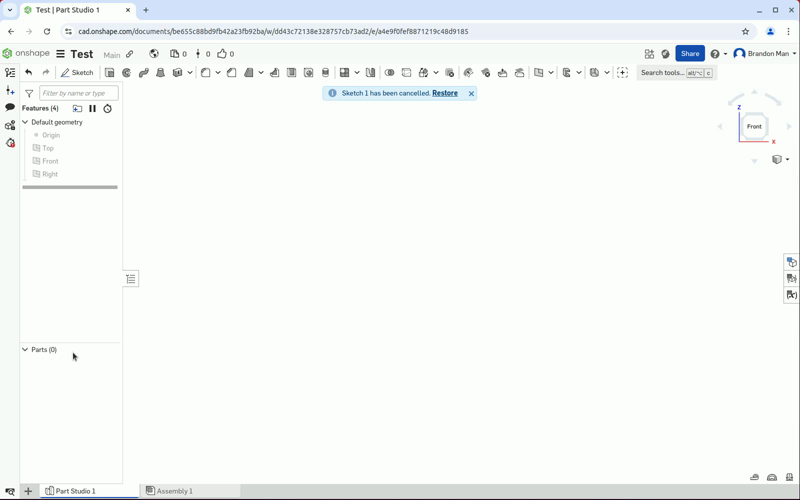
key_up(shift)
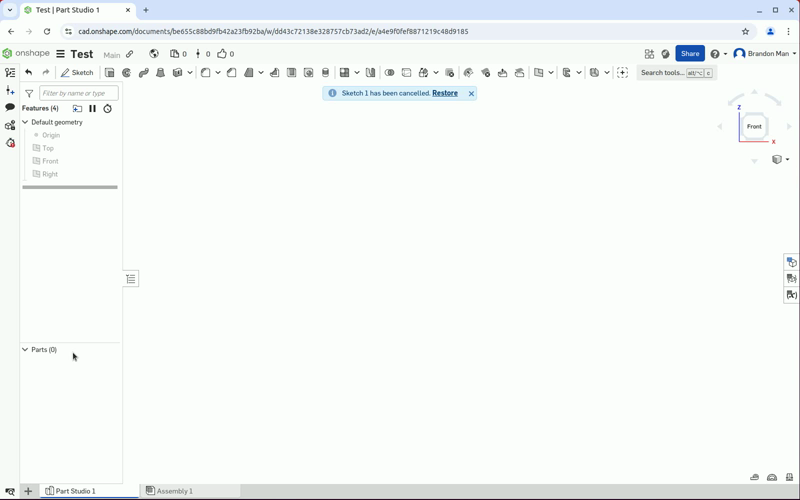
mouse_move(73, 352)
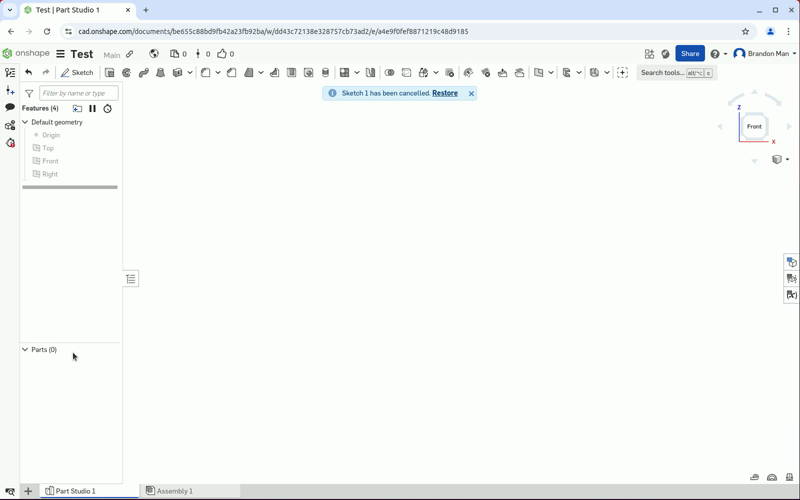
key(shift+y)
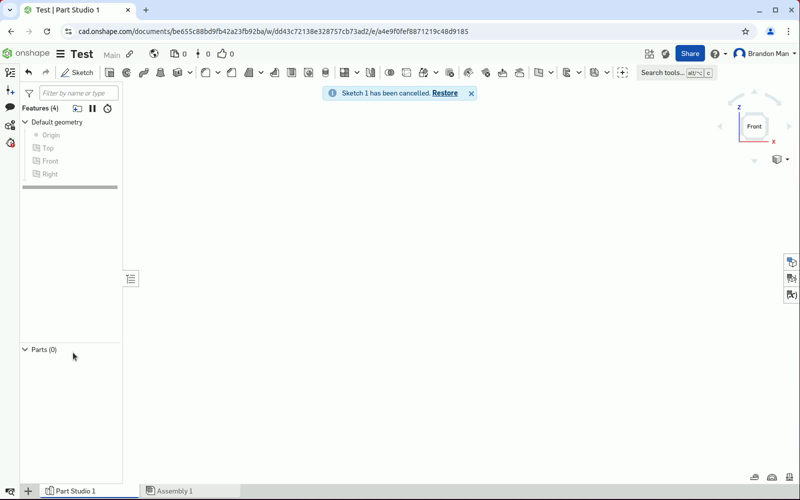
key(shift+s)
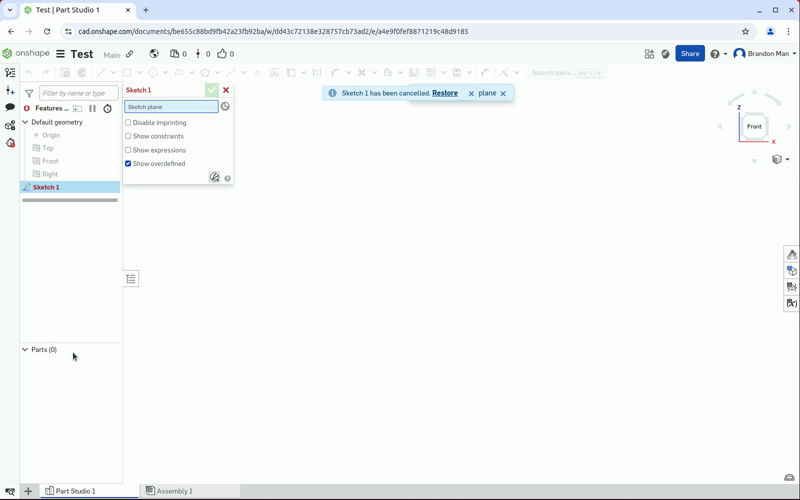
mouse_move(73, 163)
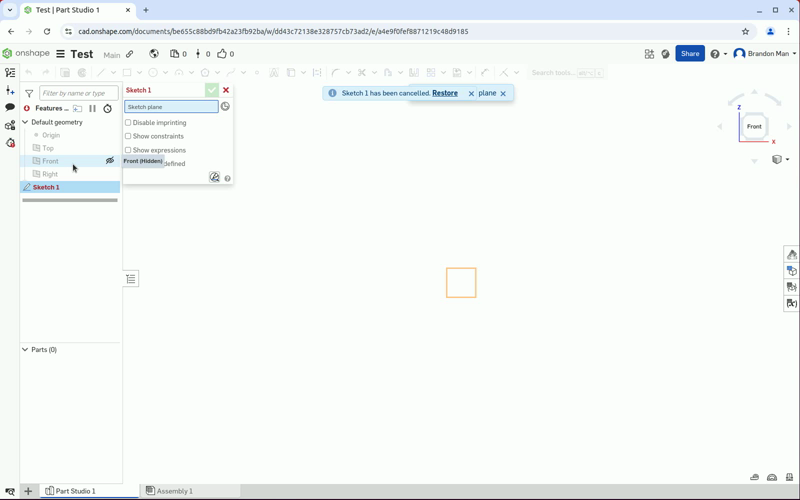
click(73, 163)
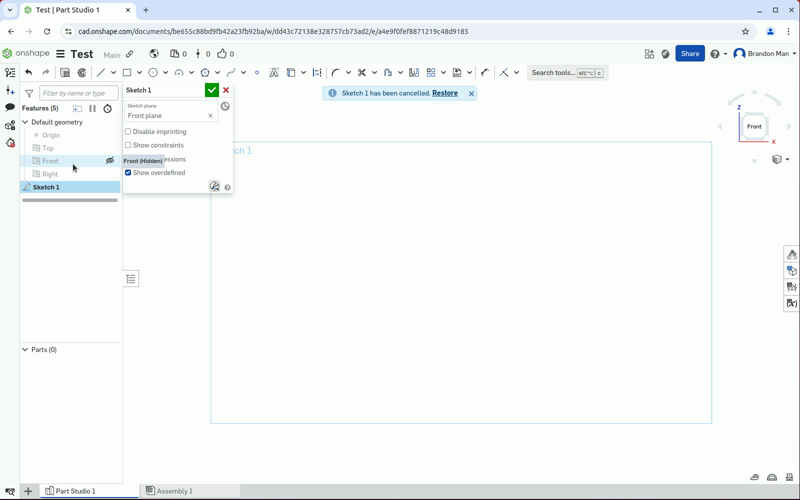
mouse_move(73, 352)
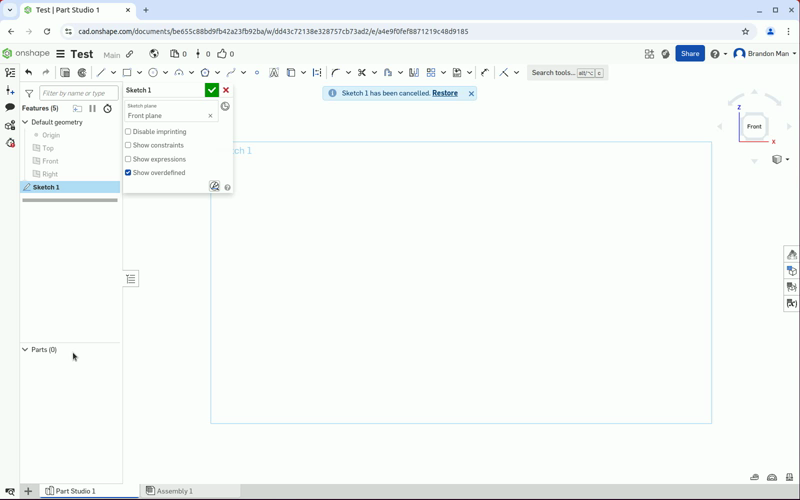
key(y)
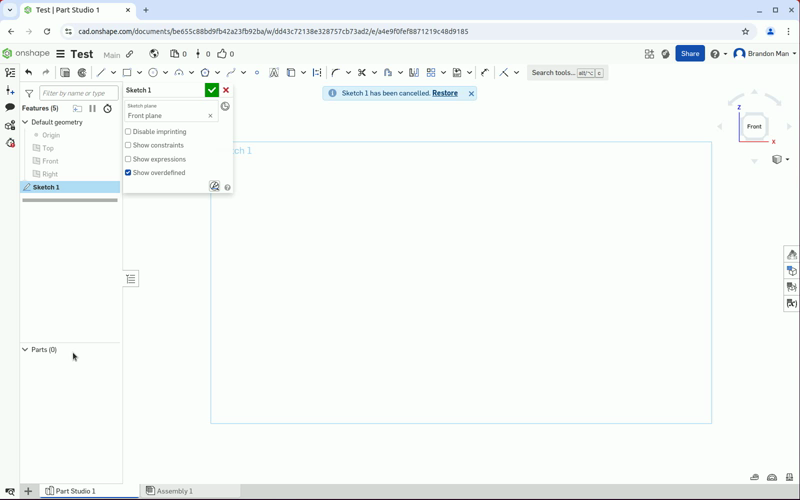
key(l)
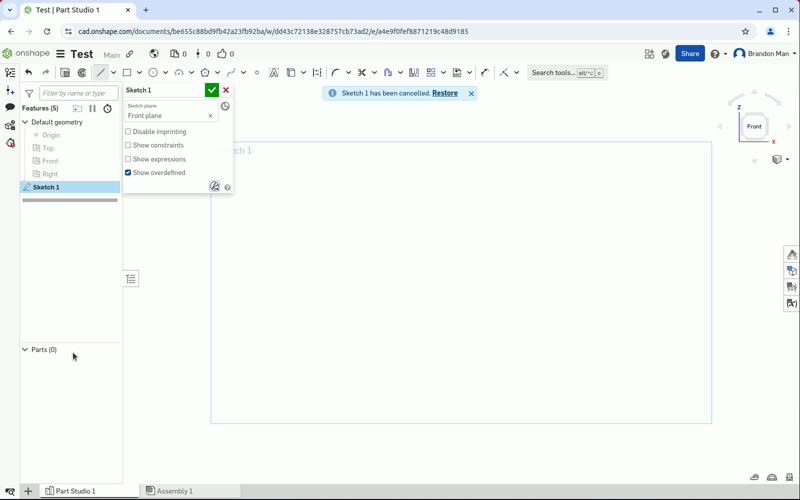
key_down(shift)
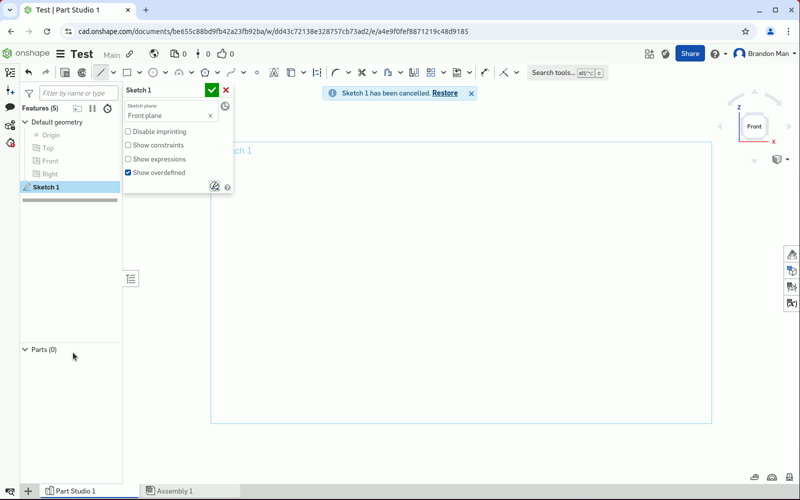
mouse_move(396, 282)
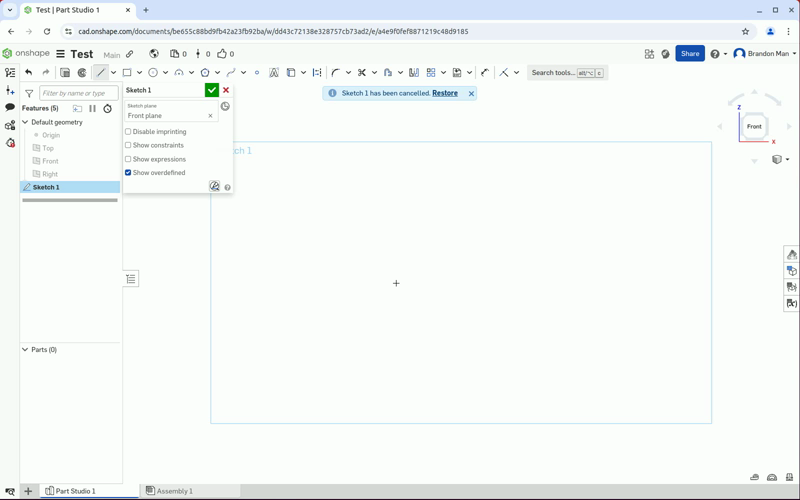
click(396, 282)
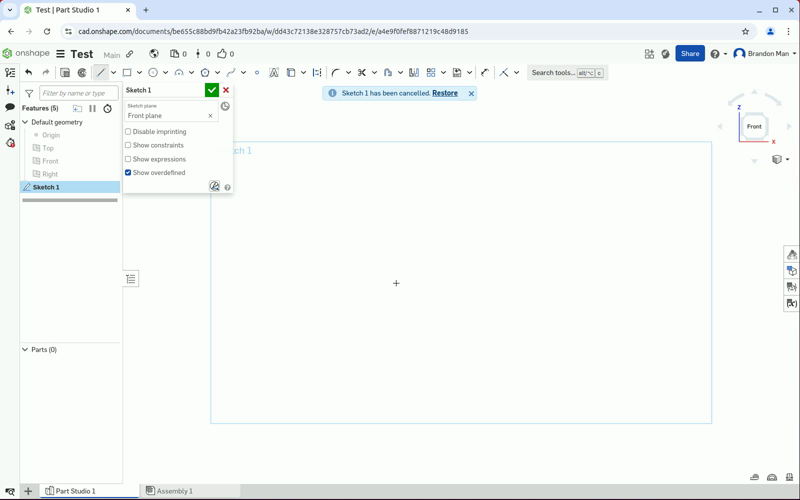
key_up(shift)
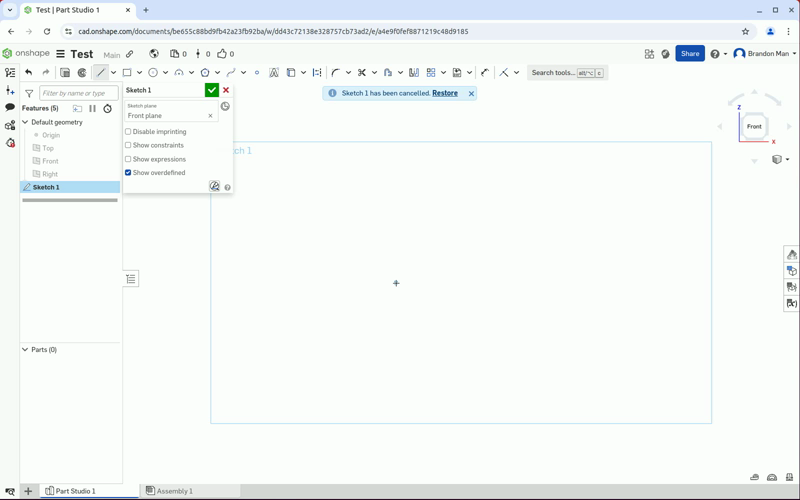
key_down(shift)
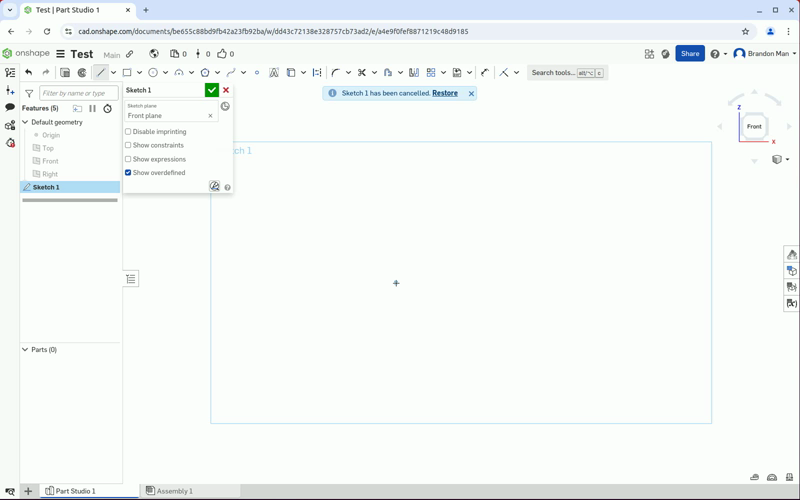
mouse_move(426, 282)
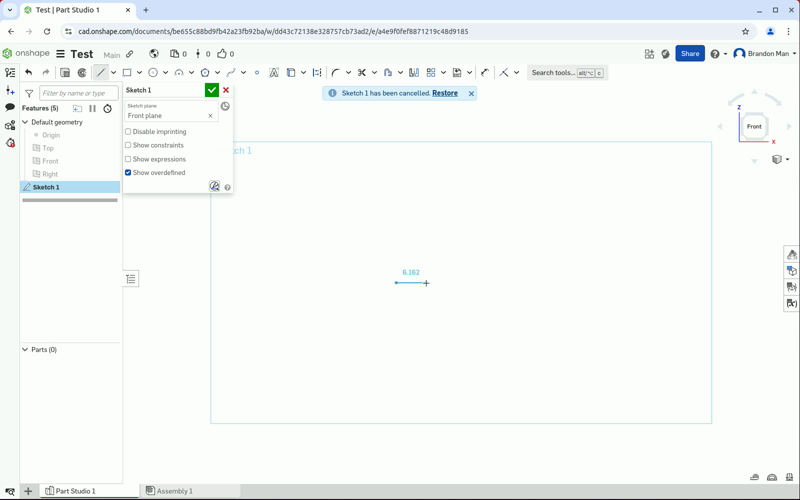
mouse_move(449, 282)
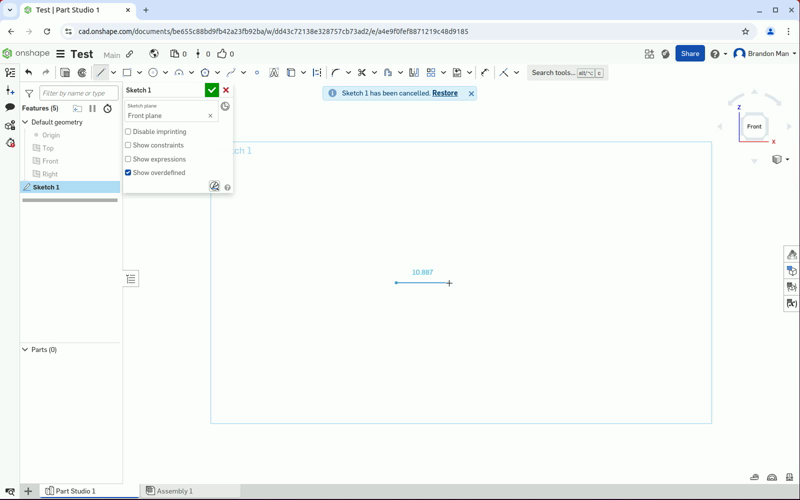
click(449, 282)
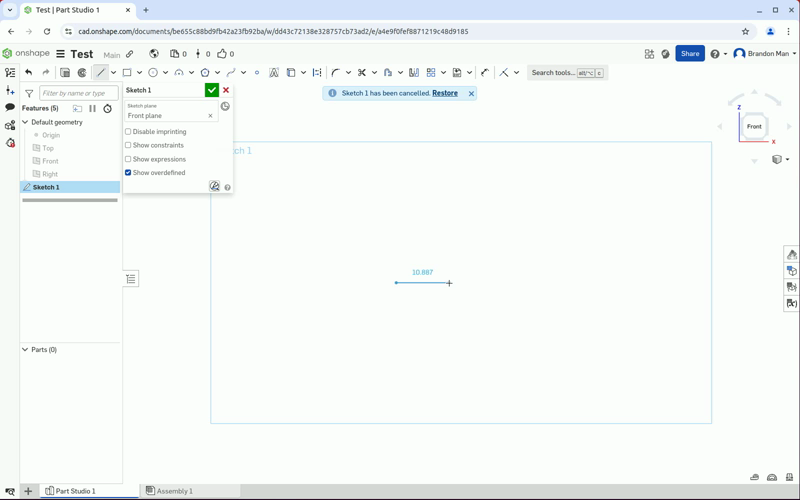
key_up(shift)
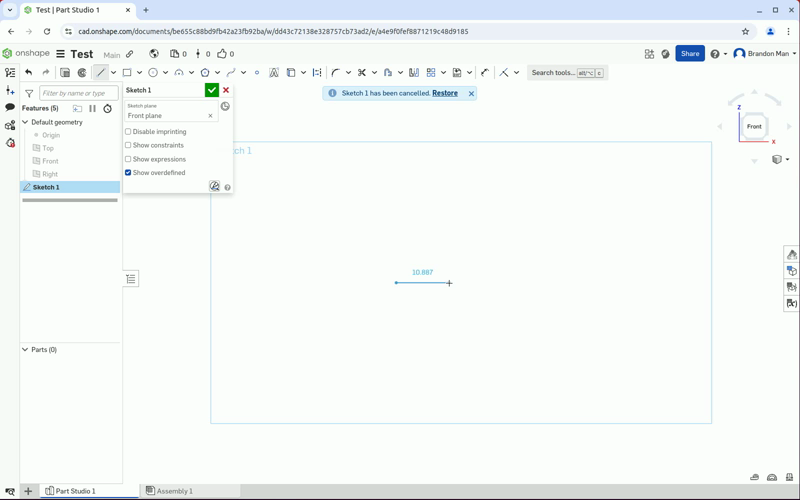
key_down(shift)
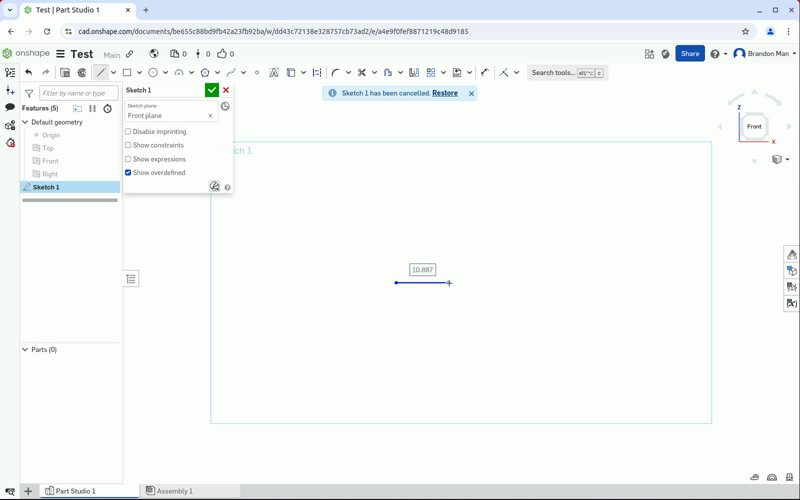
mouse_move(479, 282)
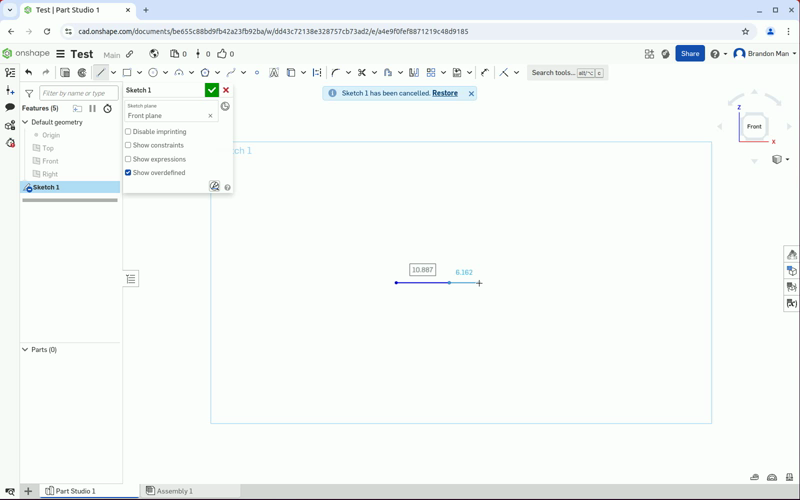
mouse_move(449, 264)
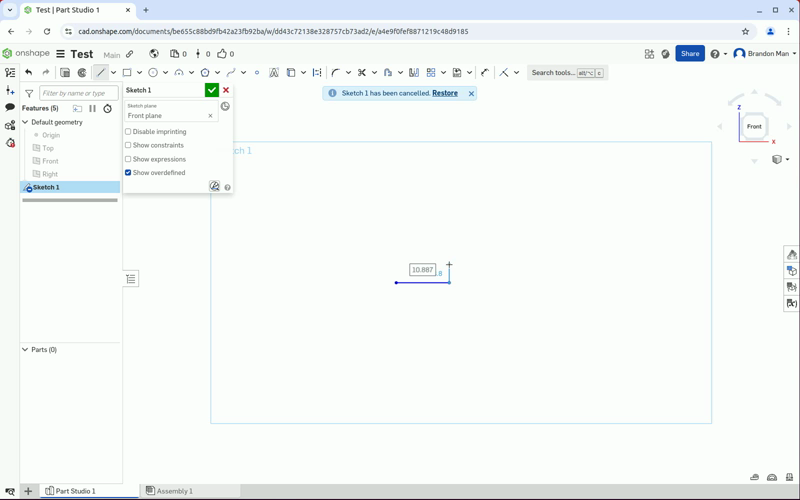
click(449, 264)
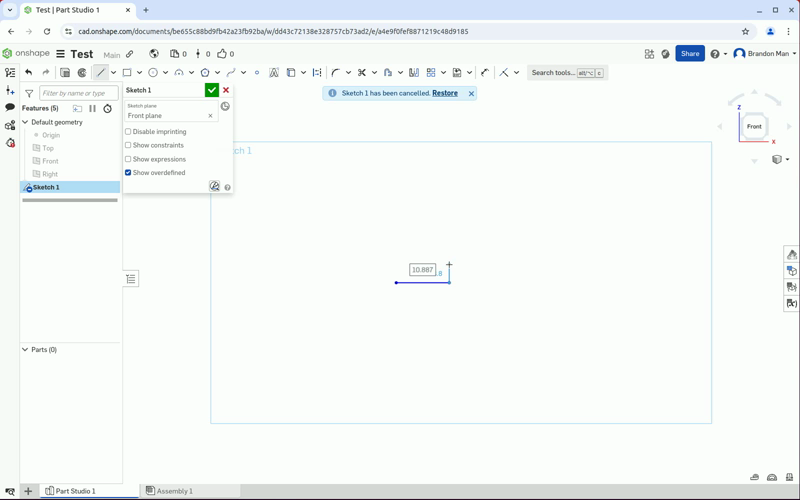
key_up(shift)
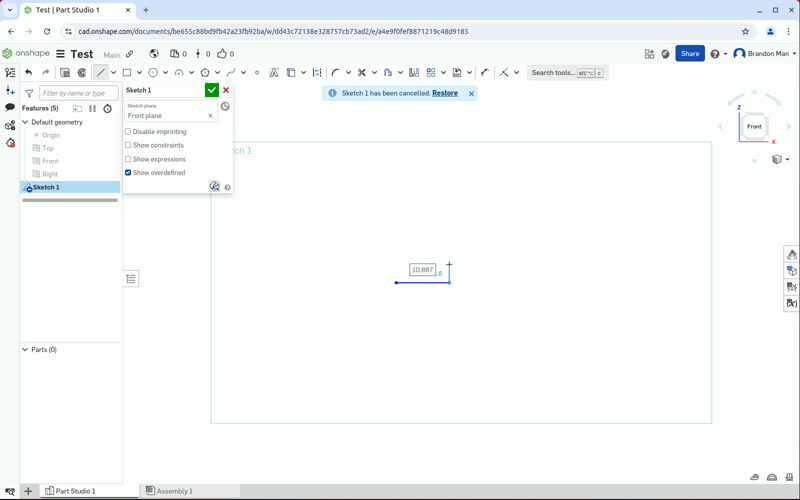
key_down(shift)
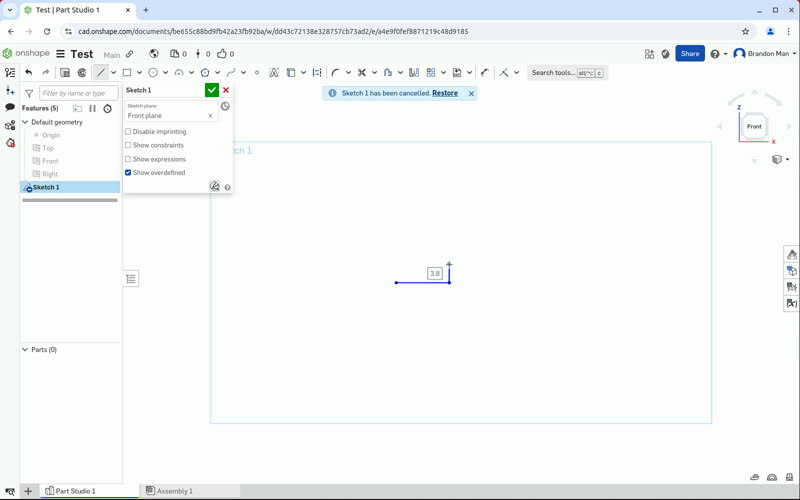
mouse_move(479, 264)
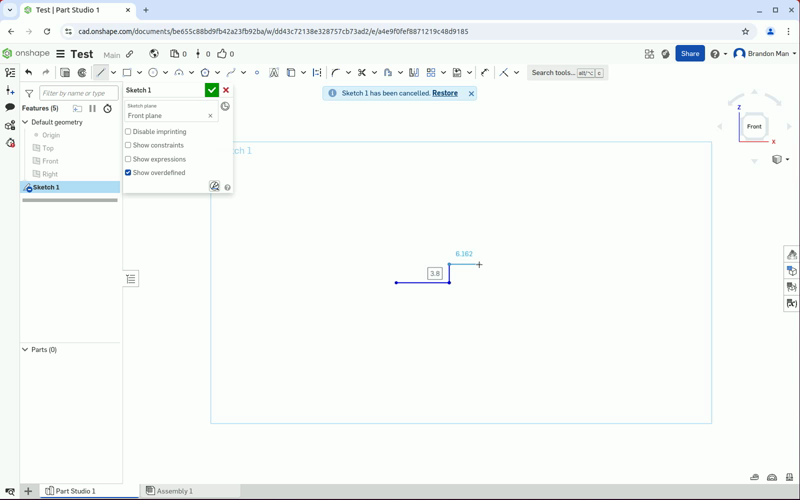
mouse_move(472, 264)
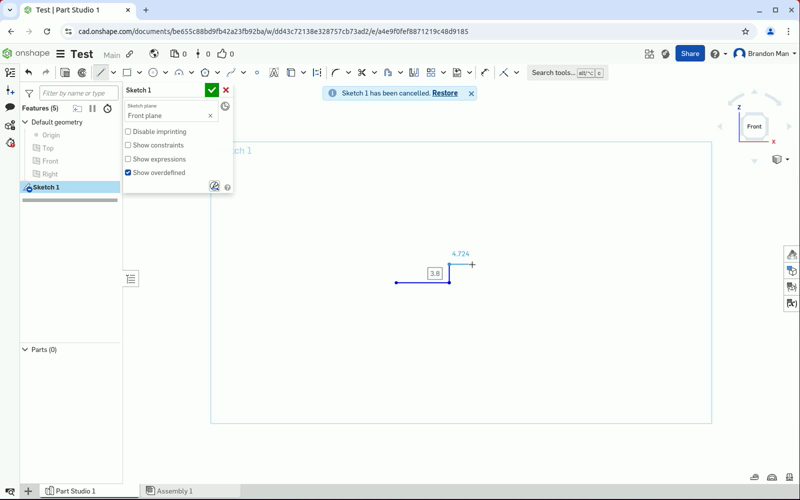
click(472, 264)
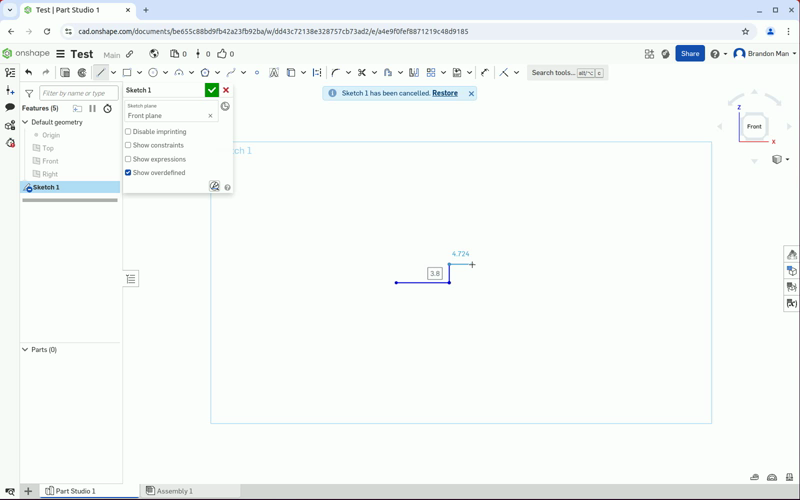
key_up(shift)
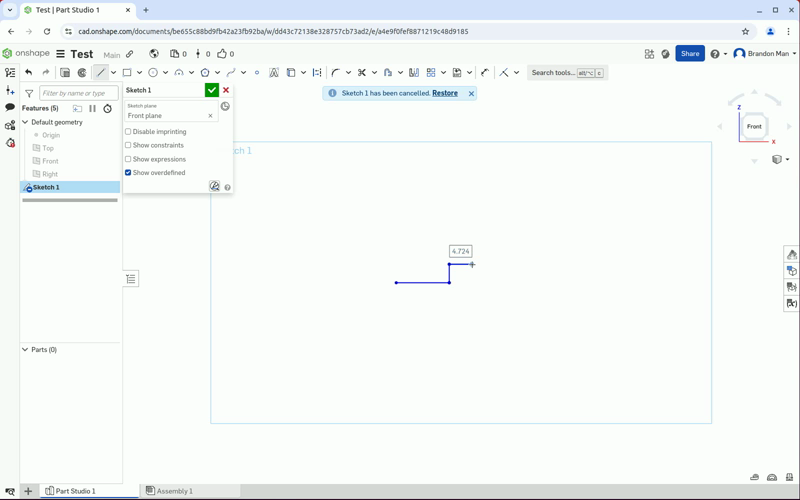
key_down(shift)
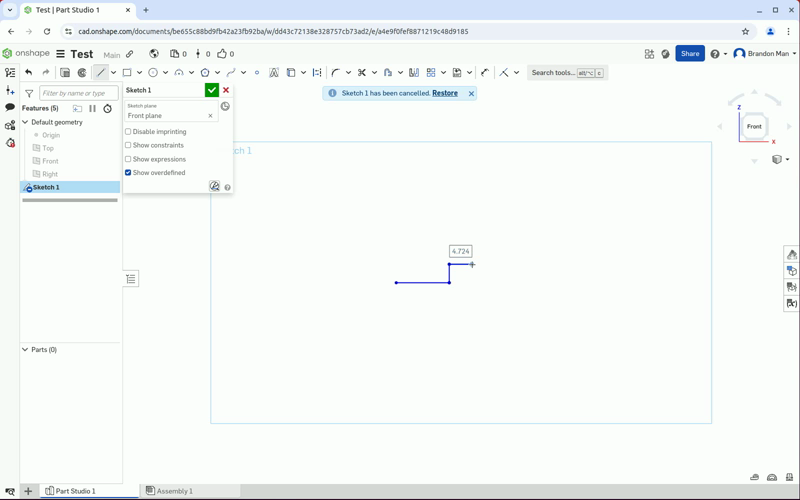
mouse_move(502, 264)
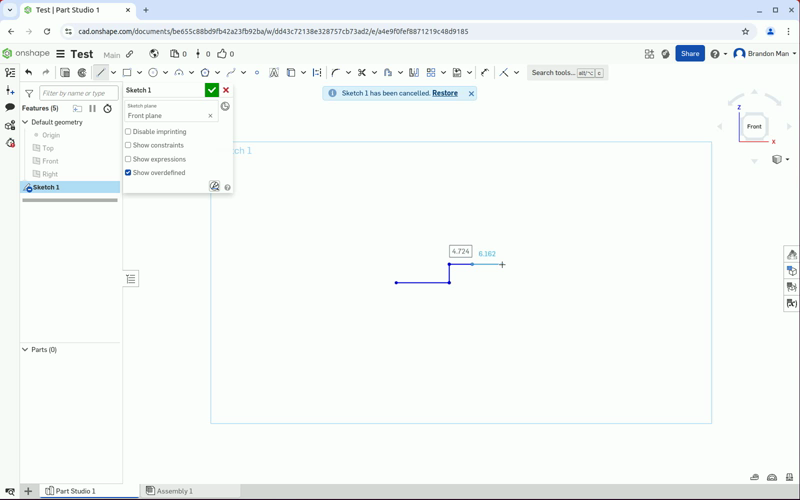
mouse_move(472, 282)
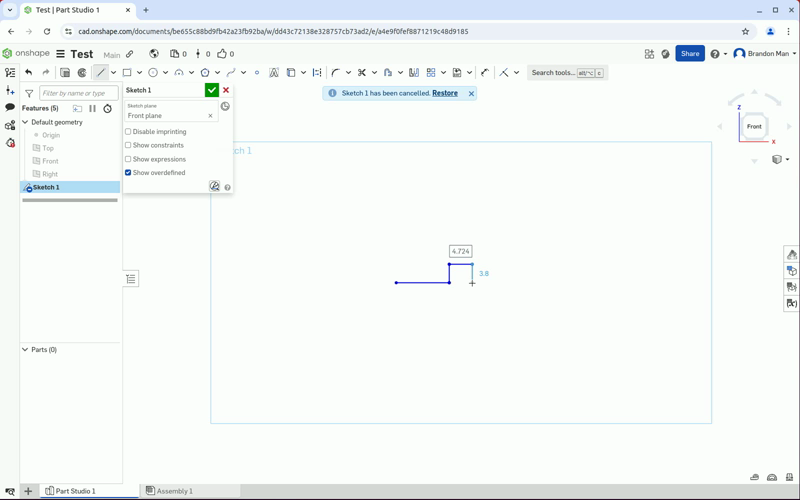
click(472, 282)
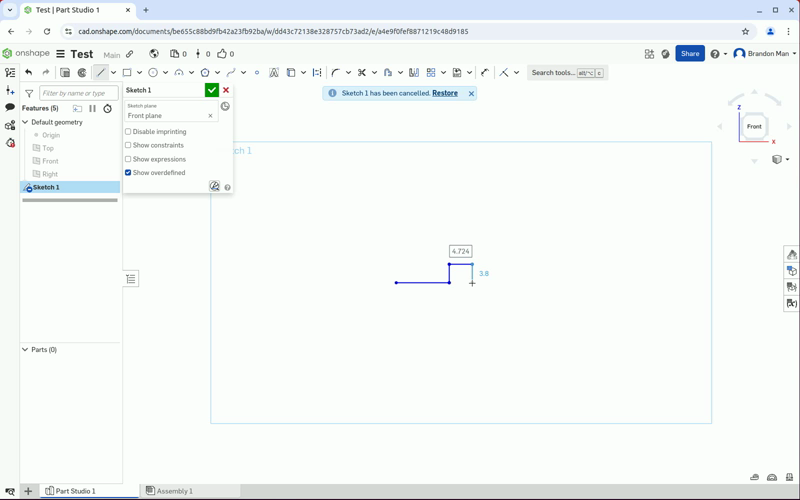
key_up(shift)
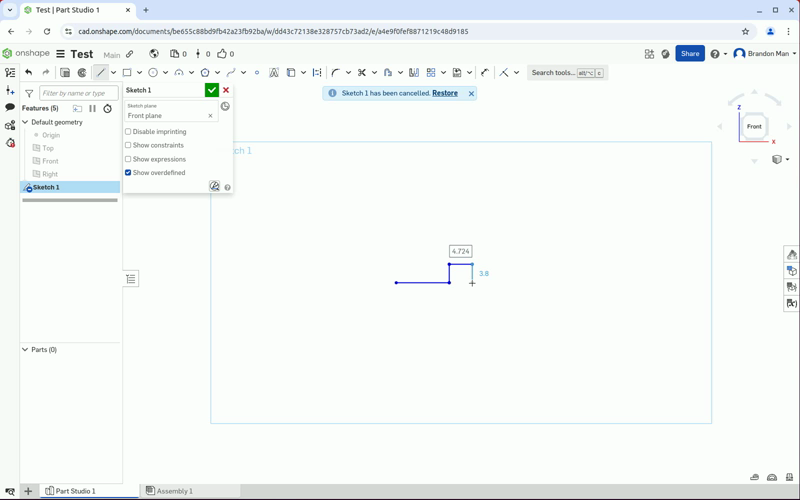
key_down(shift)
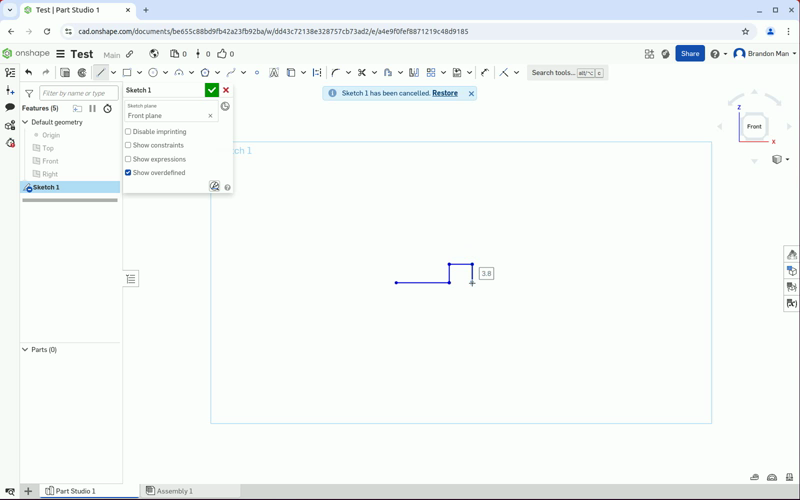
mouse_move(502, 282)
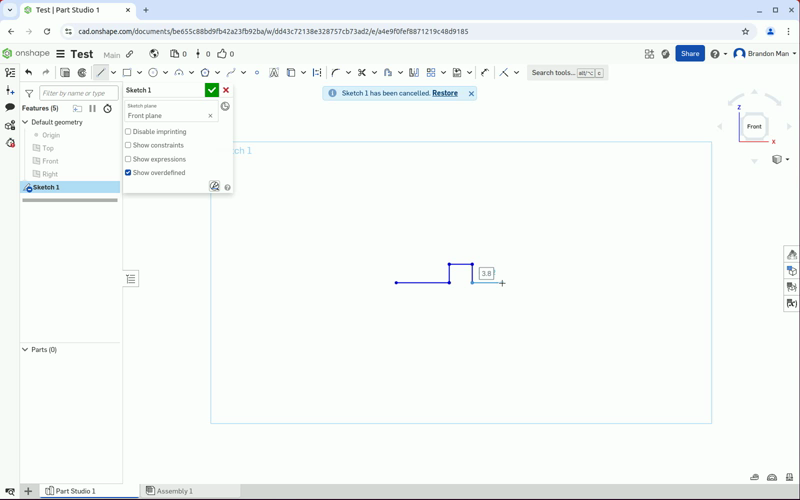
mouse_move(525, 282)
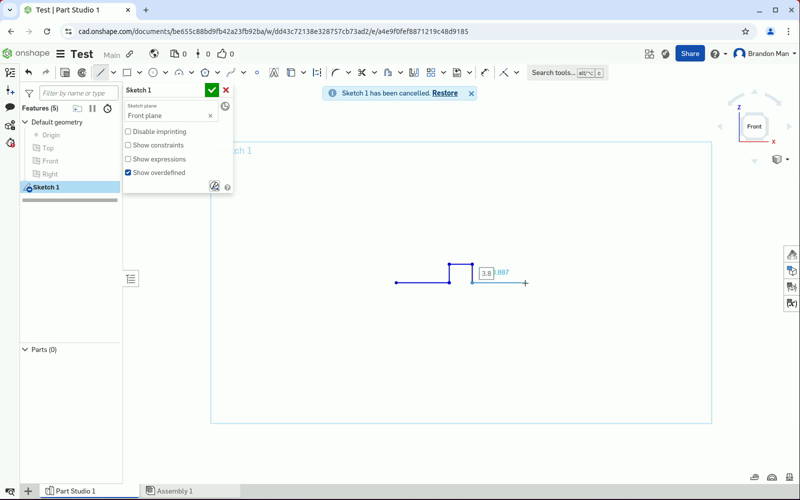
click(525, 282)
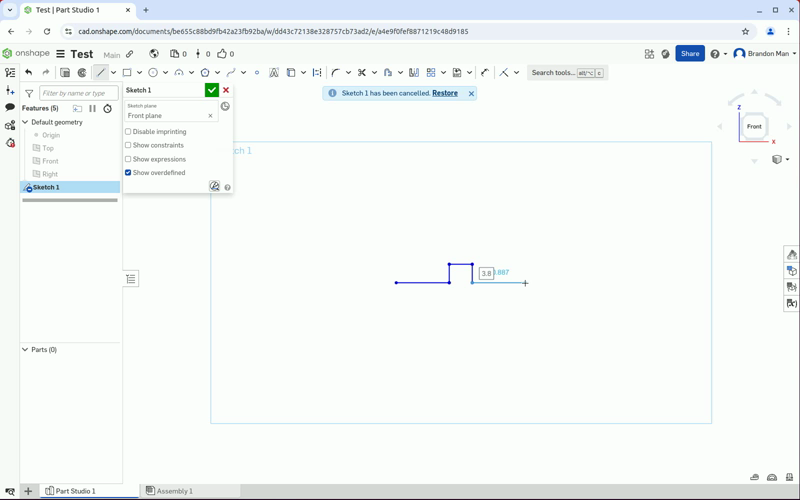
key_up(shift)
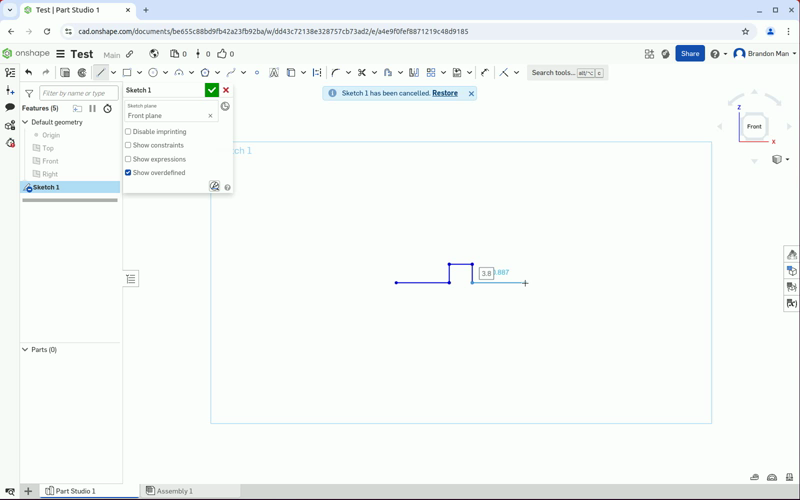
key_down(shift)
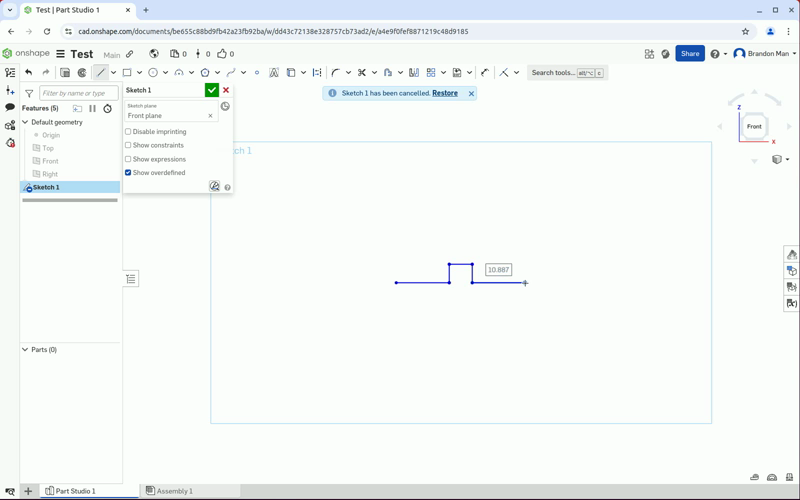
mouse_move(483, 224)
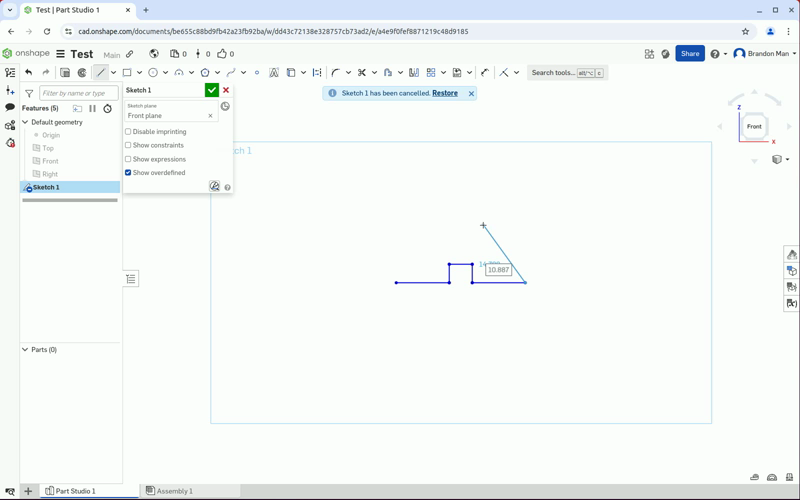
click(483, 224)
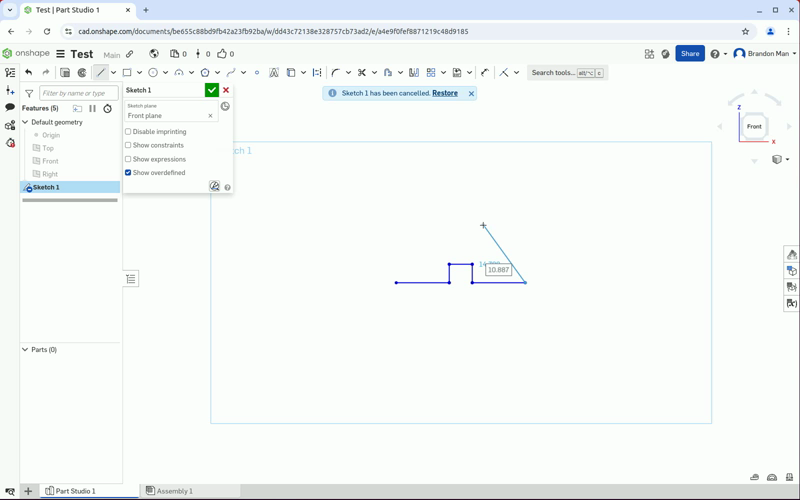
key_up(shift)
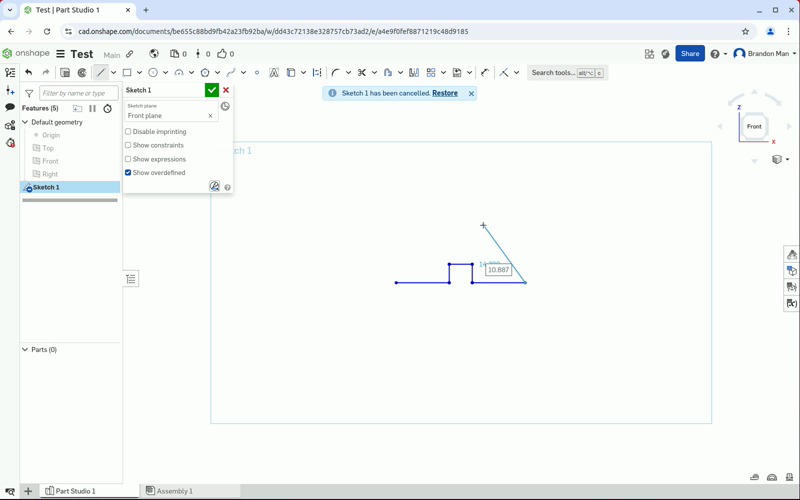
key_down(shift)
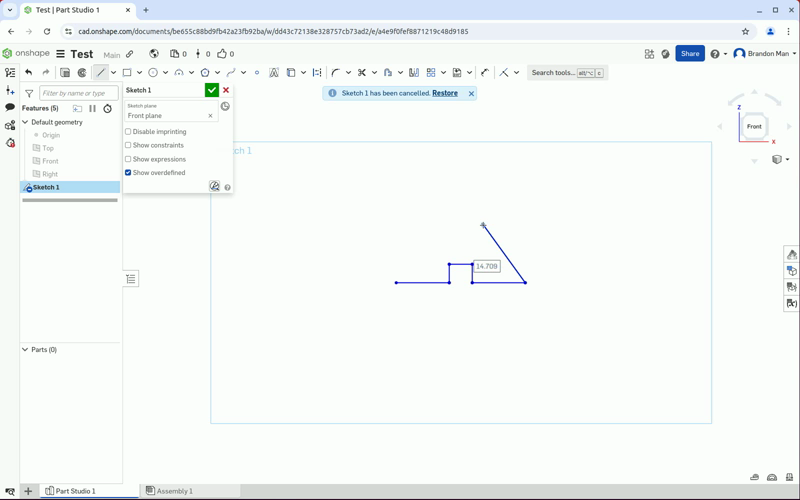
mouse_move(513, 224)
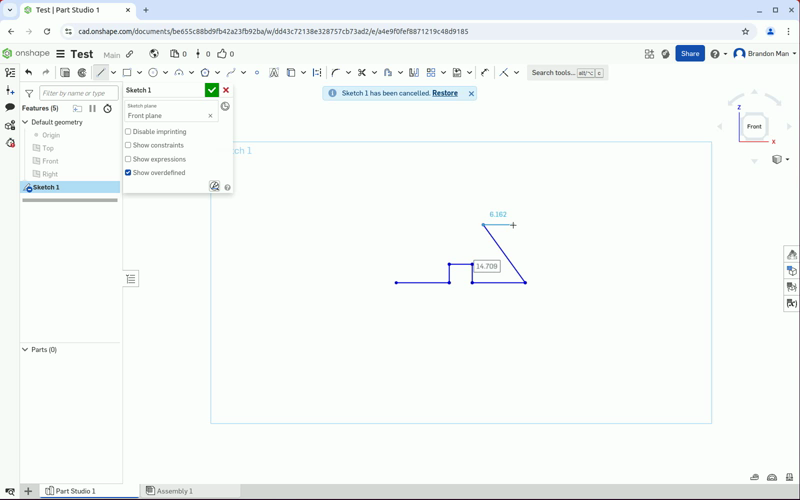
mouse_move(438, 224)
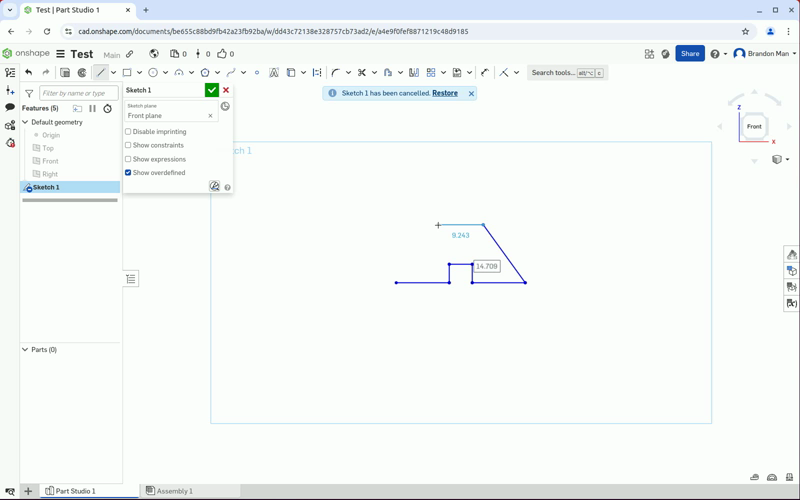
click(438, 224)
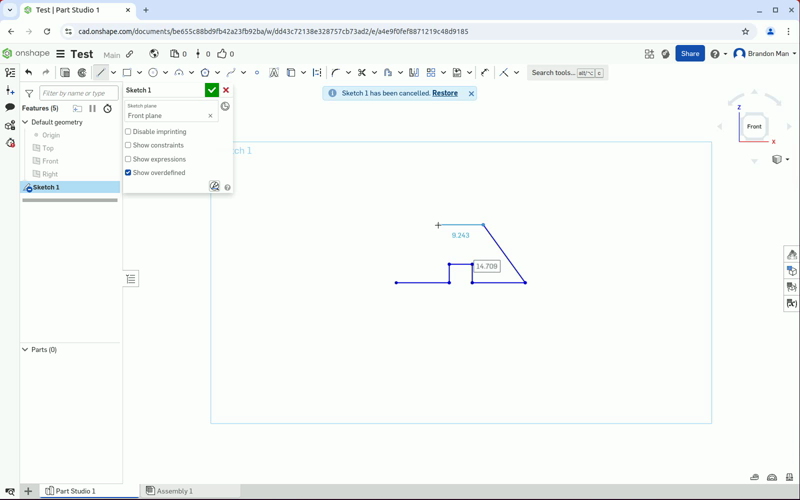
key_up(shift)
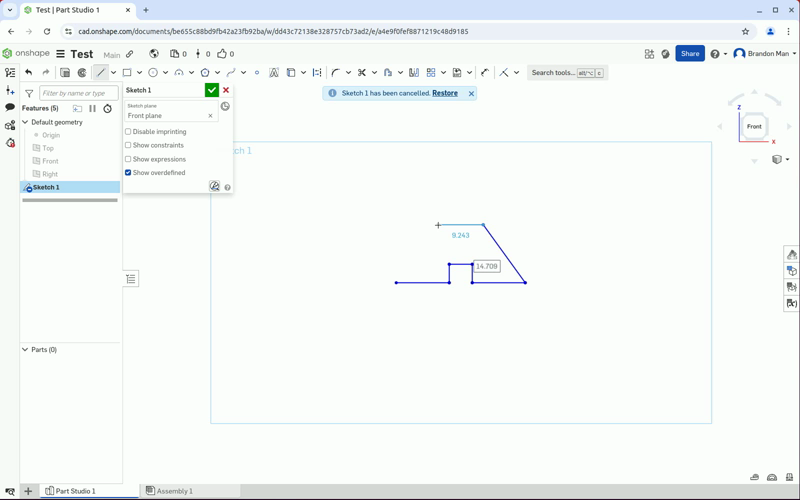
key_down(shift)
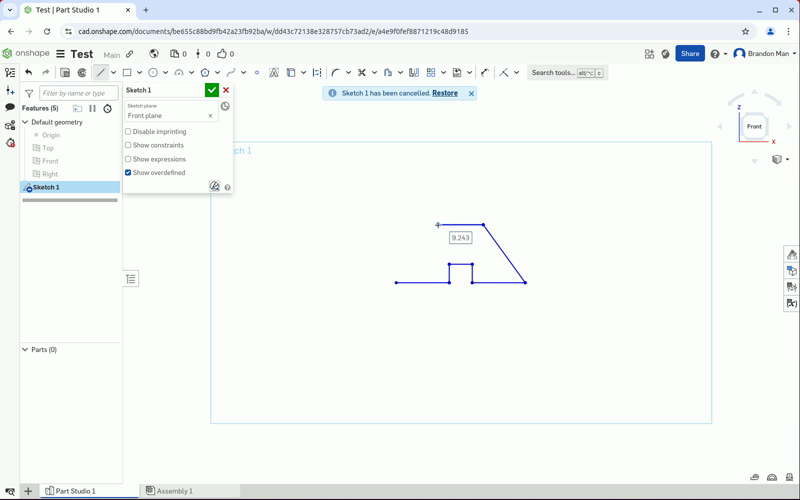
mouse_move(396, 282)
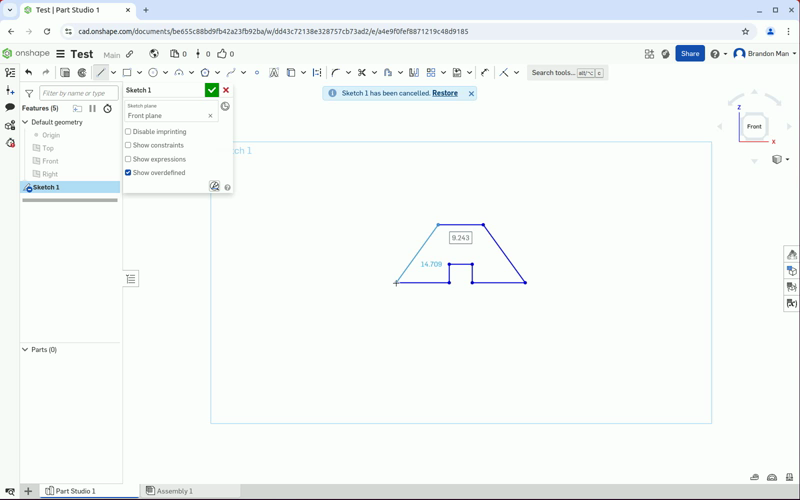
key_up(shift)
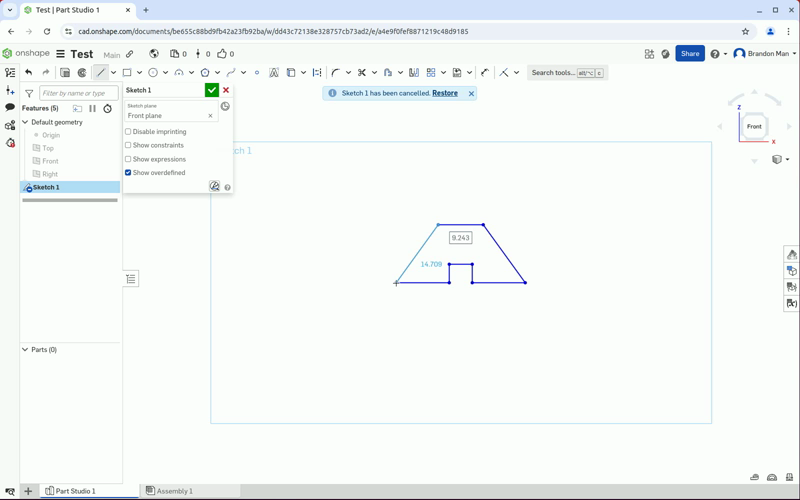
click(396, 282)
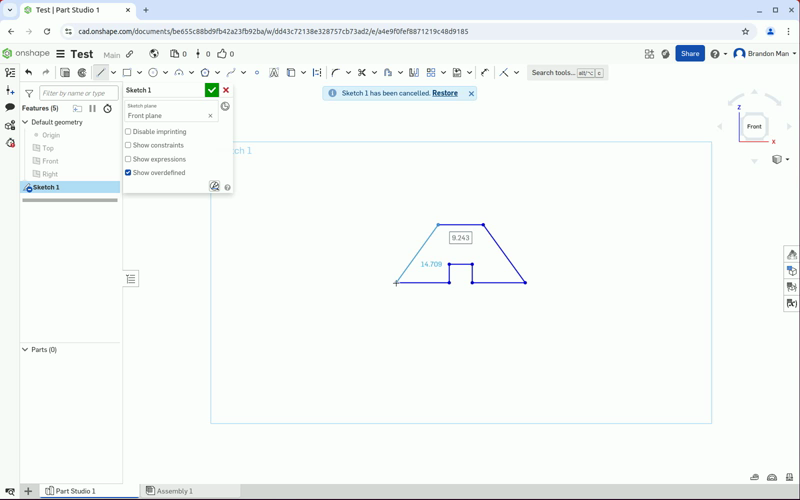
key(esc)
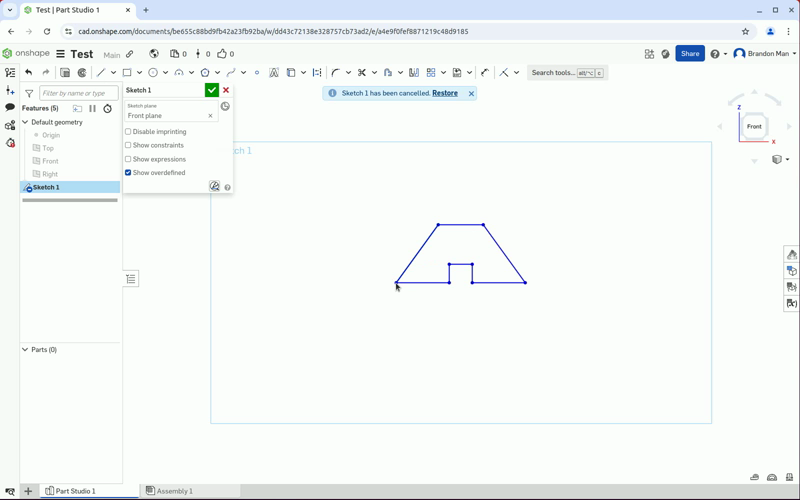
mouse_move(451, 251)
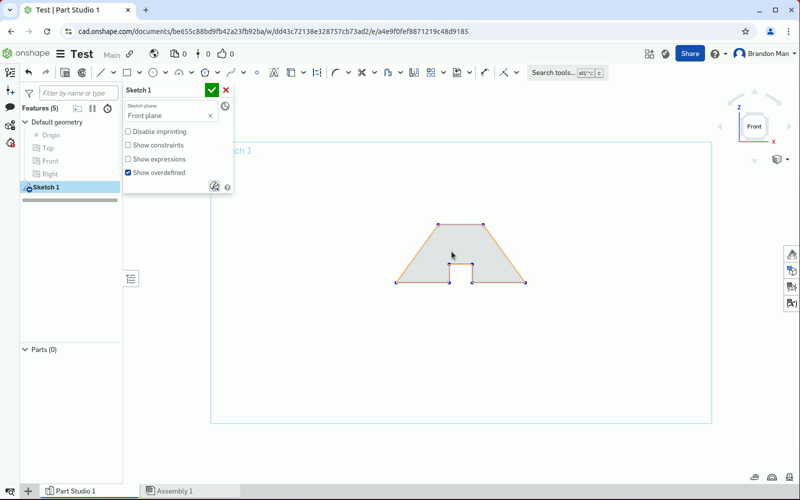
click(451, 251)
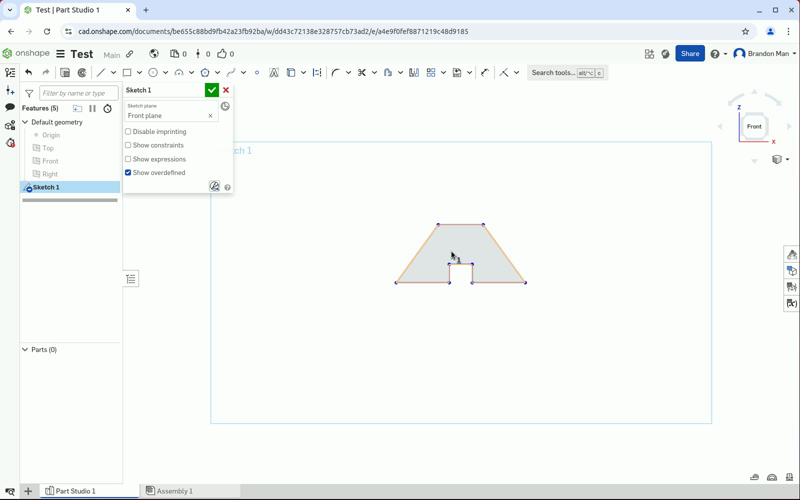
mouse_move(73, 352)
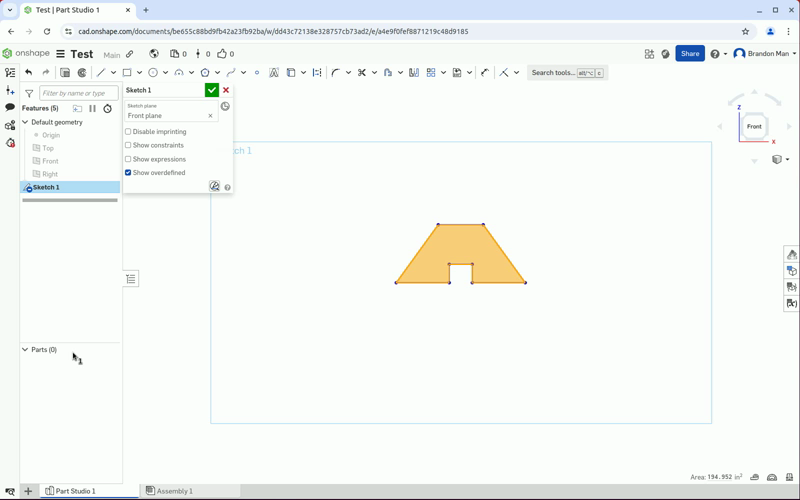
key(shift+y)
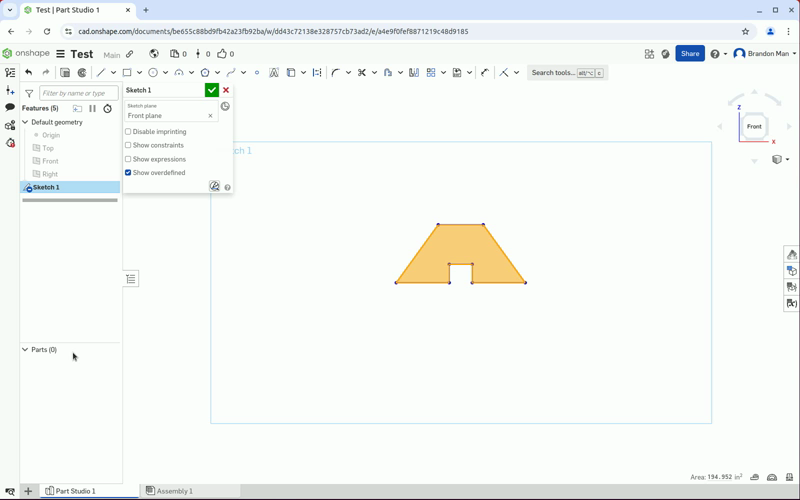
key(shift+e)
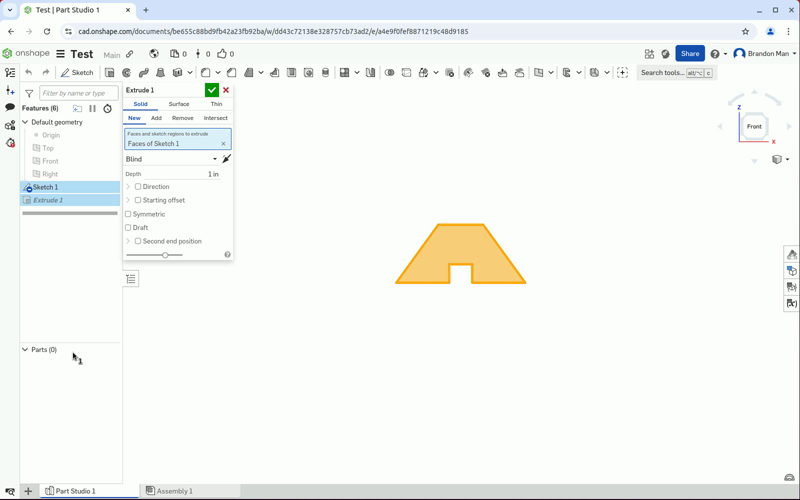
mouse_move(143, 106)
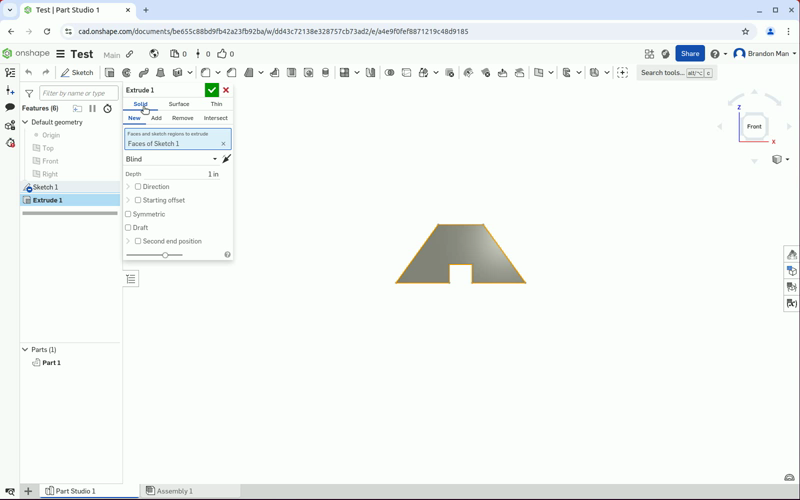
click(143, 106)
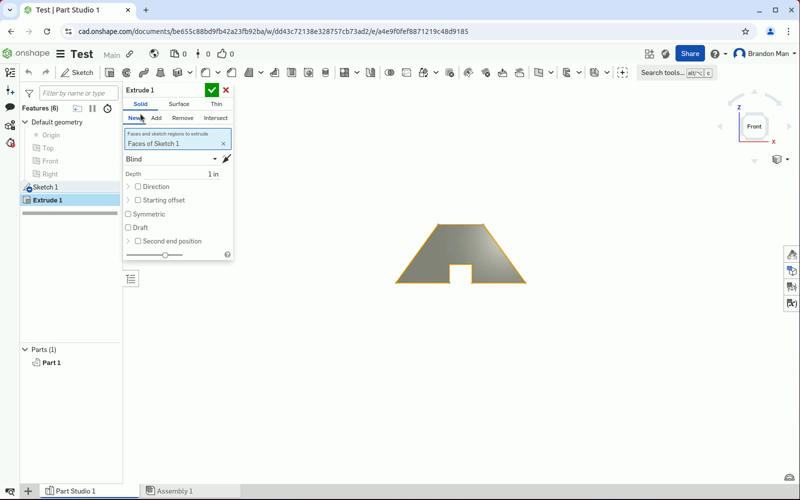
mouse_move(137, 120)
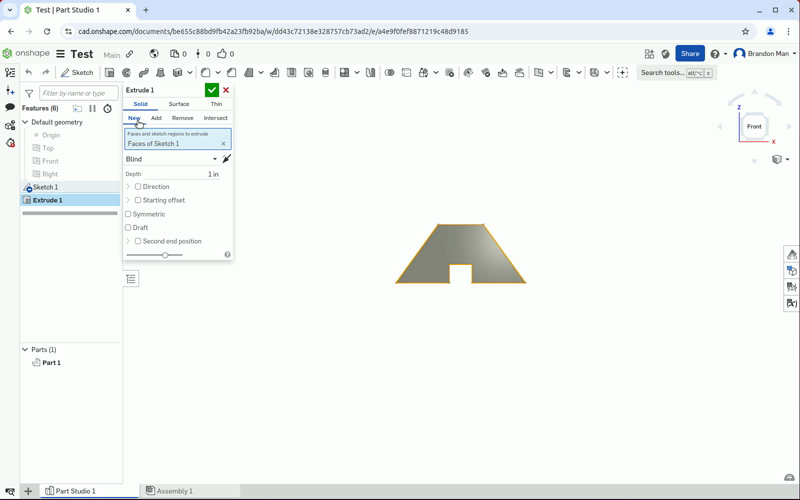
click(137, 120)
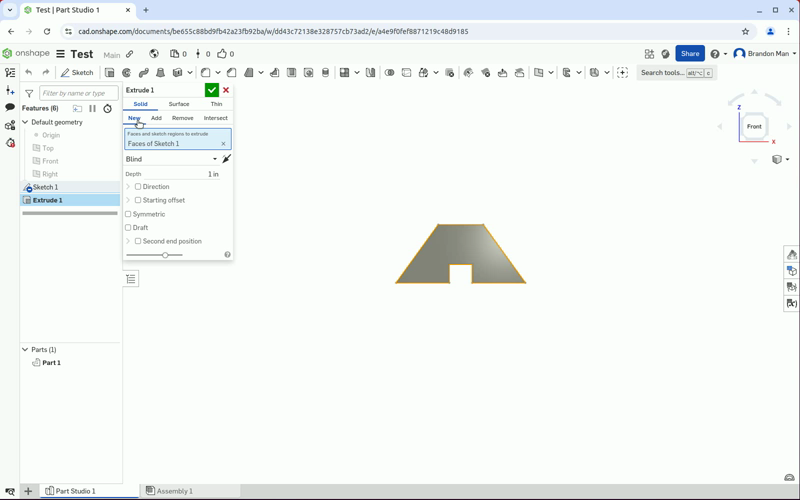
key(tab, 4)
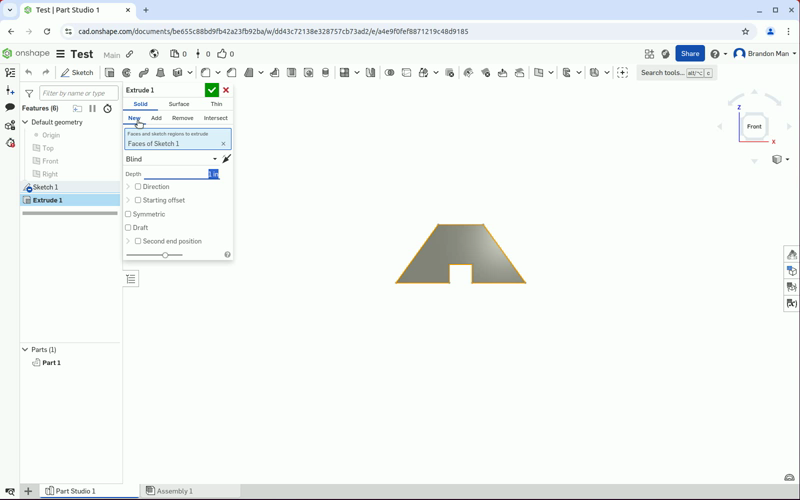
text(23.108)
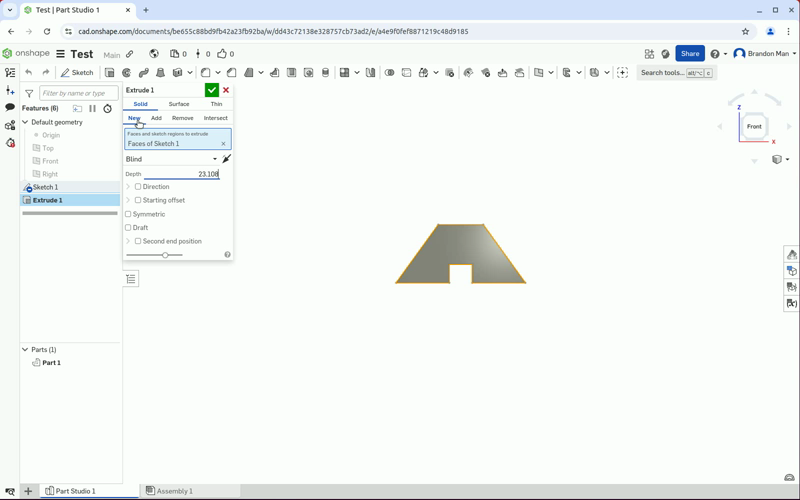
key(enter)
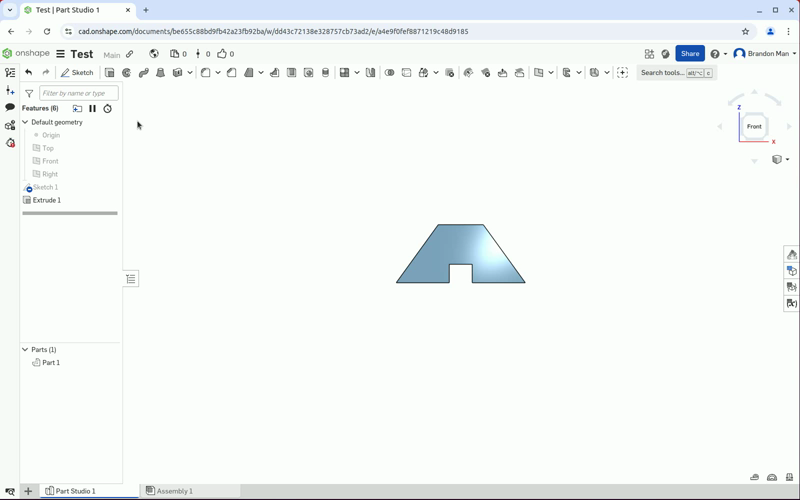
key(shift+h)
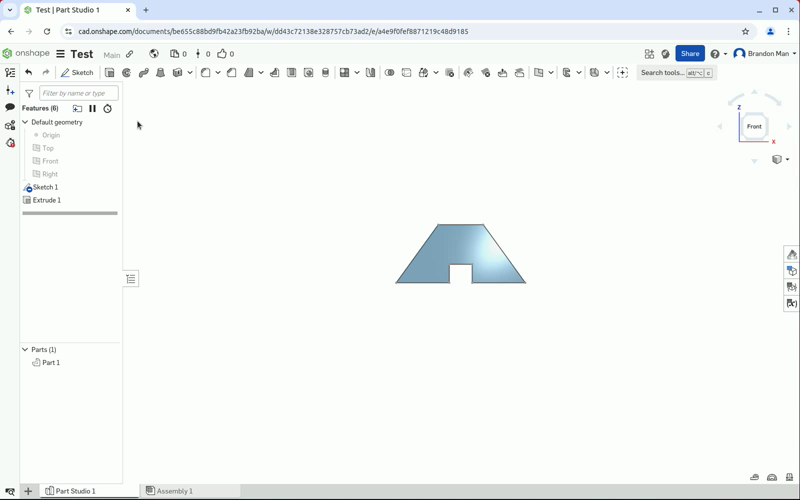
key(shift+h)
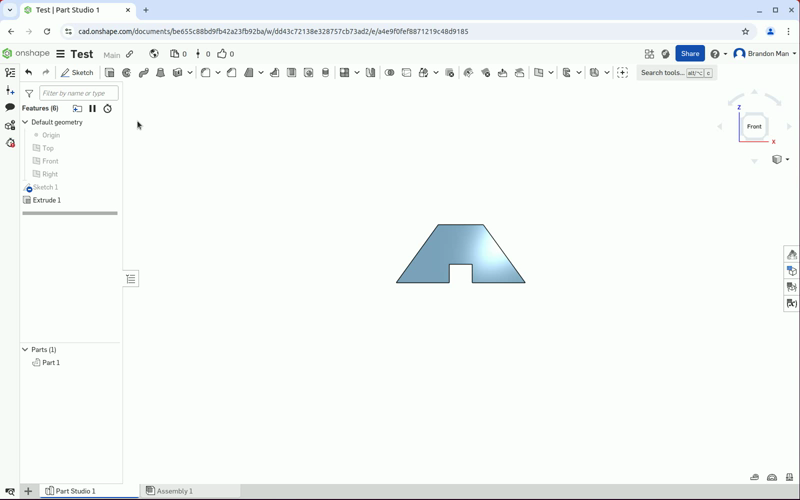
mouse_move(73, 189)
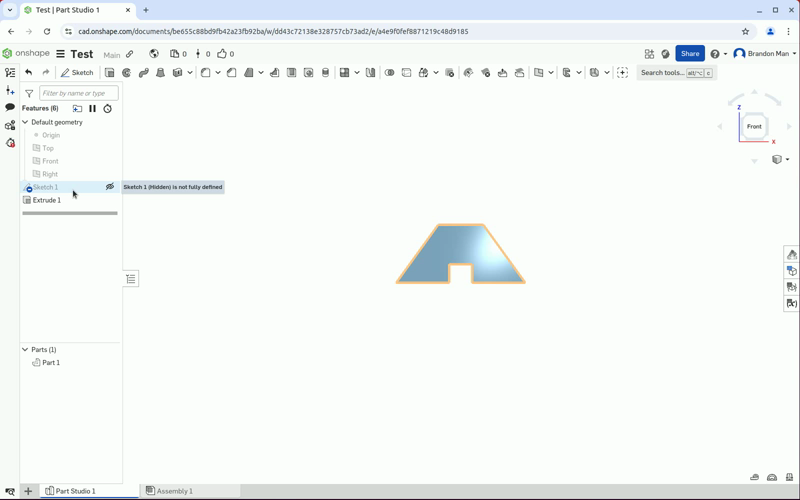
click(73, 189)
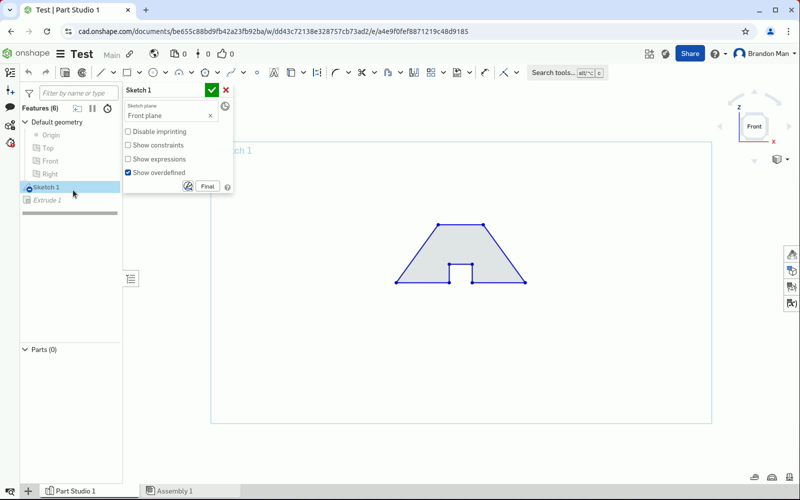
mouse_move(229, 92)
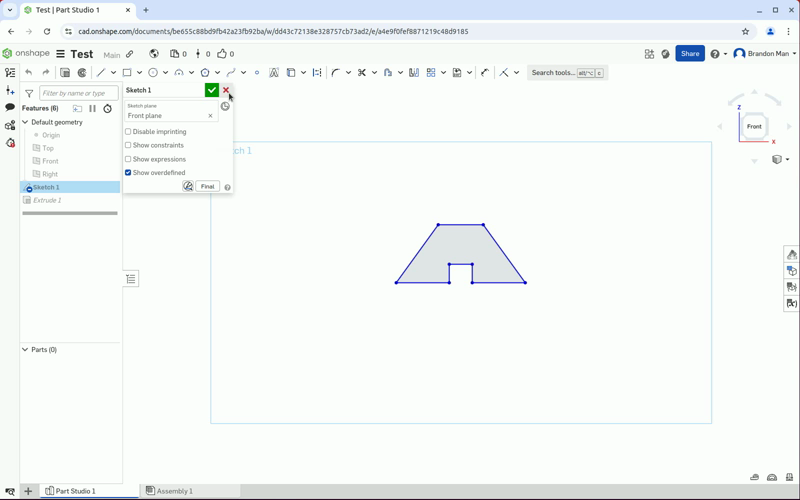
click(229, 92)
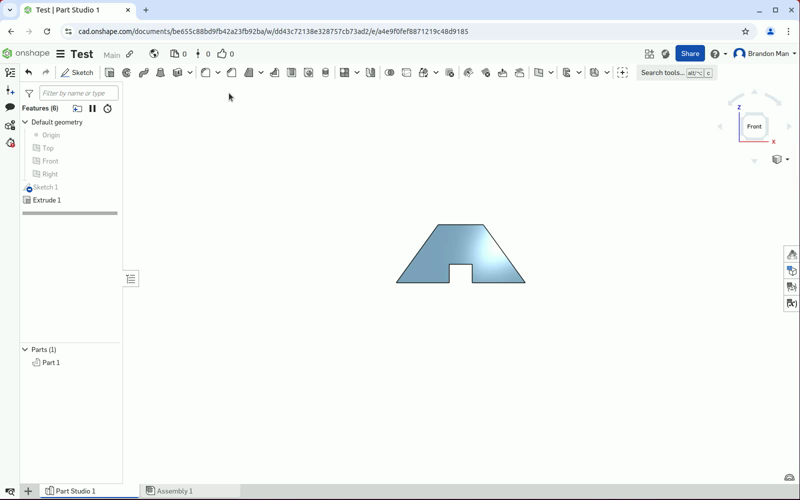
mouse_move(541, 75)
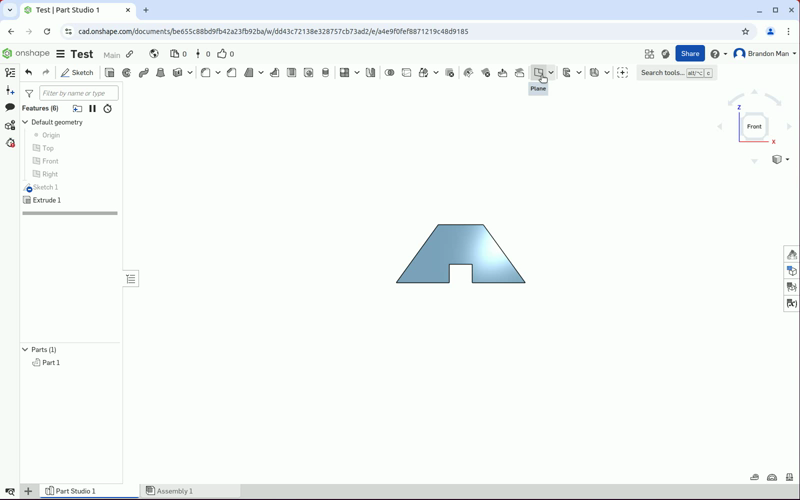
click(541, 75)
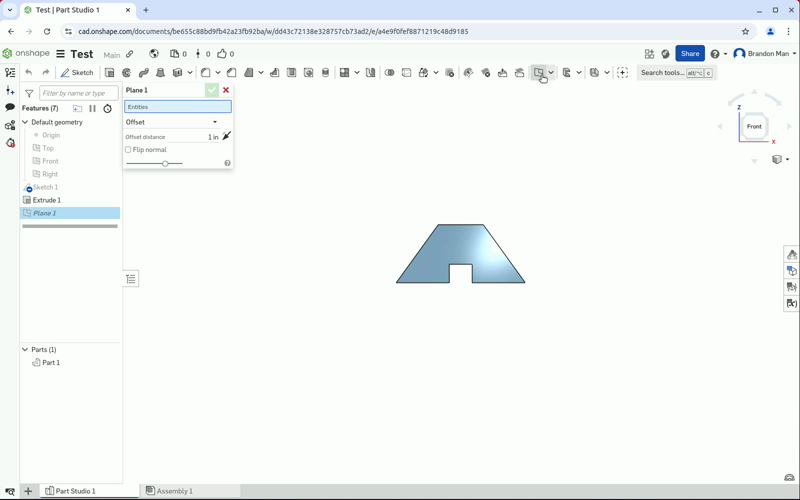
mouse_move(73, 163)
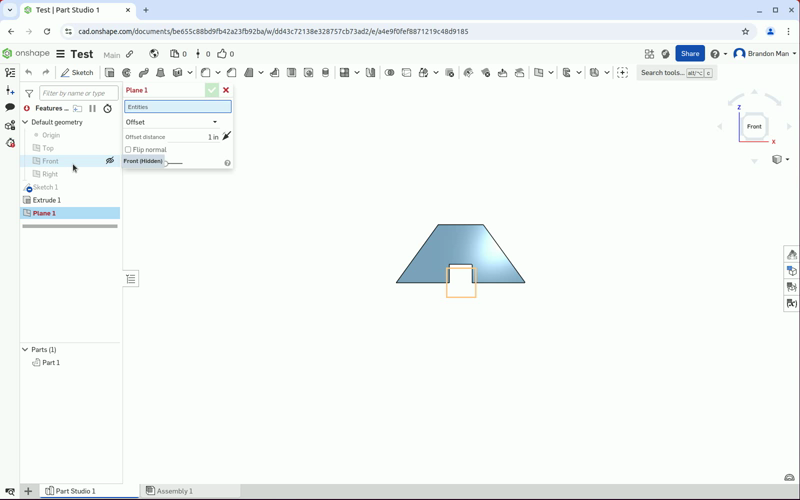
click(73, 163)
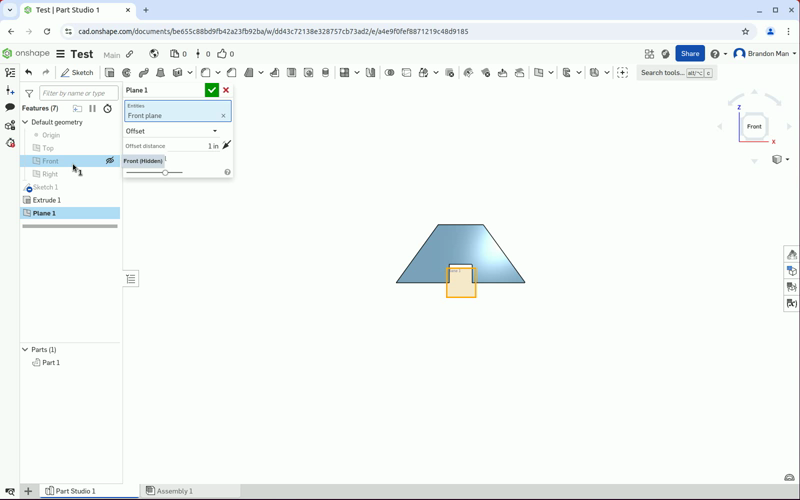
key(tab, 2)
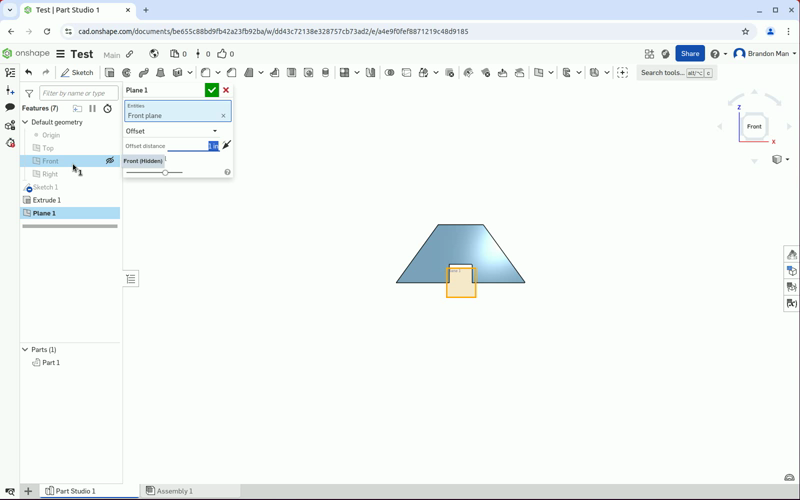
text(23.108)
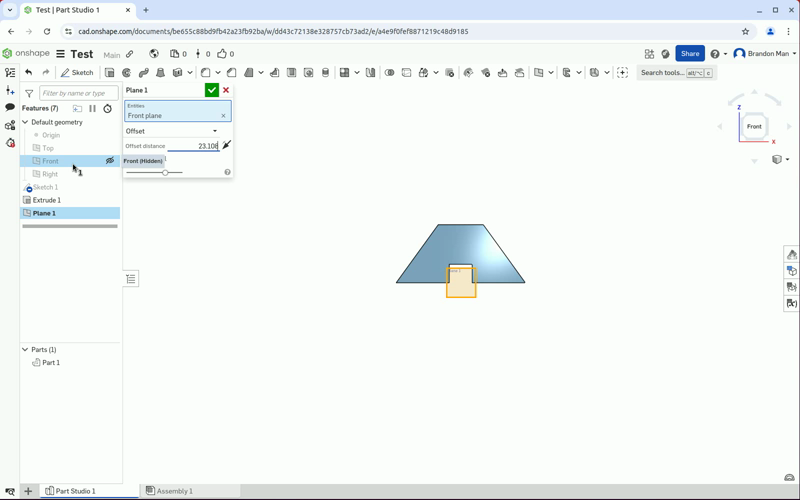
key(enter, 2)
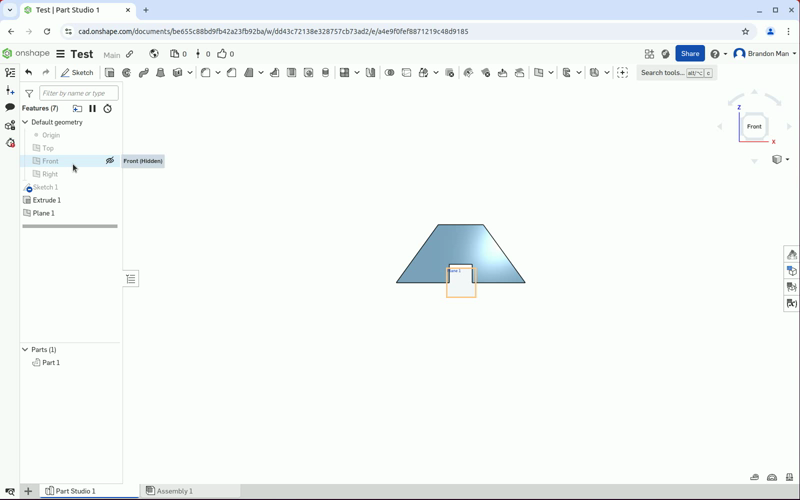
key(shift+s)
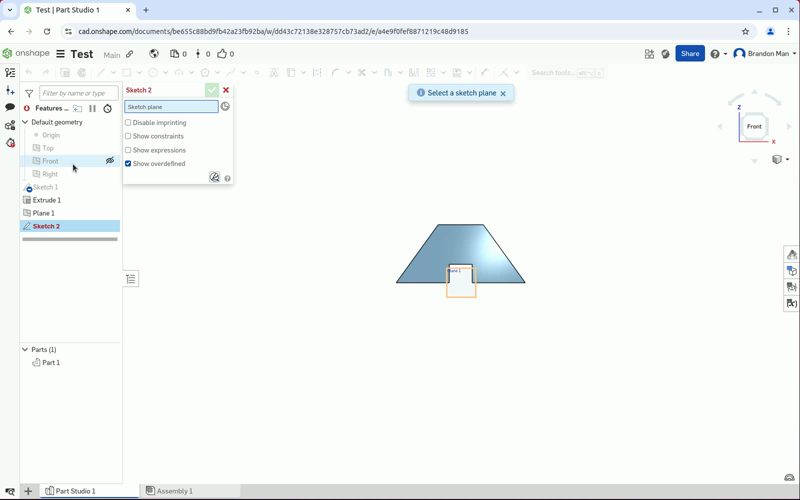
mouse_move(73, 215)
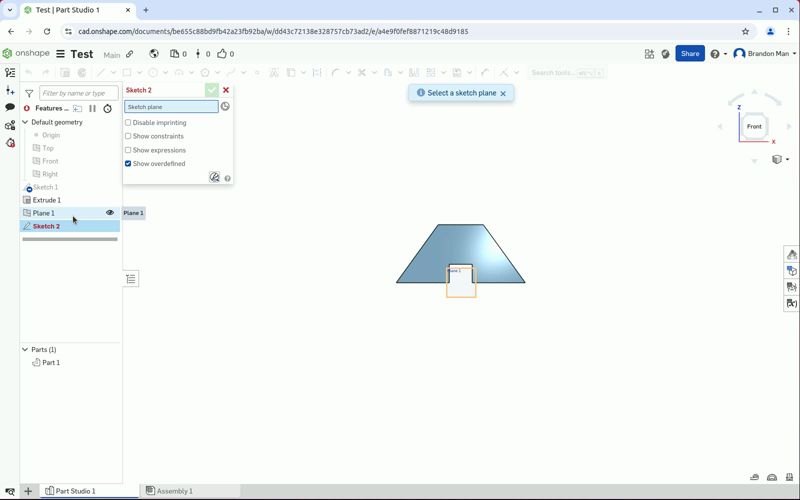
click(73, 215)
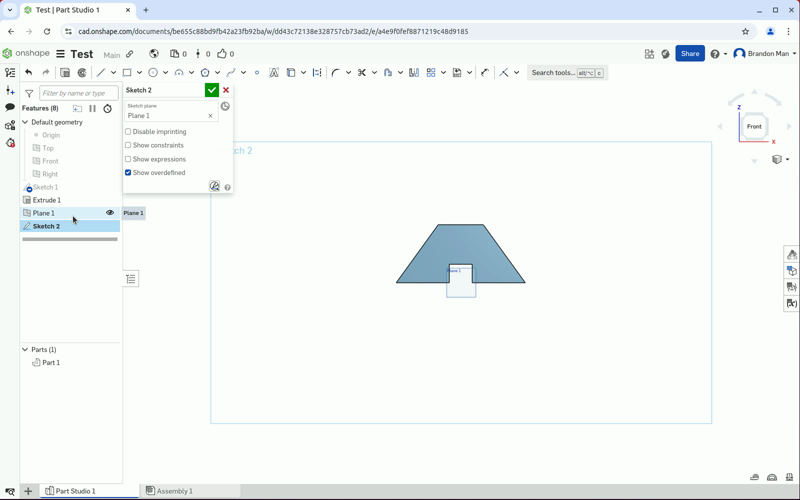
mouse_move(73, 352)
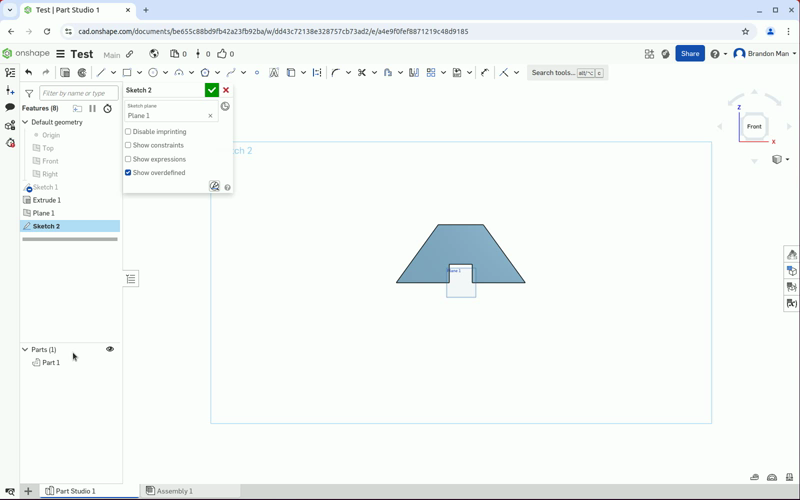
key(y)
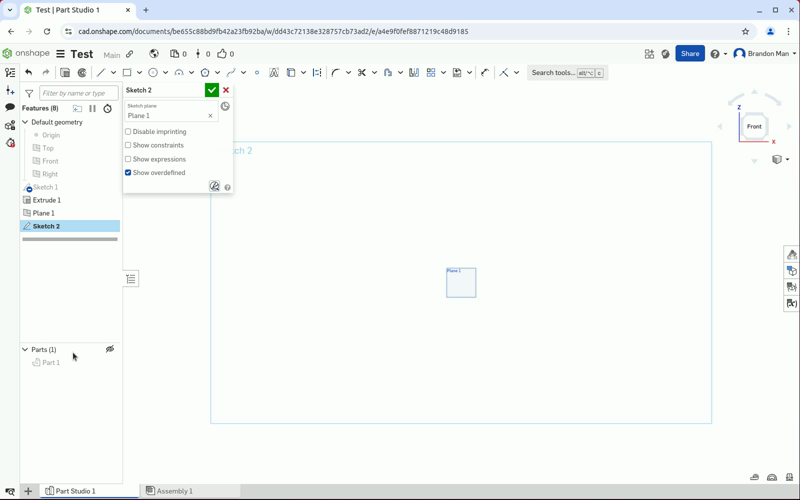
key(l)
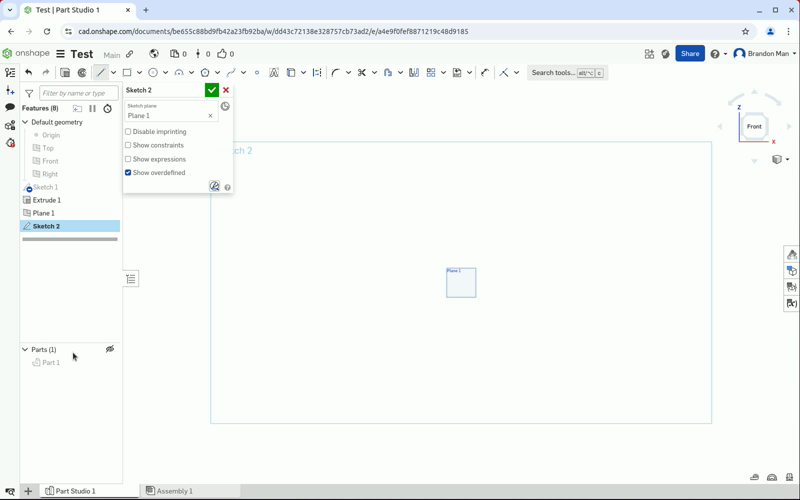
key_down(shift)
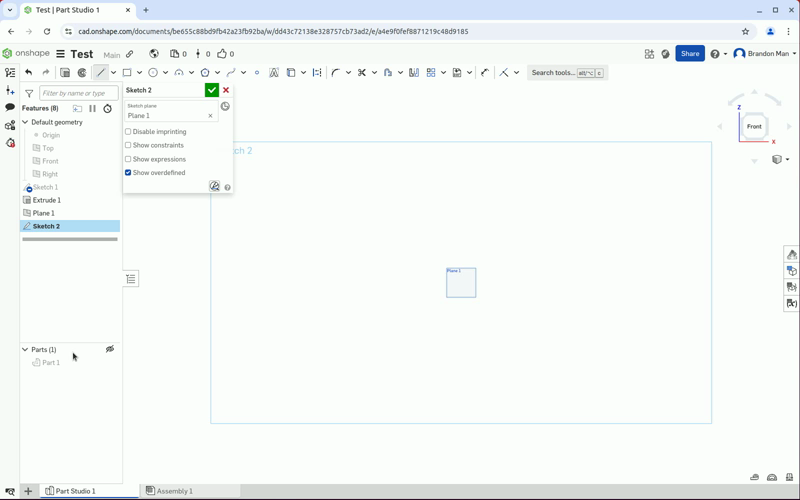
mouse_move(450, 273)
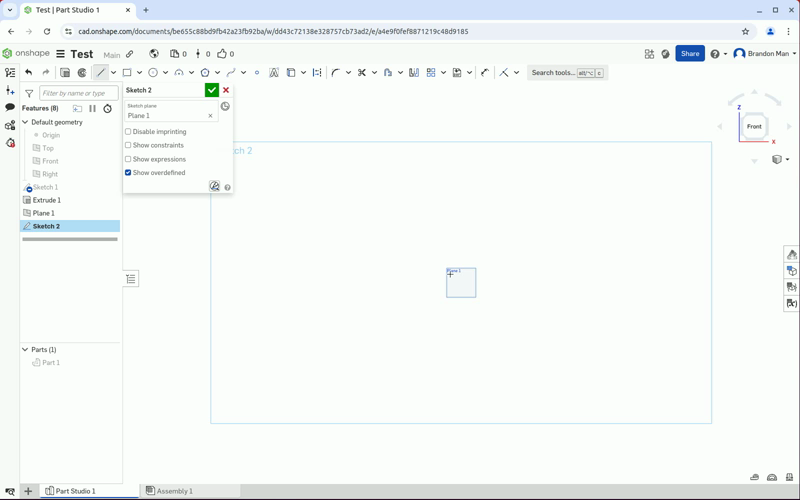
click(450, 273)
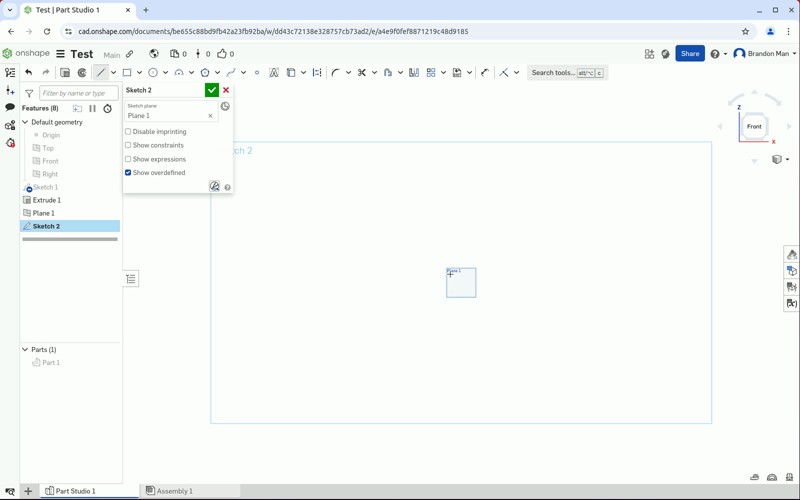
key_up(shift)
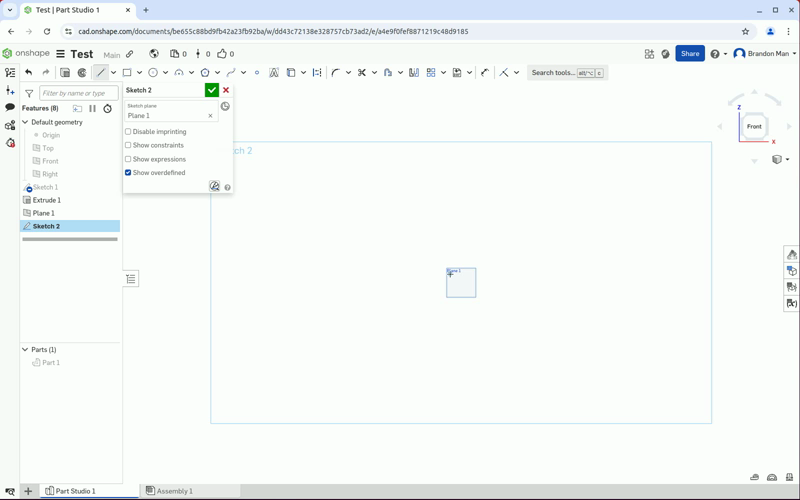
key_down(shift)
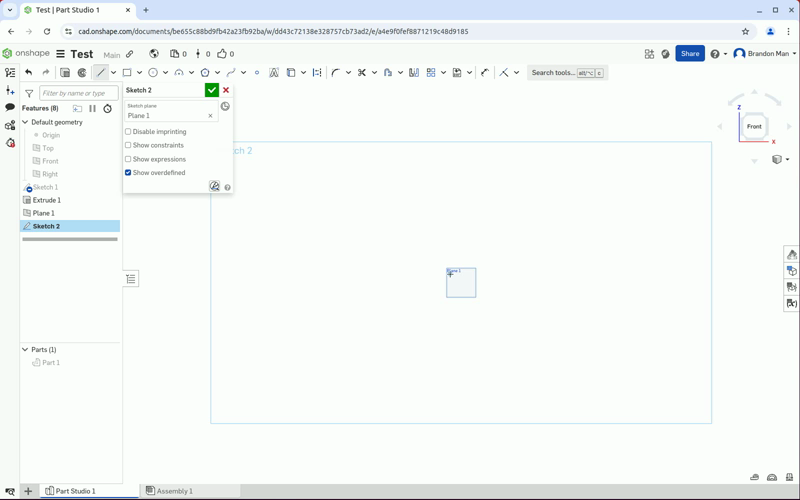
mouse_move(480, 273)
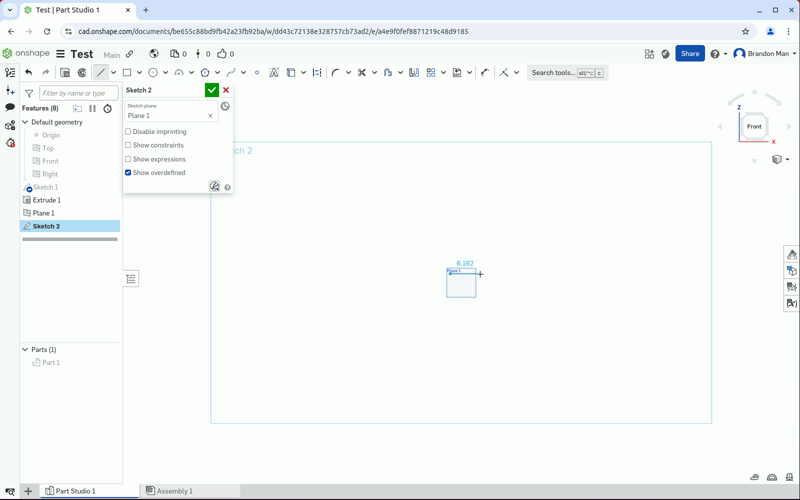
mouse_move(473, 273)
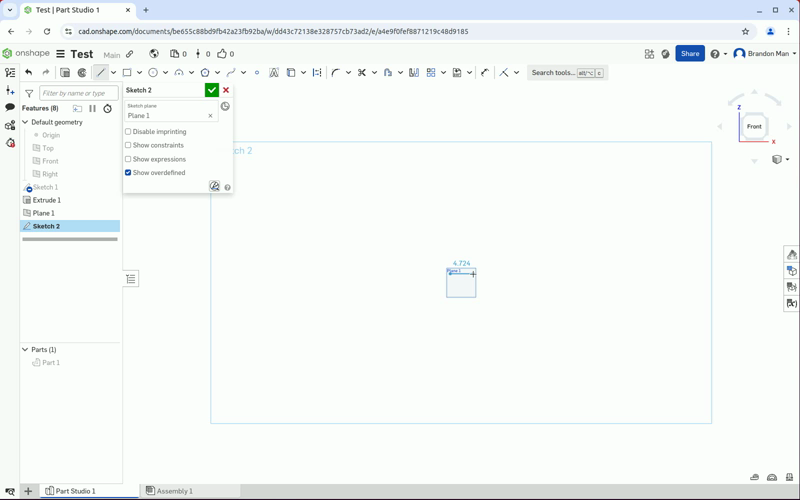
click(473, 273)
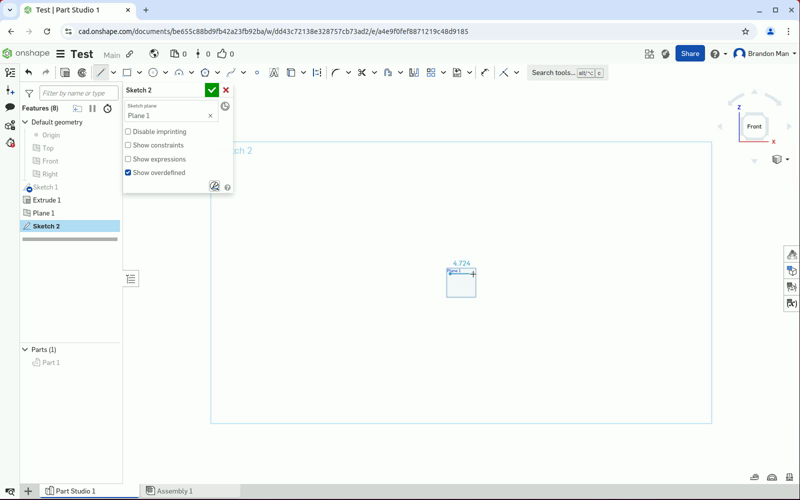
key_up(shift)
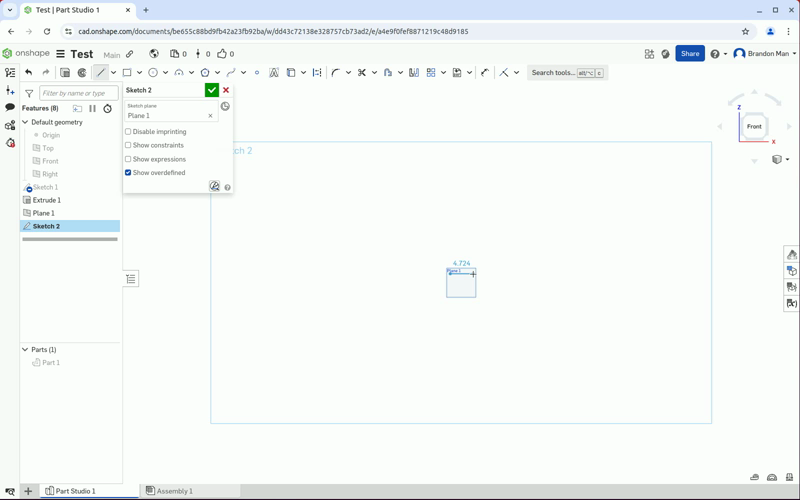
key_down(shift)
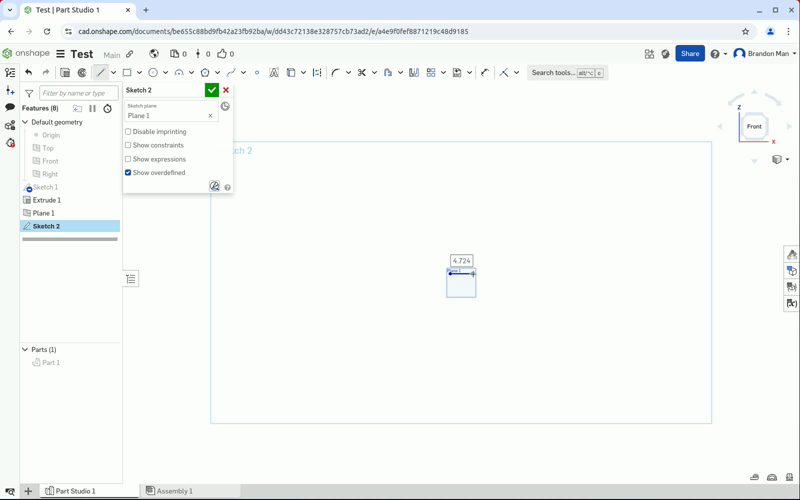
mouse_move(503, 273)
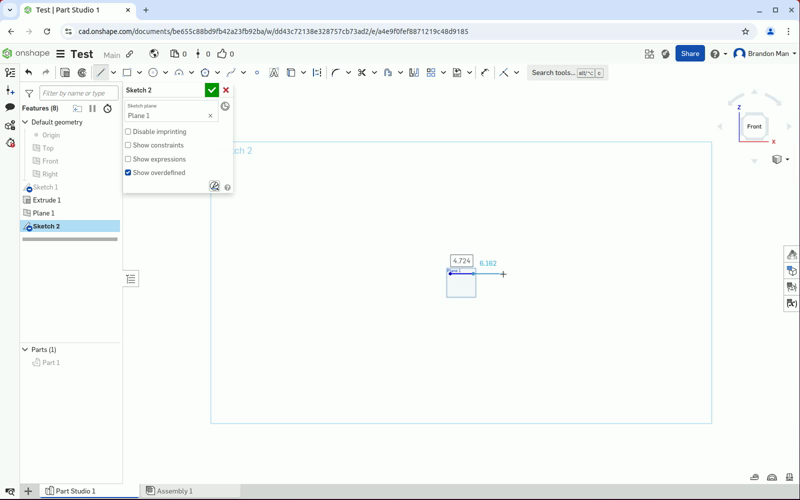
mouse_move(473, 262)
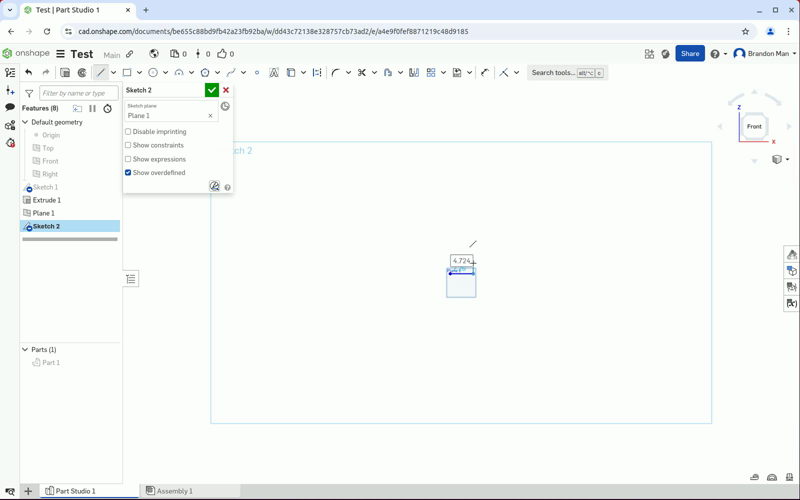
click(473, 262)
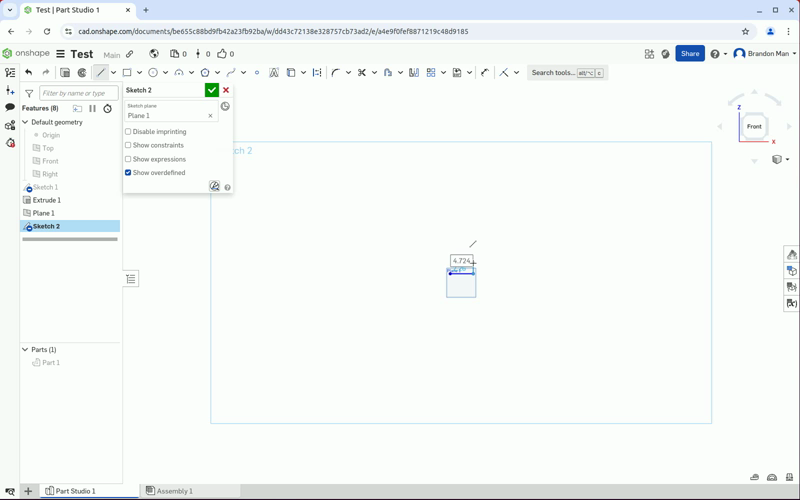
key_up(shift)
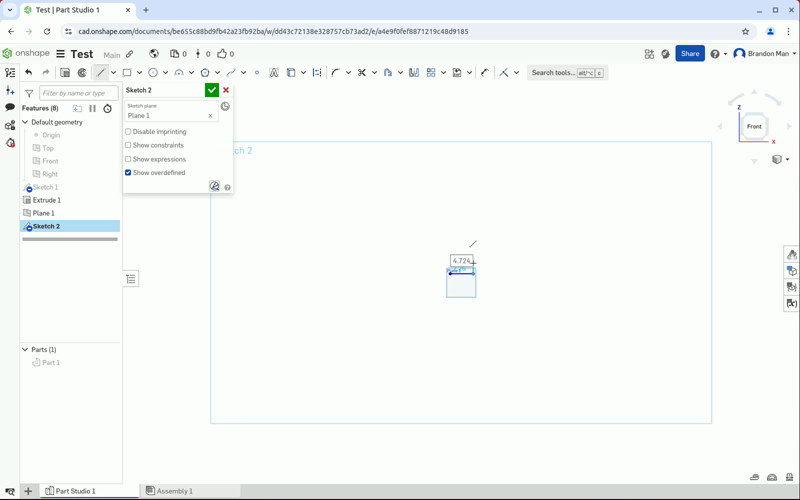
key_down(shift)
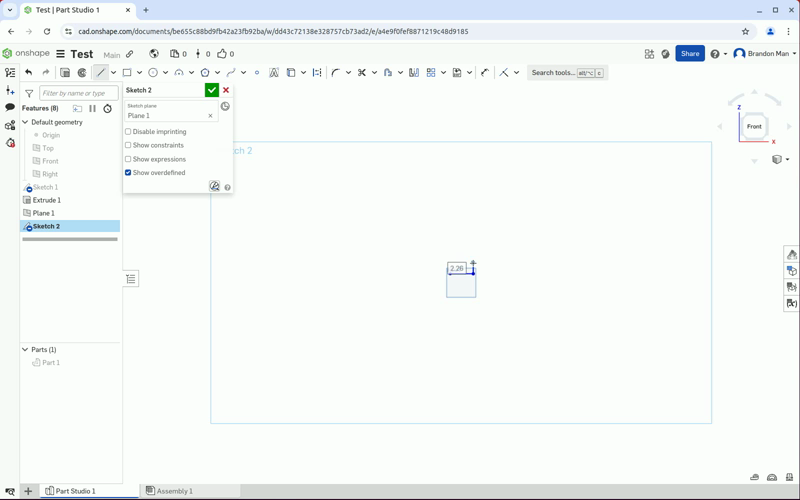
mouse_move(503, 262)
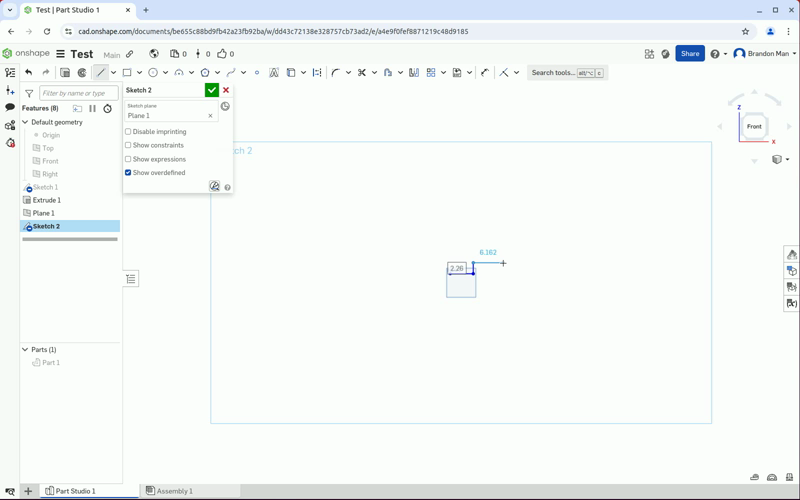
mouse_move(450, 262)
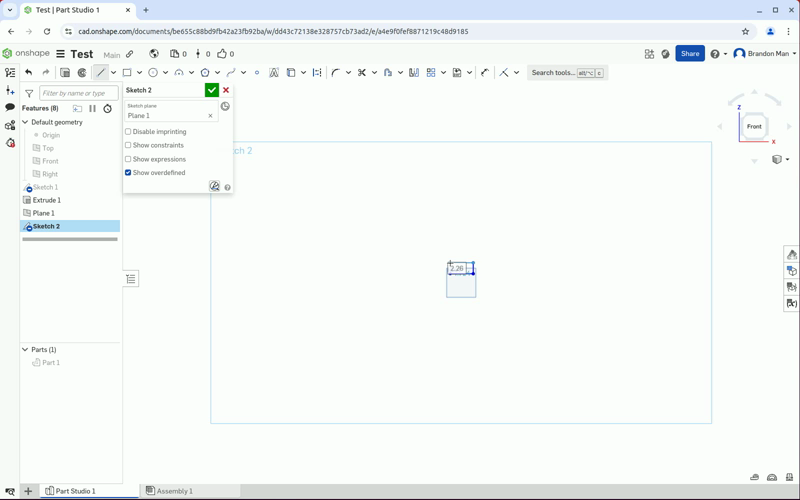
click(450, 262)
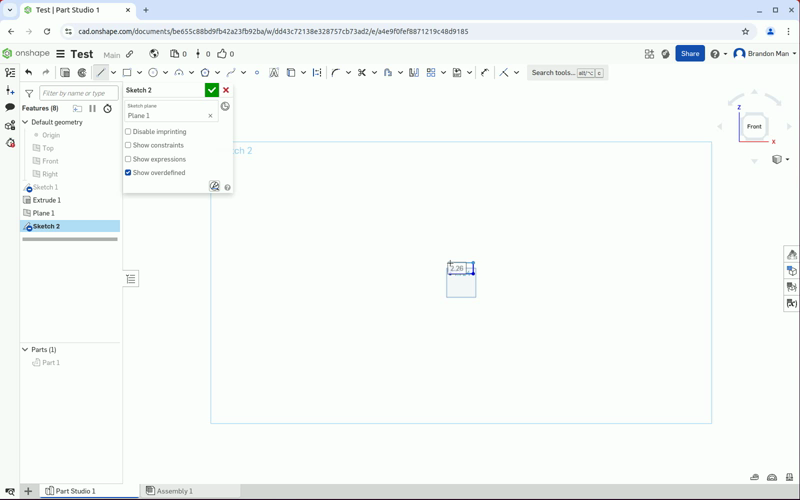
key_up(shift)
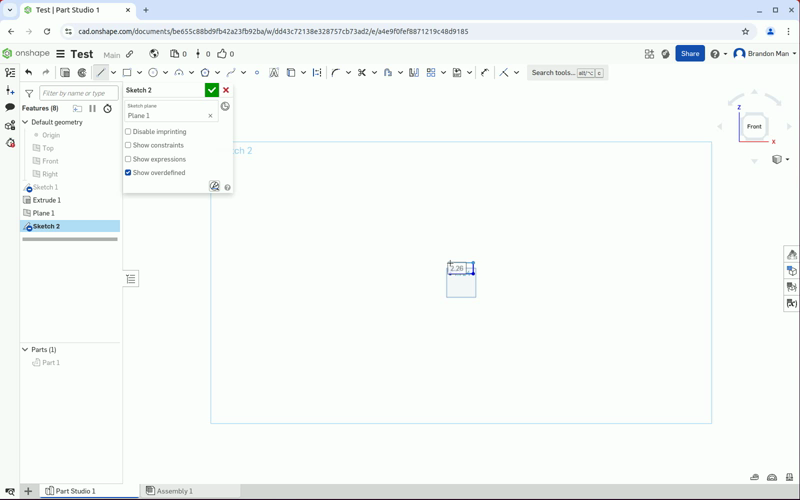
mouse_move(480, 262)
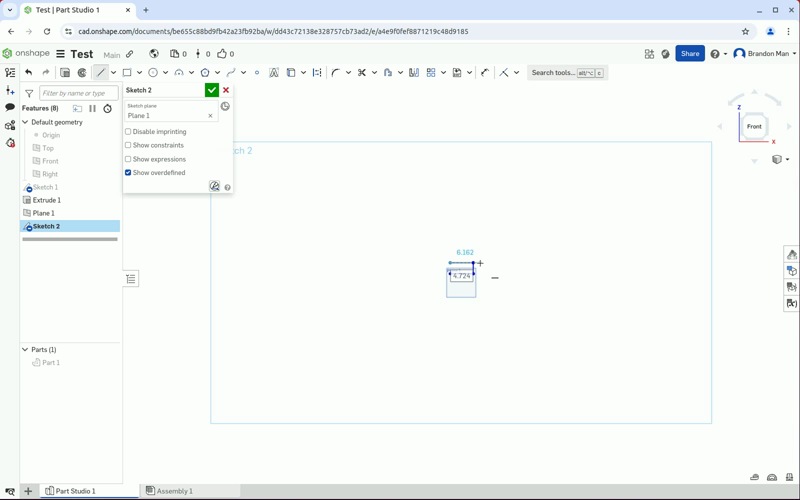
key_down(shift)
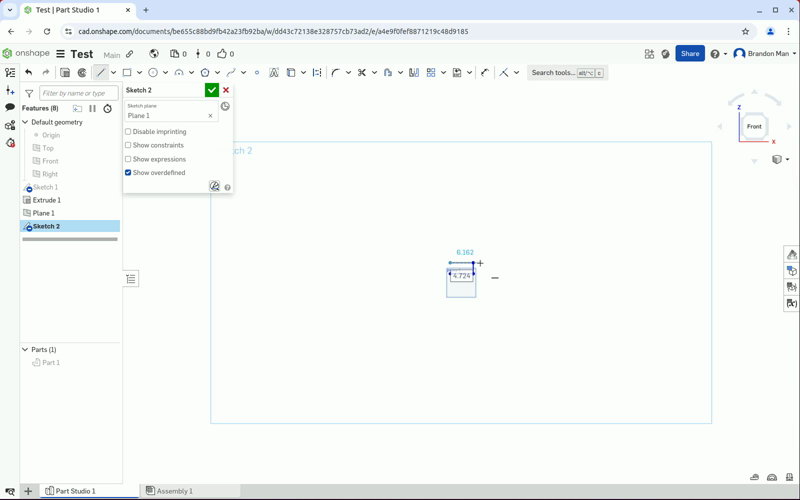
mouse_move(450, 273)
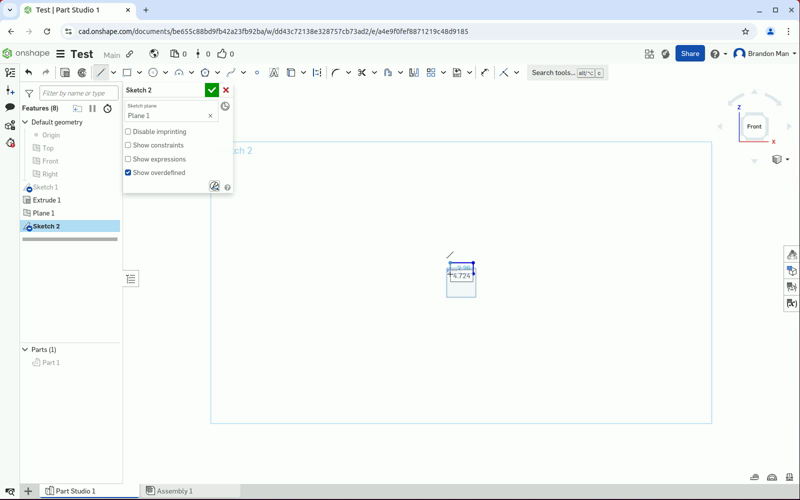
key_up(shift)
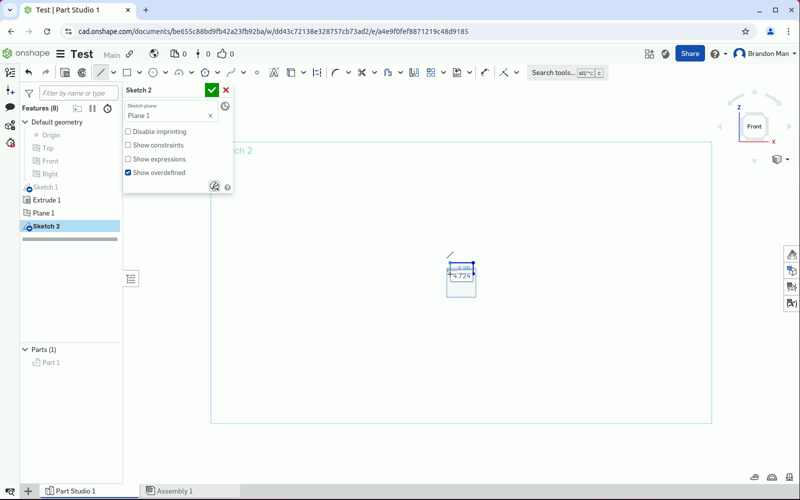
click(450, 273)
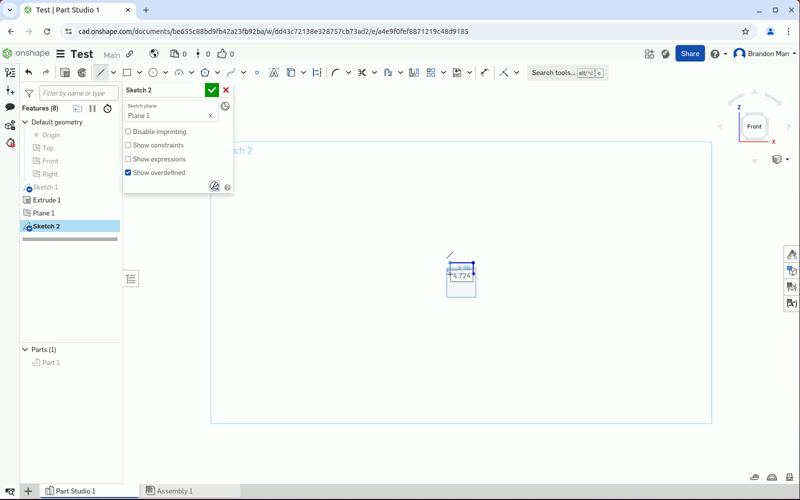
key(esc)
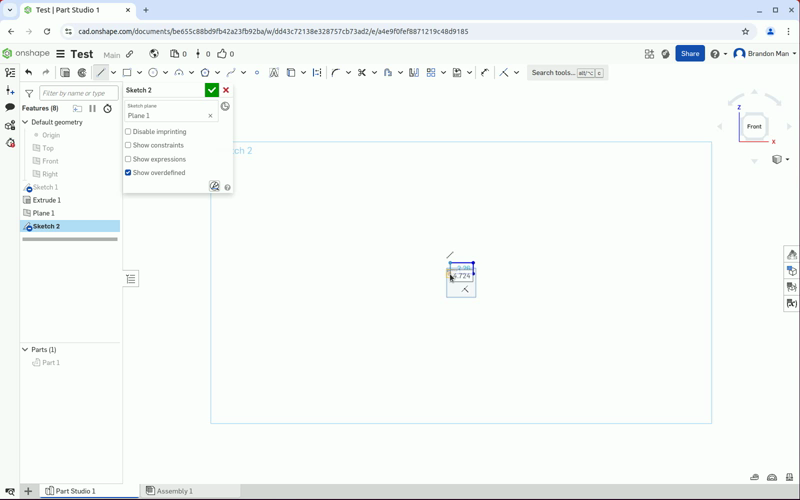
mouse_move(460, 263)
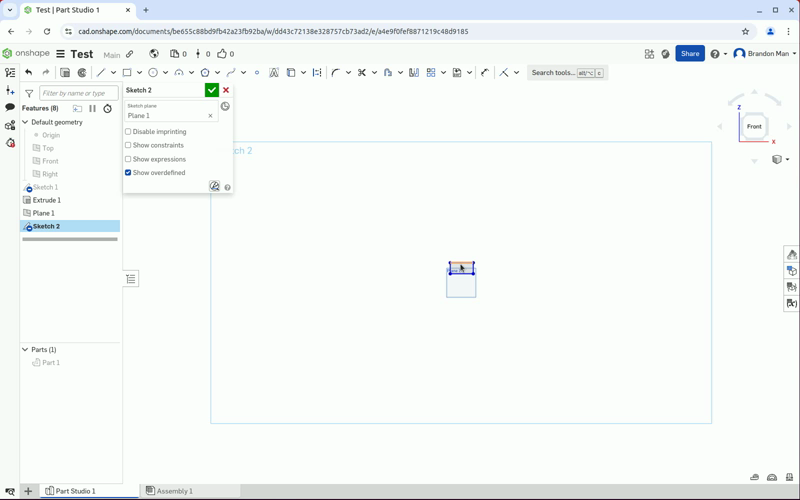
scroll(6)
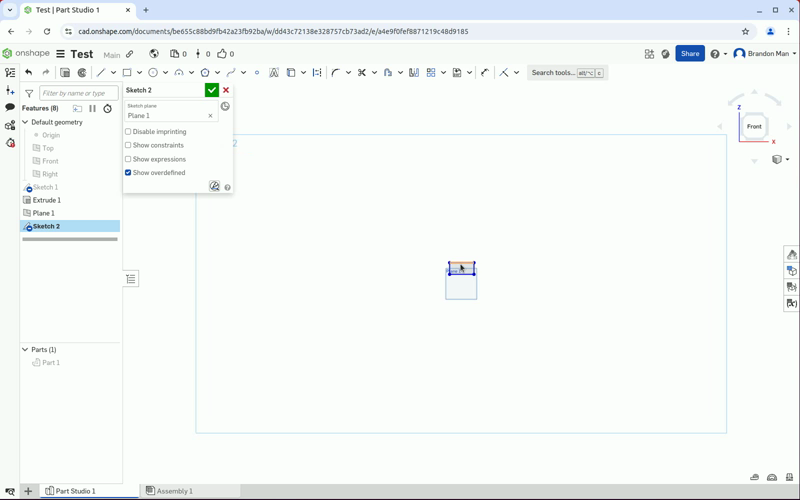
scroll(6)
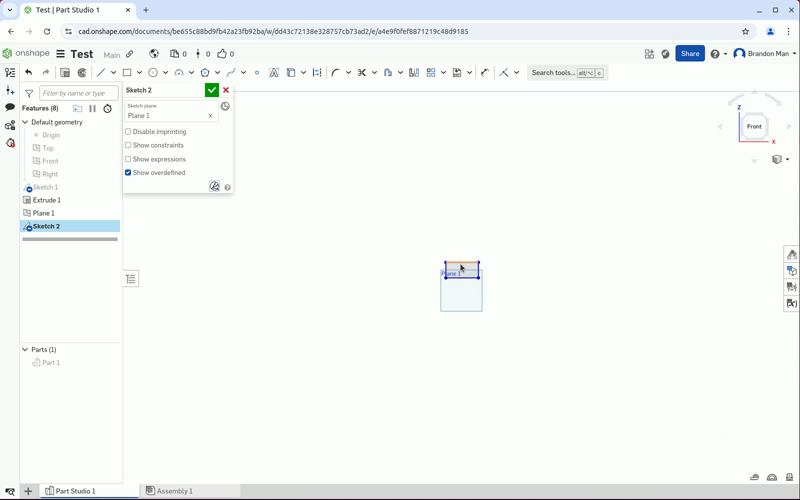
scroll(6)
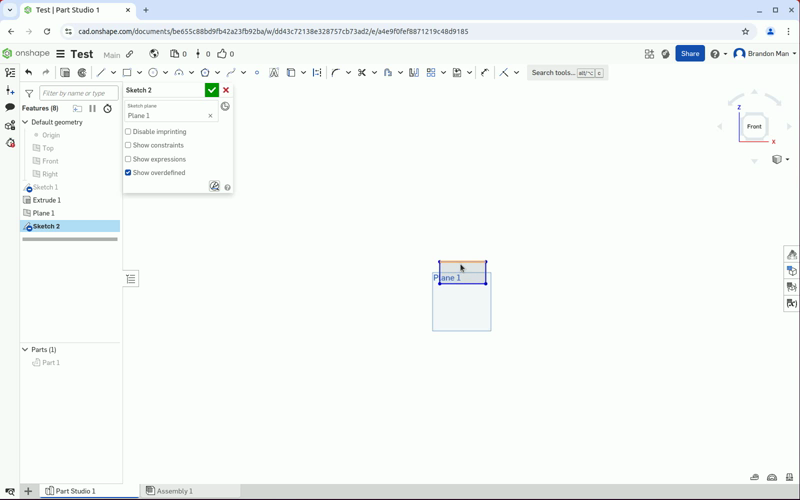
scroll(6)
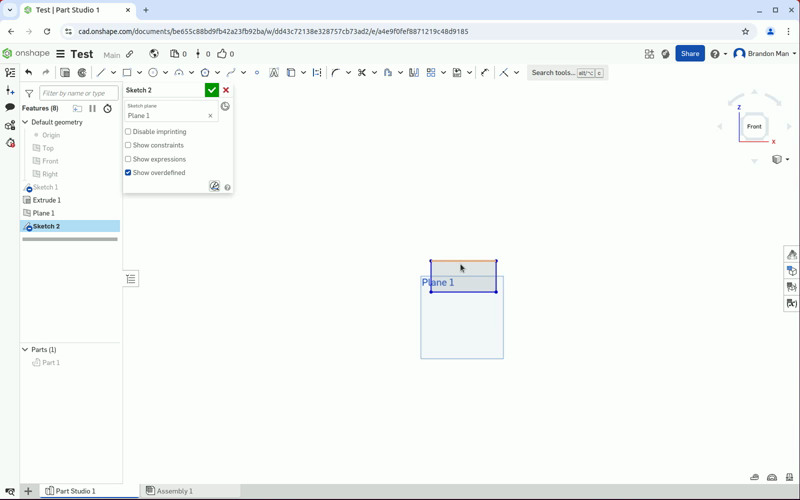
scroll(6)
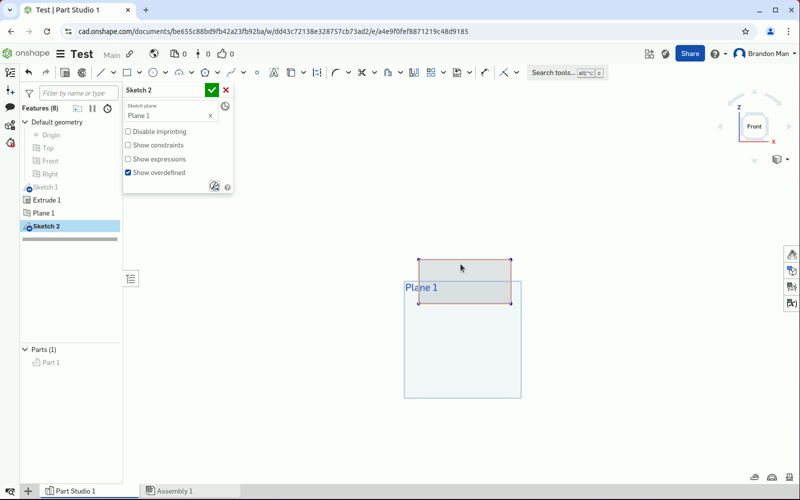
scroll(6)
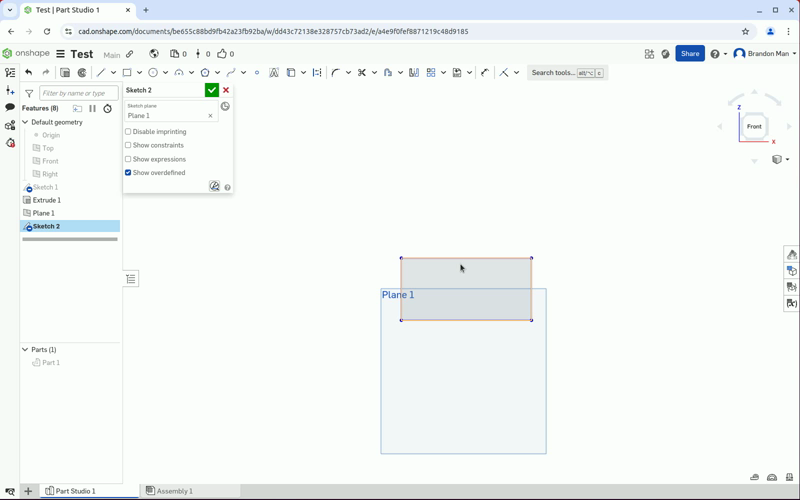
scroll(6)
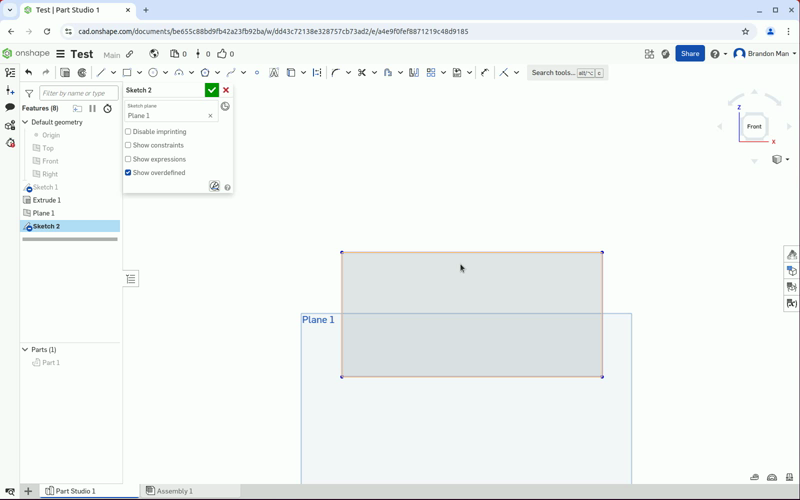
click(460, 263)
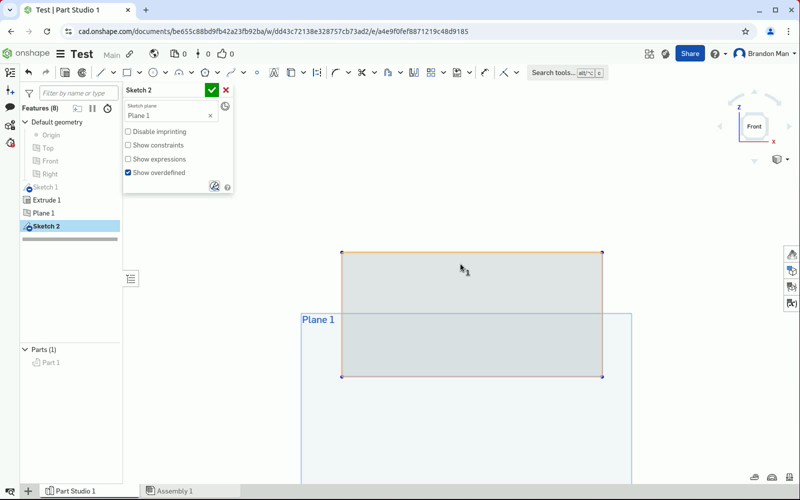
scroll(-6)
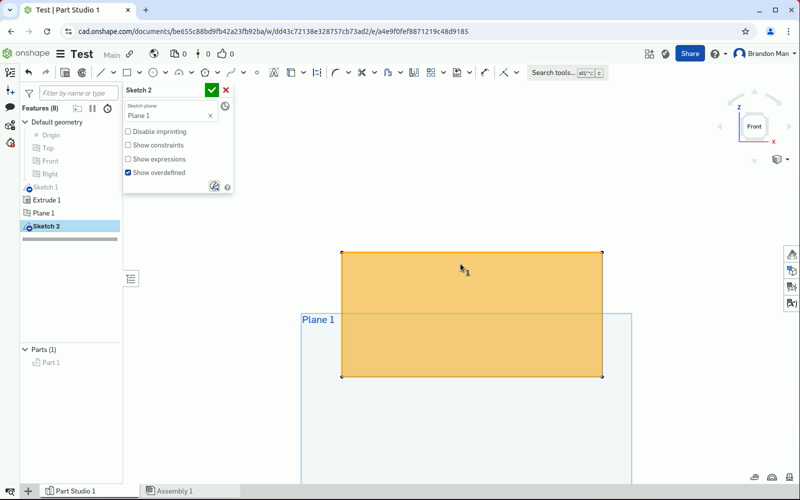
scroll(-6)
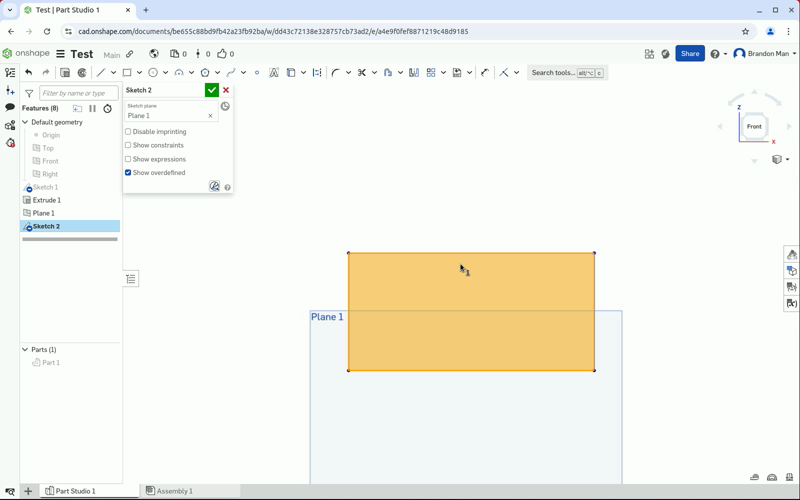
scroll(-6)
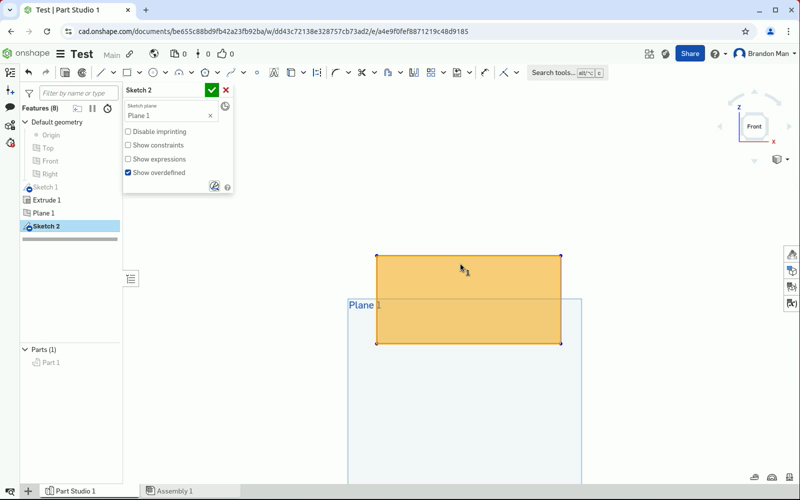
scroll(-6)
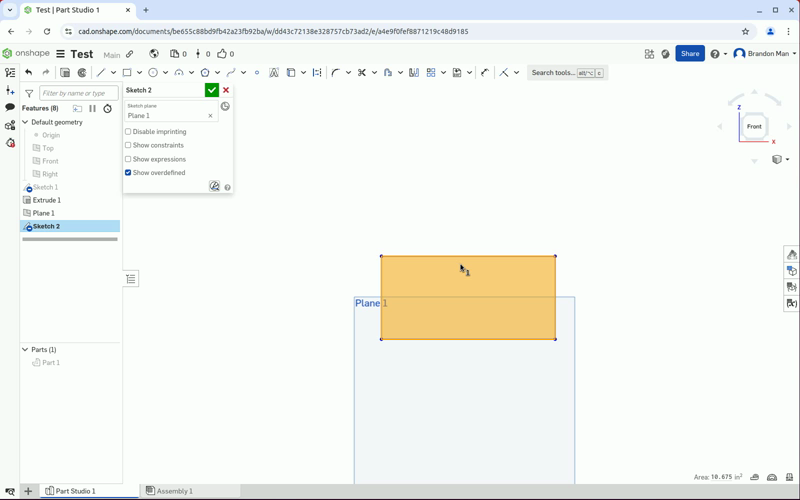
scroll(-6)
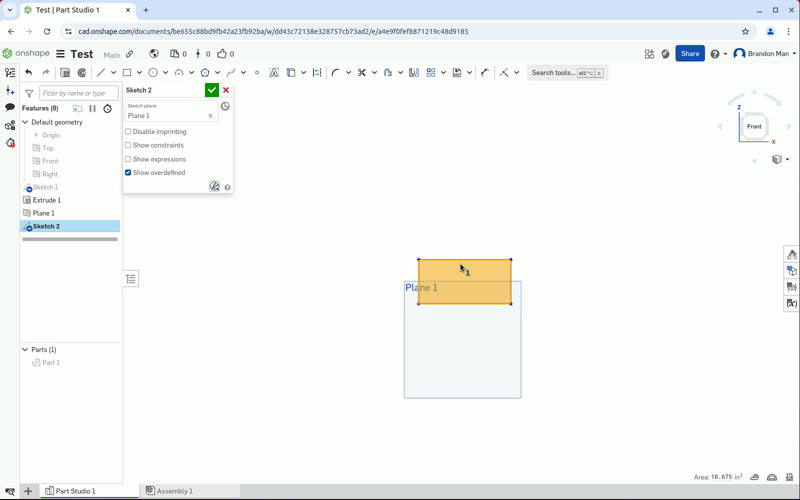
scroll(-6)
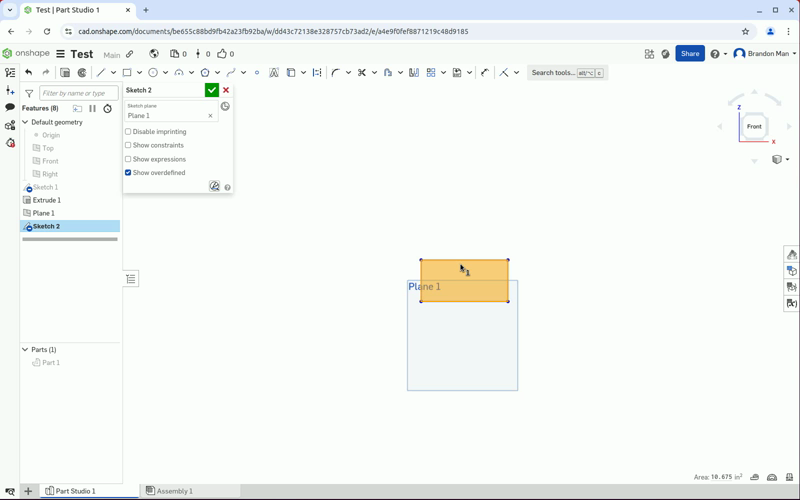
scroll(-6)
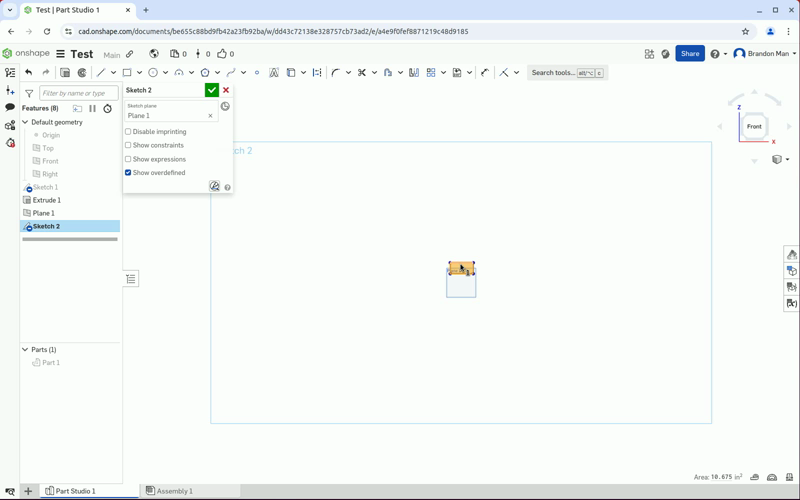
mouse_move(73, 352)
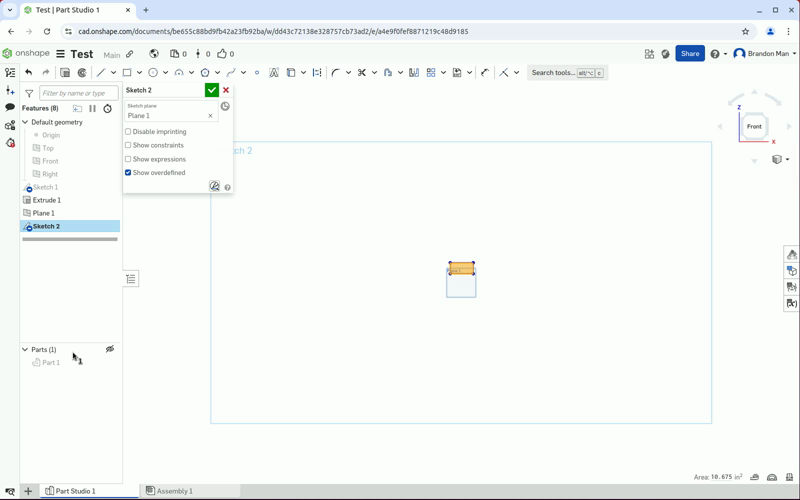
key(shift+y)
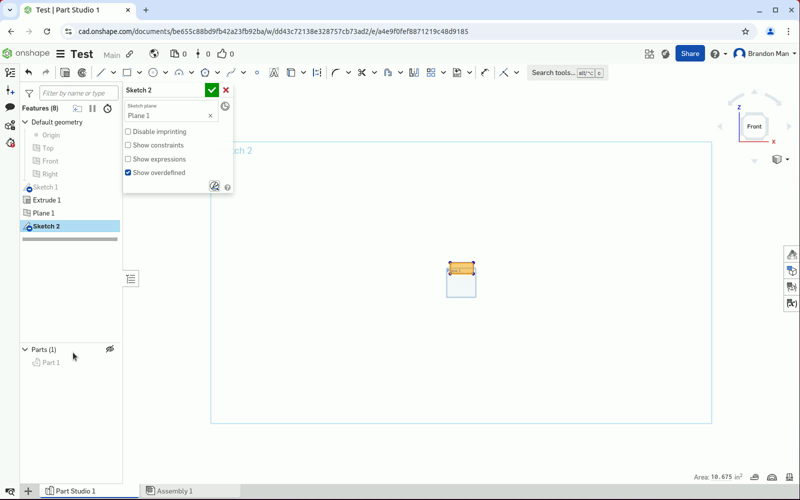
key(shift+e)
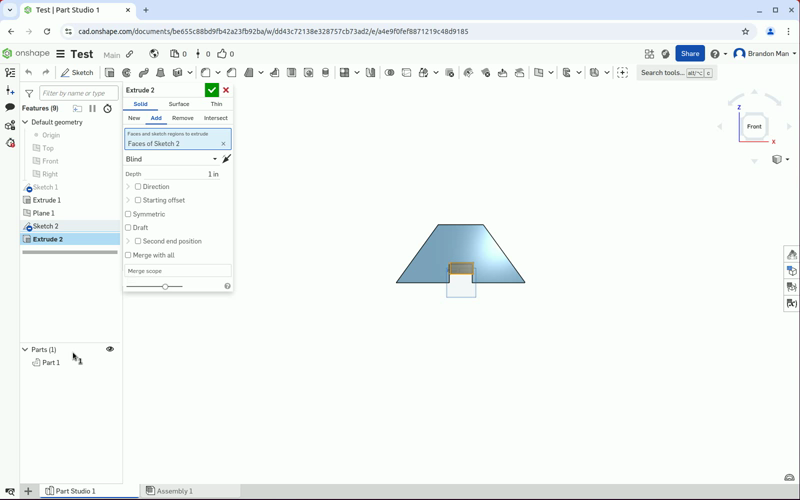
mouse_move(143, 106)
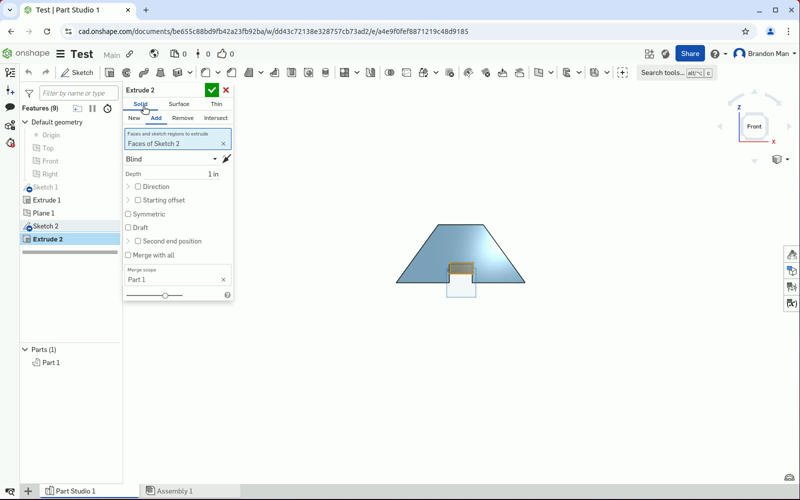
click(143, 106)
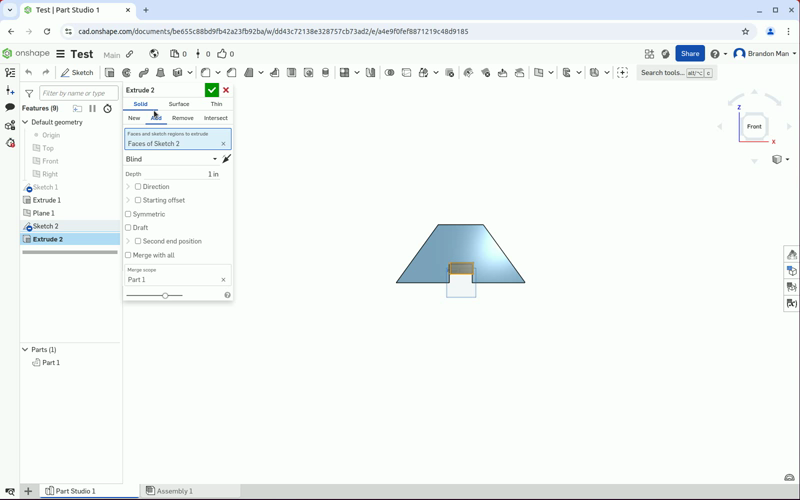
mouse_move(186, 120)
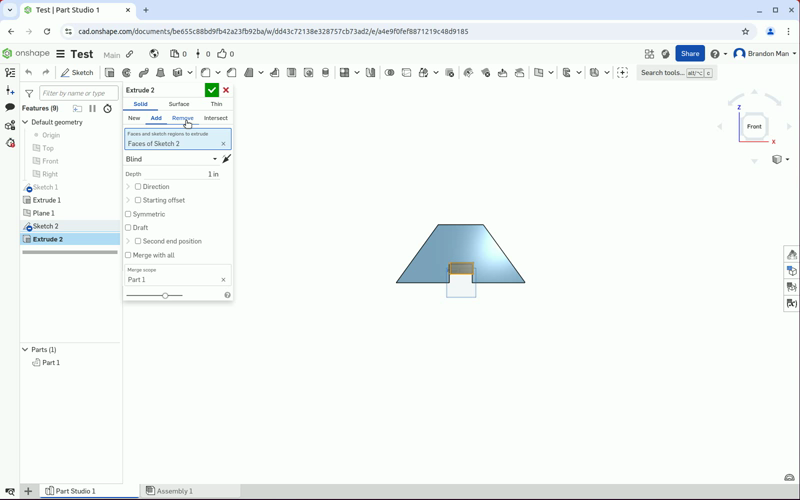
click(186, 120)
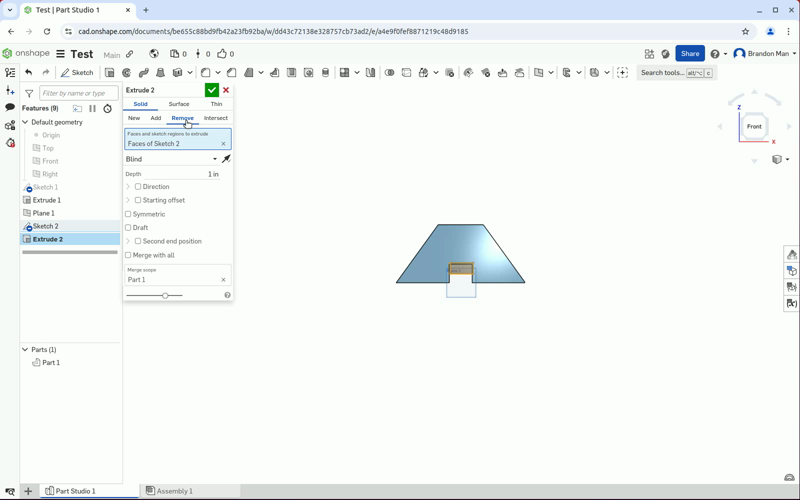
key(tab, 4)
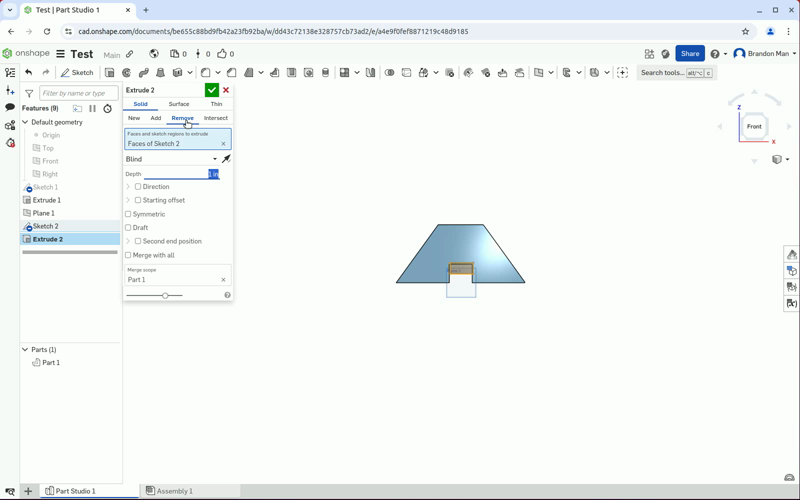
text(5.777)
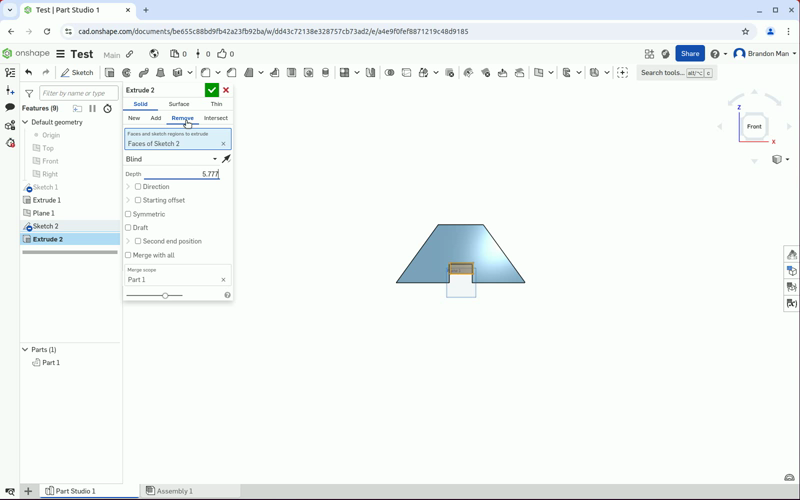
key(tab, 6)
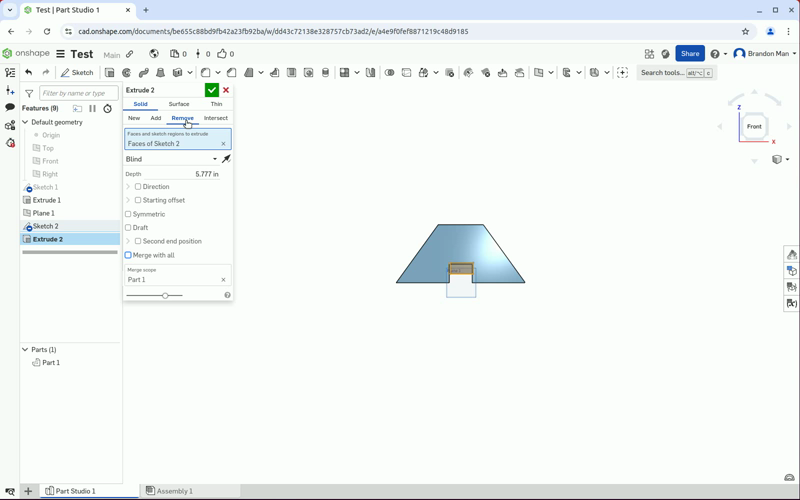
key(space)
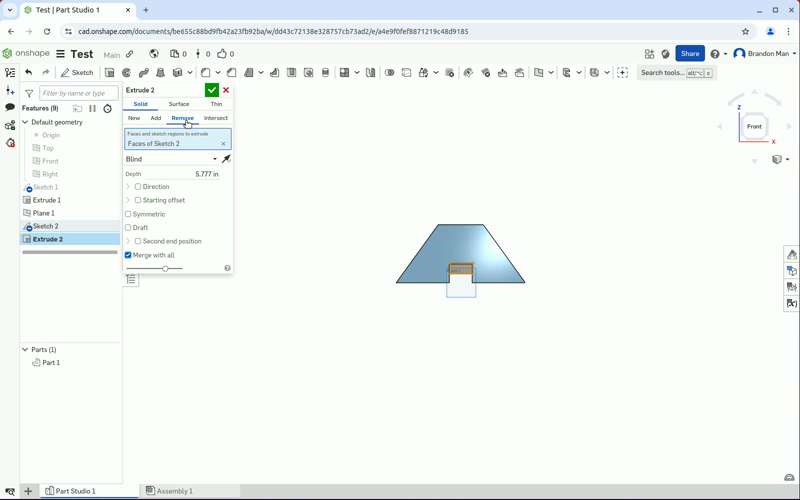
key(enter)
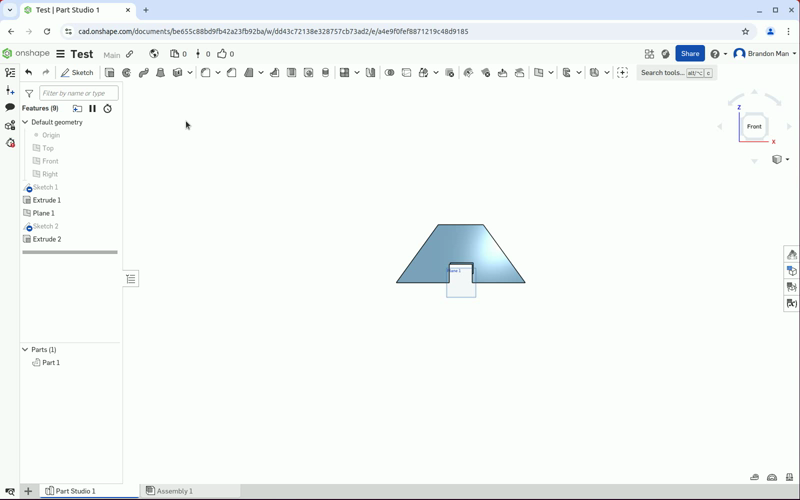
key(shift+h)
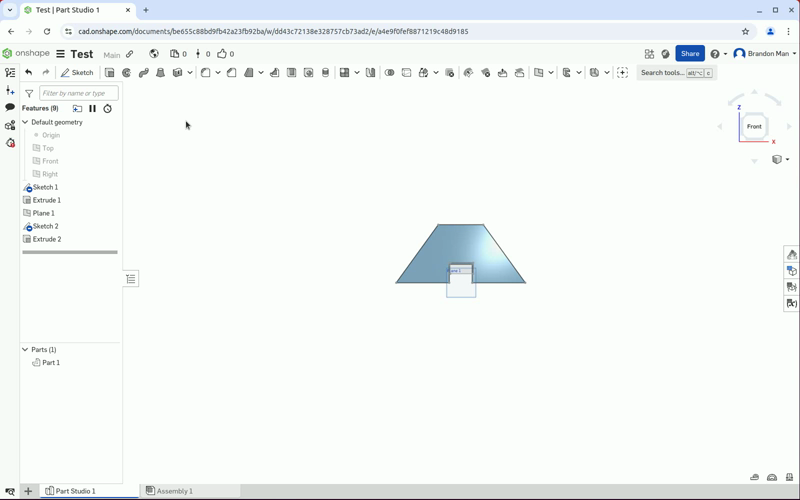
key(shift+h)
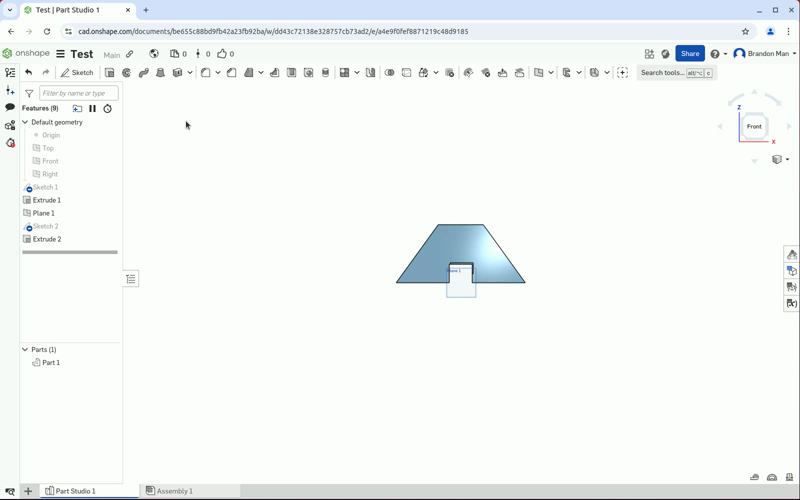
mouse_move(73, 189)
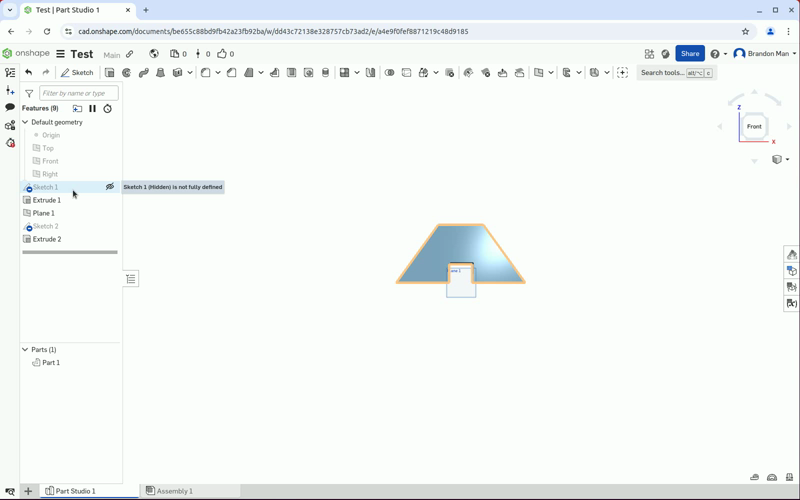
click(73, 189)
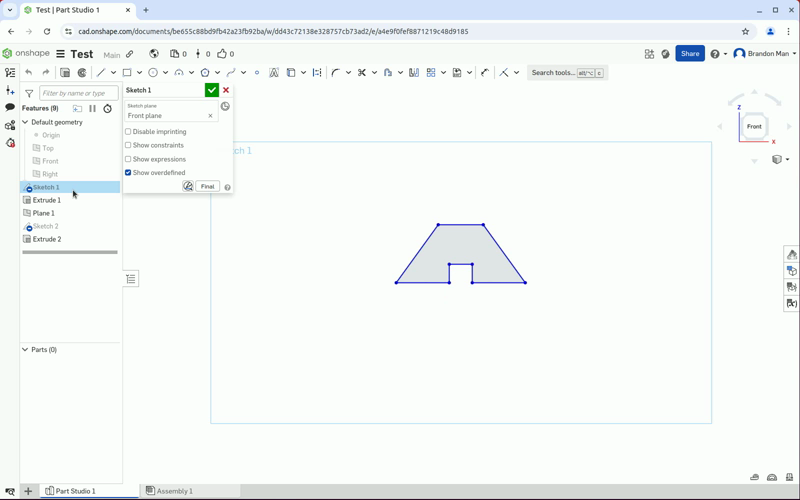
mouse_move(229, 92)
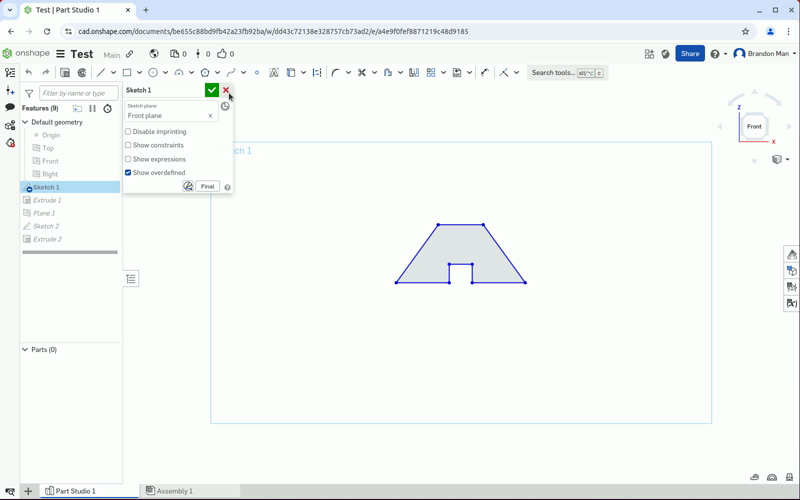
click(229, 92)
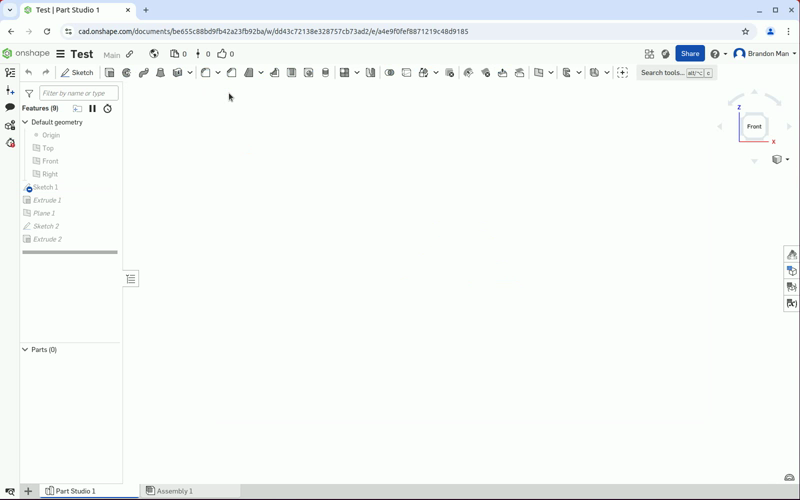
key(shift+s)
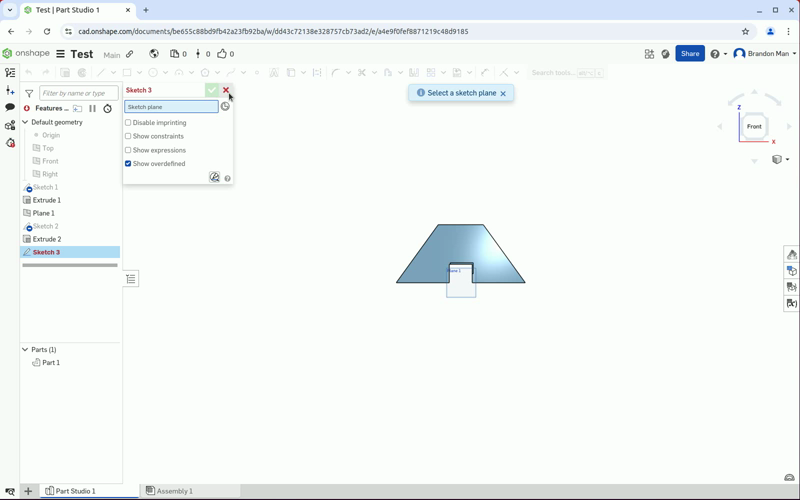
mouse_move(73, 215)
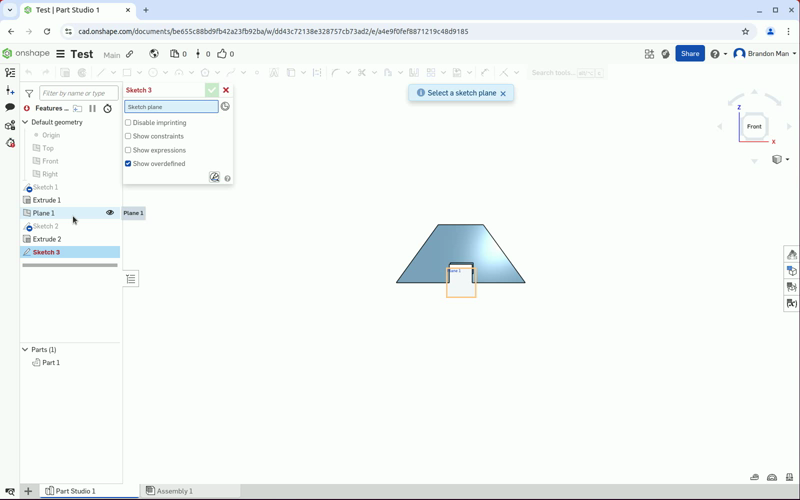
click(73, 215)
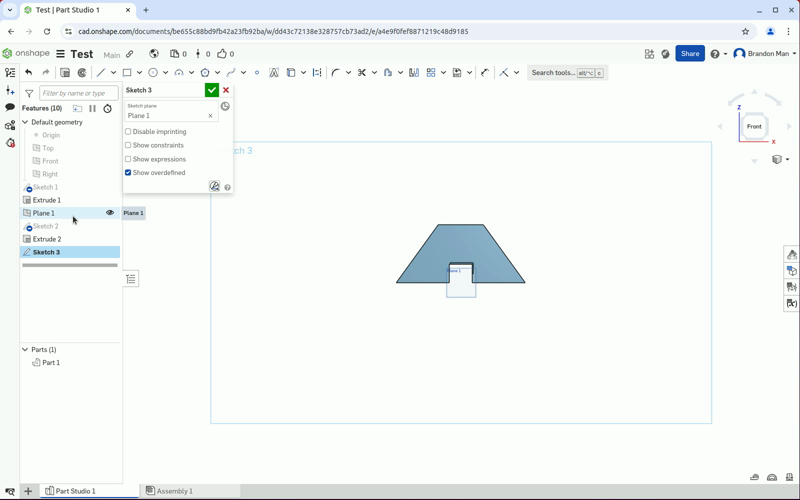
mouse_move(73, 352)
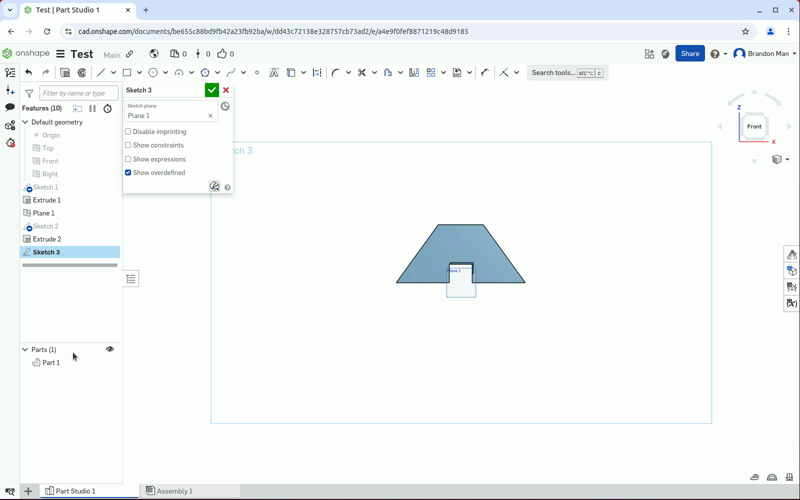
key(y)
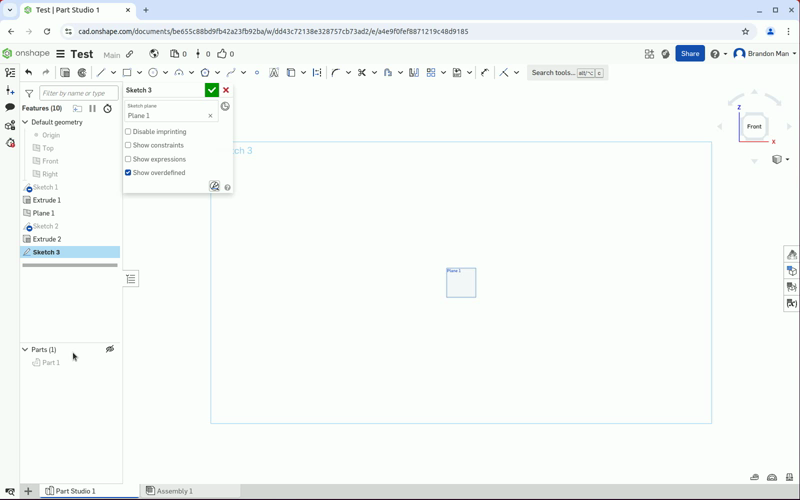
key(l)
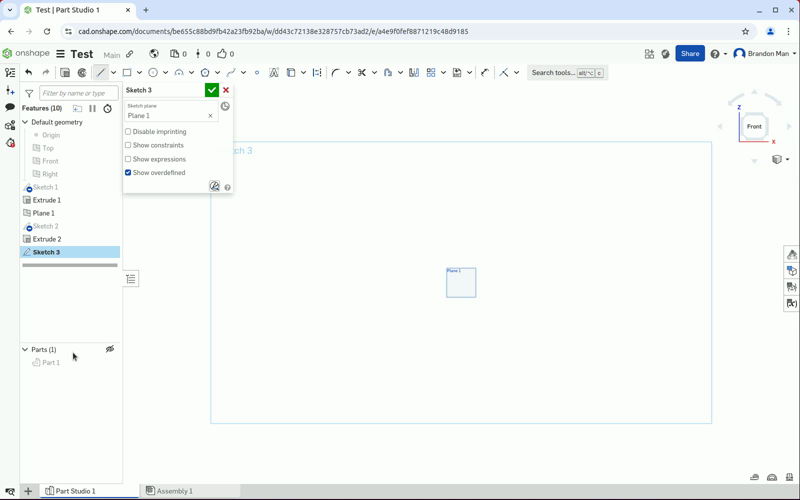
key_down(shift)
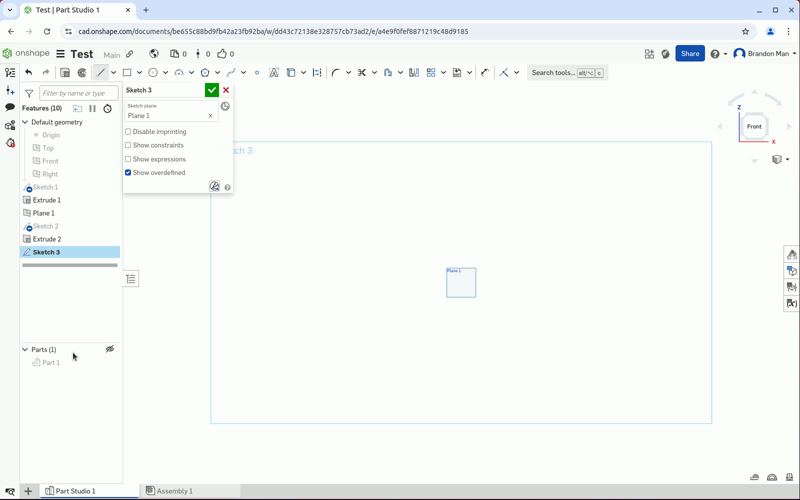
mouse_move(446, 273)
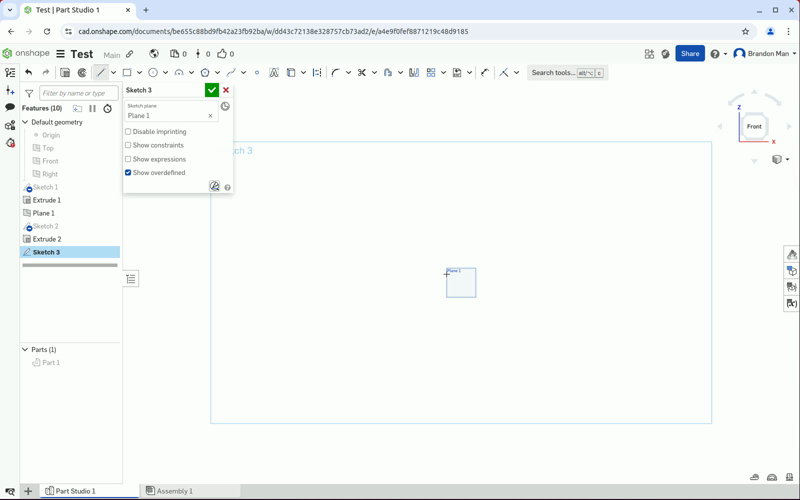
click(446, 273)
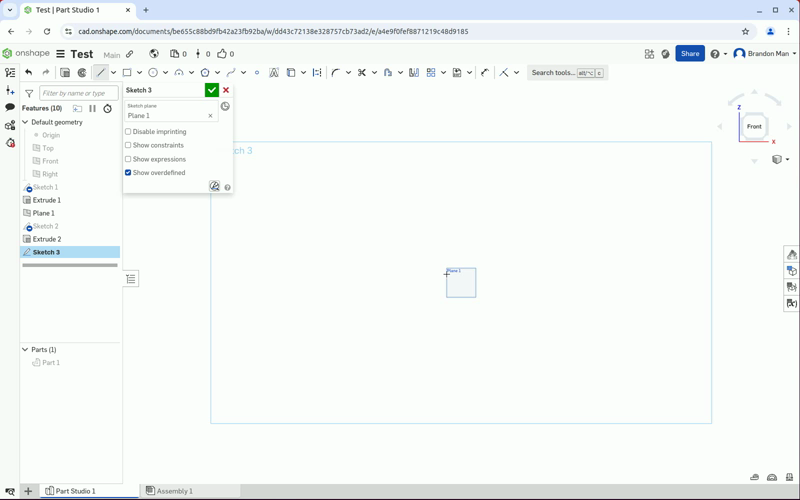
key_up(shift)
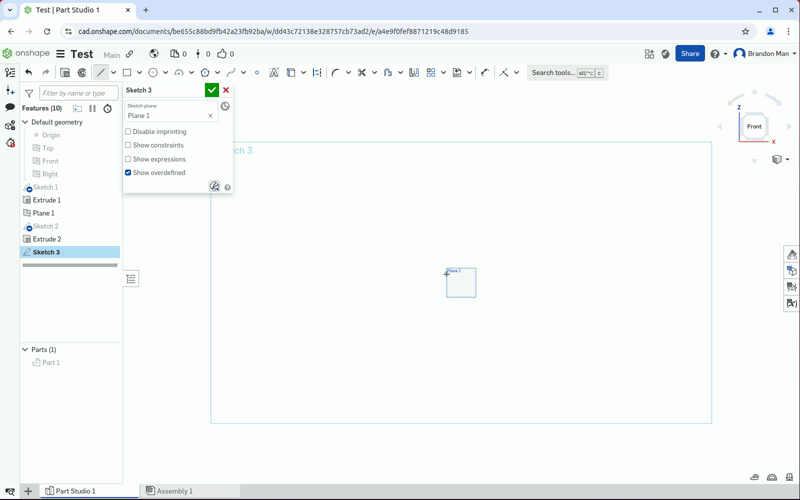
key_down(shift)
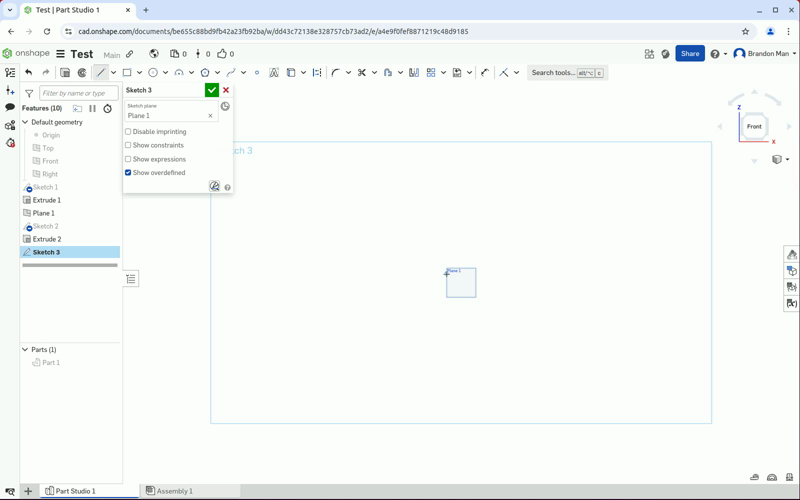
mouse_move(476, 273)
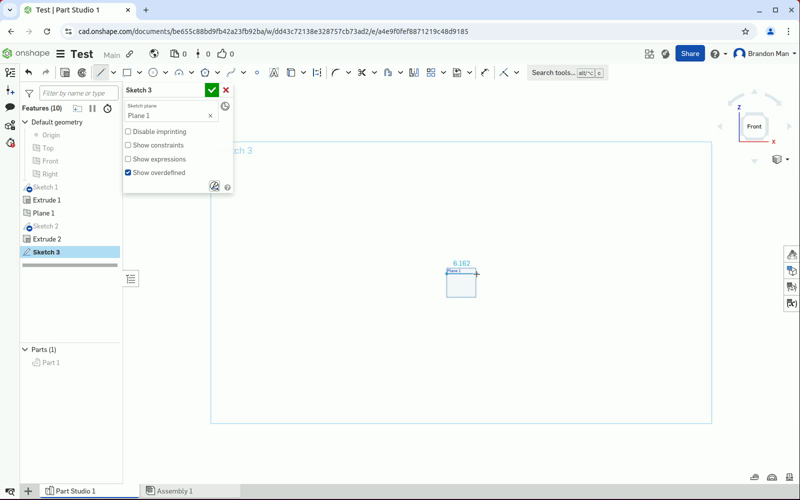
mouse_move(449, 273)
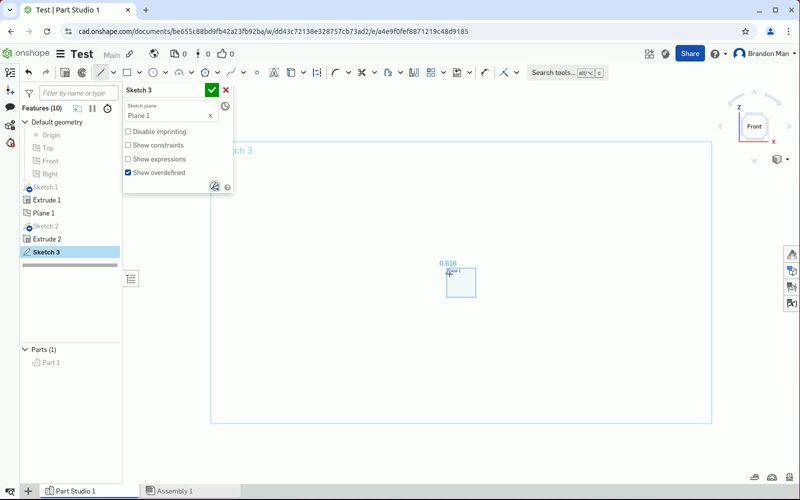
scroll(6)
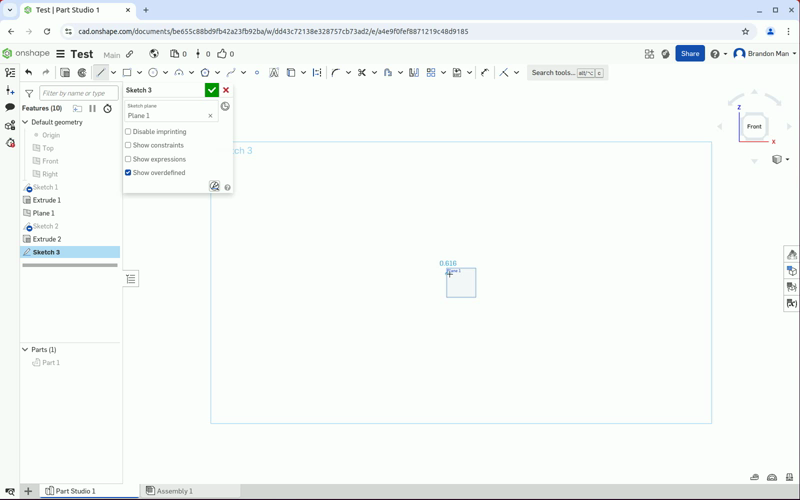
scroll(6)
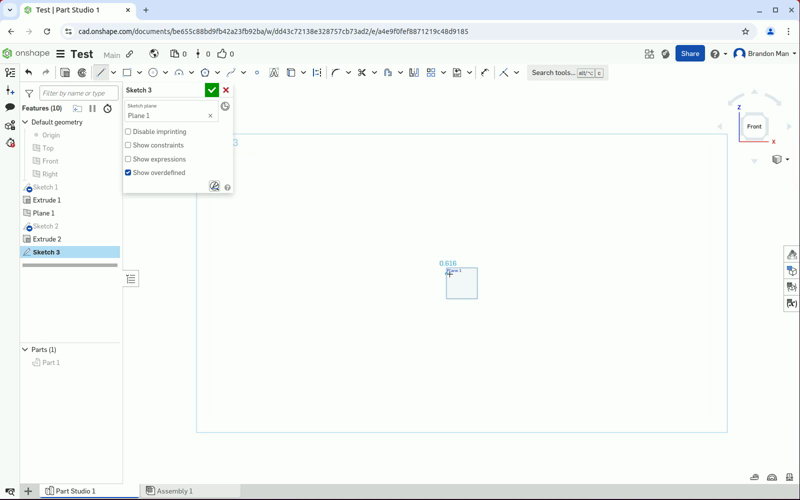
scroll(6)
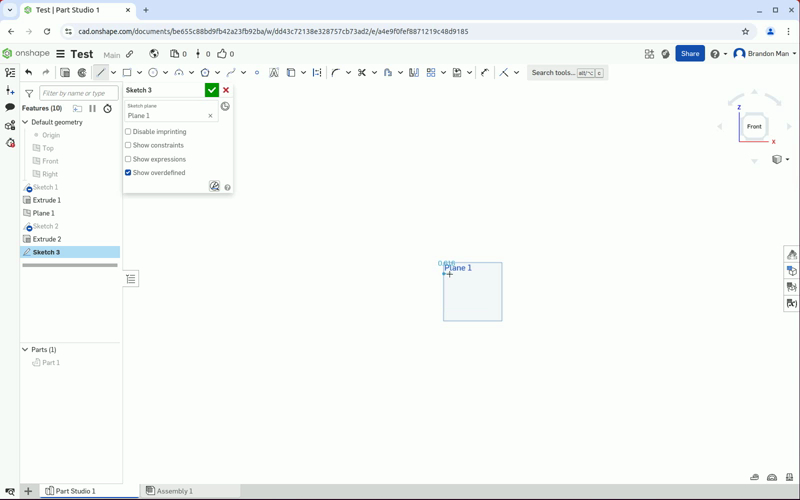
scroll(6)
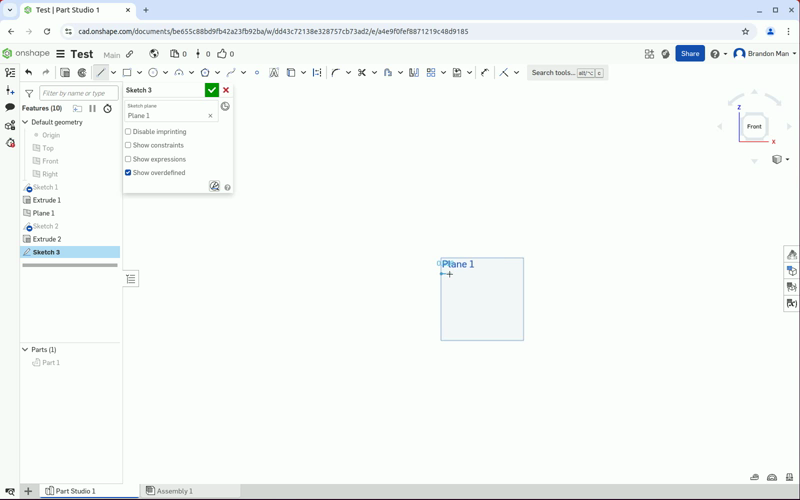
scroll(6)
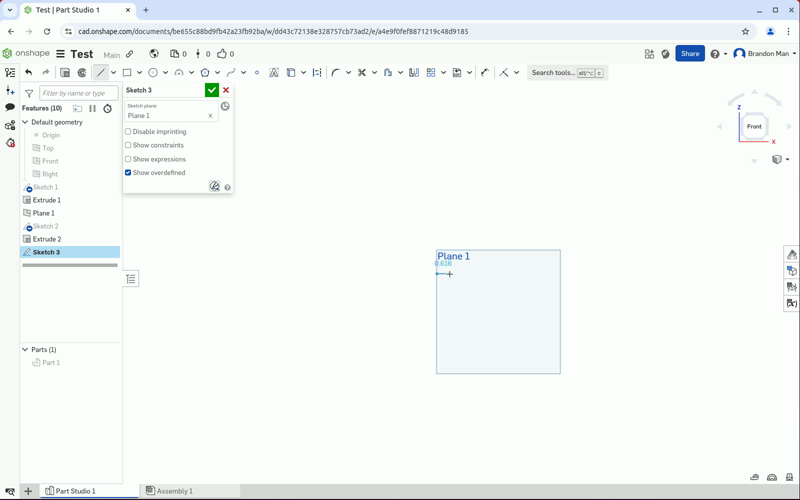
scroll(6)
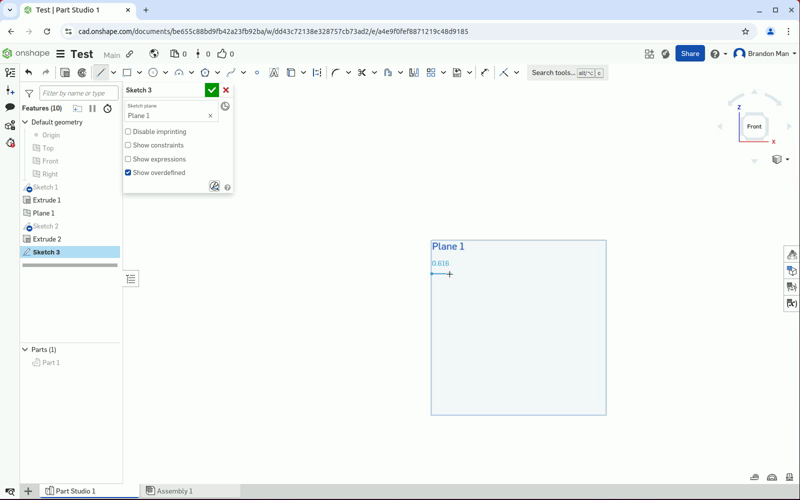
scroll(6)
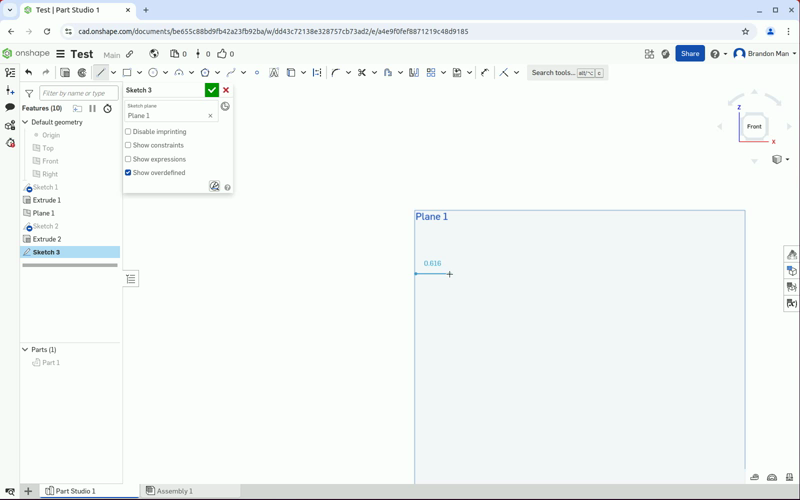
click(449, 273)
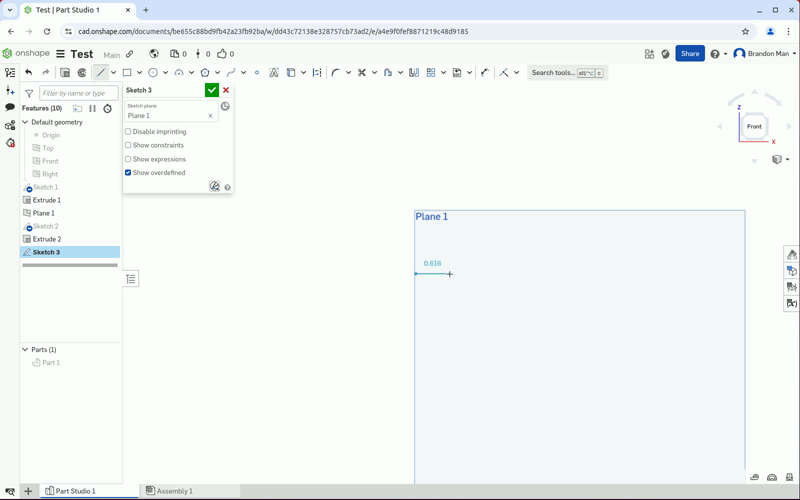
scroll(-6)
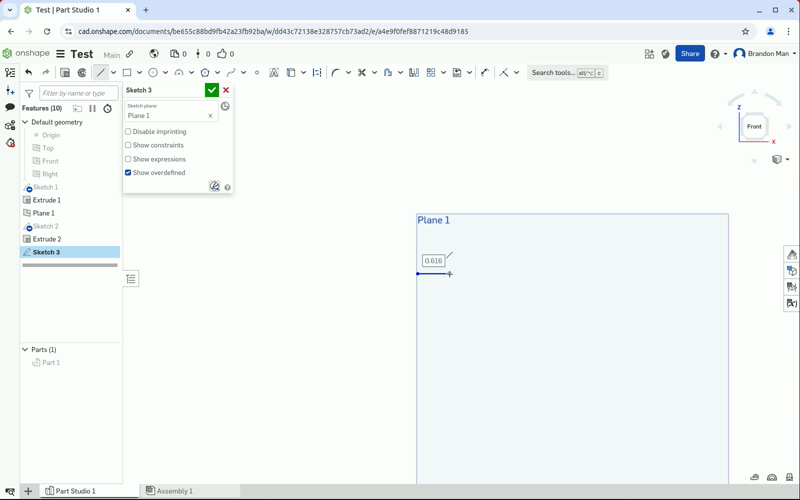
scroll(-6)
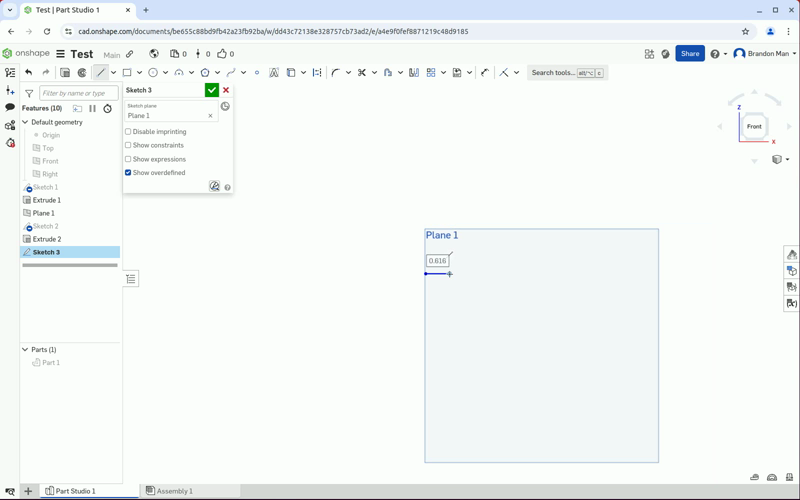
scroll(-6)
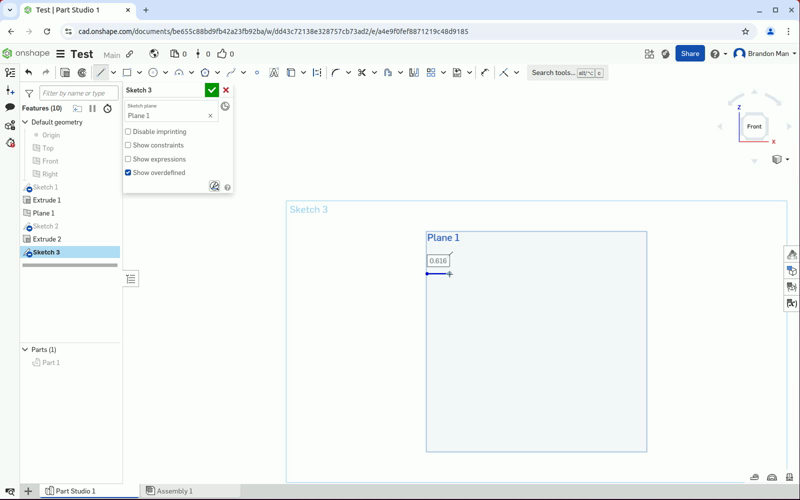
scroll(-6)
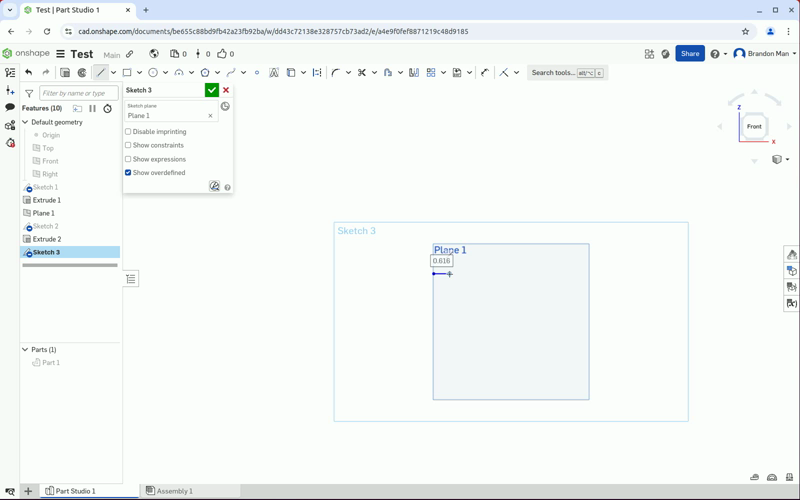
scroll(-6)
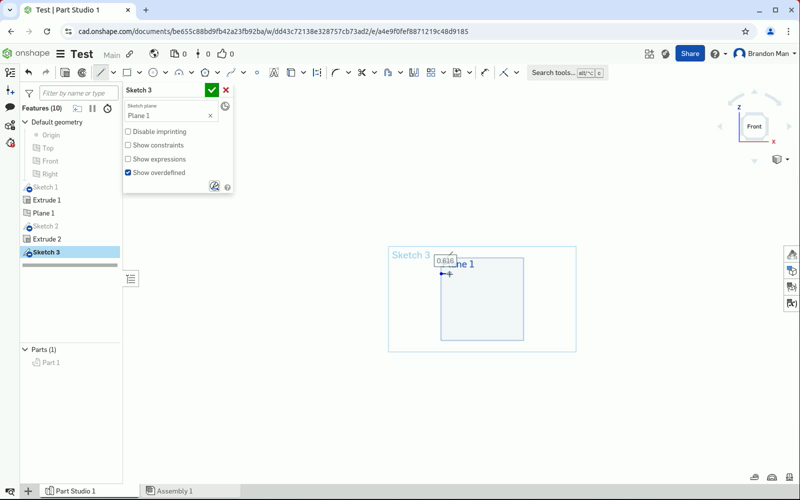
scroll(-6)
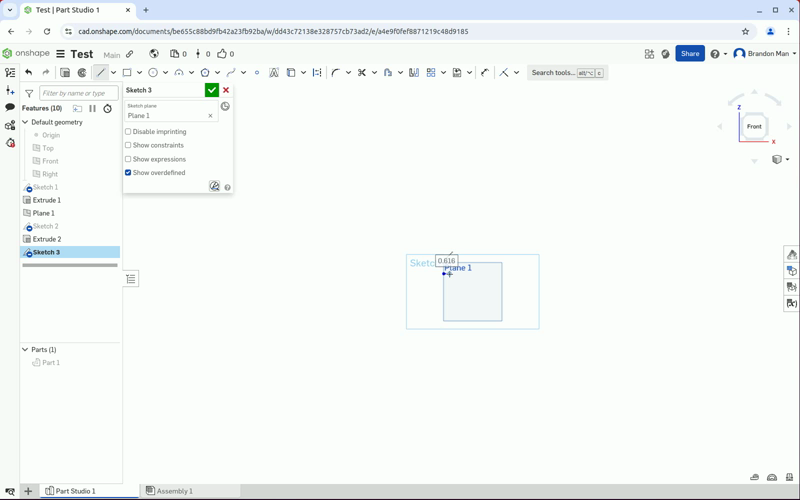
scroll(-6)
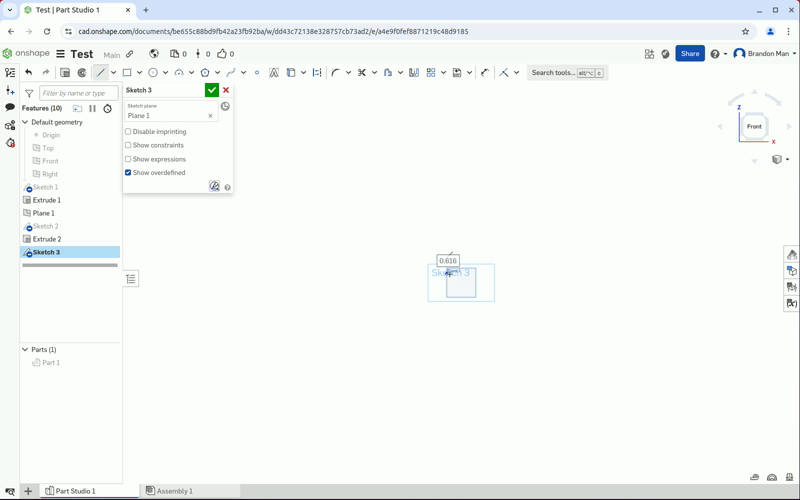
key_up(shift)
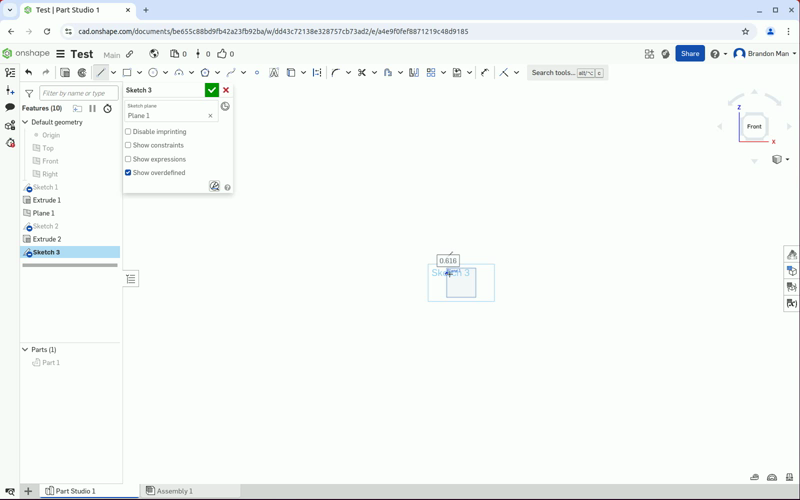
key_down(shift)
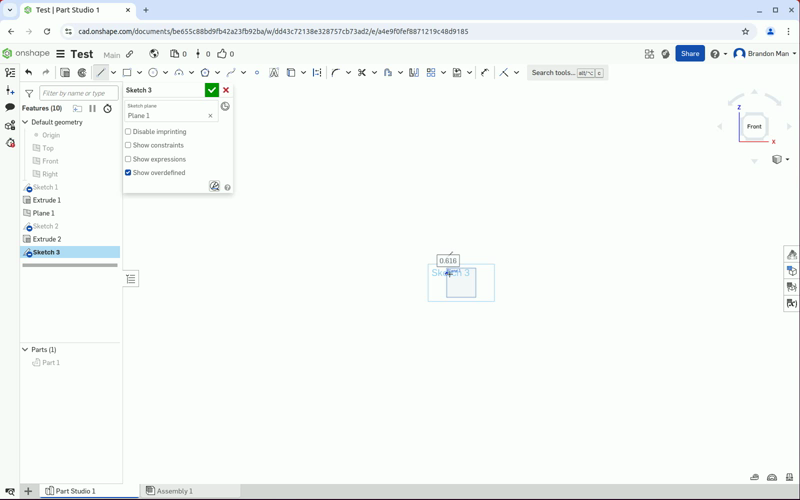
mouse_move(479, 273)
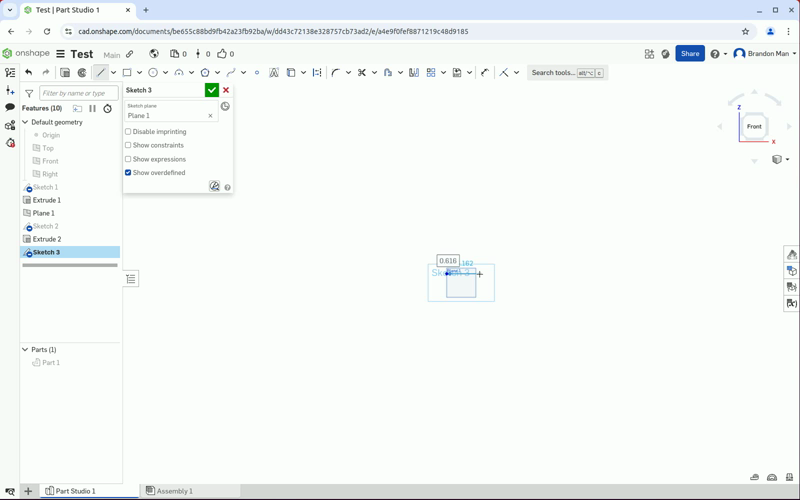
mouse_move(449, 263)
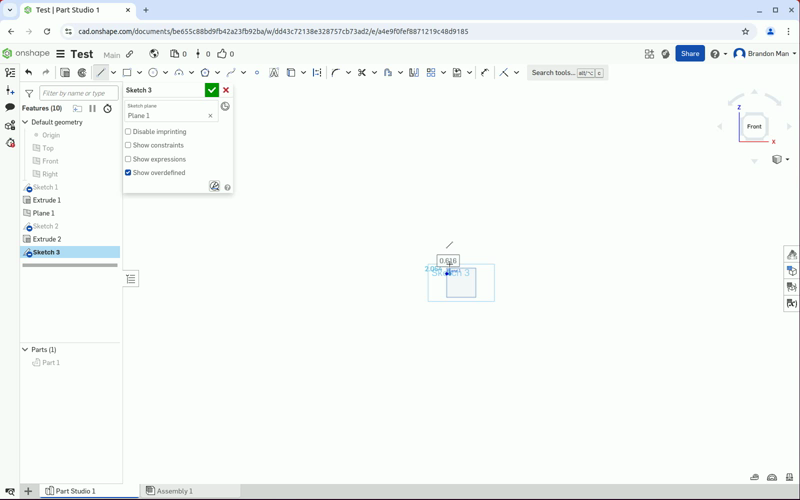
click(449, 263)
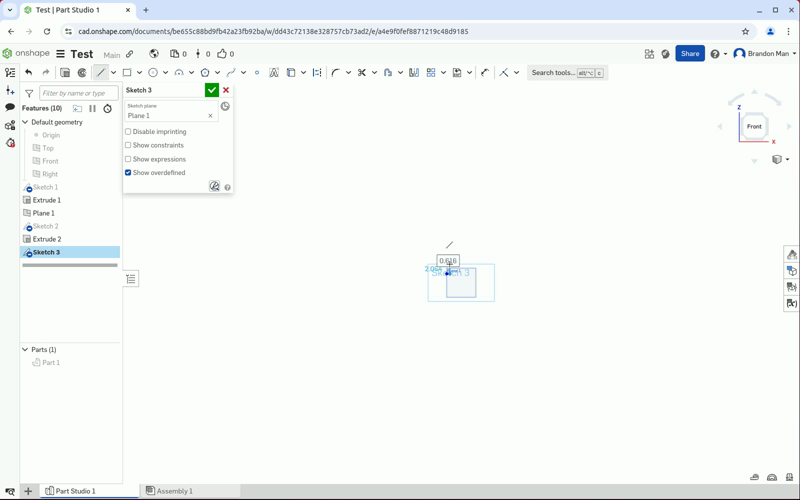
key_up(shift)
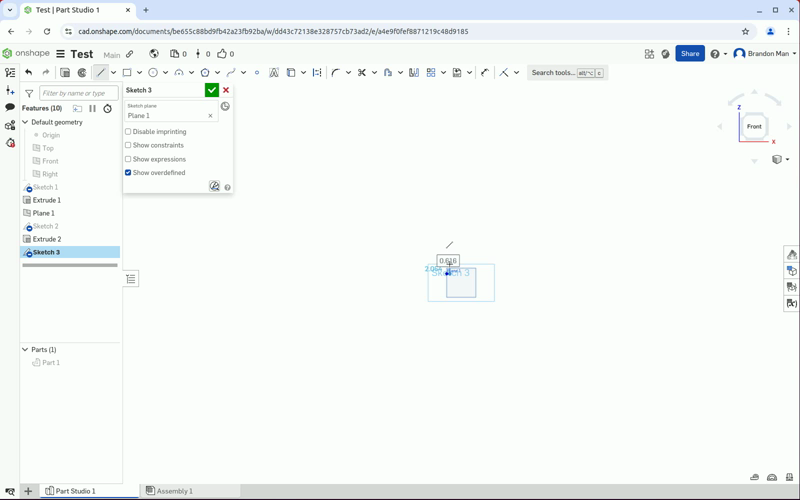
key_down(shift)
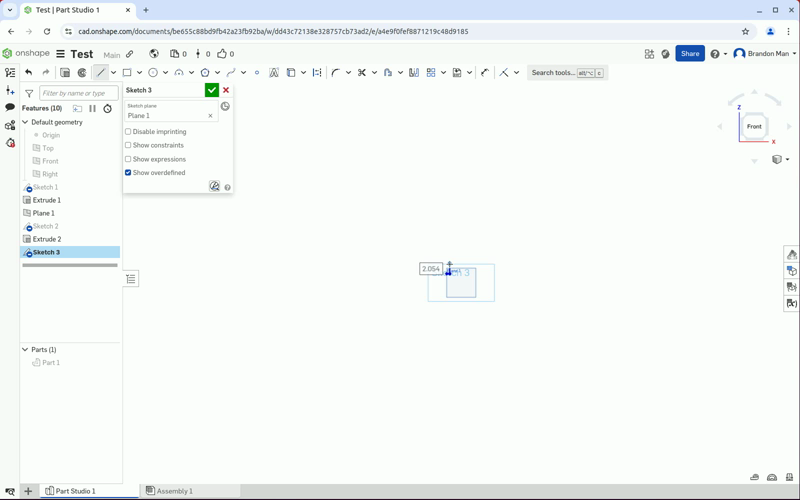
mouse_move(479, 263)
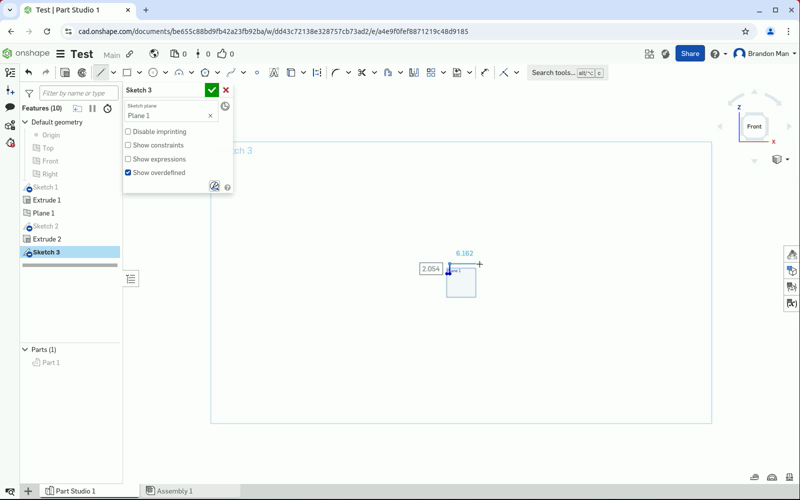
mouse_move(471, 263)
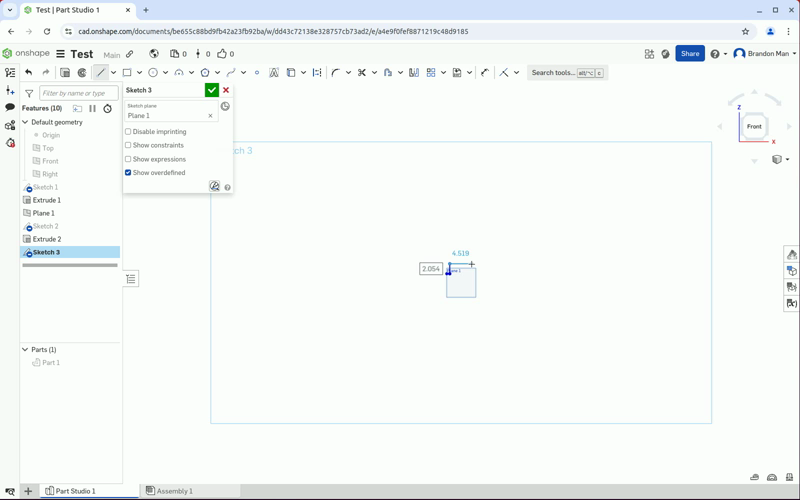
click(471, 263)
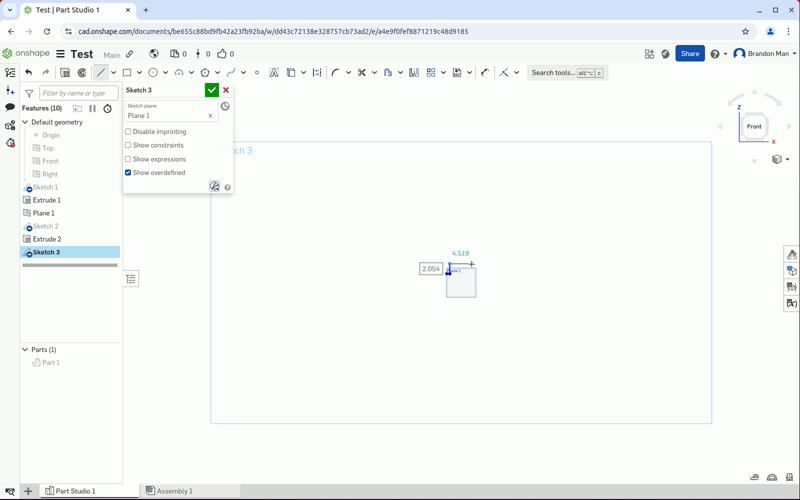
key_up(shift)
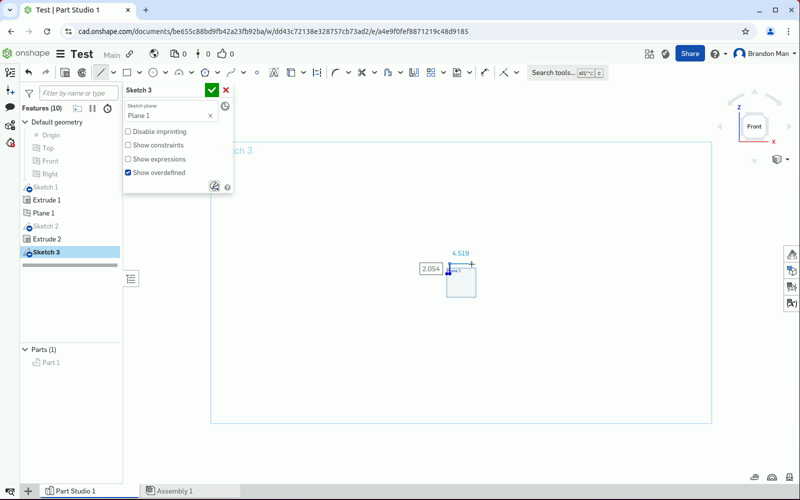
key_down(shift)
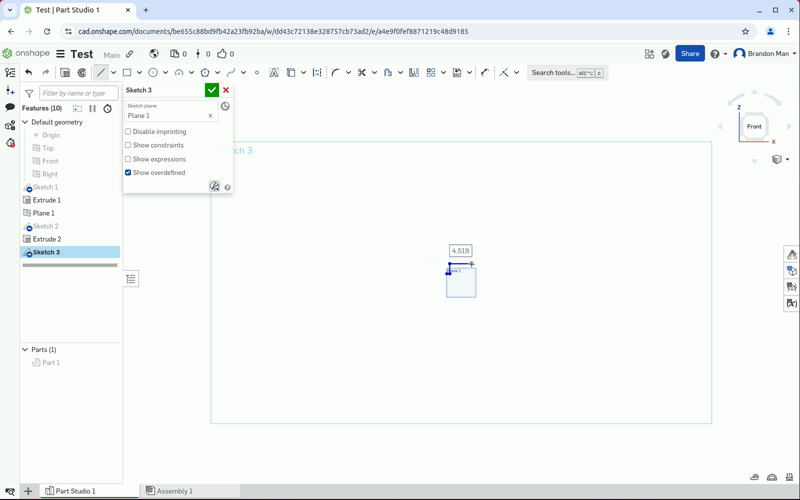
mouse_move(501, 263)
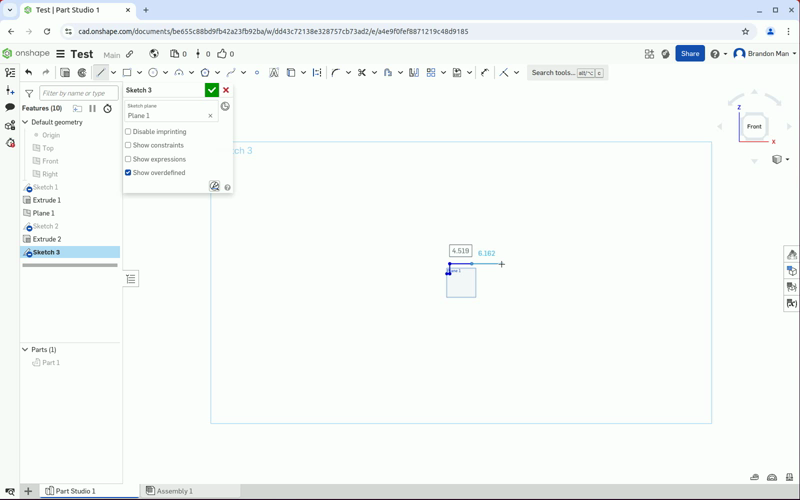
mouse_move(471, 273)
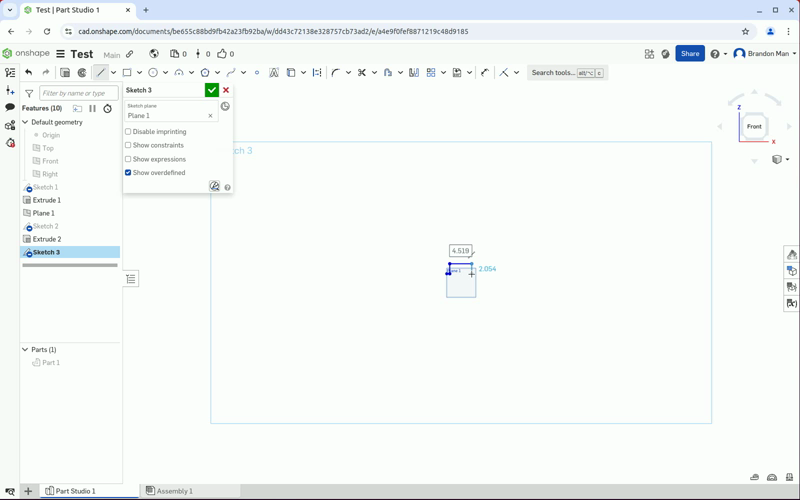
click(471, 273)
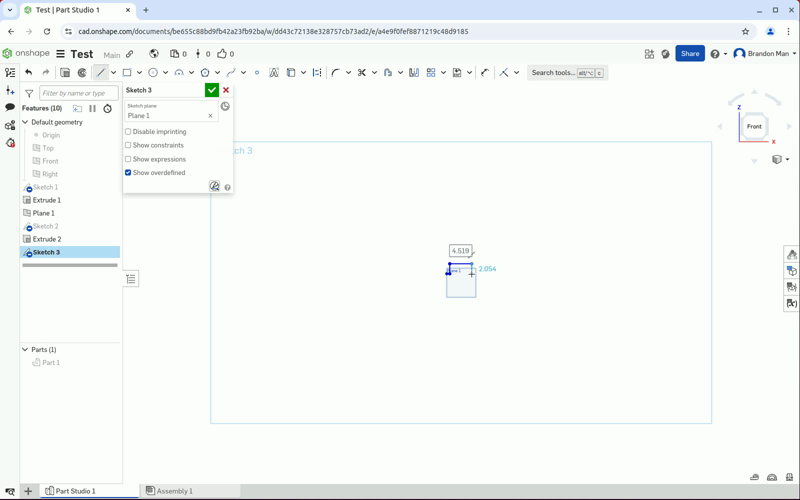
key_up(shift)
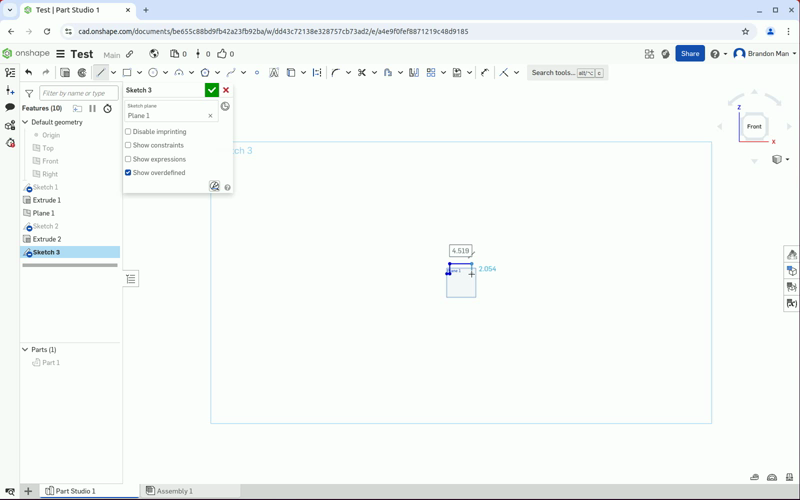
key_down(shift)
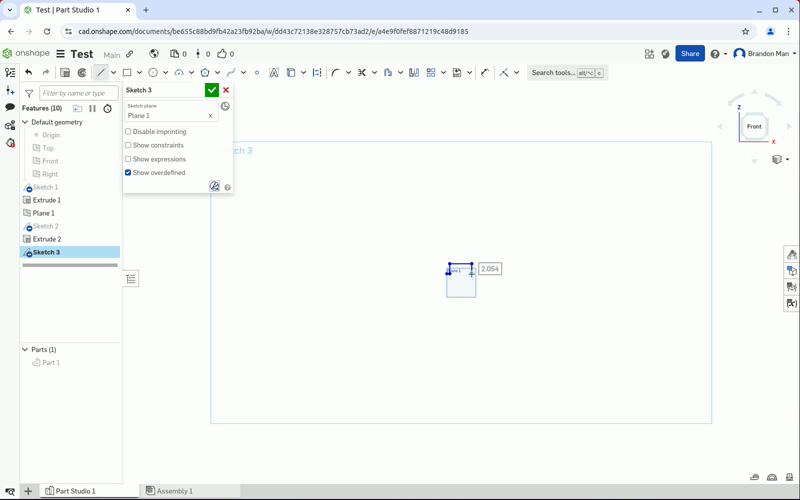
mouse_move(501, 273)
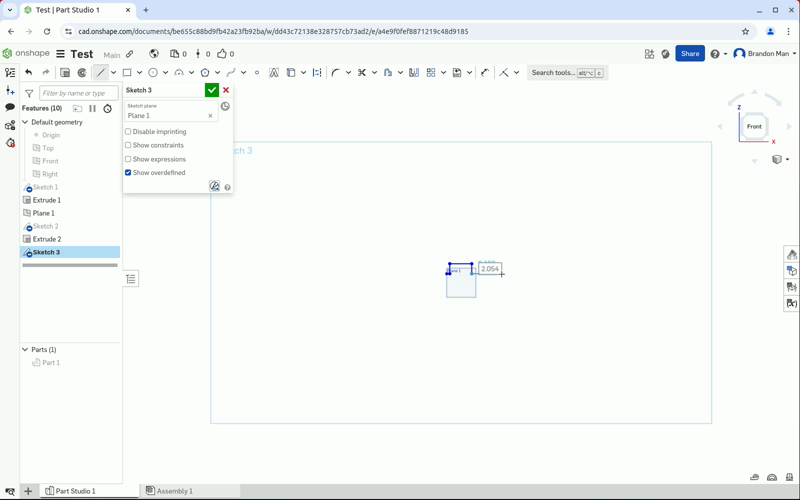
mouse_move(474, 273)
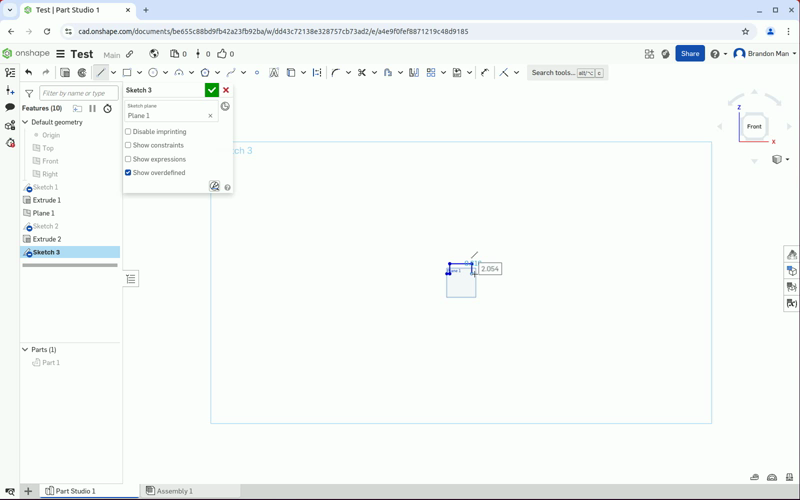
scroll(6)
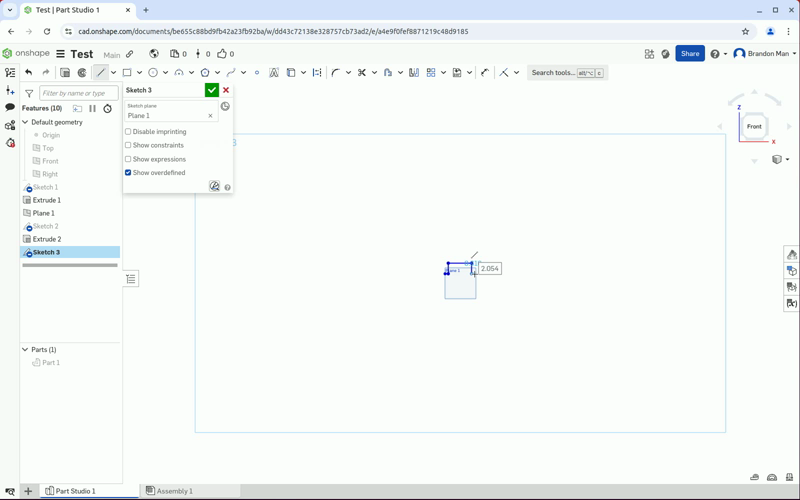
scroll(6)
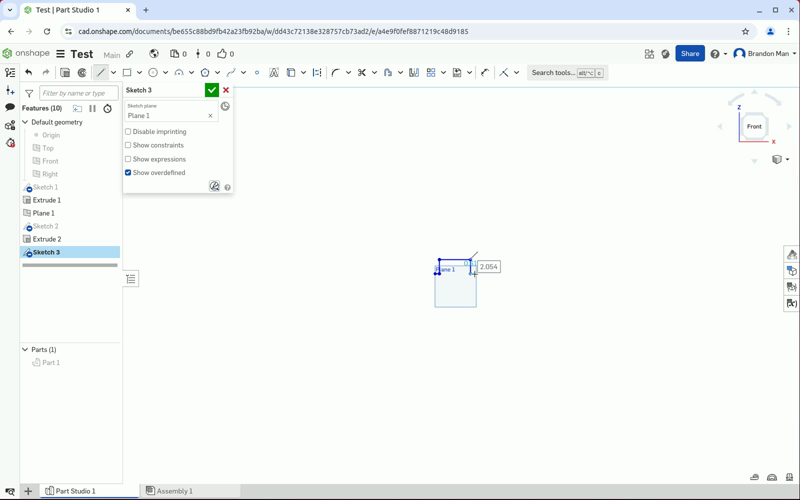
scroll(6)
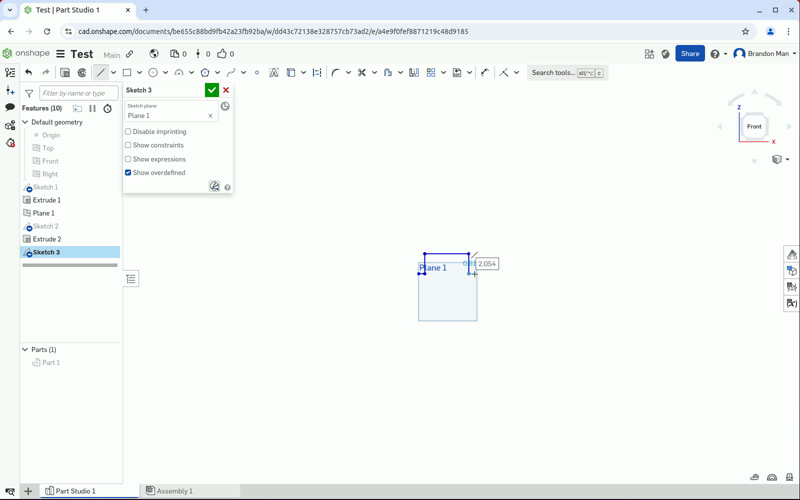
scroll(6)
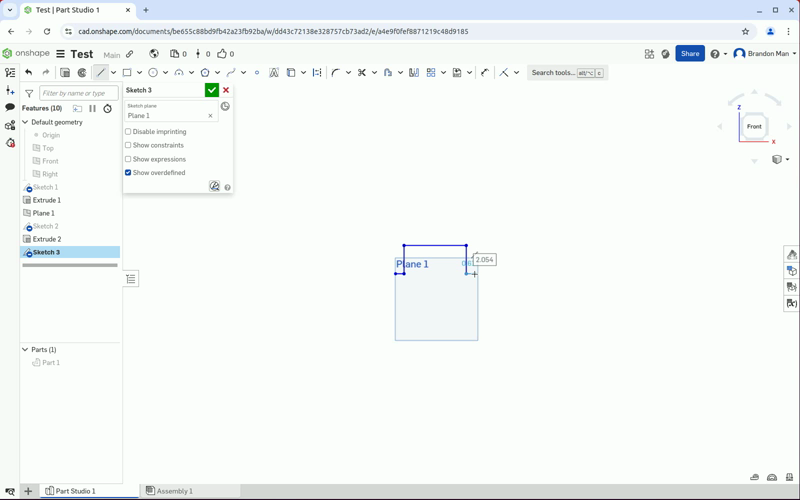
scroll(6)
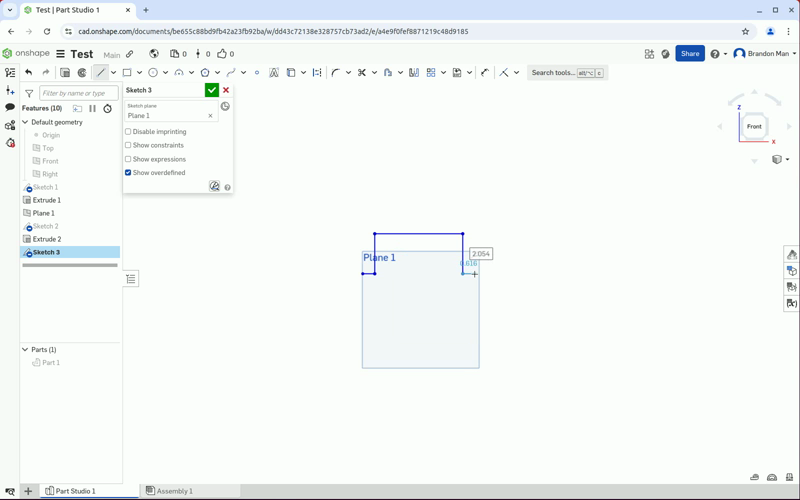
scroll(6)
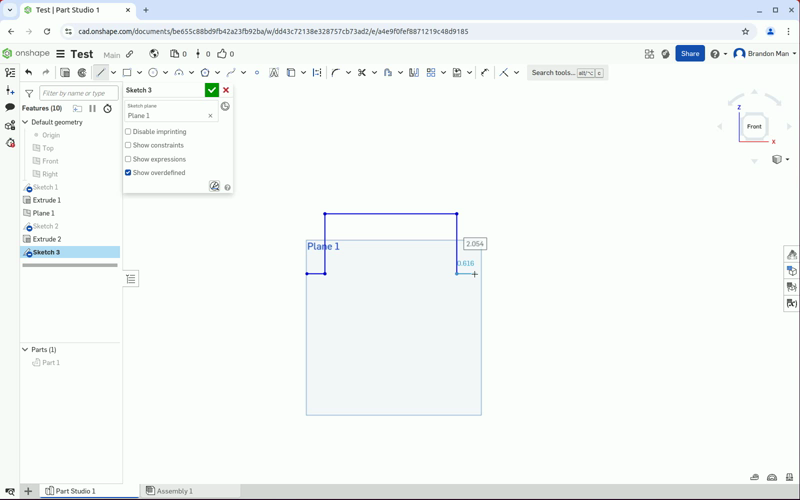
scroll(6)
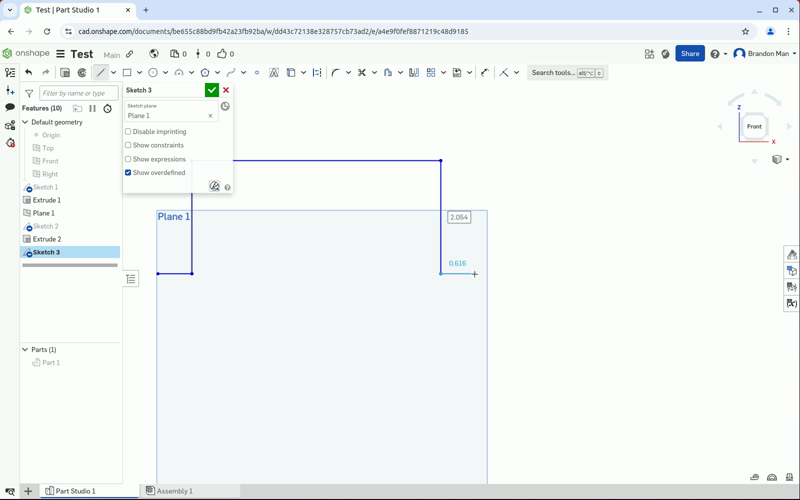
click(474, 273)
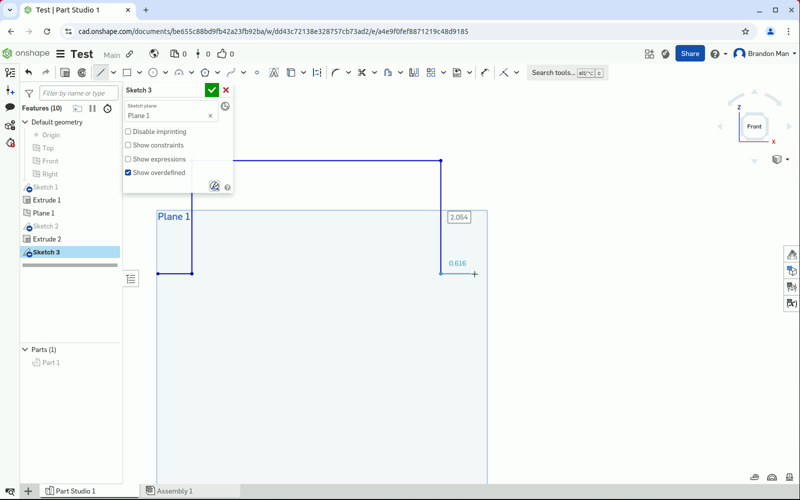
scroll(-6)
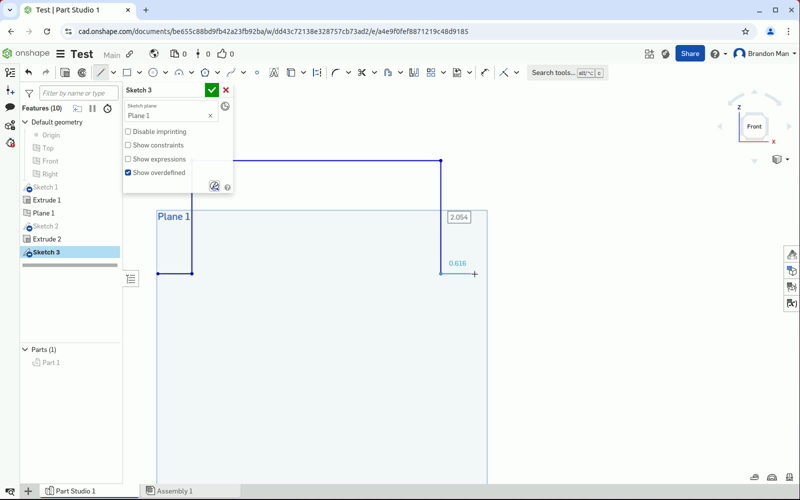
scroll(-6)
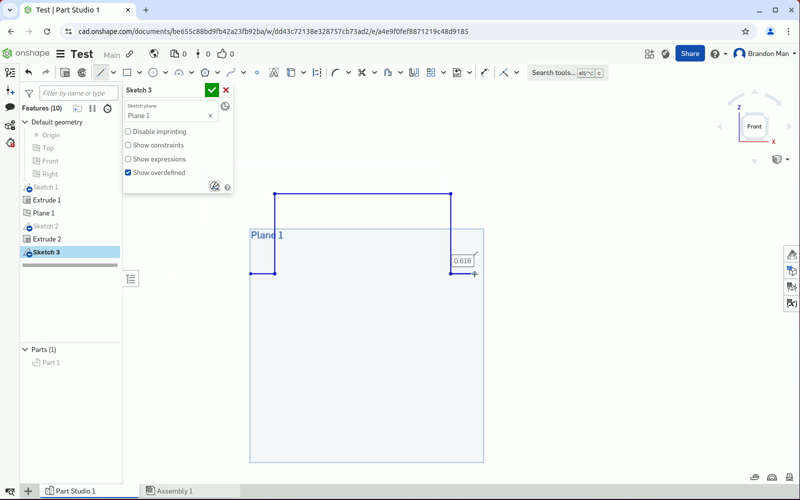
scroll(-6)
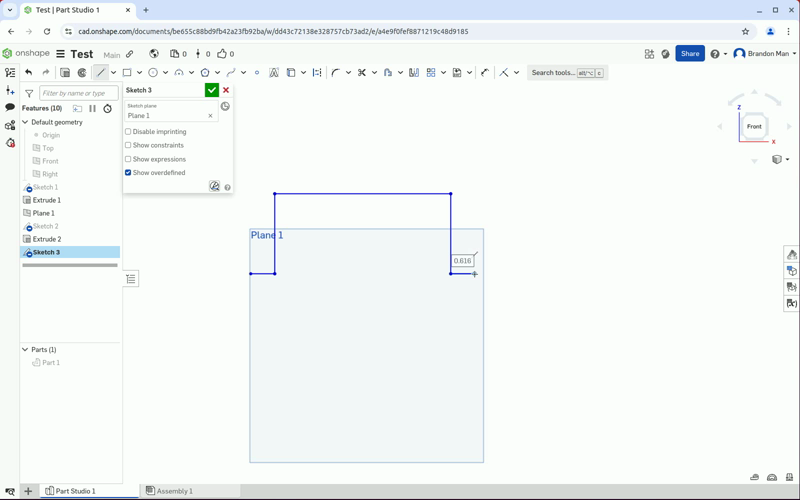
scroll(-6)
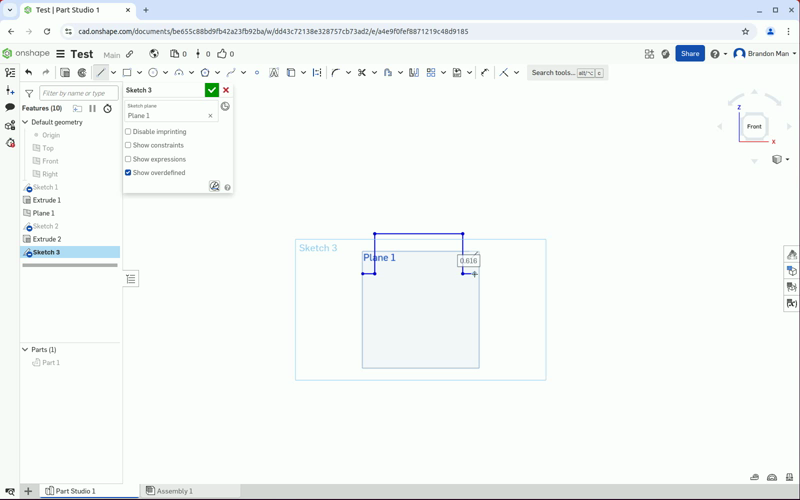
scroll(-6)
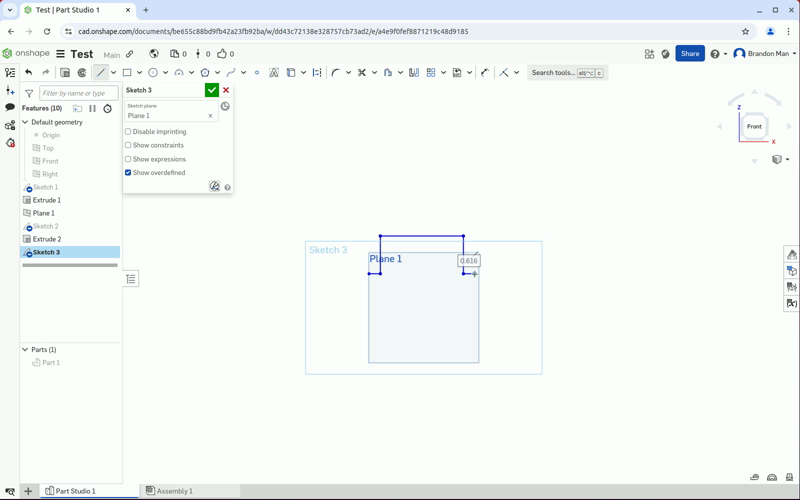
scroll(-6)
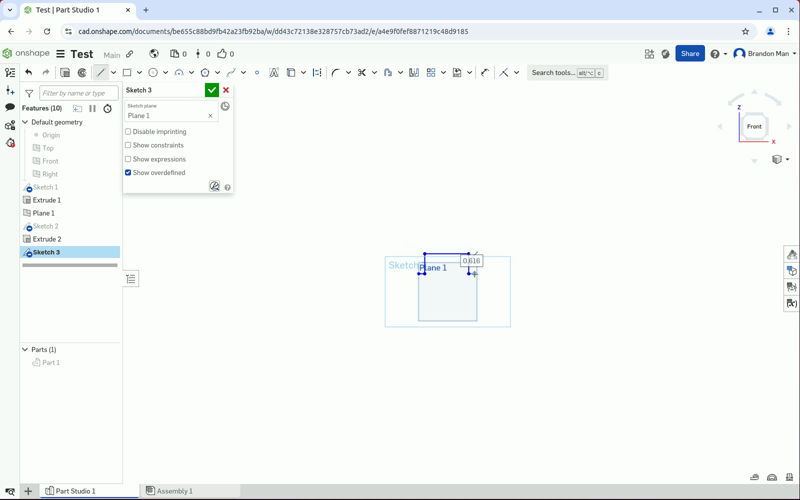
scroll(-6)
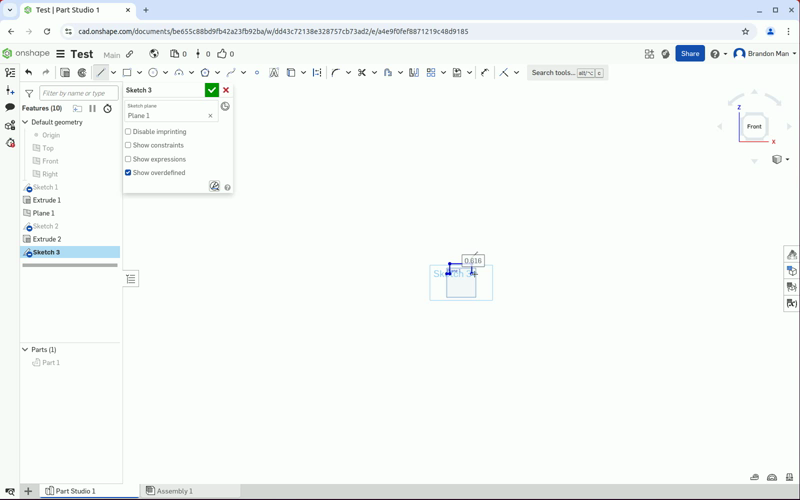
key_up(shift)
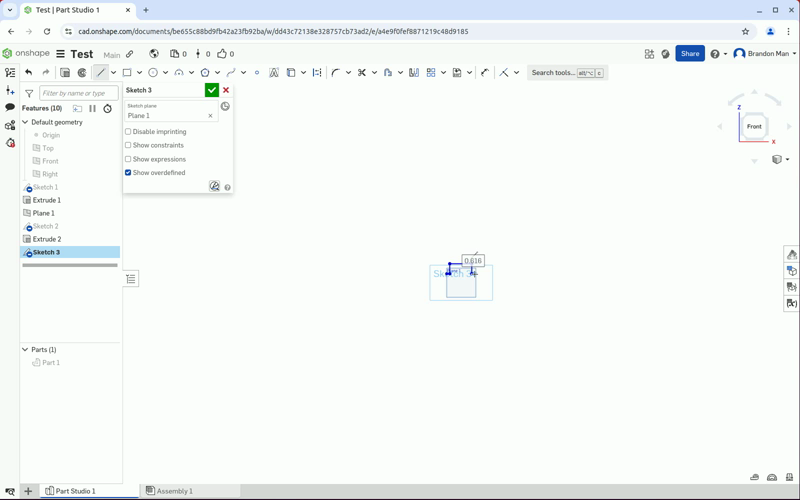
key_down(shift)
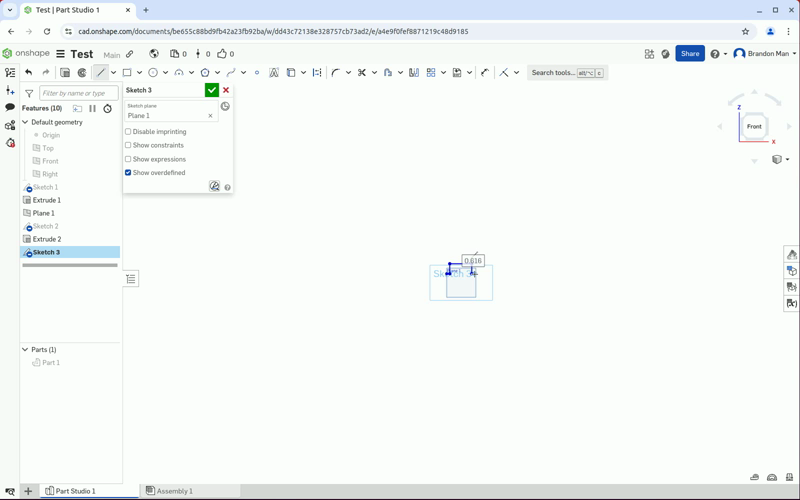
mouse_move(504, 273)
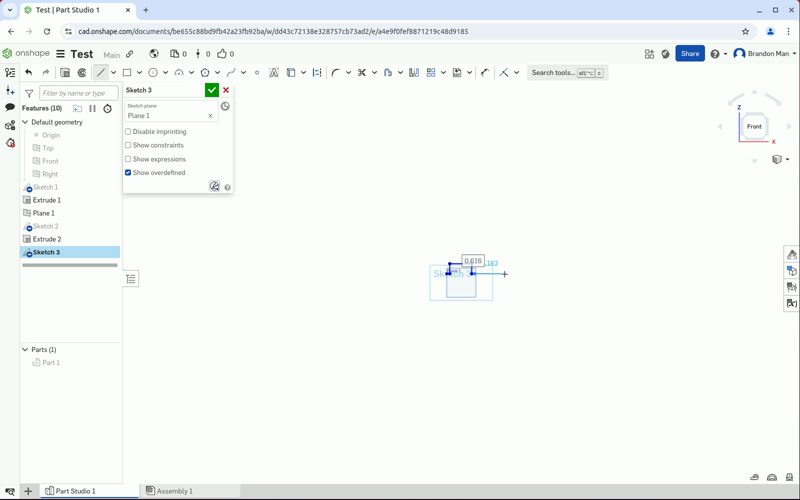
mouse_move(474, 223)
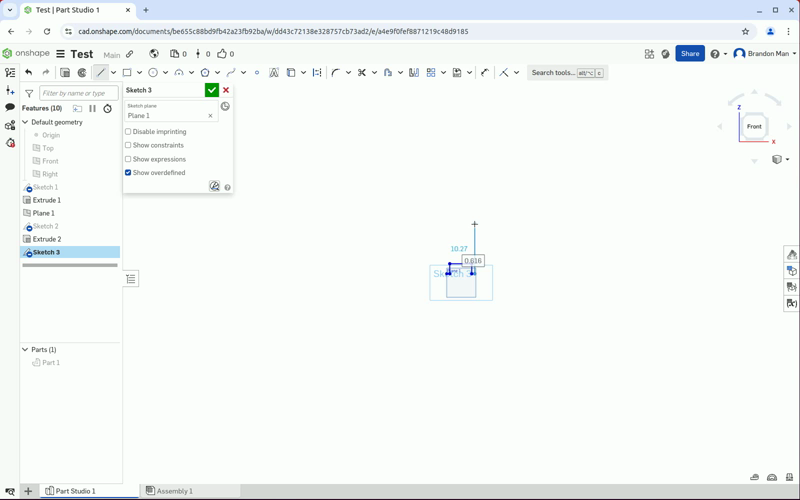
click(474, 223)
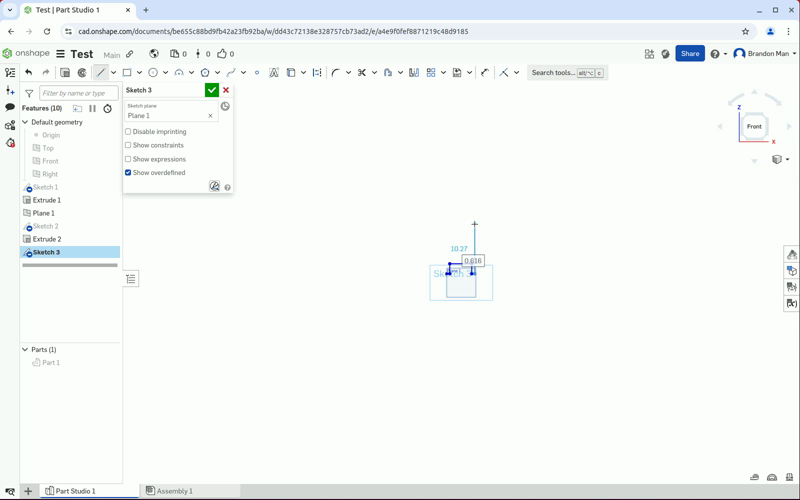
key_up(shift)
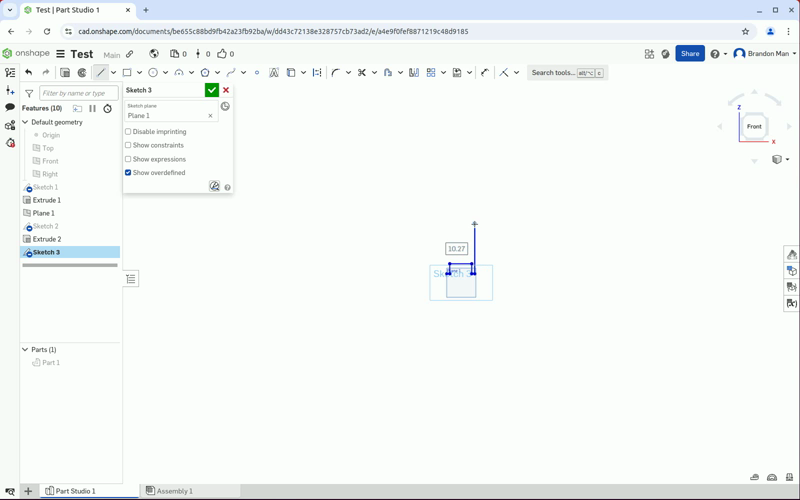
key_down(shift)
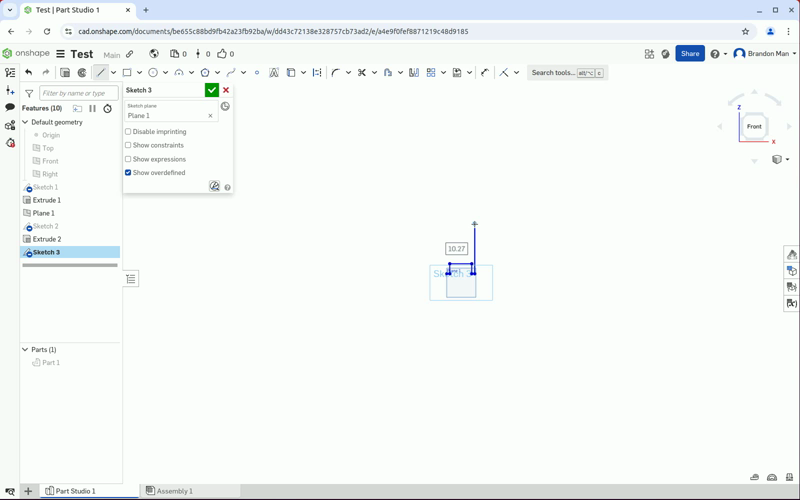
mouse_move(504, 223)
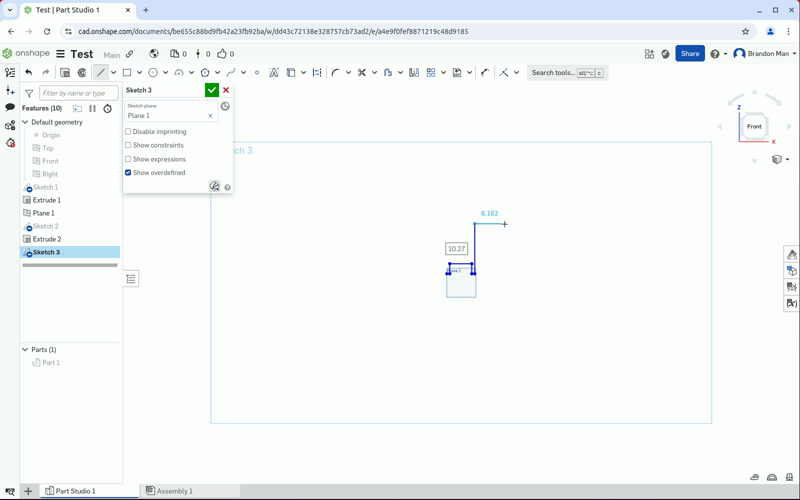
mouse_move(446, 223)
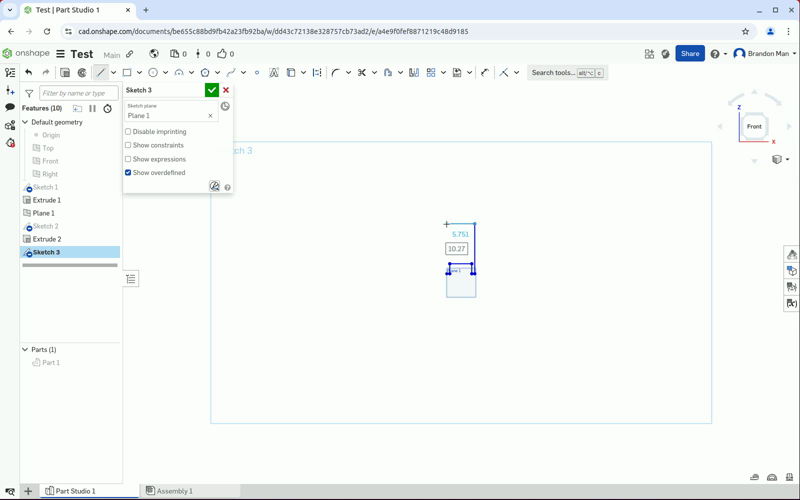
click(446, 223)
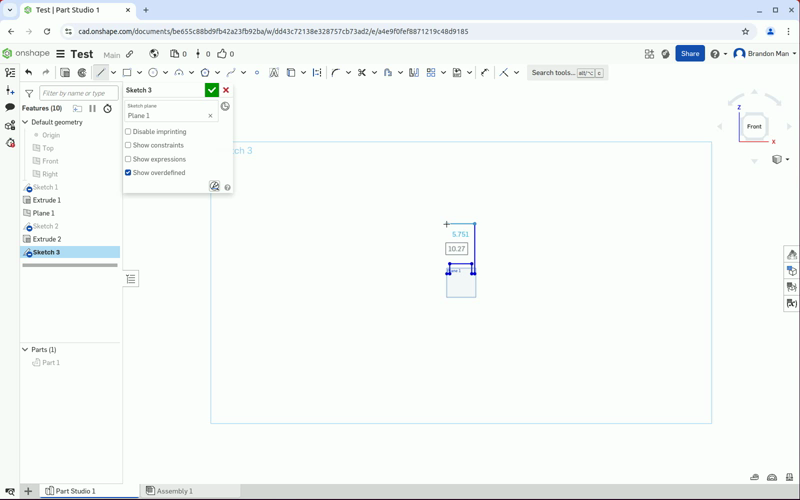
key_up(shift)
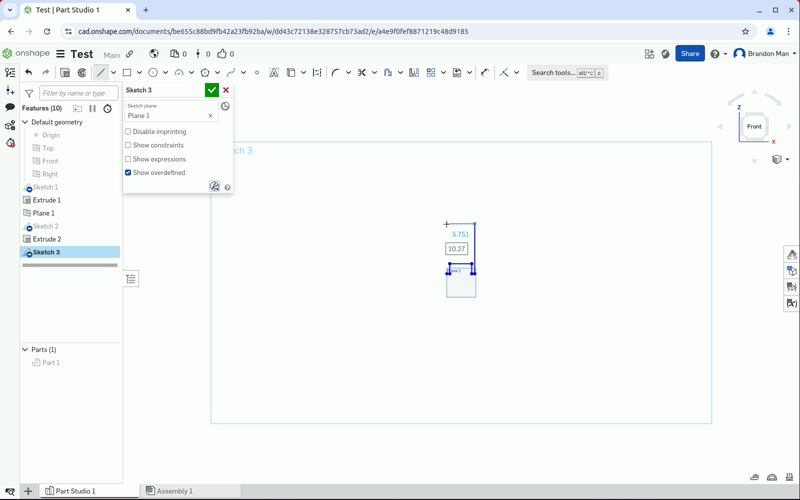
mouse_move(476, 223)
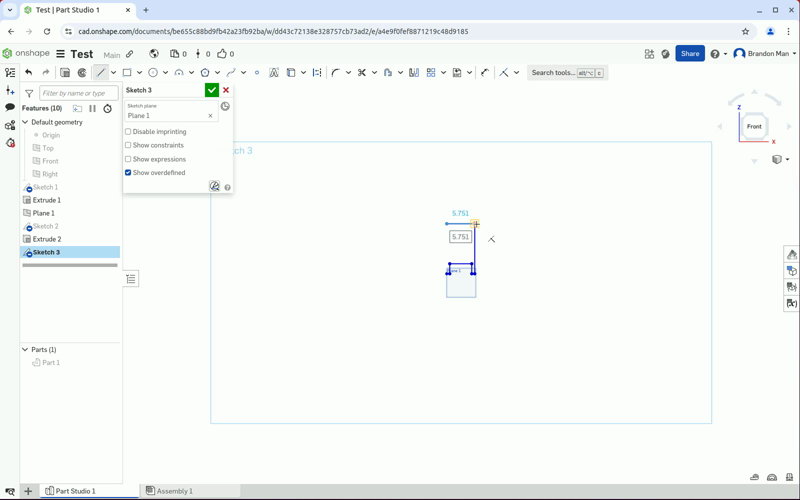
key_down(shift)
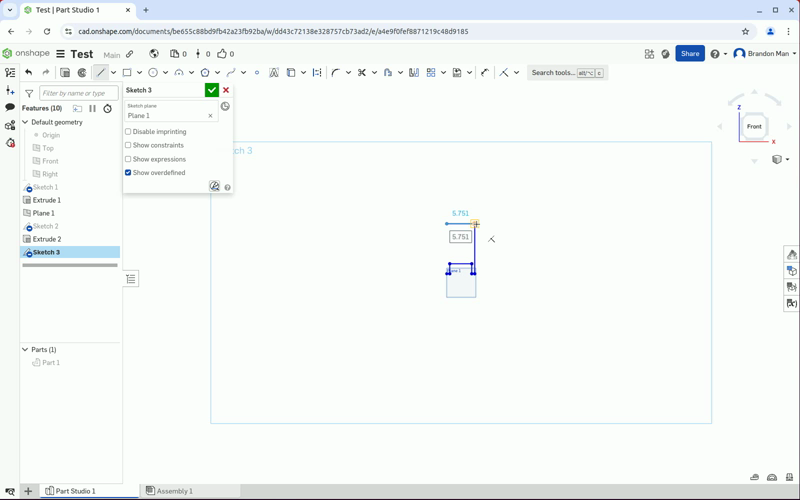
mouse_move(446, 273)
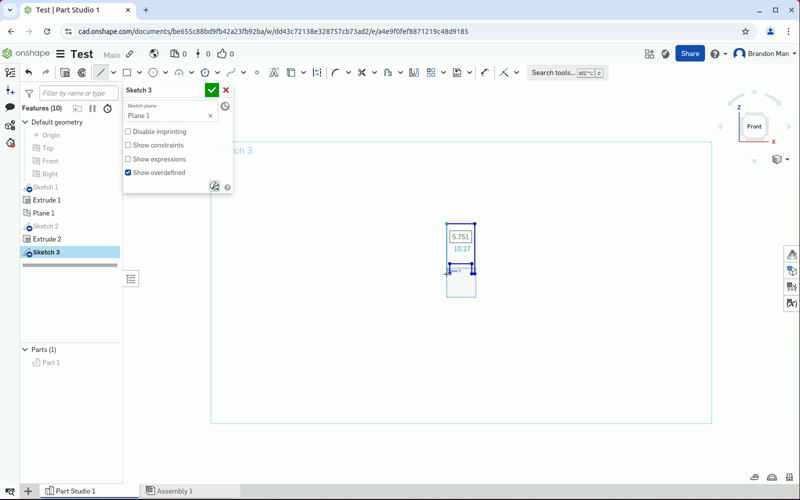
scroll(6)
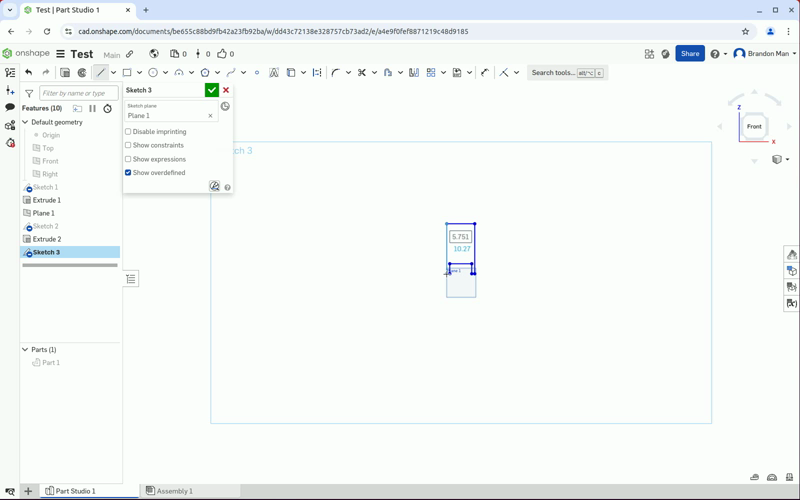
scroll(6)
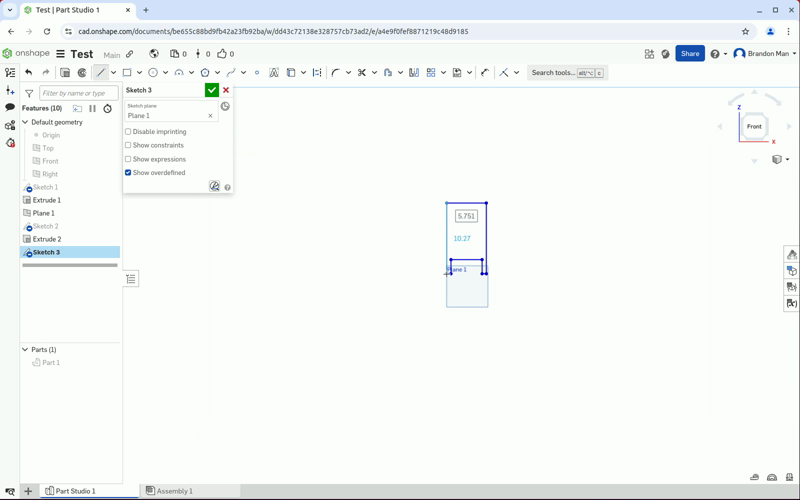
scroll(6)
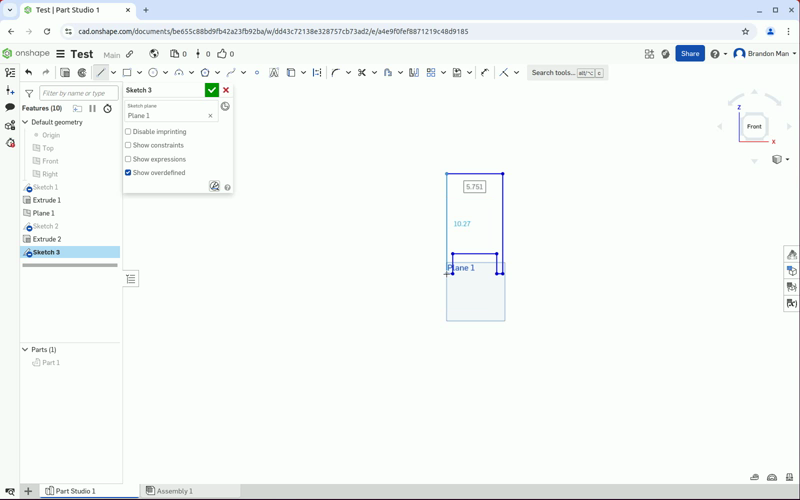
scroll(6)
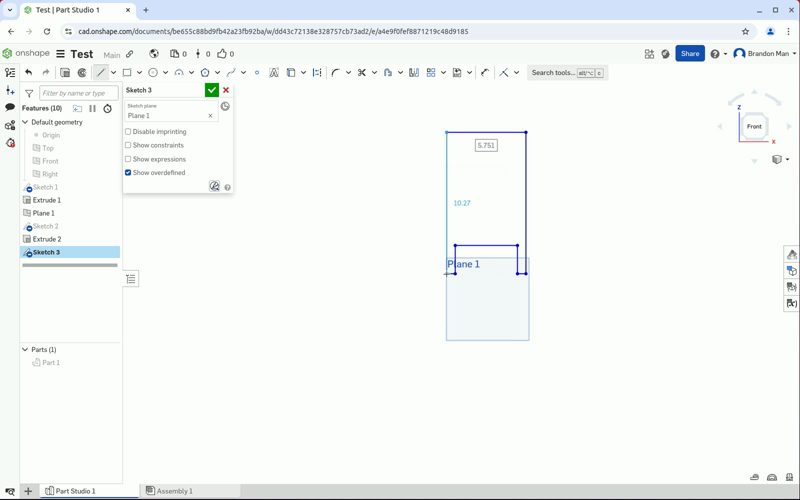
scroll(6)
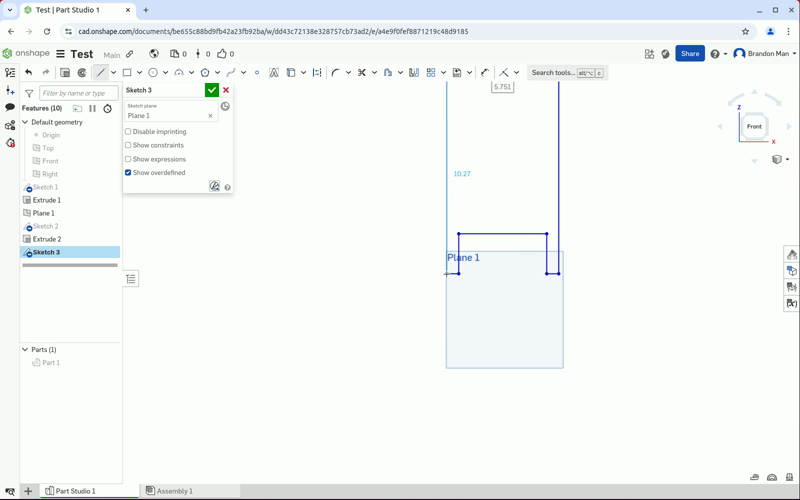
scroll(6)
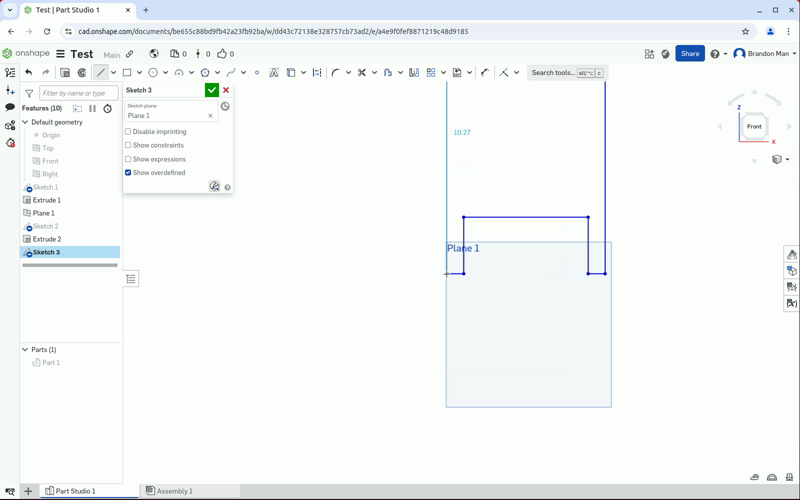
scroll(6)
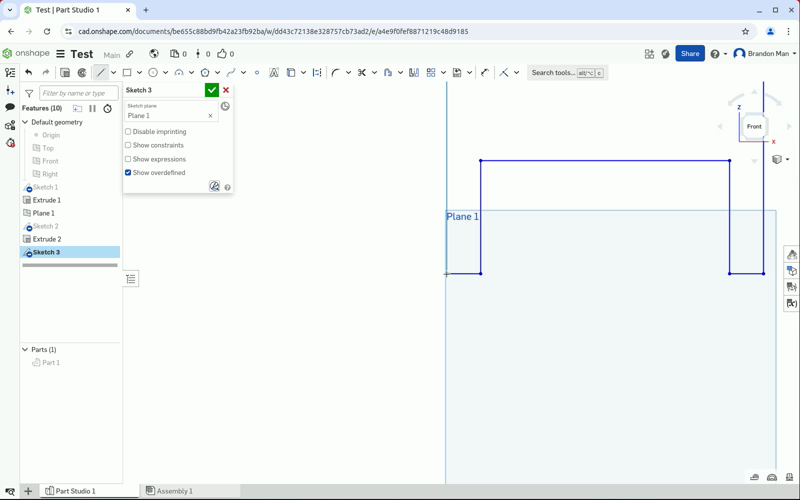
key_up(shift)
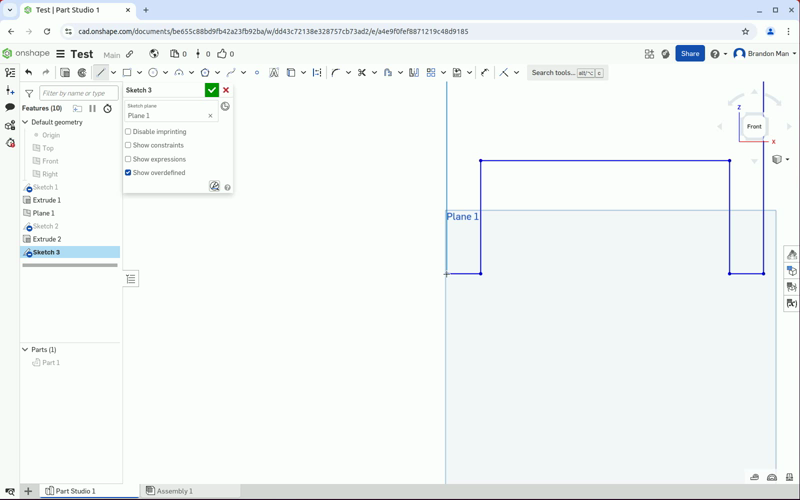
click(446, 273)
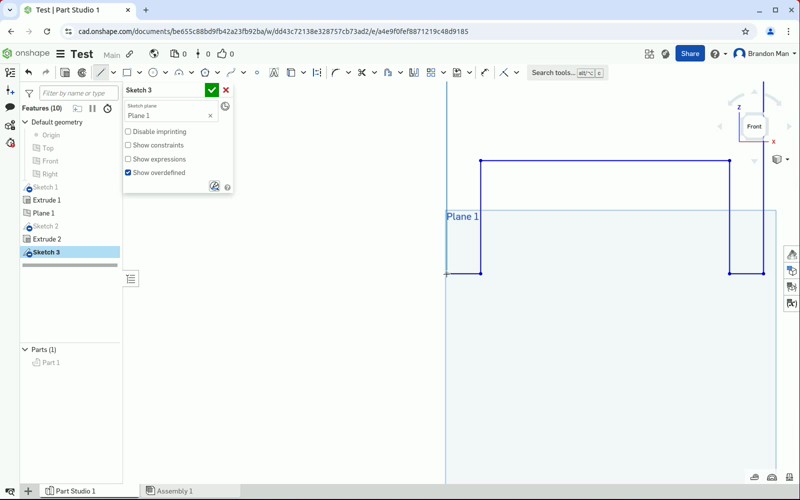
scroll(-6)
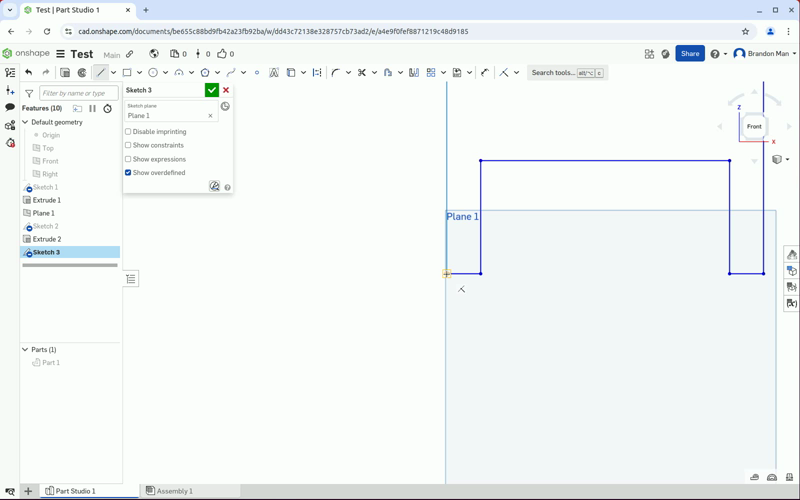
scroll(-6)
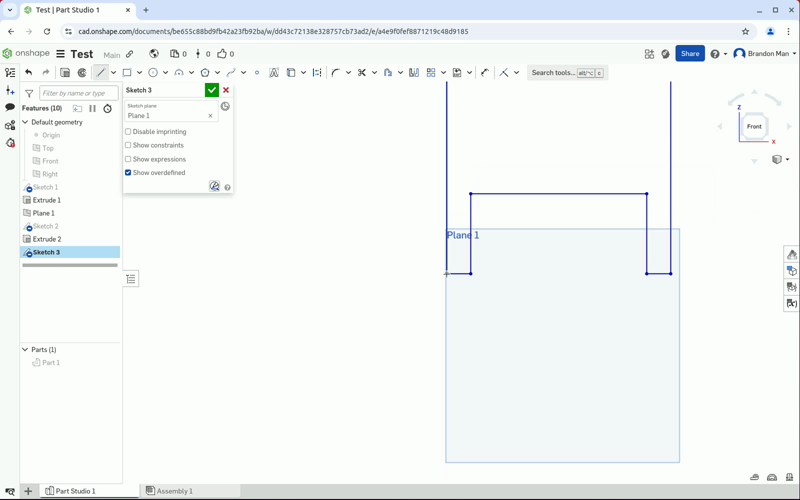
scroll(-6)
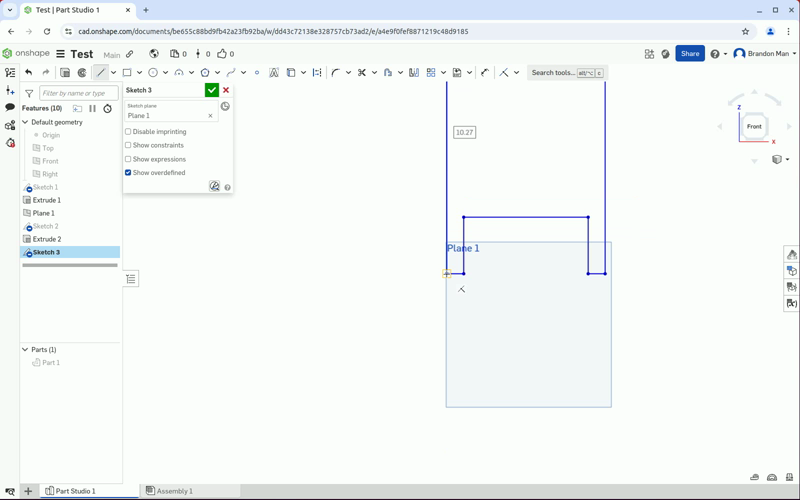
scroll(-6)
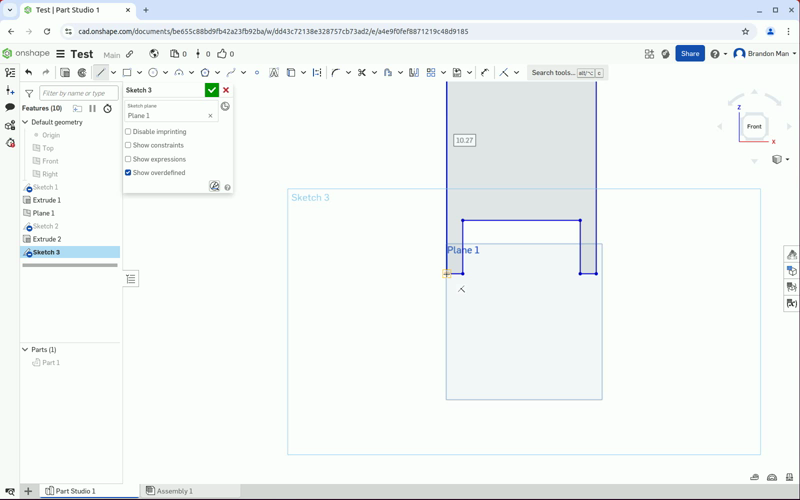
scroll(-6)
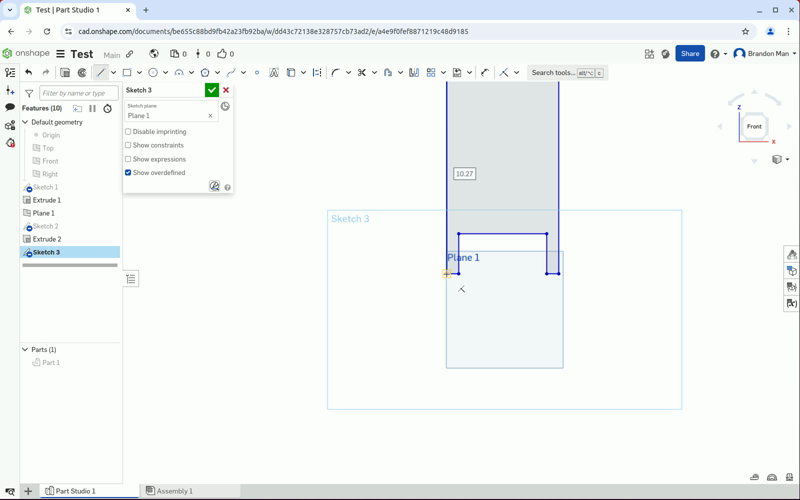
scroll(-6)
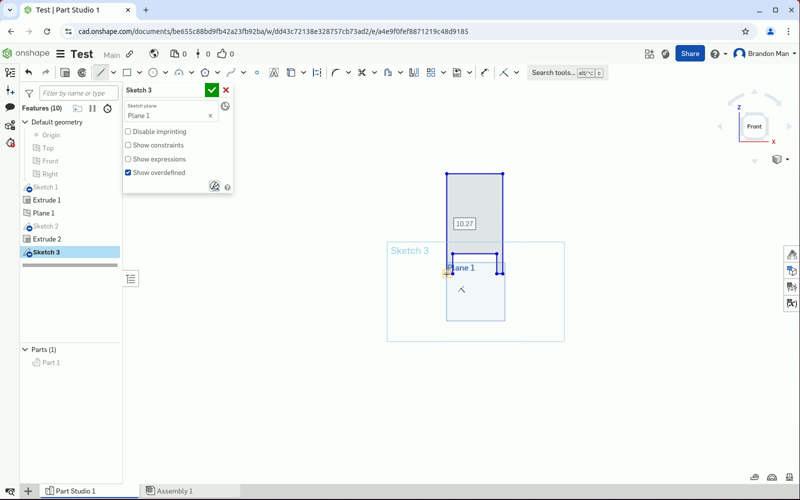
scroll(-6)
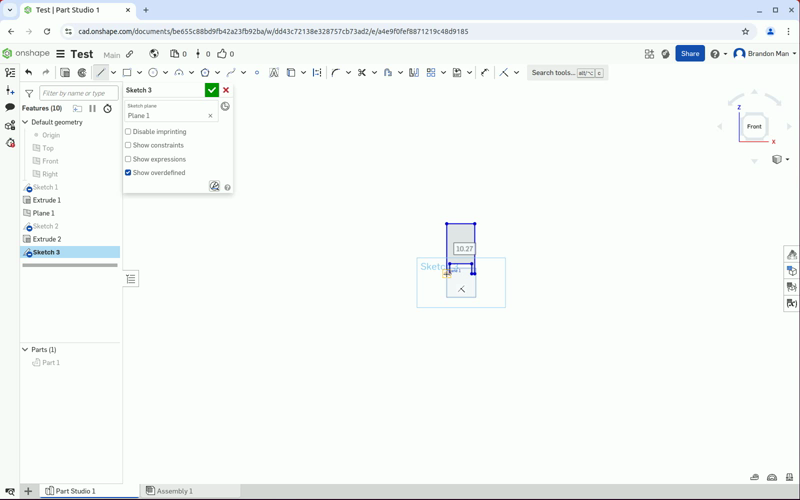
key(esc)
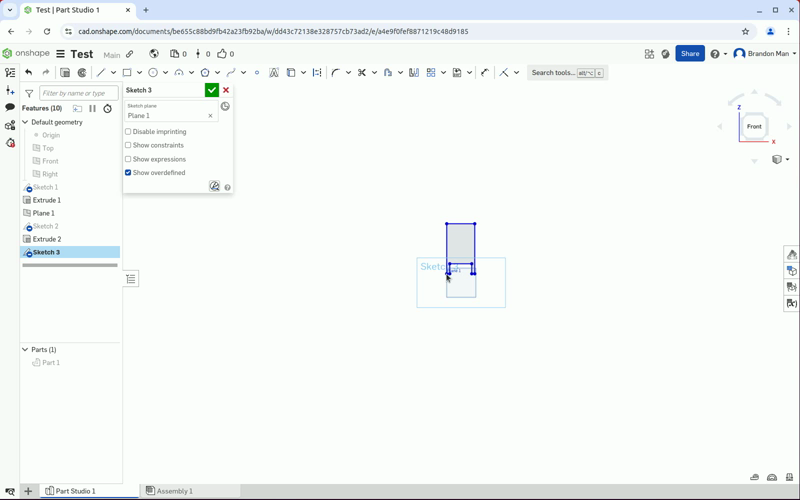
mouse_move(449, 226)
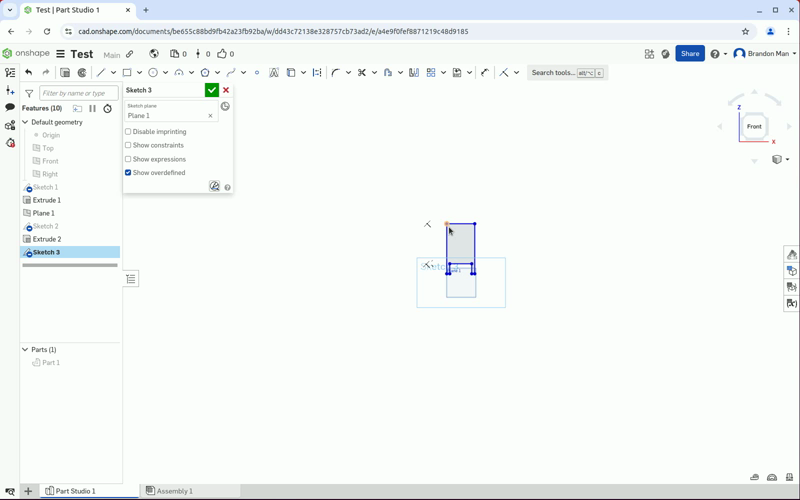
scroll(6)
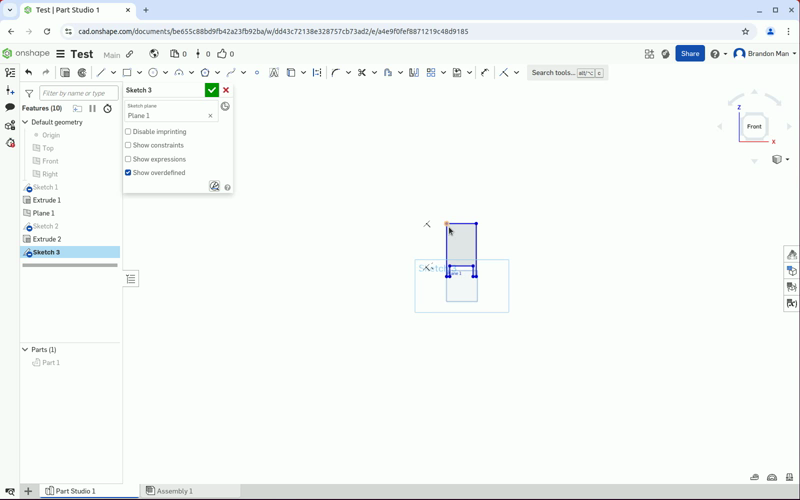
scroll(6)
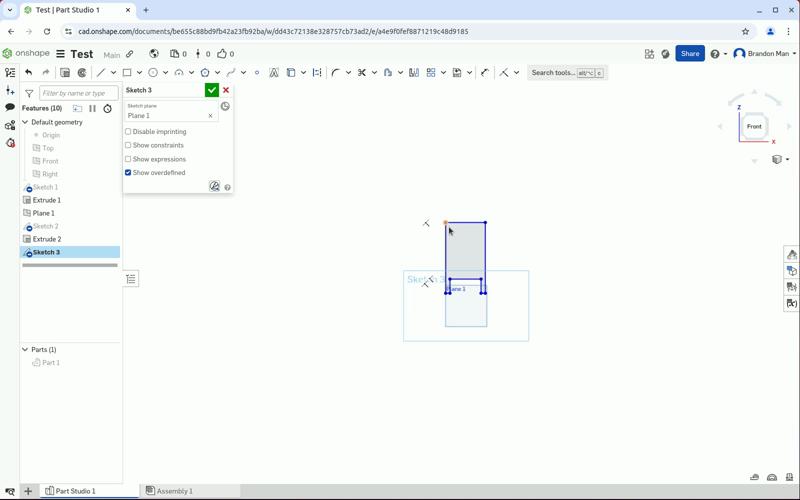
scroll(6)
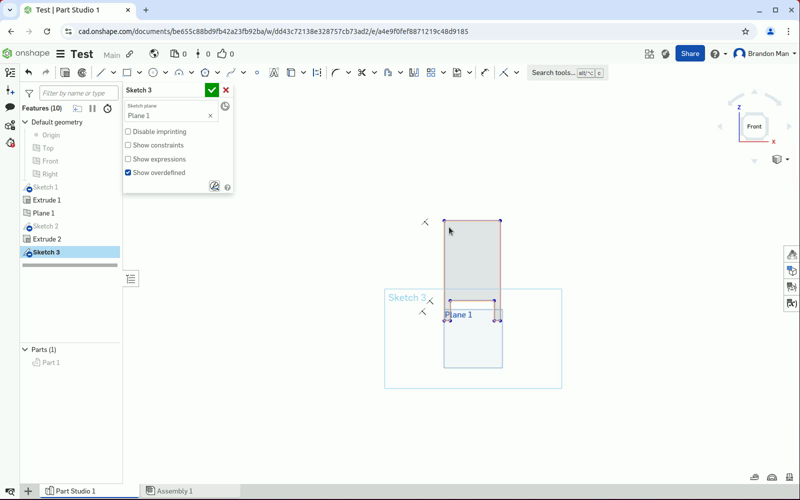
scroll(6)
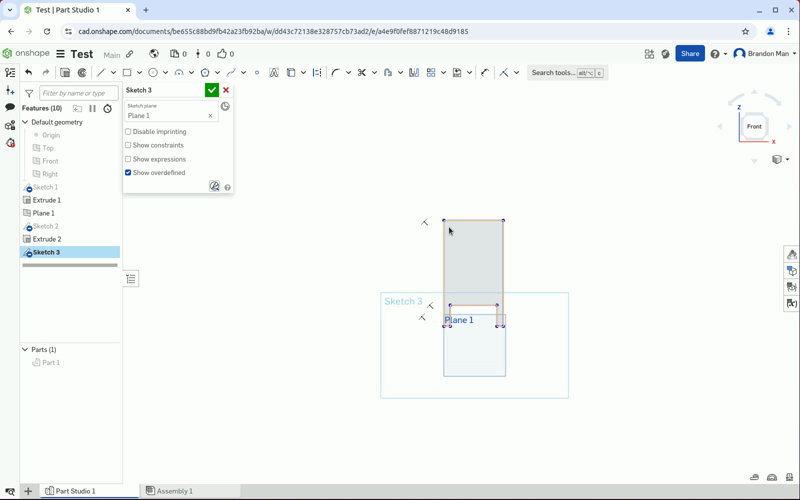
scroll(6)
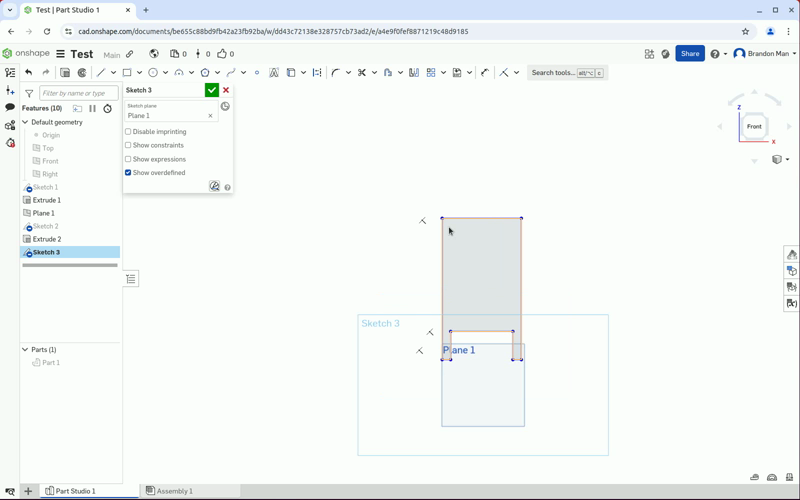
scroll(6)
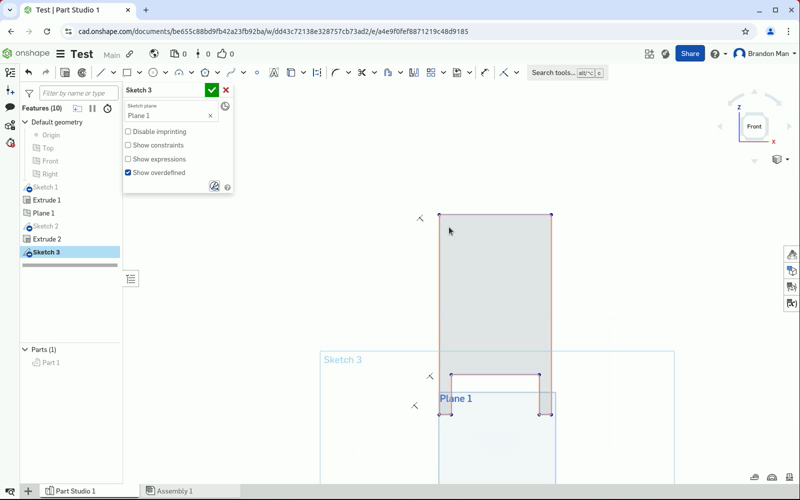
scroll(6)
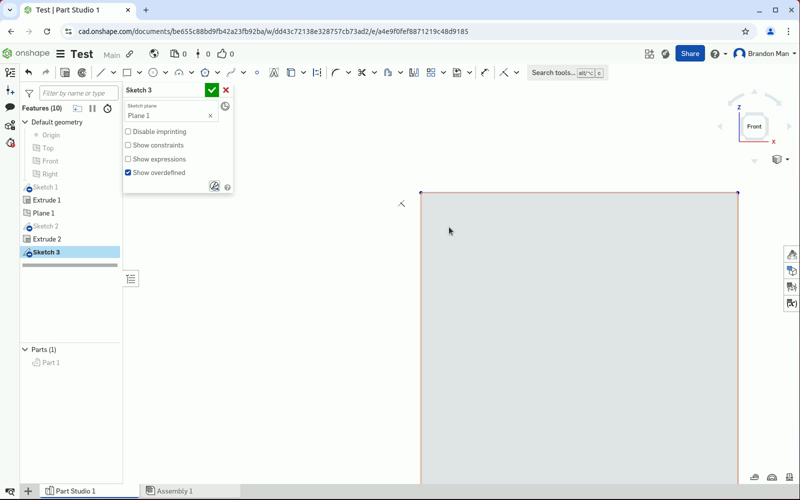
click(449, 226)
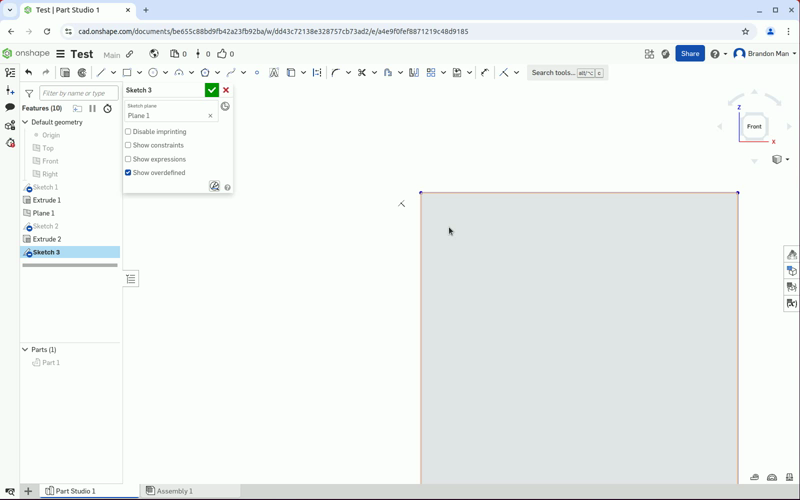
scroll(-6)
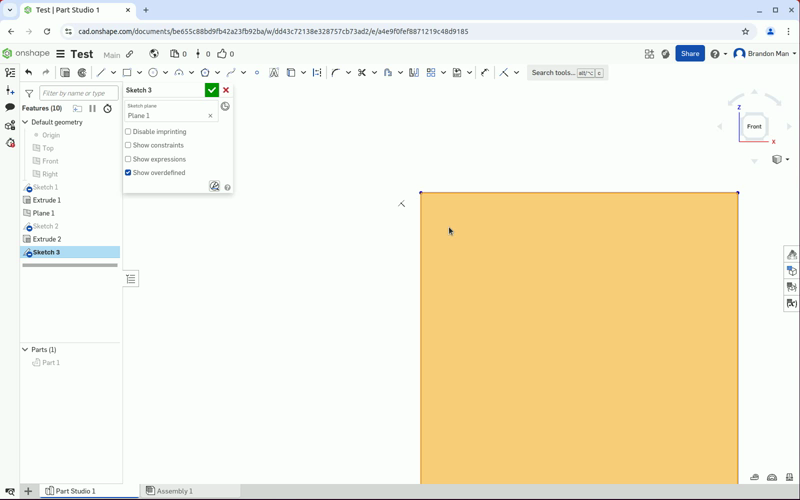
scroll(-6)
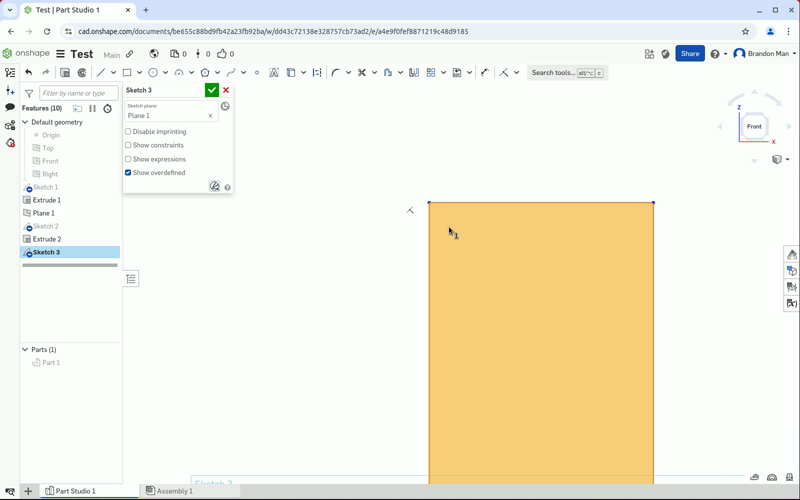
scroll(-6)
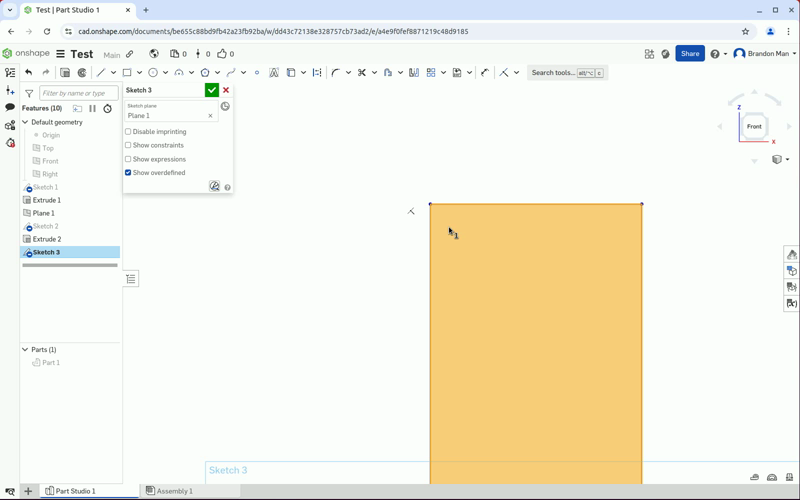
scroll(-6)
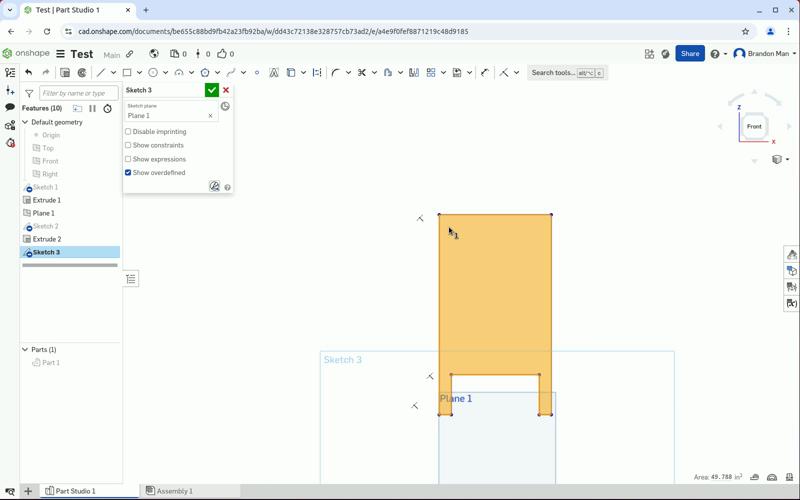
scroll(-6)
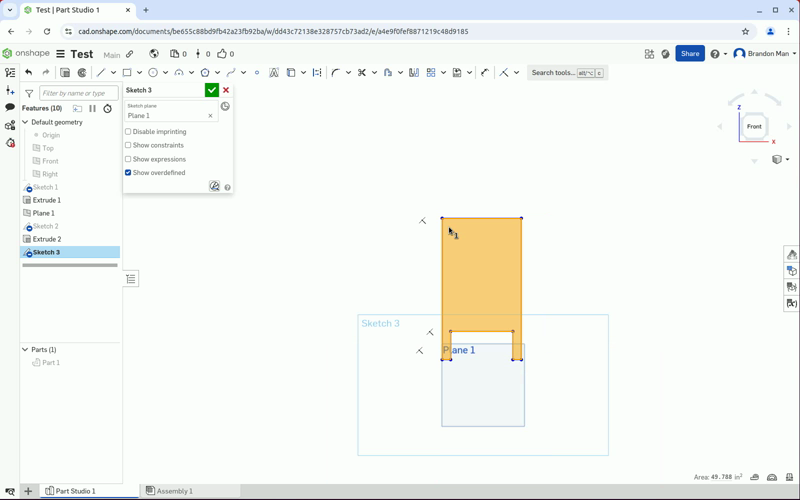
scroll(-6)
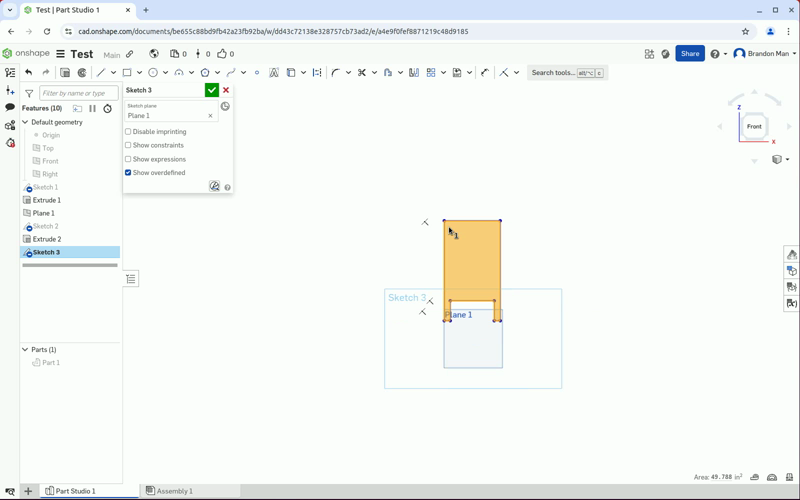
scroll(-6)
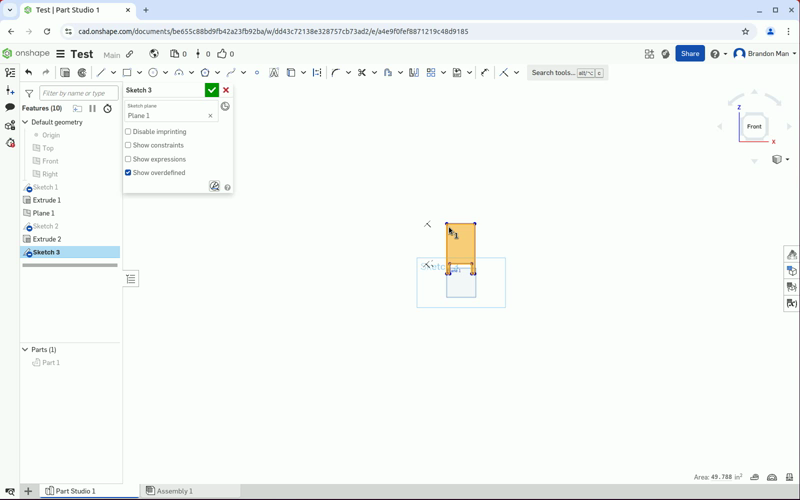
mouse_move(73, 352)
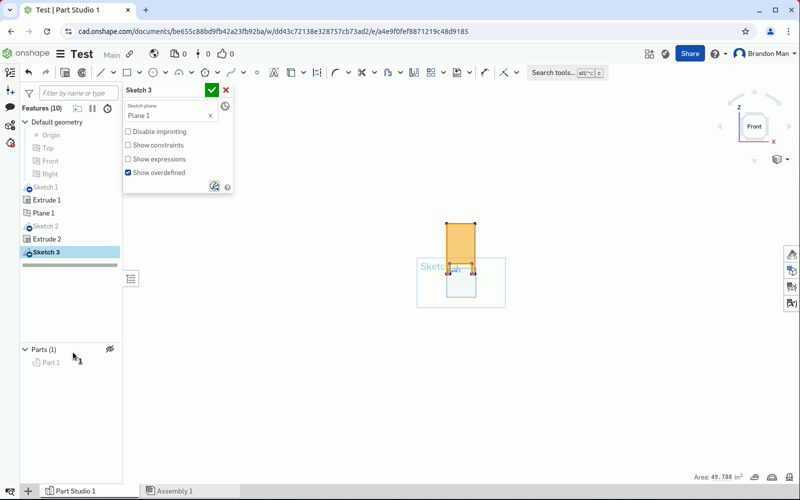
key(shift+y)
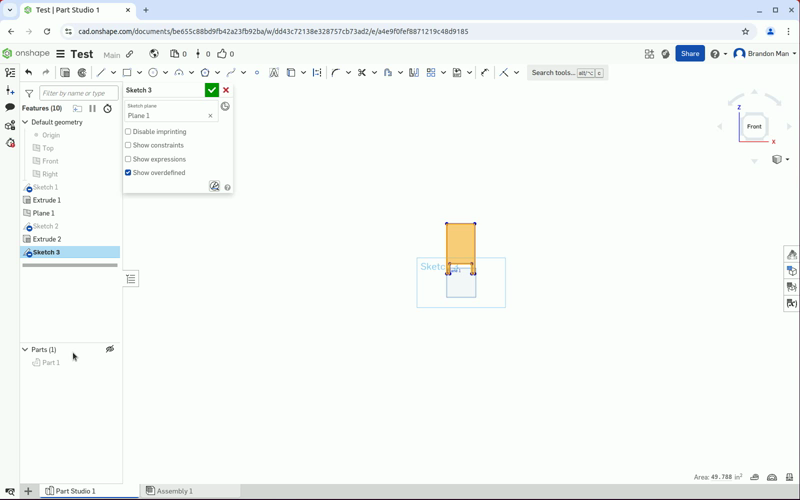
key(shift+e)
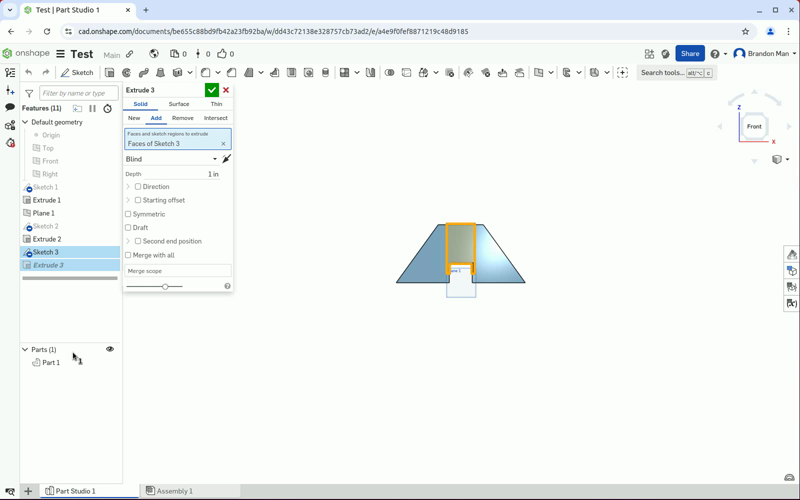
mouse_move(143, 106)
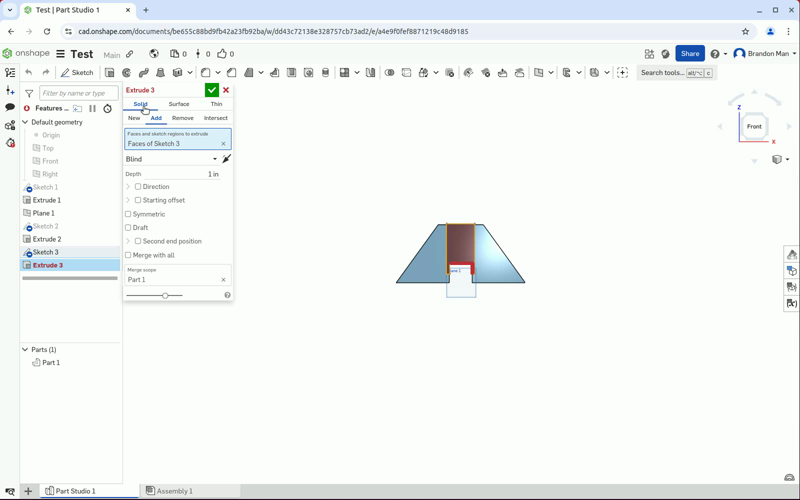
click(143, 106)
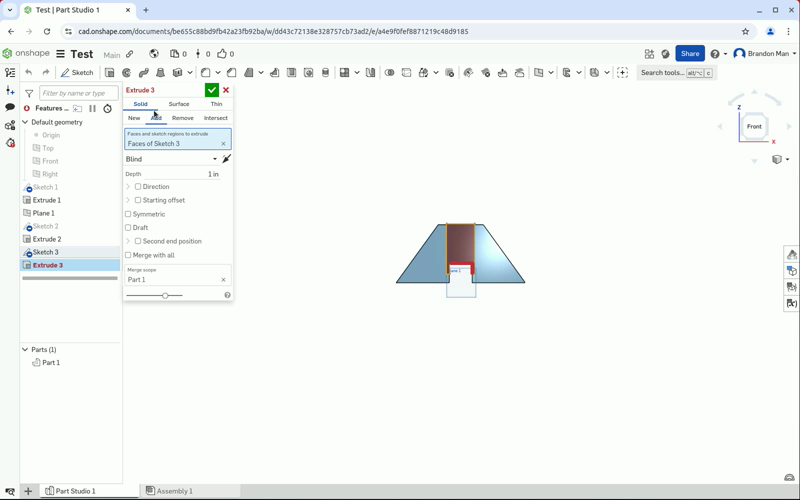
mouse_move(186, 120)
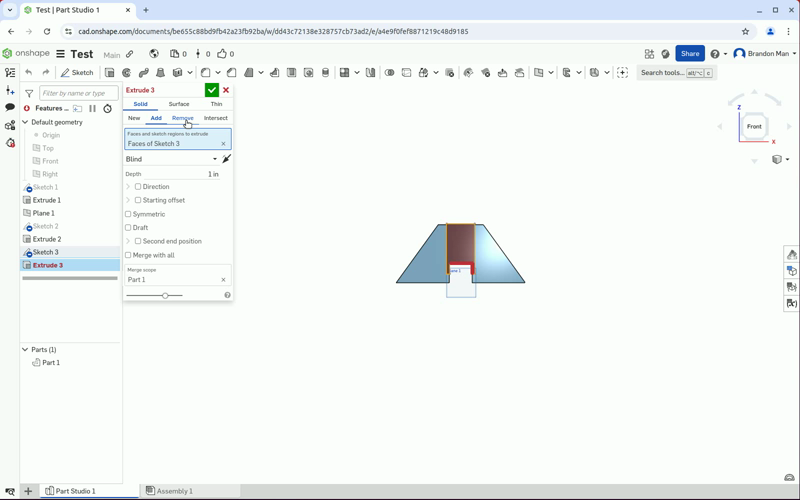
click(186, 120)
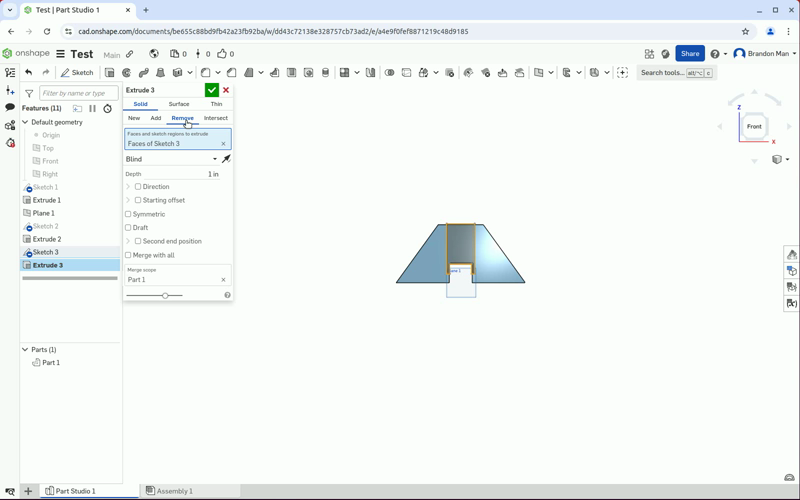
key(tab, 4)
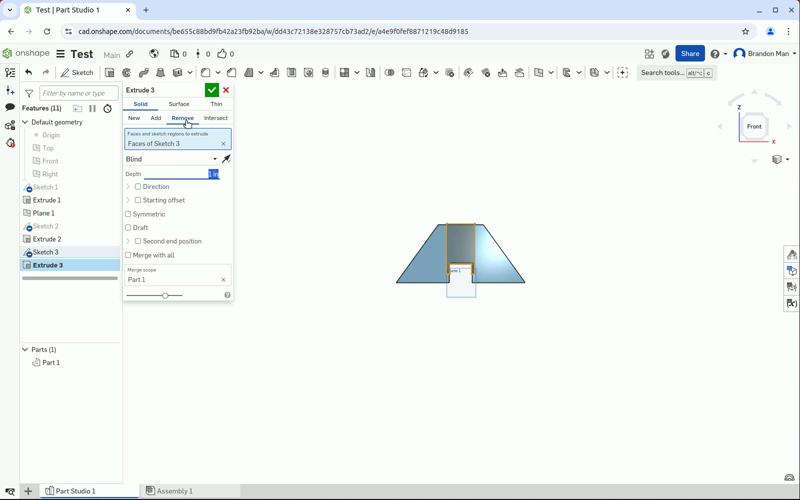
text(5.777)
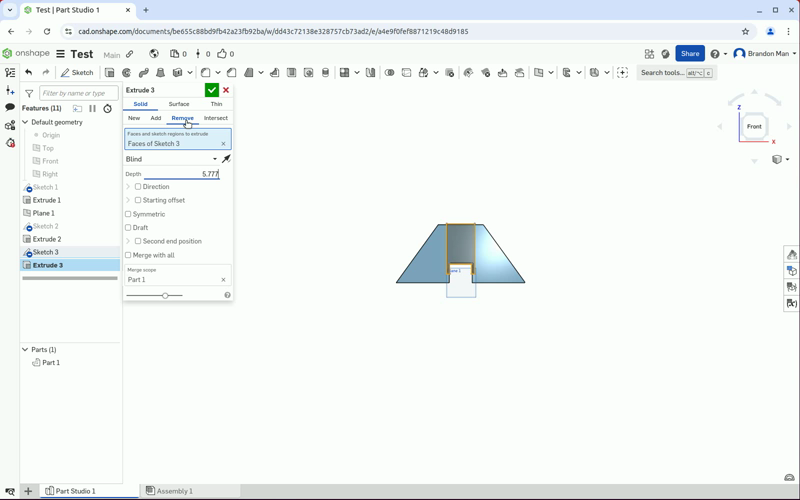
key(tab, 6)
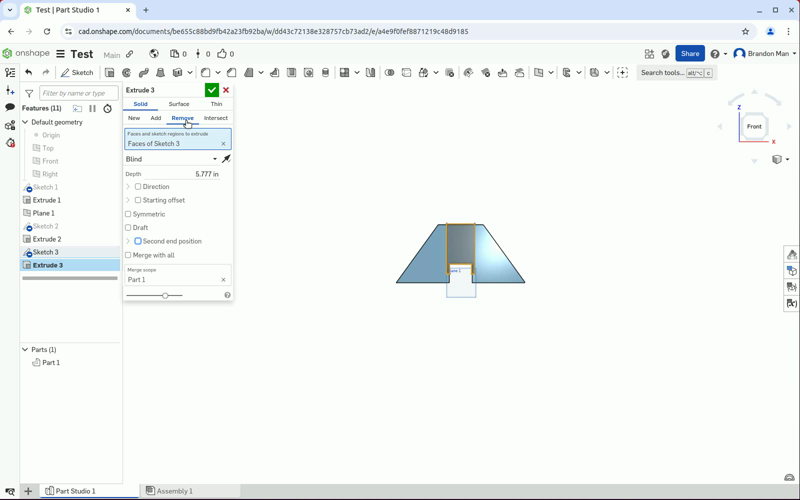
key(space)
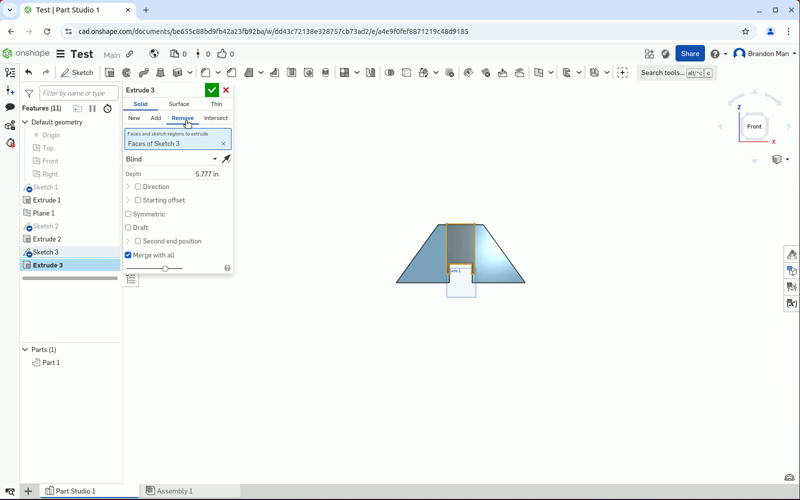
key(enter)
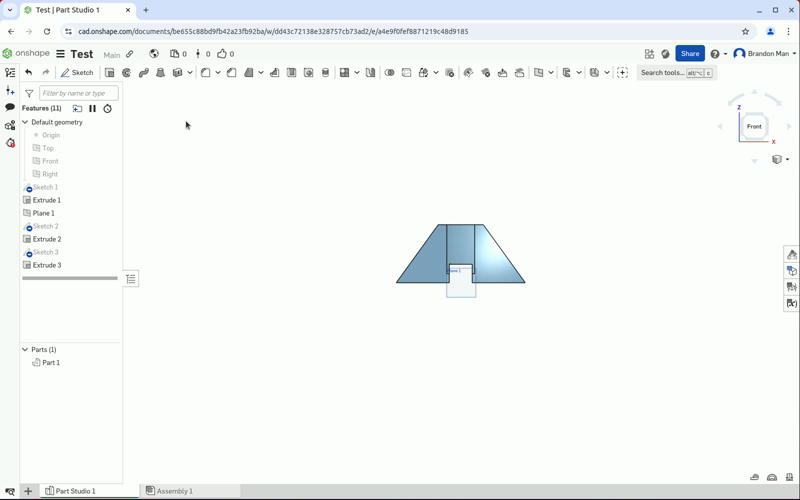
key(shift+h)
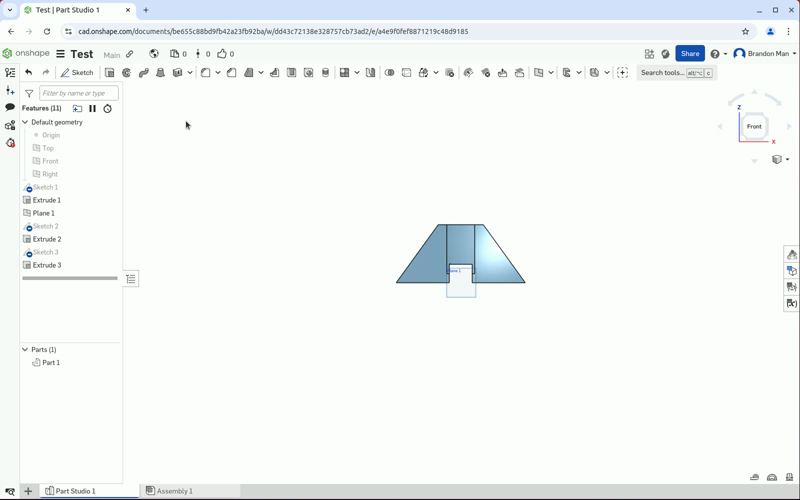
key(shift+h)
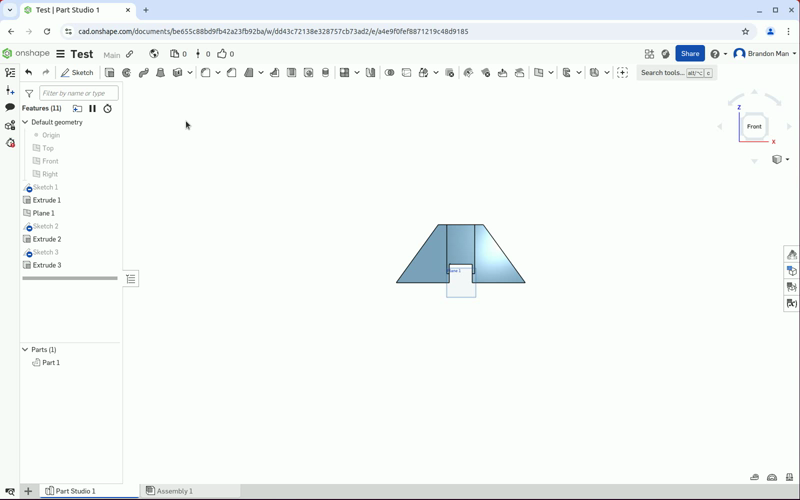
mouse_move(73, 189)
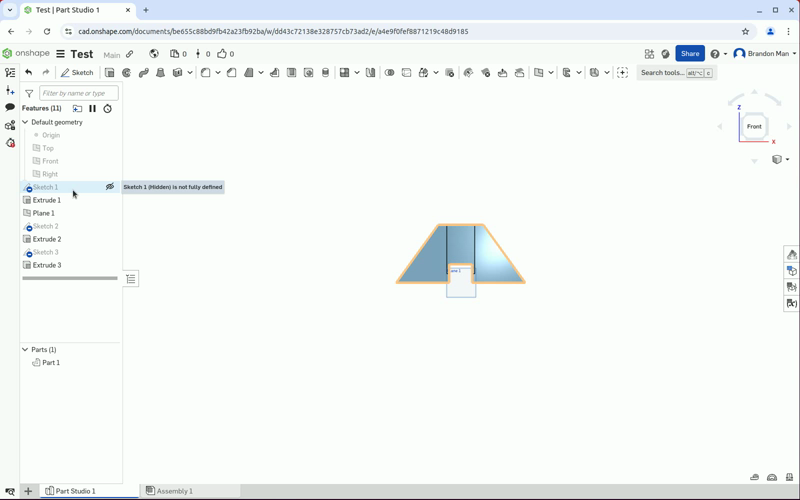
click(73, 189)
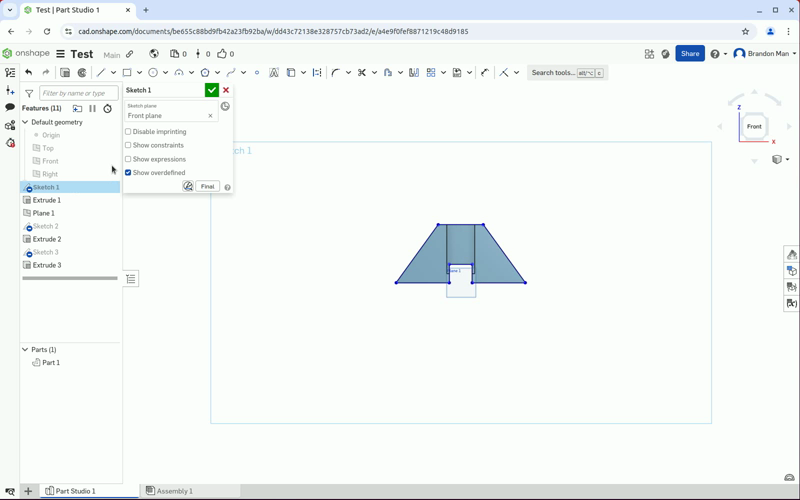
mouse_move(229, 92)
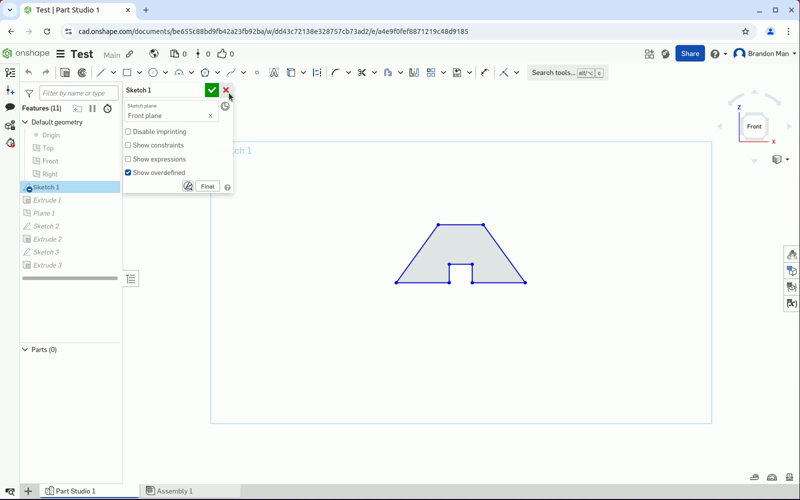
click(229, 92)
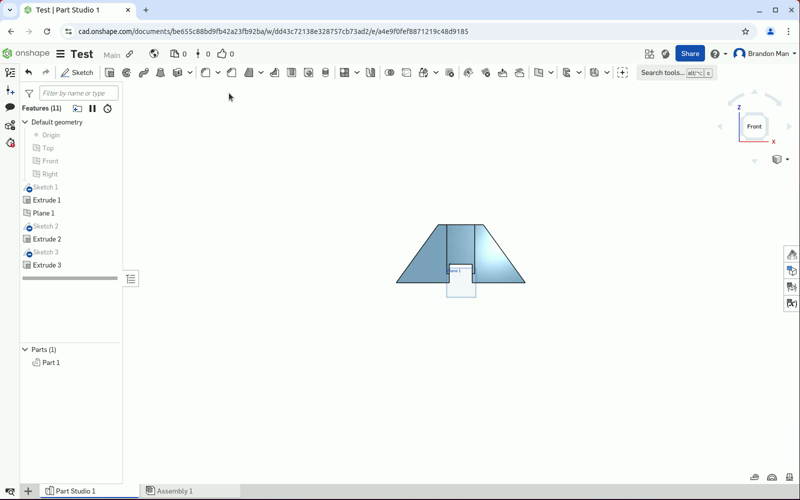
mouse_move(541, 75)
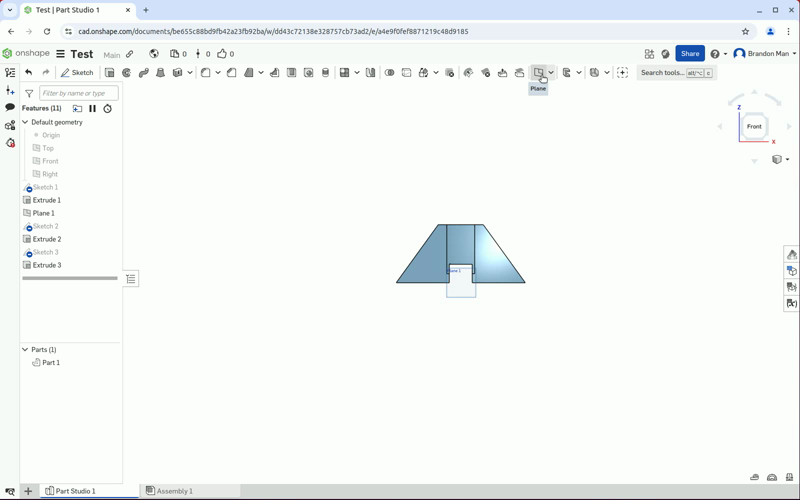
click(541, 75)
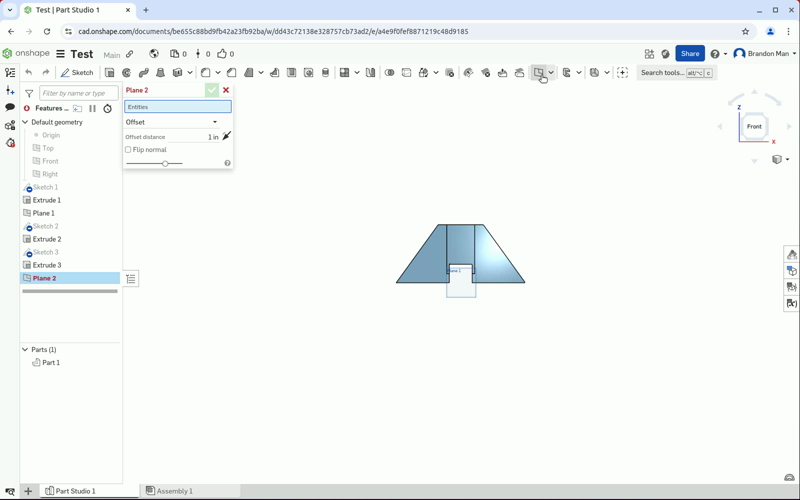
mouse_move(73, 163)
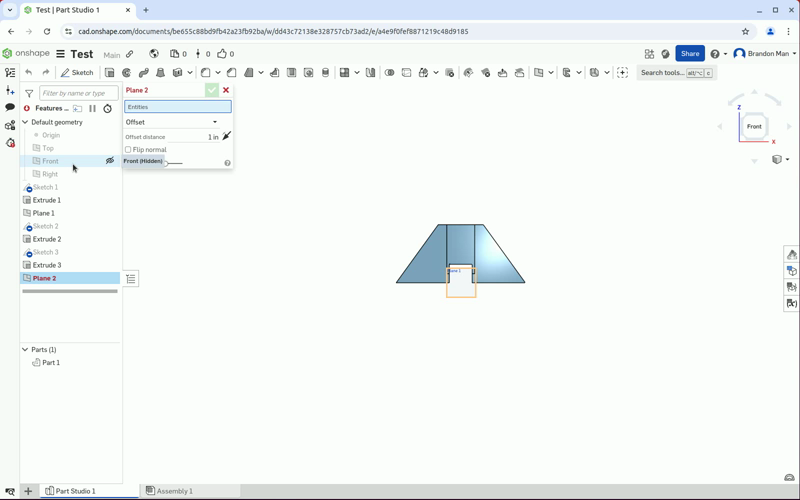
click(73, 163)
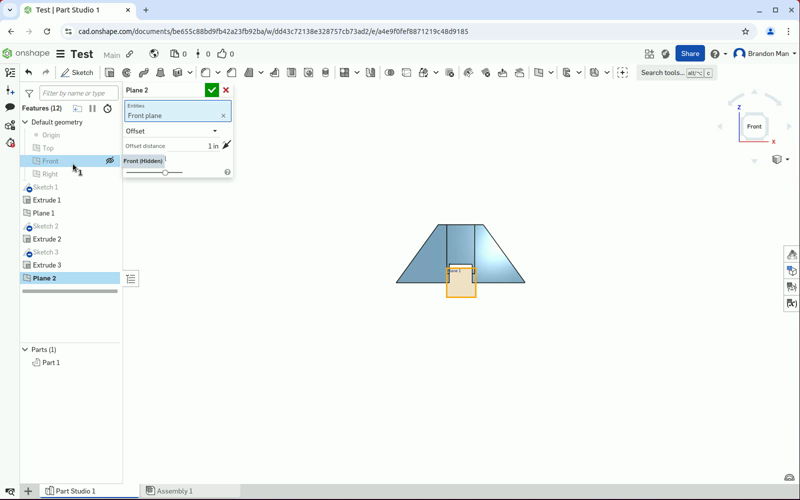
key(tab, 2)
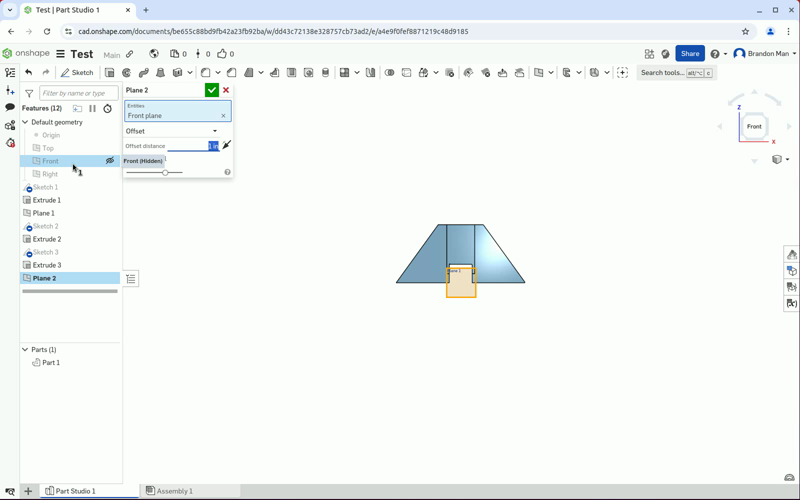
text(17.316)
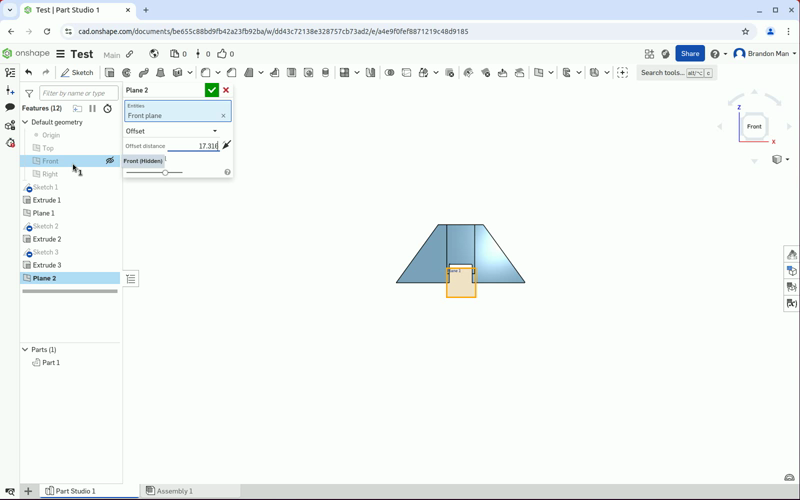
key(enter, 2)
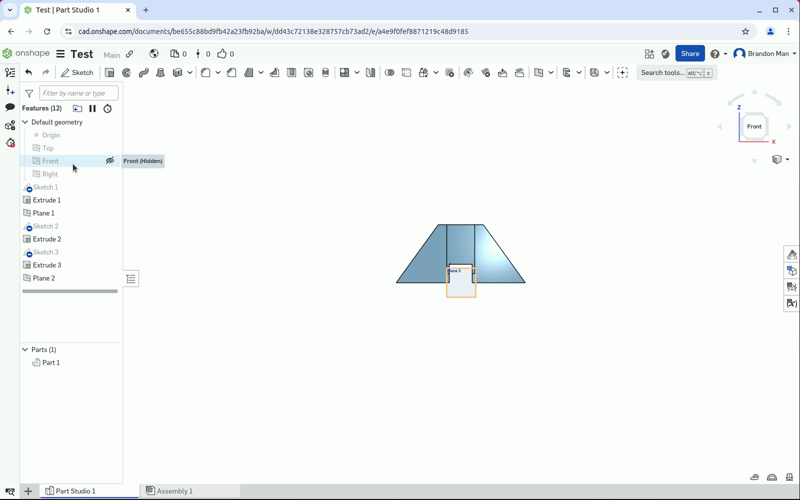
key(shift+s)
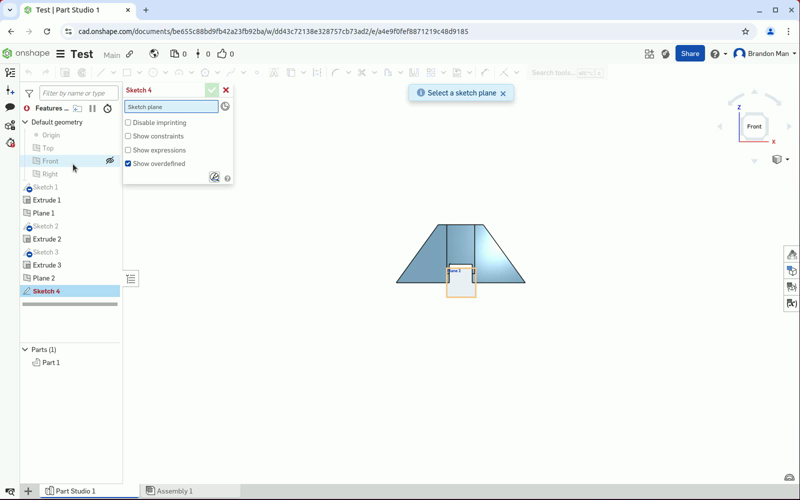
mouse_move(73, 280)
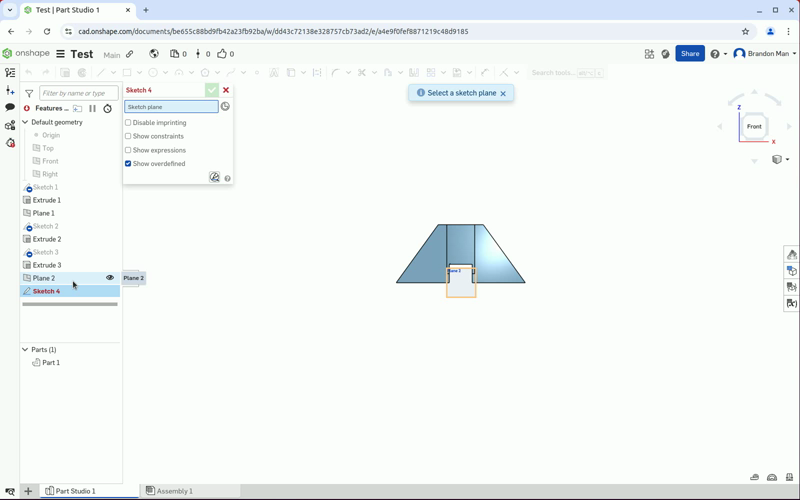
click(73, 280)
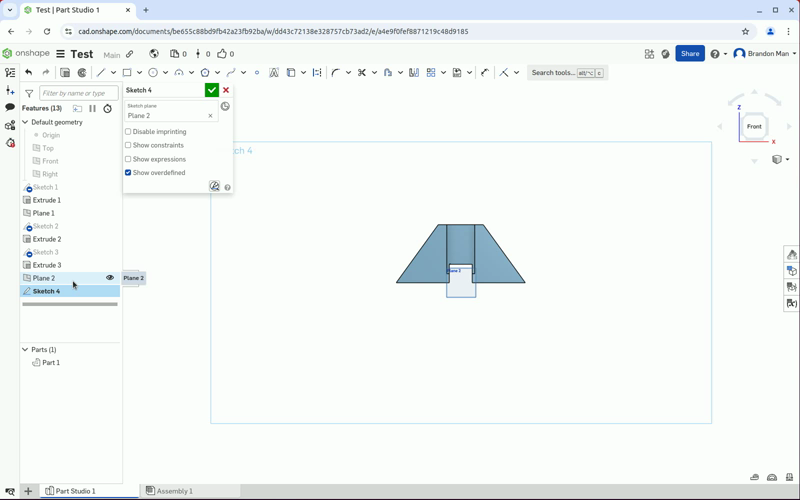
mouse_move(73, 352)
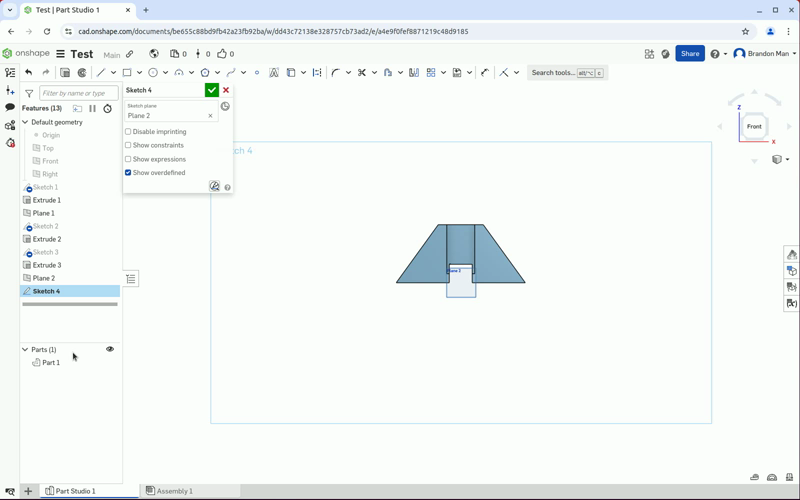
key(y)
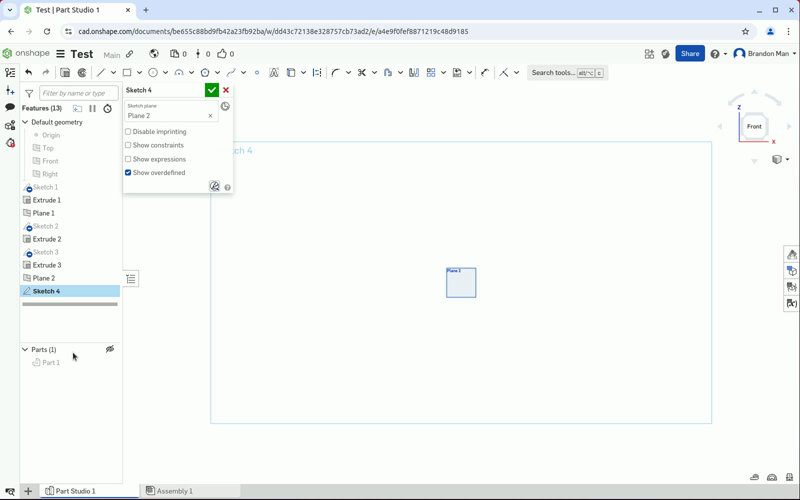
key(l)
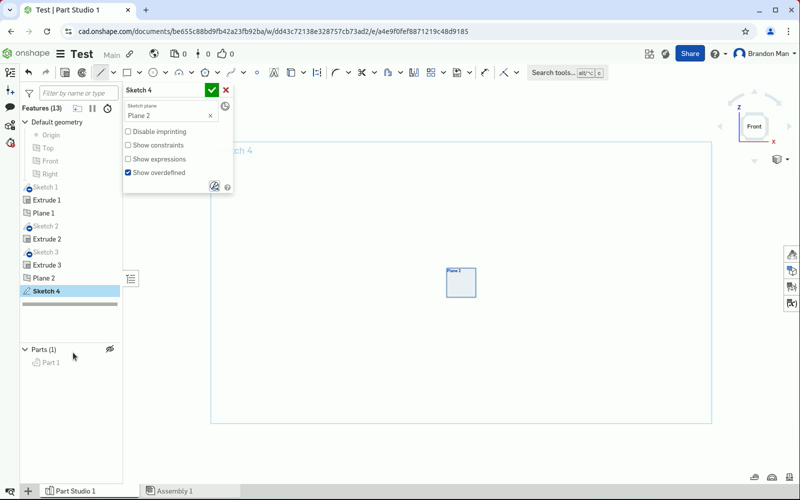
key_down(shift)
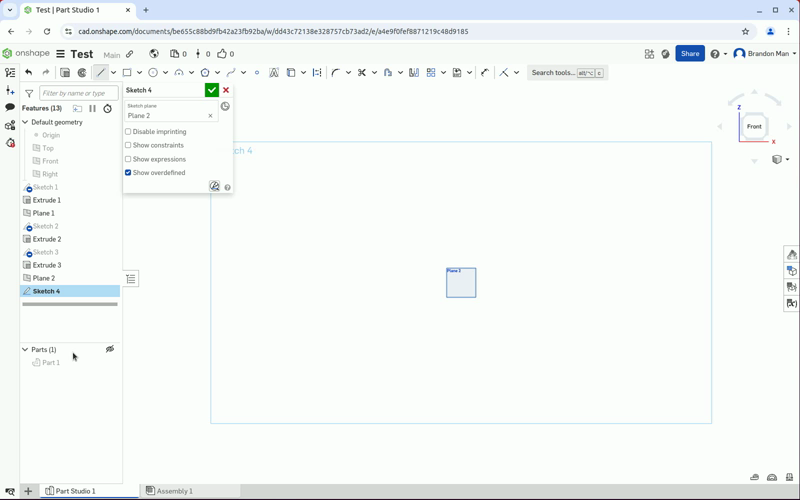
mouse_move(446, 234)
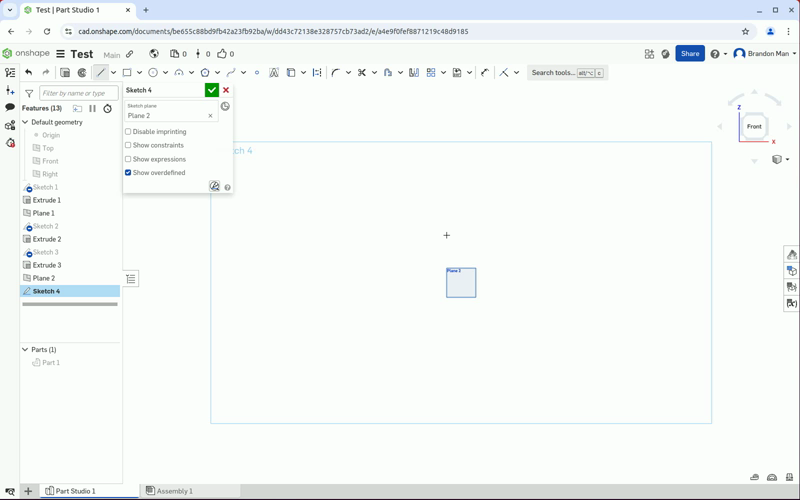
click(446, 234)
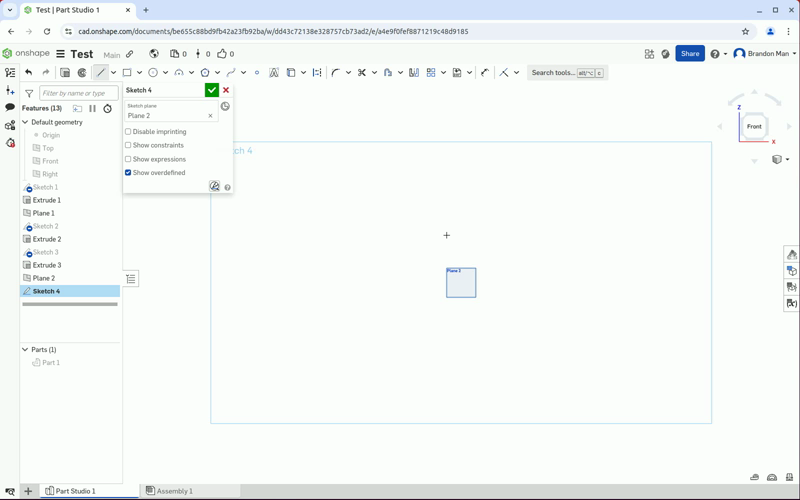
key_up(shift)
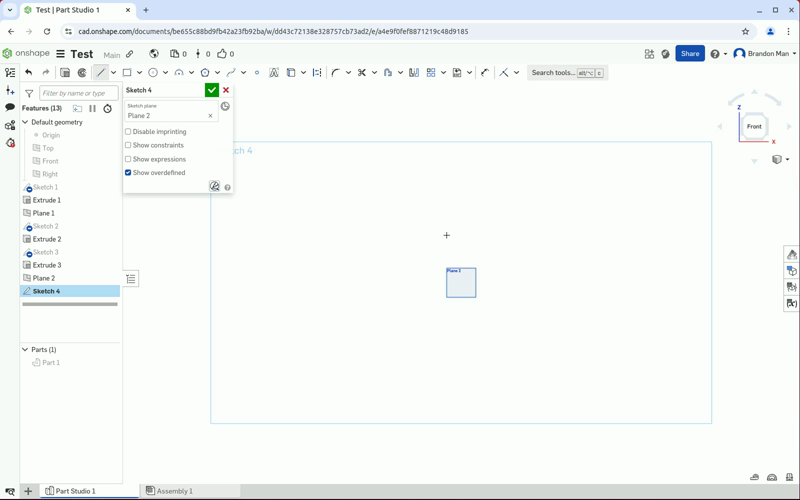
key_down(shift)
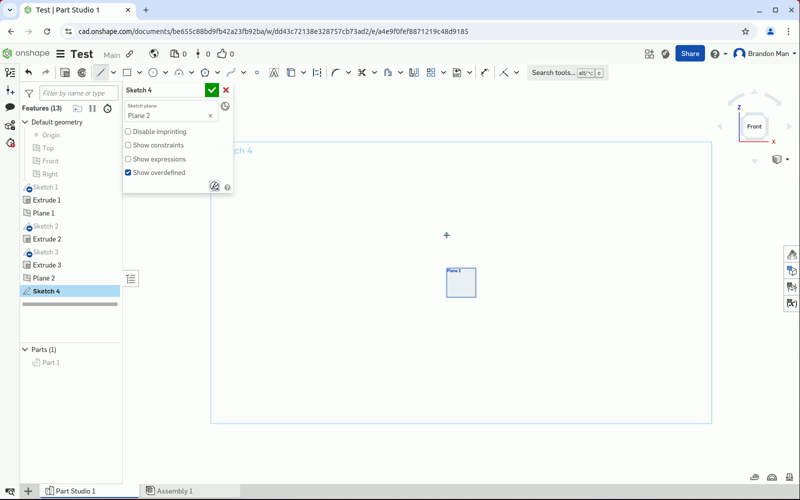
mouse_move(476, 234)
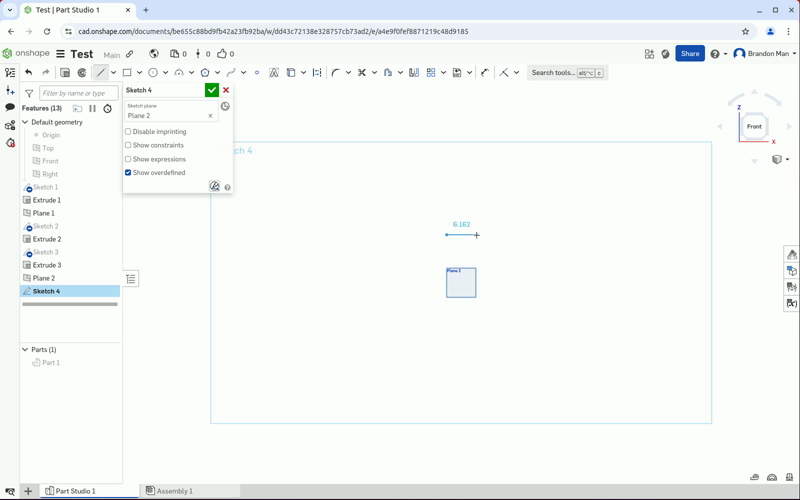
mouse_move(447, 234)
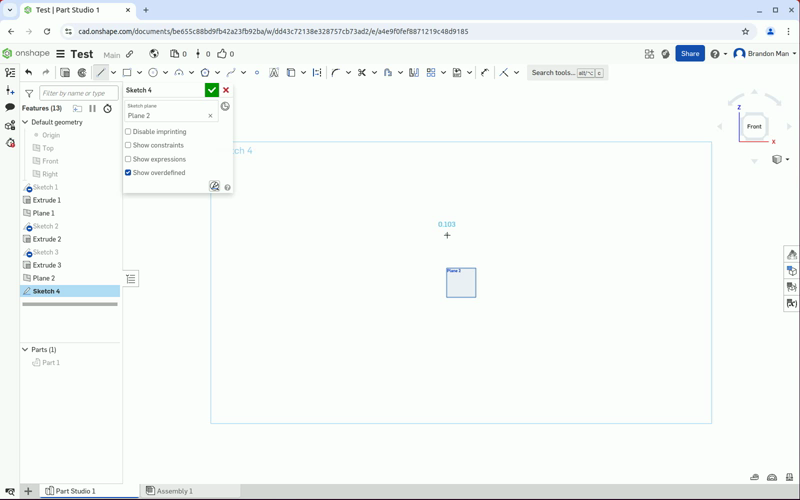
scroll(6)
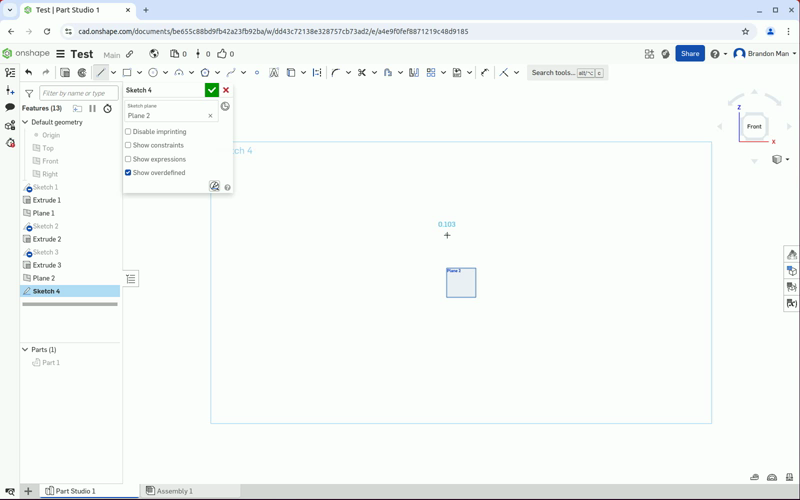
scroll(6)
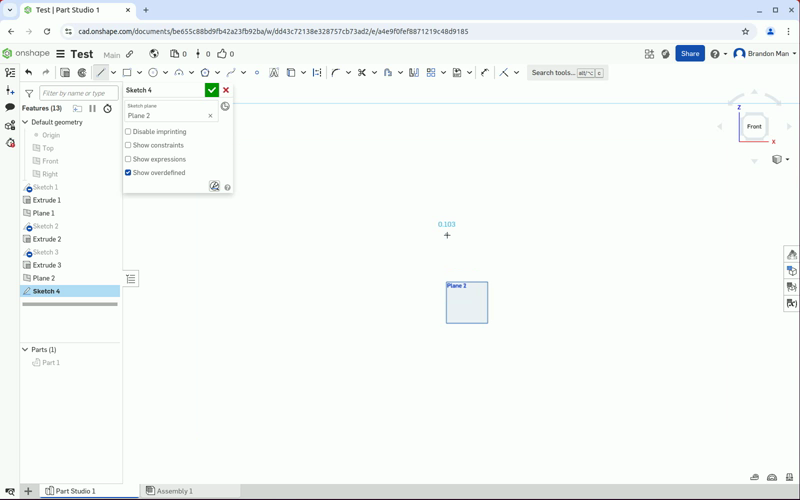
scroll(6)
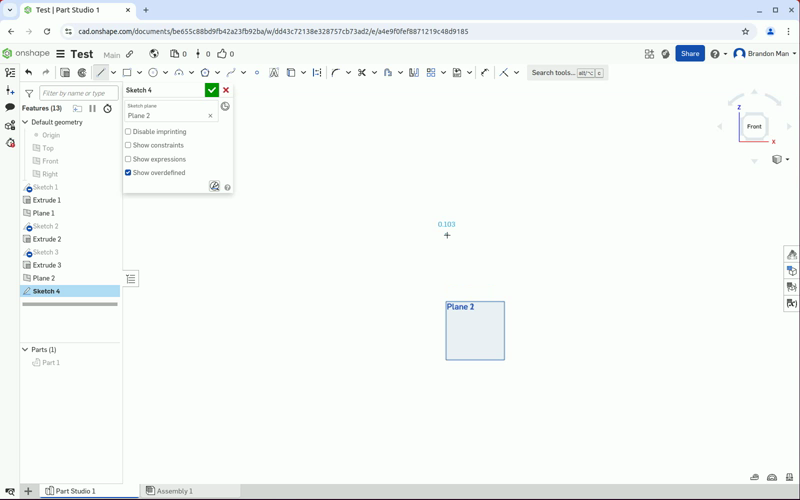
scroll(6)
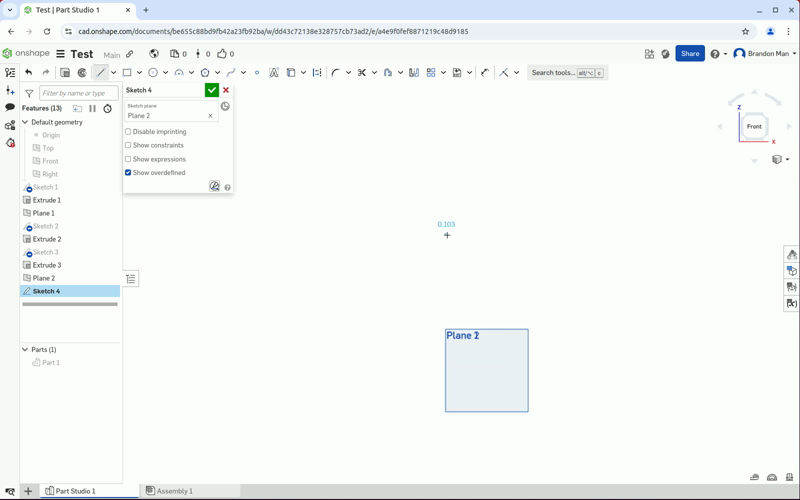
scroll(6)
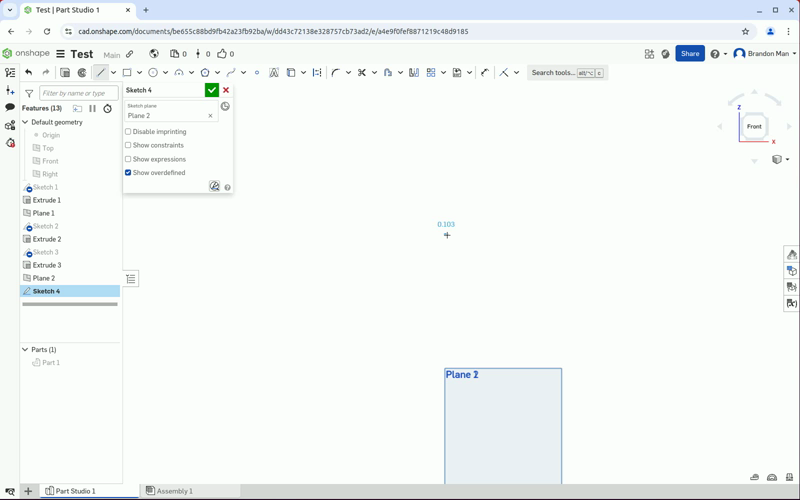
scroll(6)
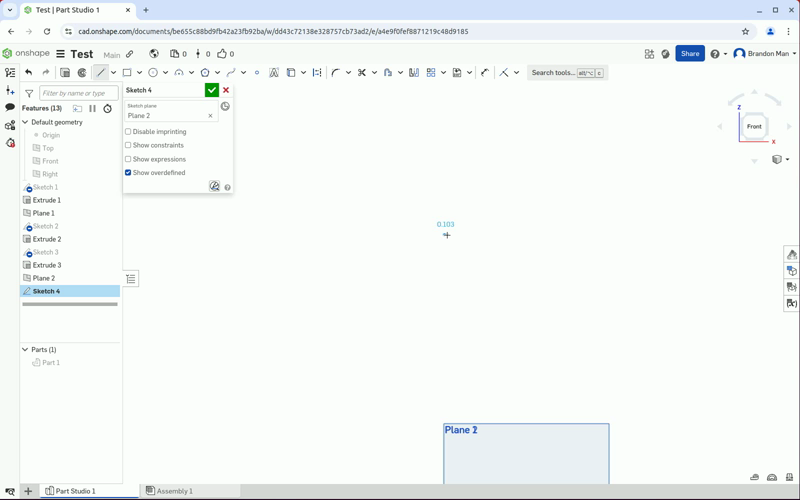
scroll(6)
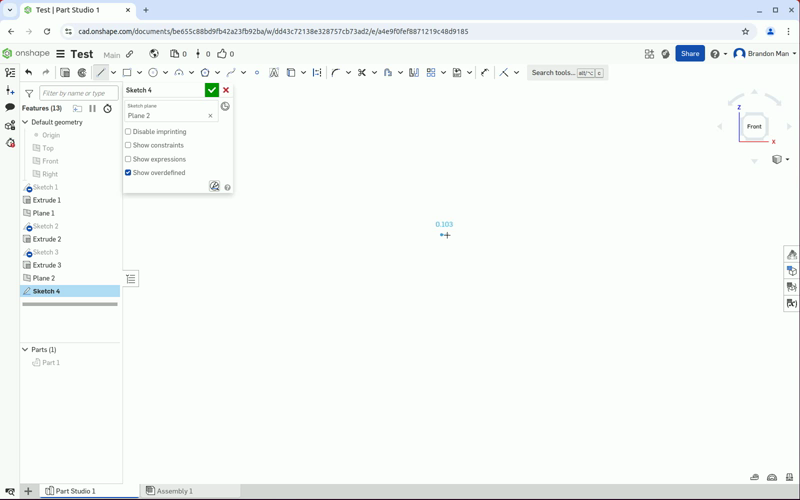
click(447, 234)
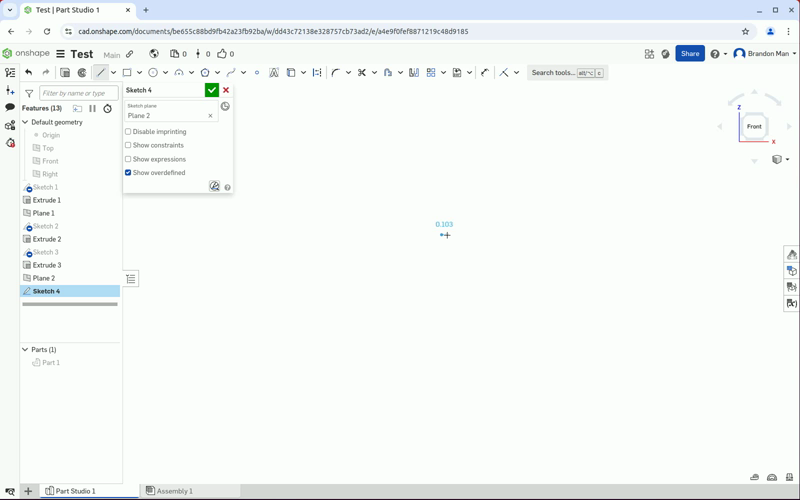
scroll(-6)
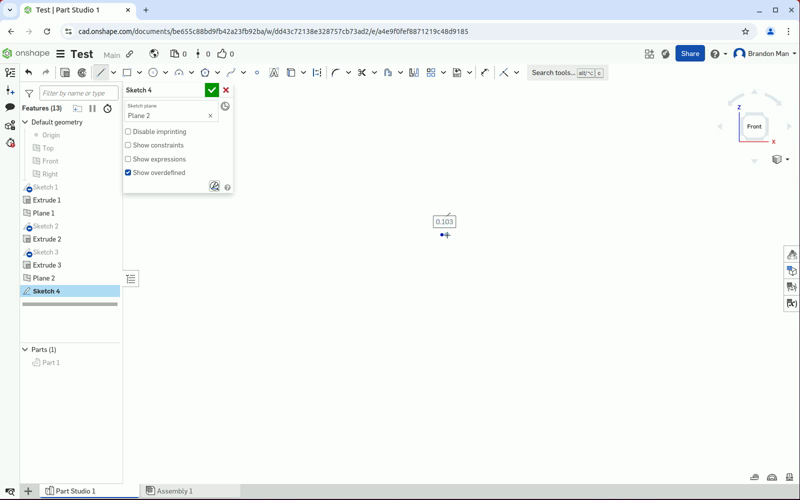
scroll(-6)
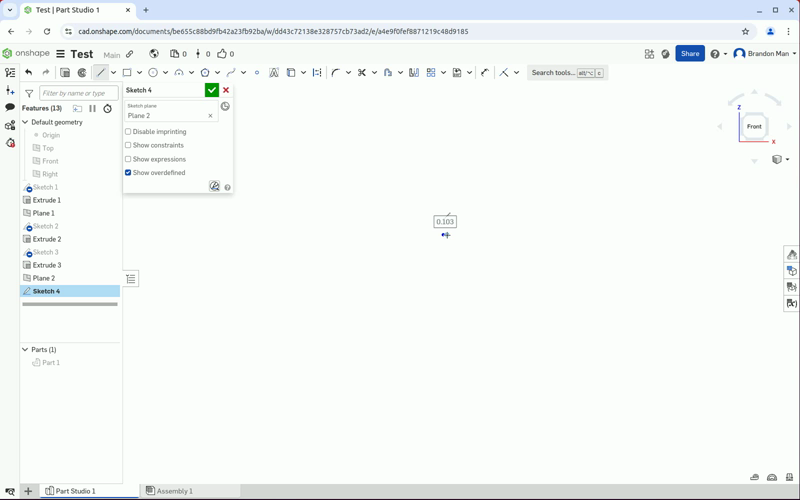
scroll(-6)
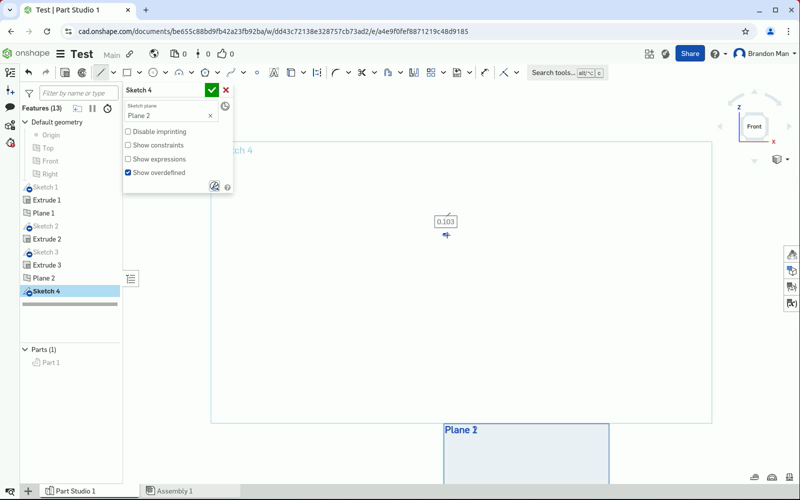
scroll(-6)
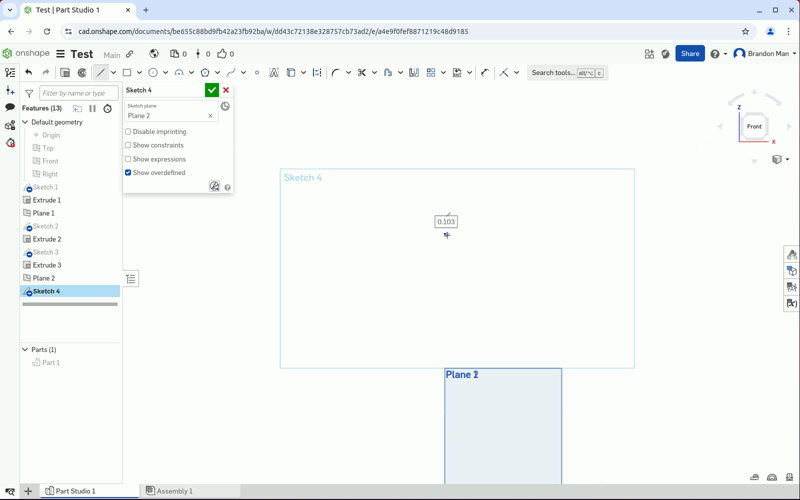
scroll(-6)
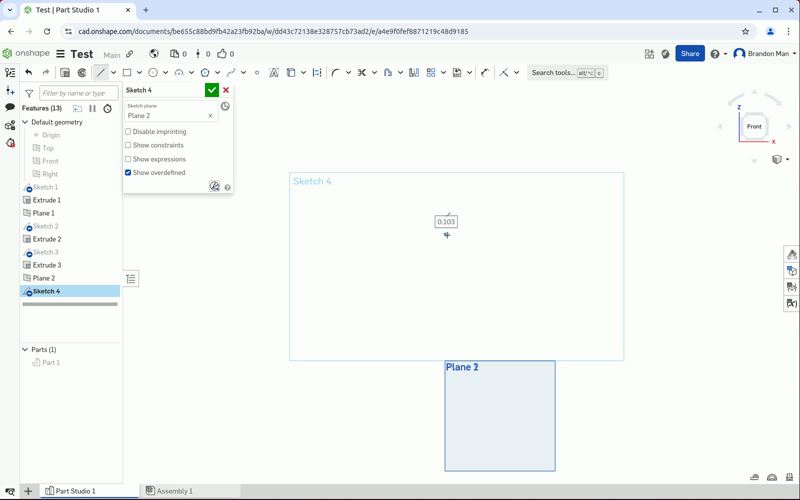
scroll(-6)
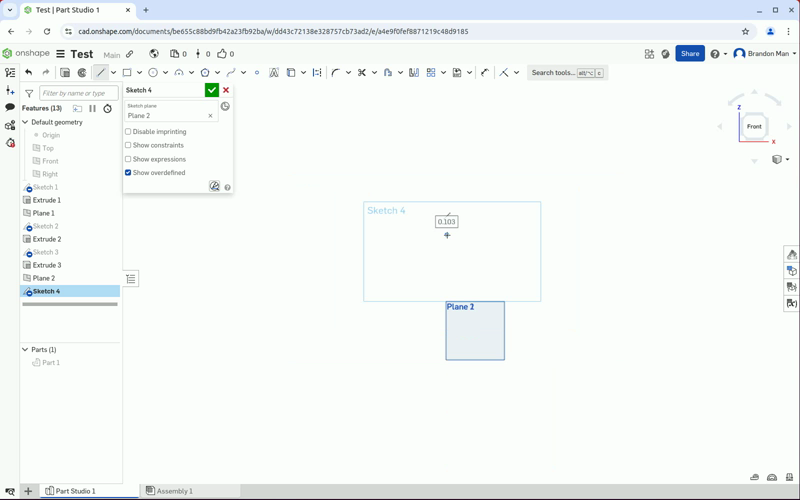
scroll(-6)
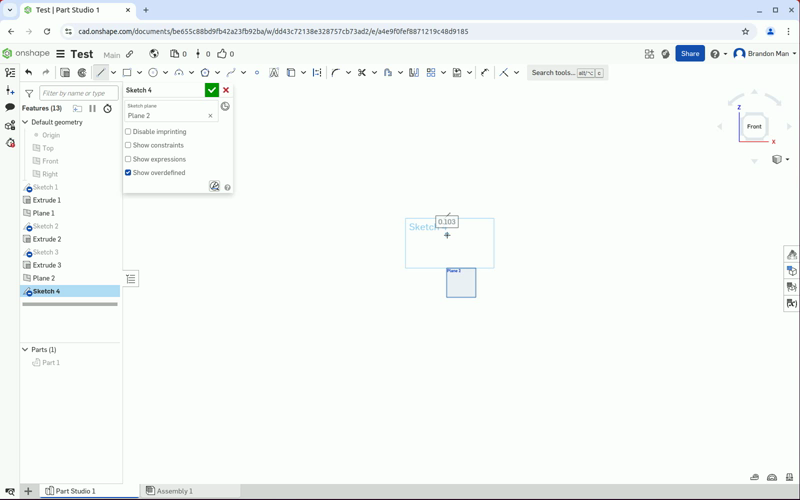
key_up(shift)
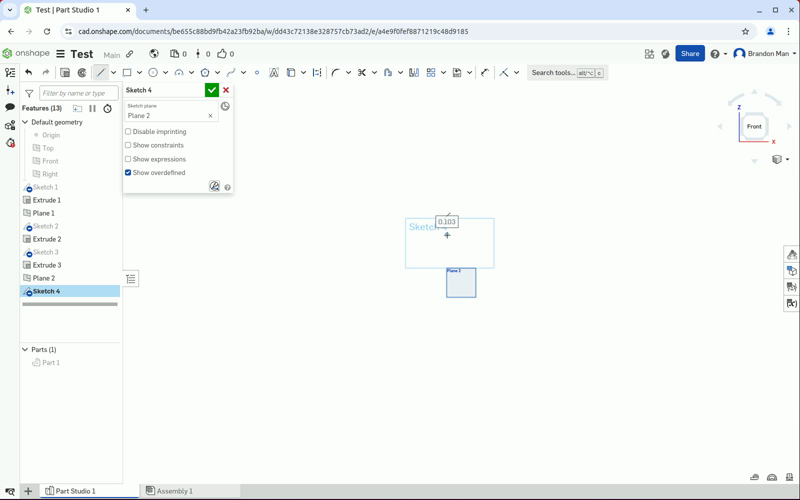
key_down(shift)
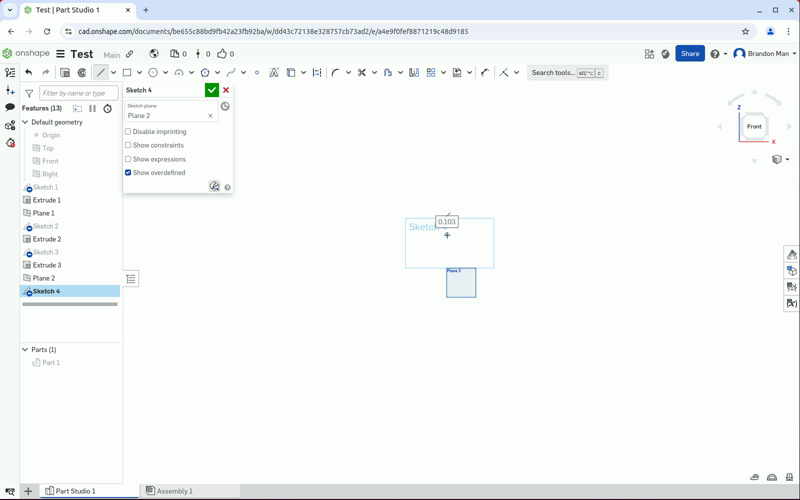
mouse_move(477, 234)
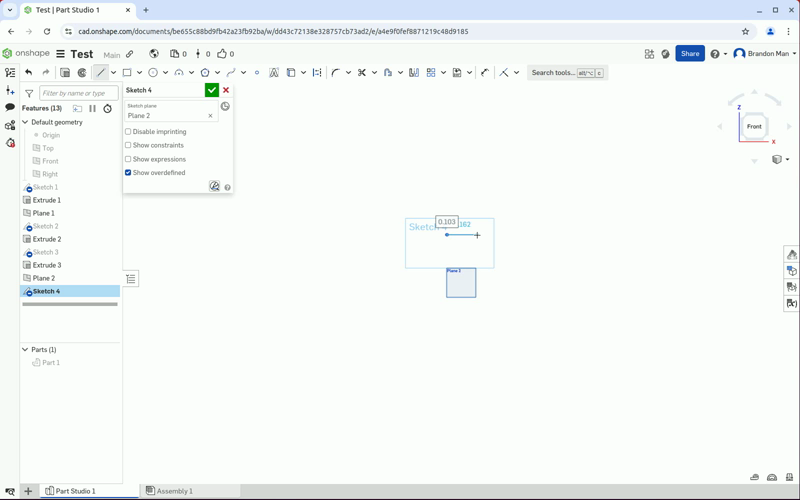
mouse_move(447, 226)
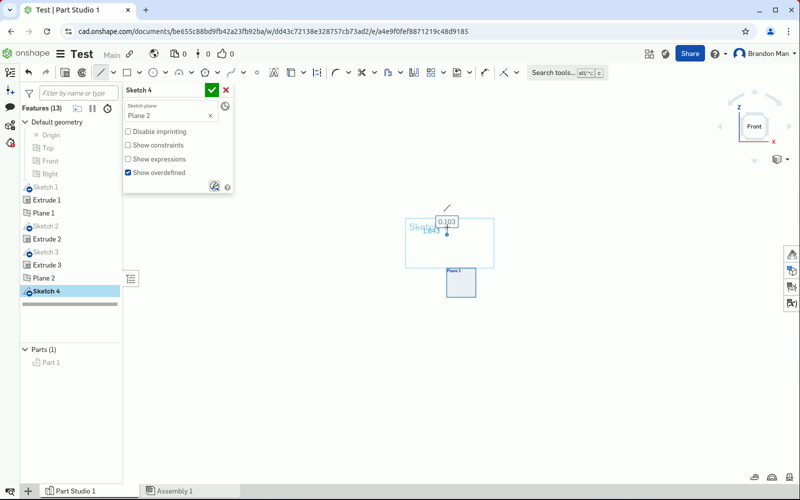
click(447, 226)
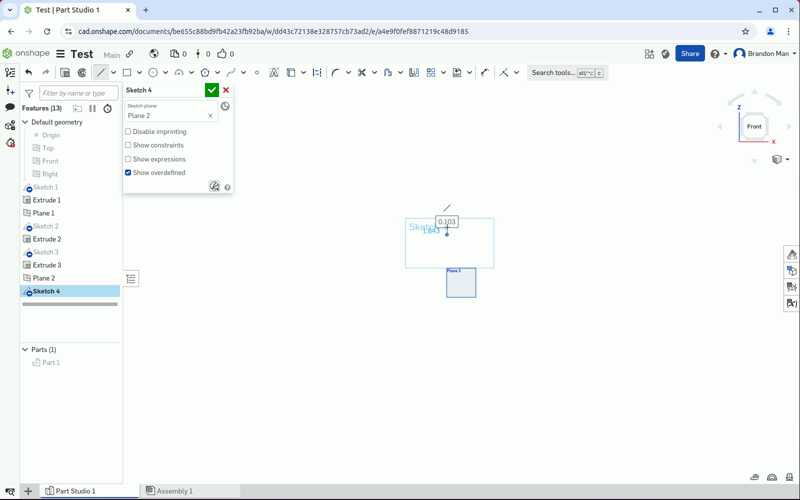
key_up(shift)
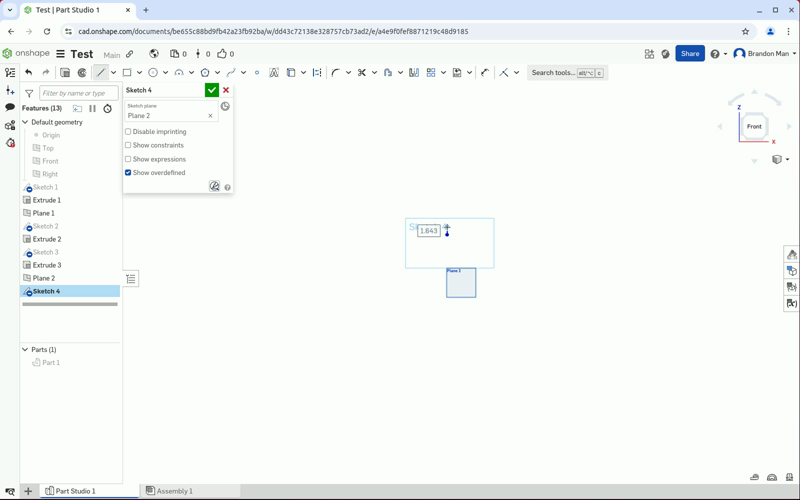
key_down(shift)
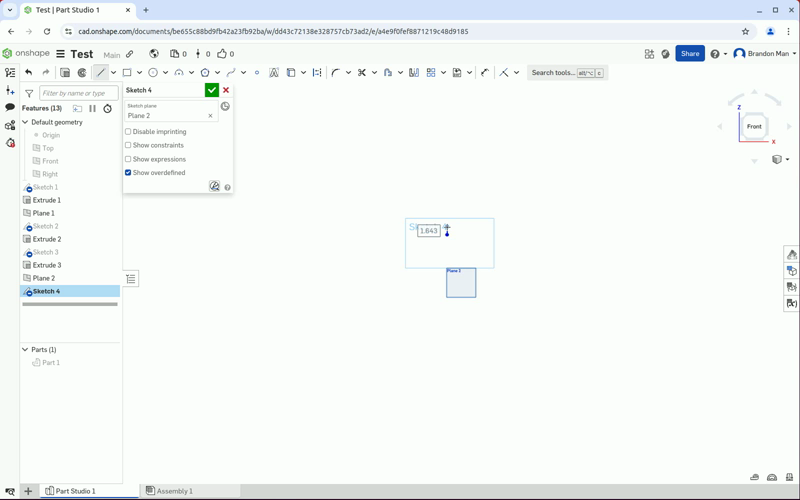
mouse_move(477, 226)
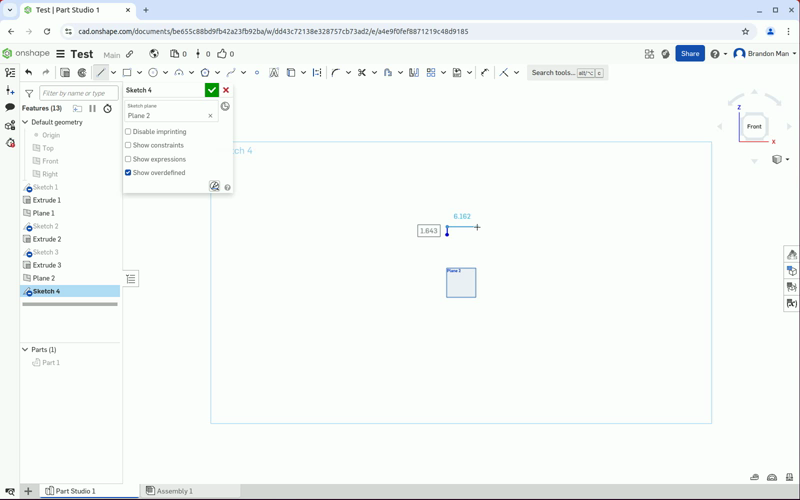
mouse_move(446, 226)
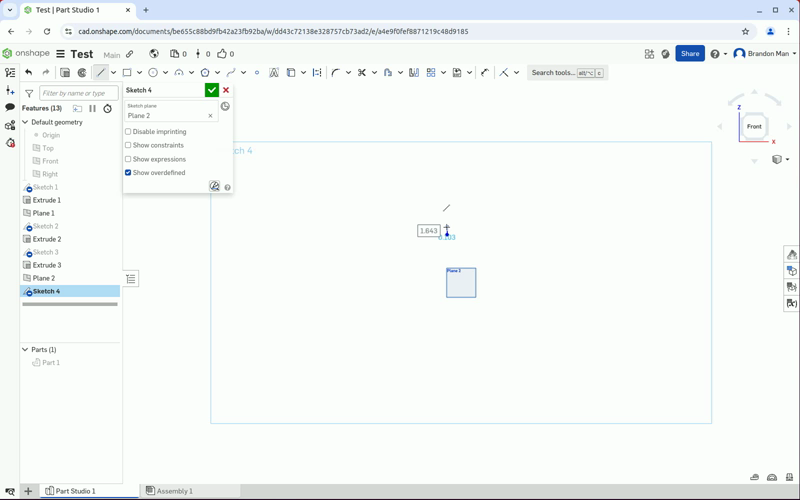
scroll(6)
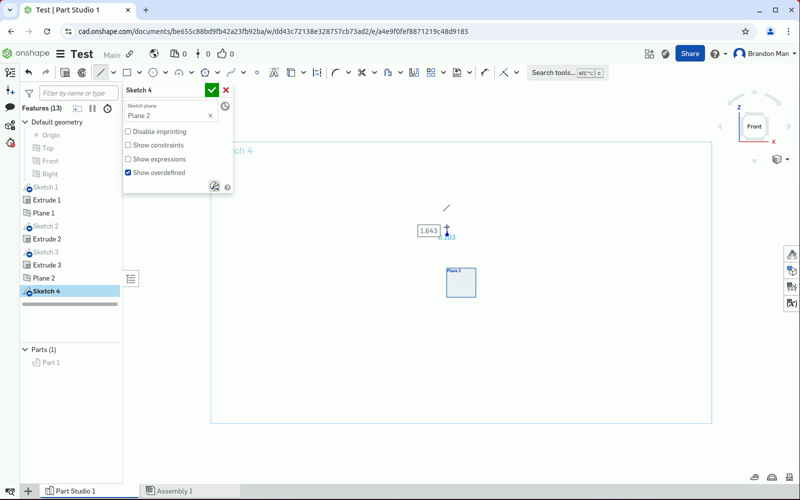
scroll(6)
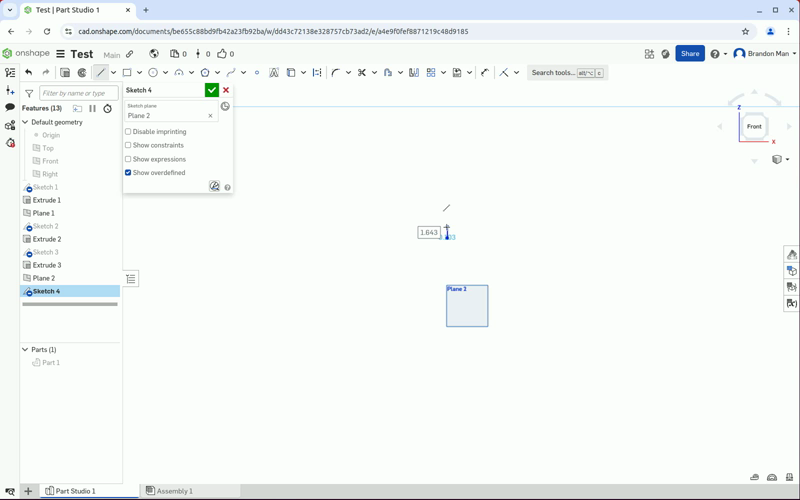
scroll(6)
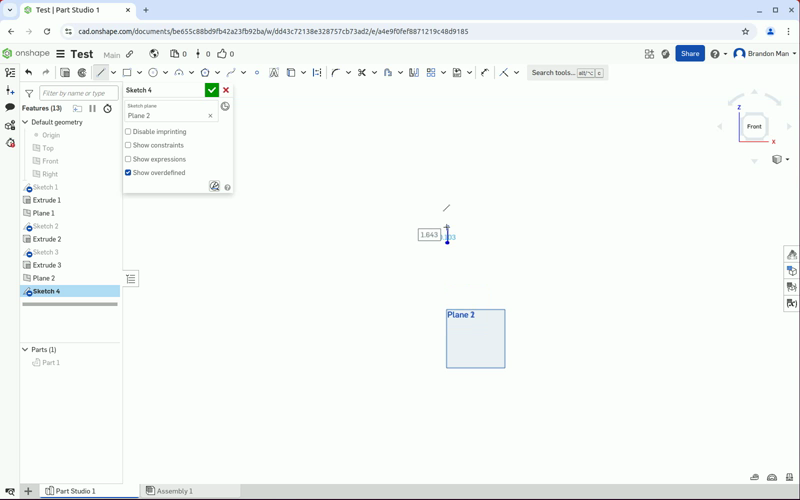
scroll(6)
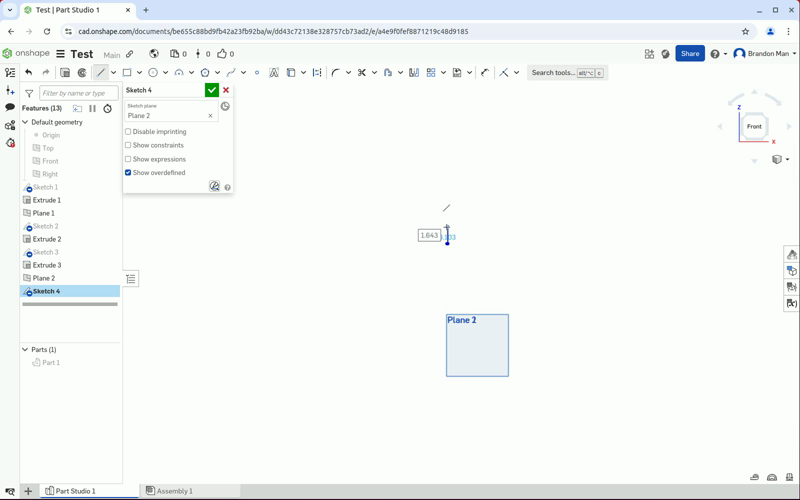
scroll(6)
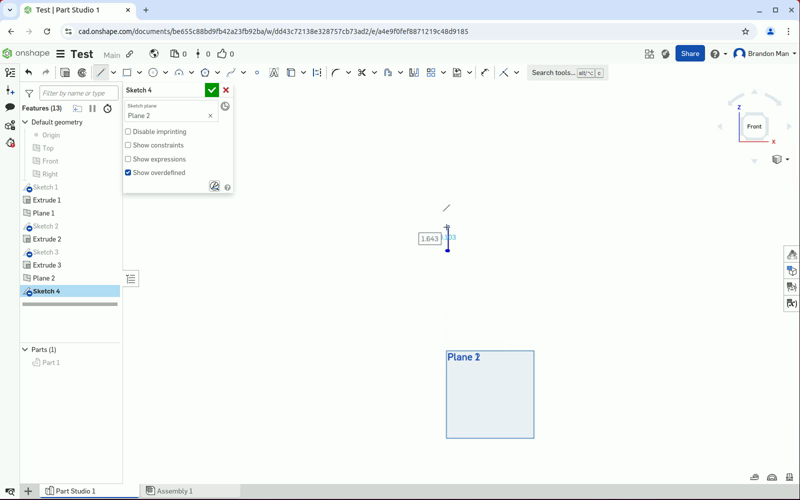
scroll(6)
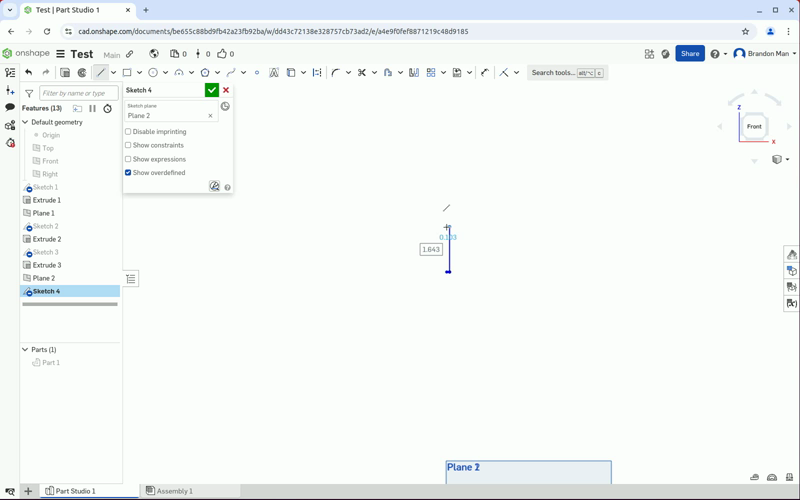
scroll(6)
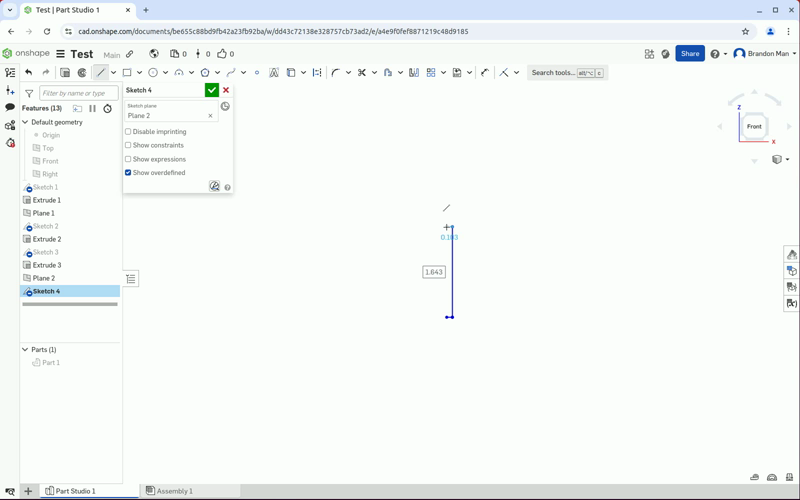
click(446, 226)
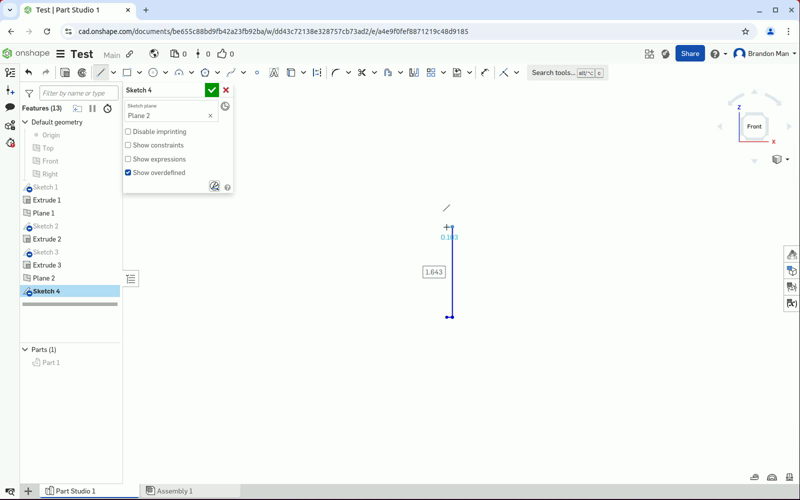
scroll(-6)
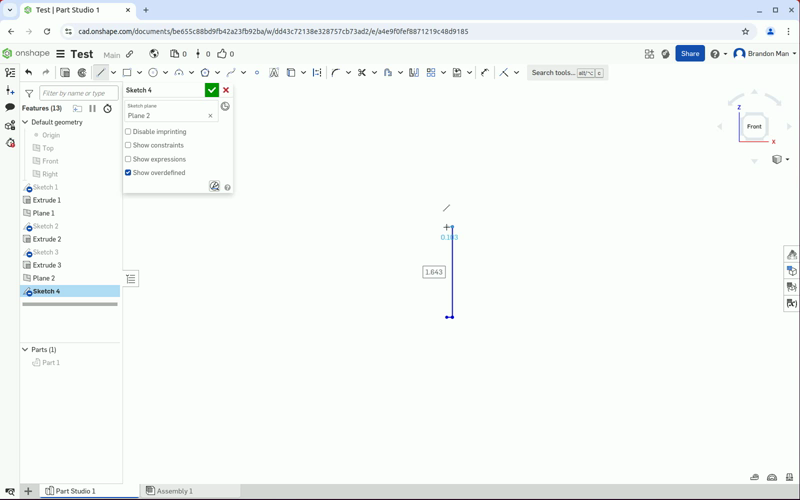
scroll(-6)
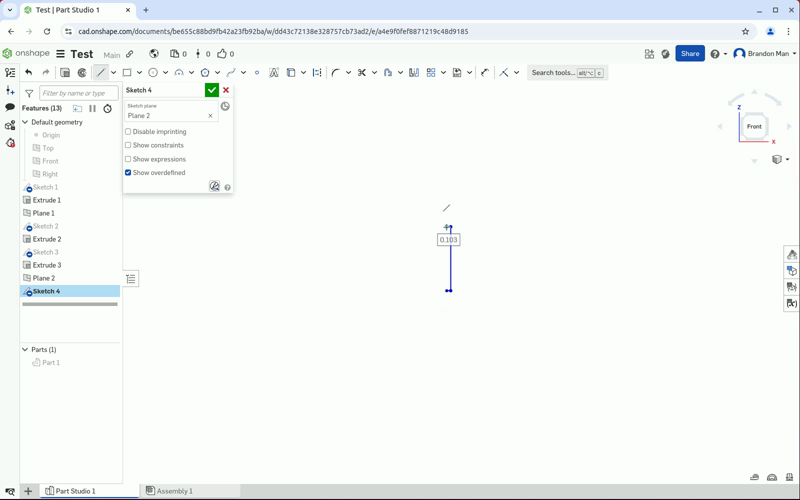
scroll(-6)
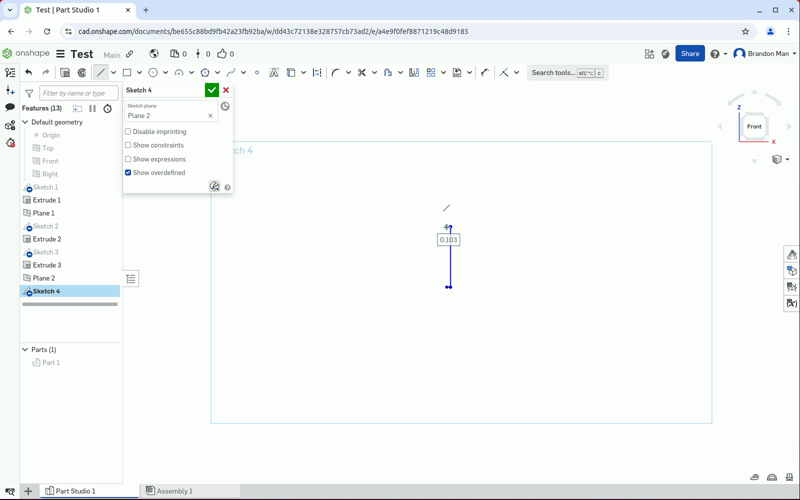
scroll(-6)
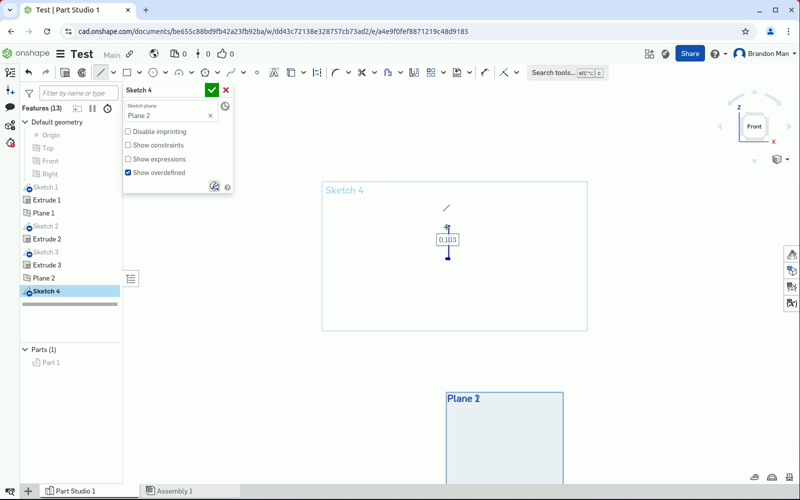
scroll(-6)
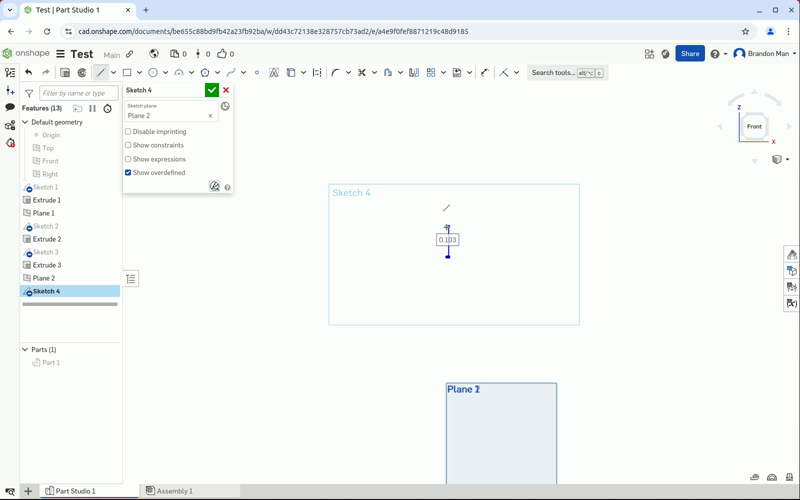
scroll(-6)
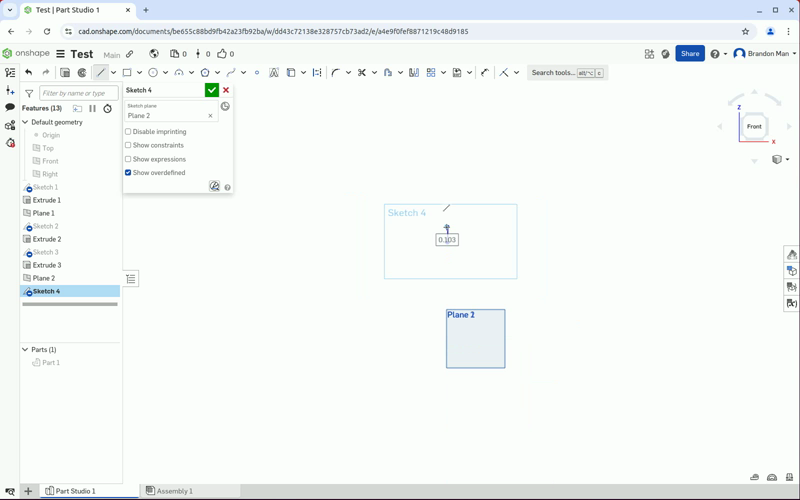
scroll(-6)
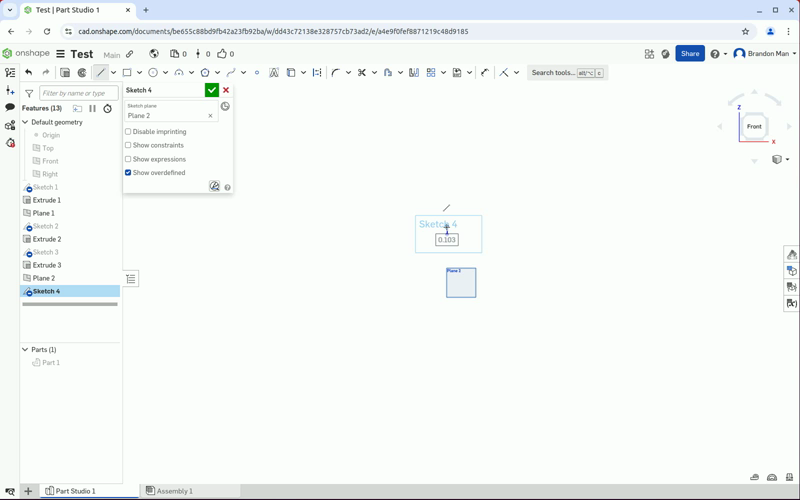
key_up(shift)
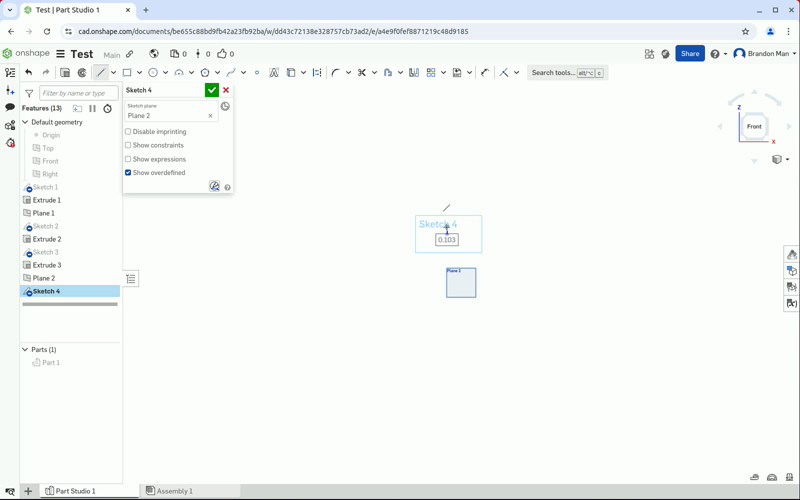
mouse_move(476, 226)
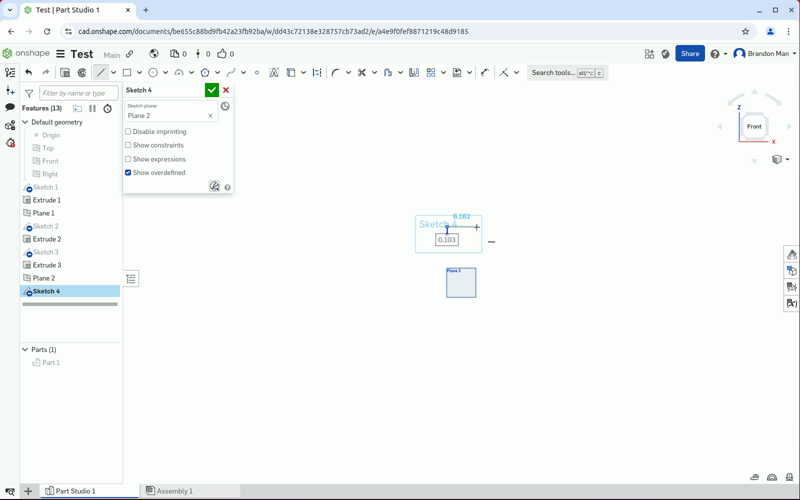
key_down(shift)
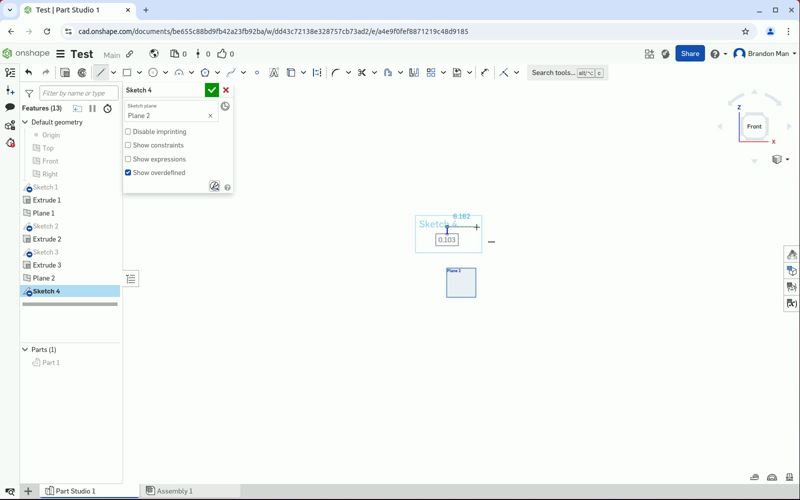
mouse_move(446, 234)
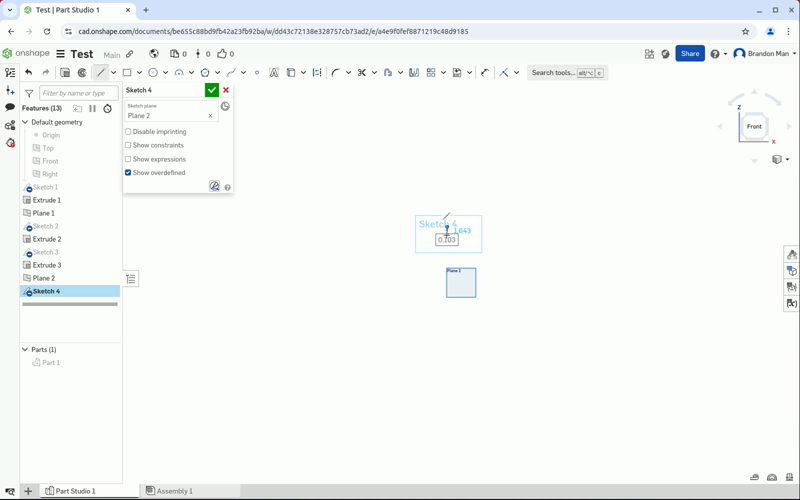
scroll(6)
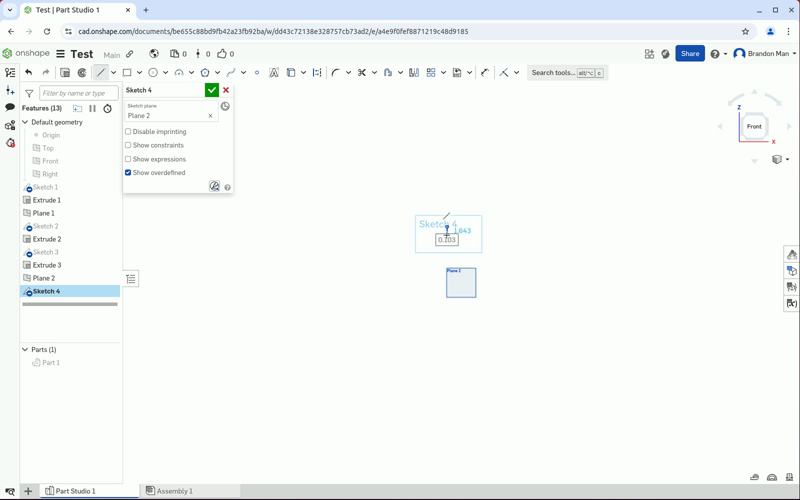
scroll(6)
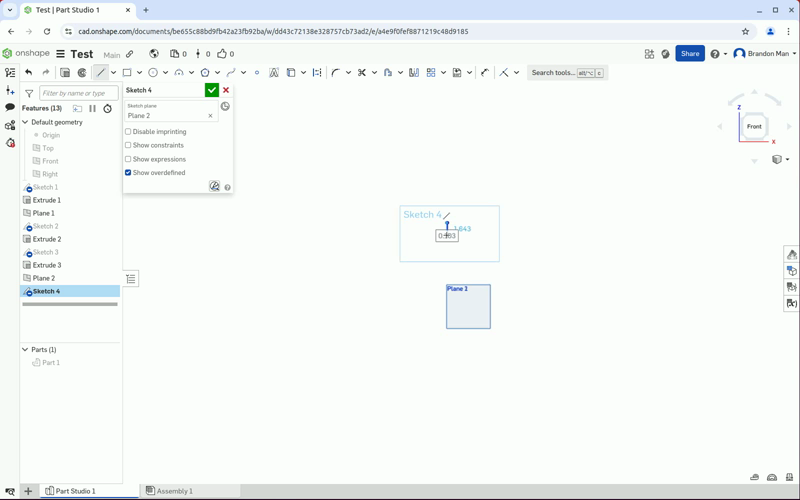
scroll(6)
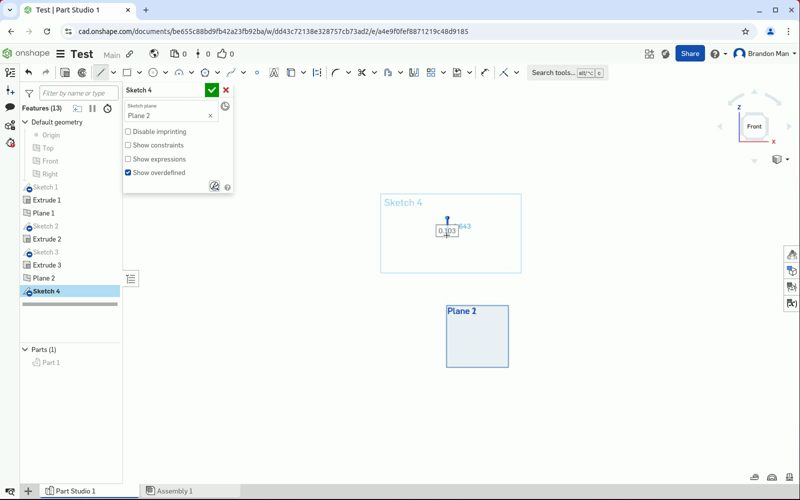
scroll(6)
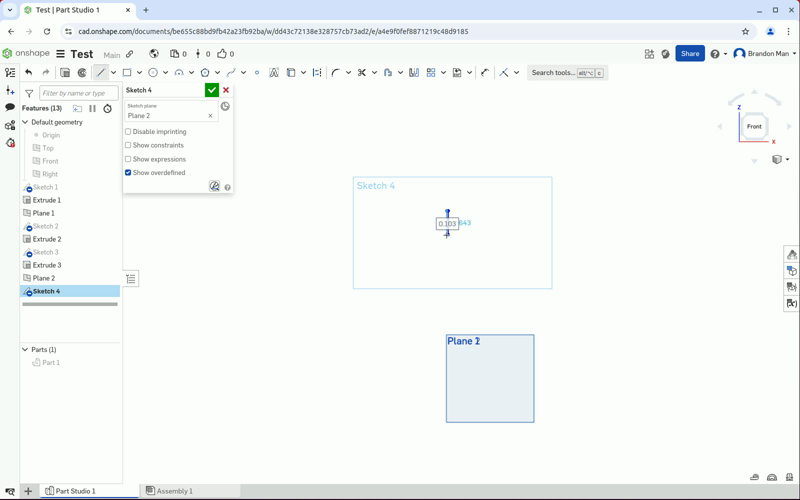
scroll(6)
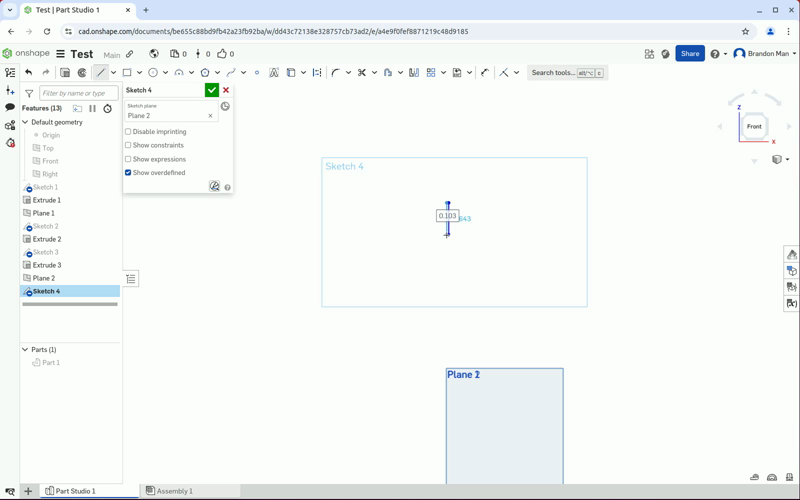
scroll(6)
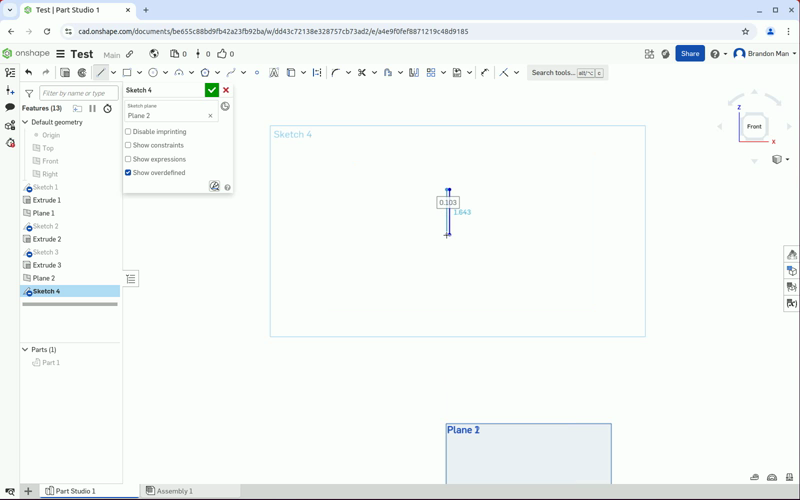
scroll(6)
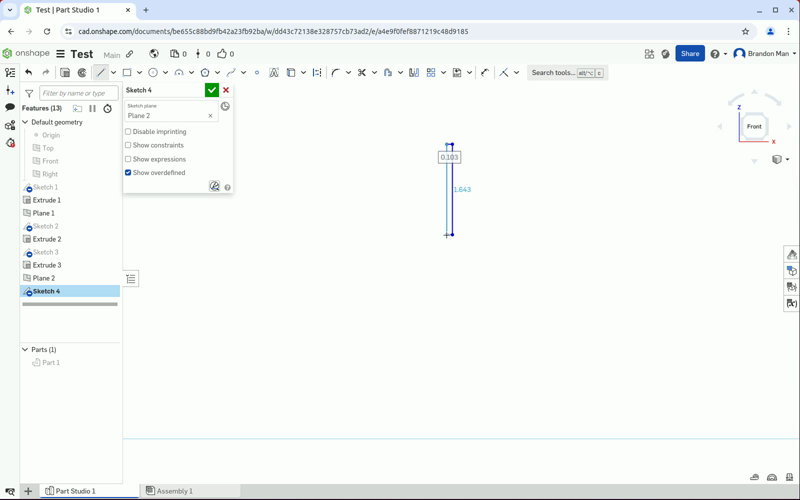
key_up(shift)
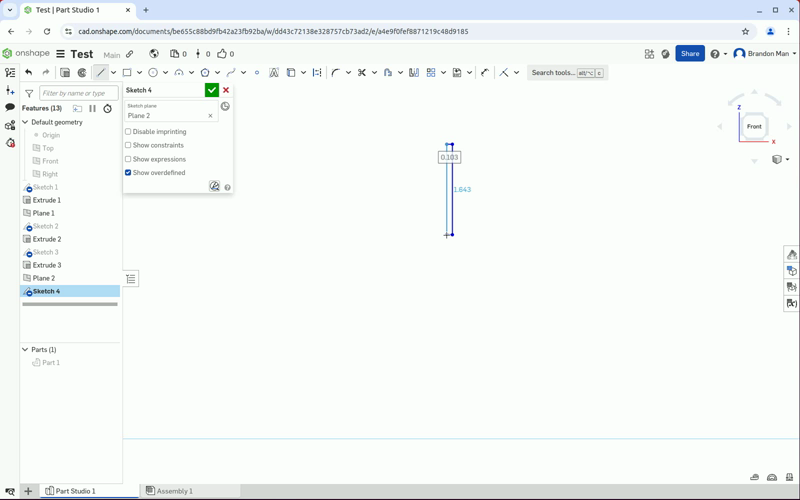
click(446, 234)
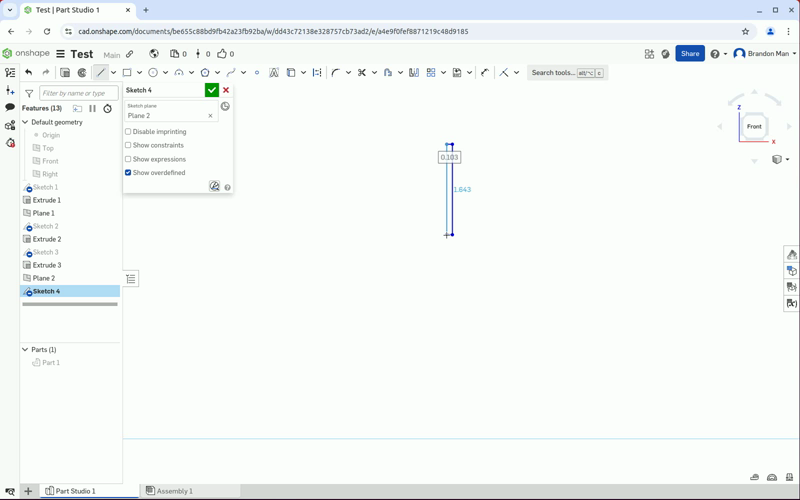
scroll(-6)
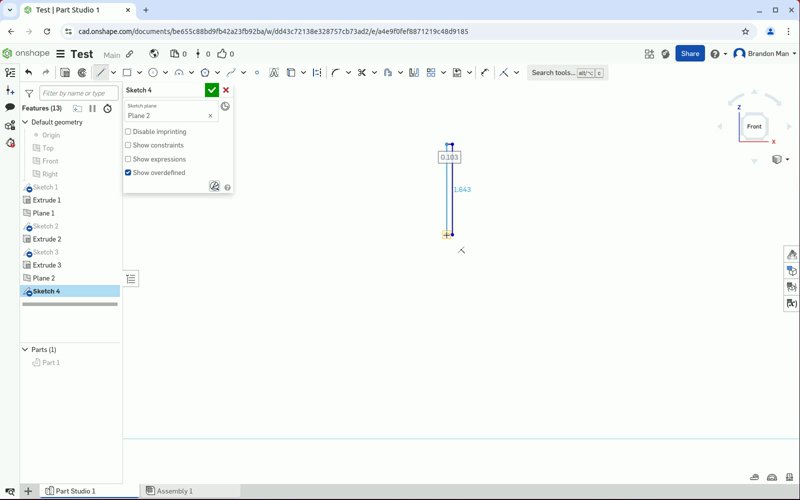
scroll(-6)
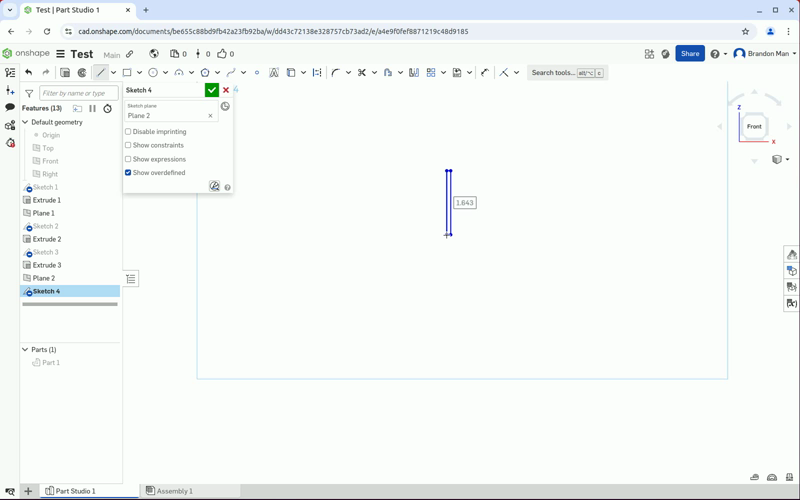
scroll(-6)
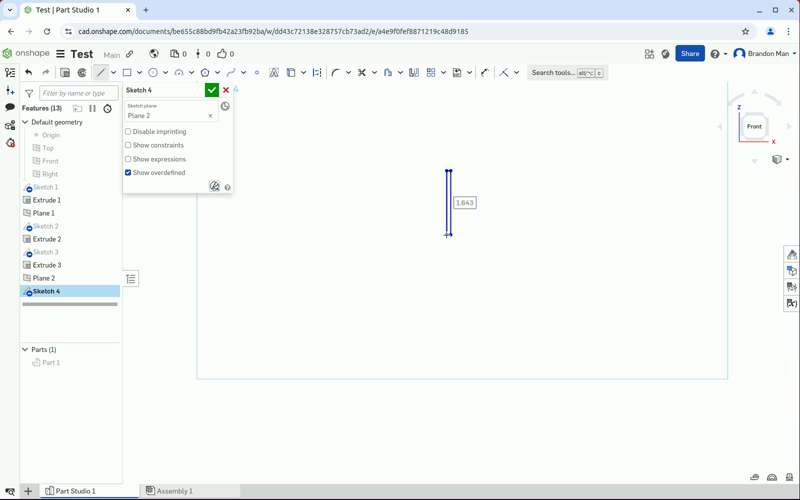
scroll(-6)
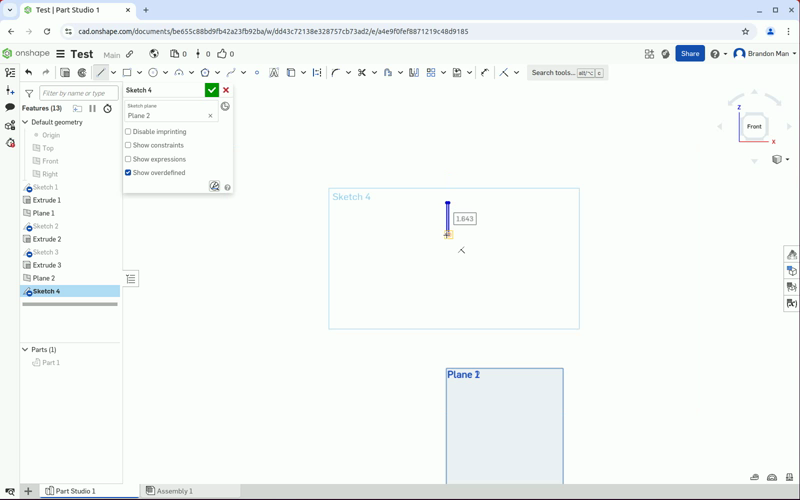
scroll(-6)
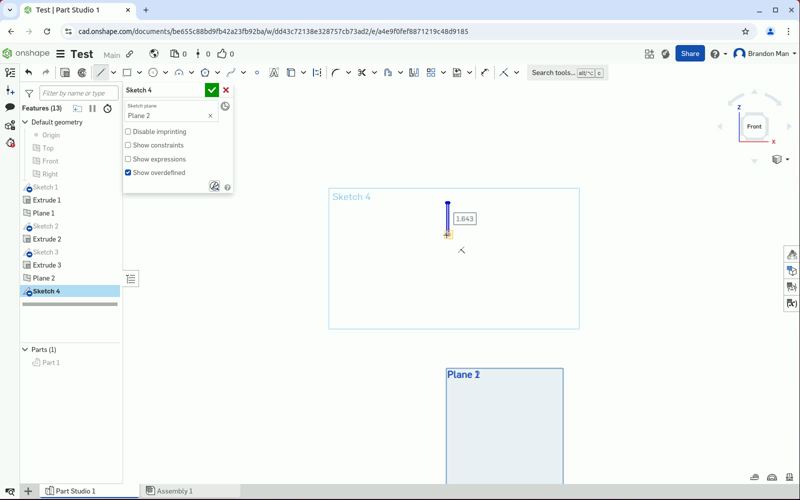
scroll(-6)
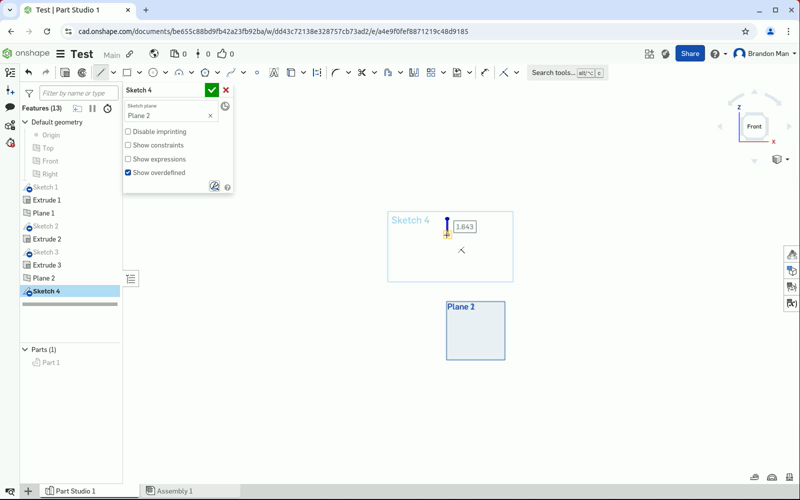
scroll(-6)
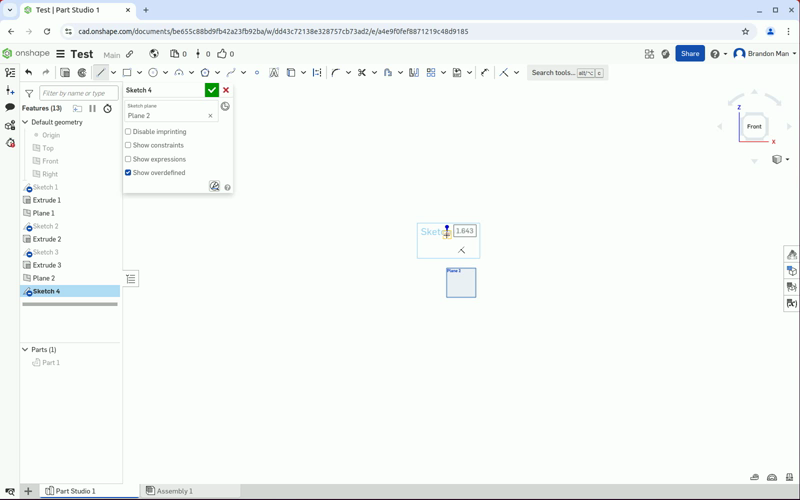
key(esc)
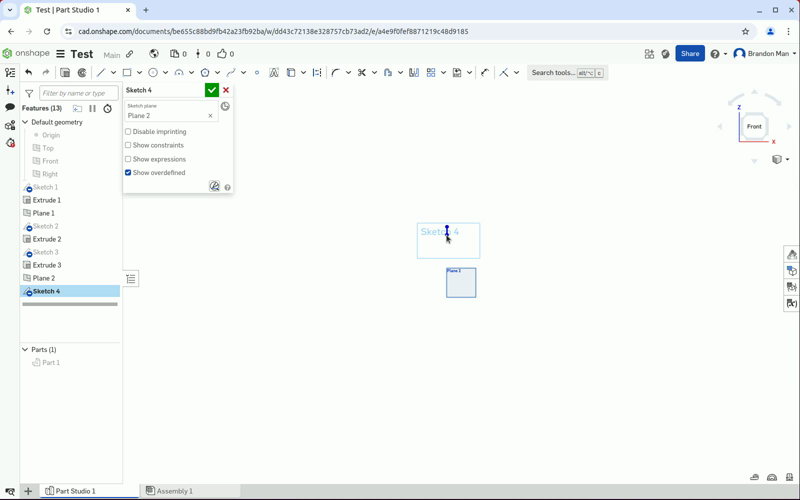
mouse_move(447, 229)
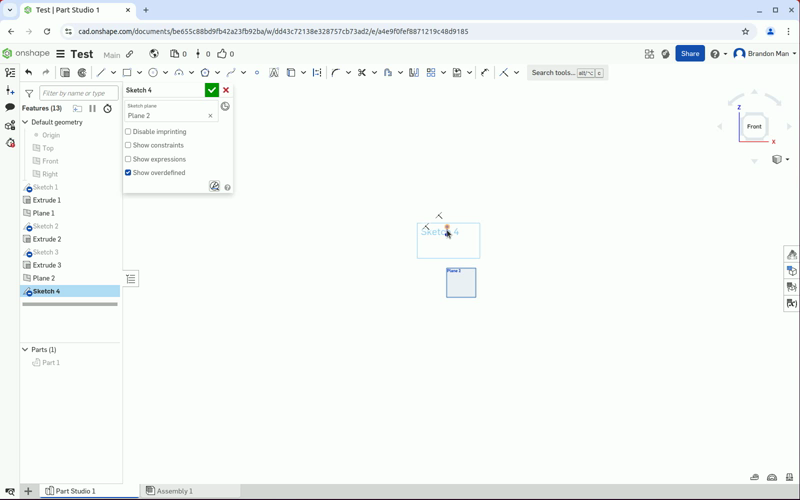
scroll(6)
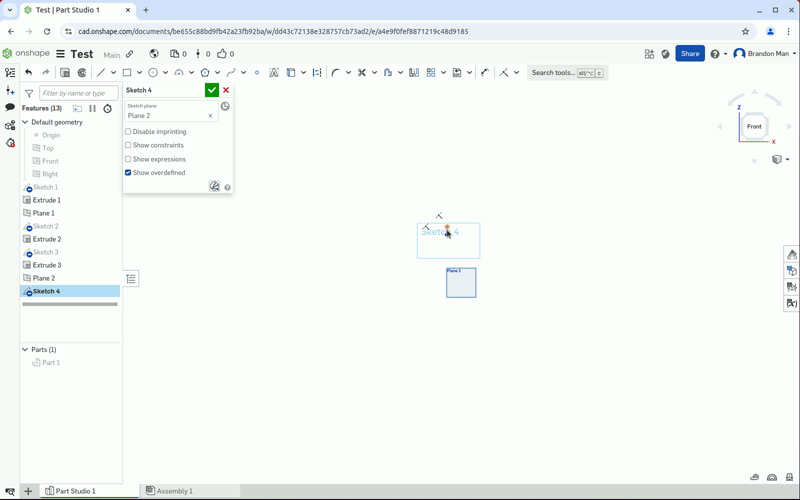
scroll(6)
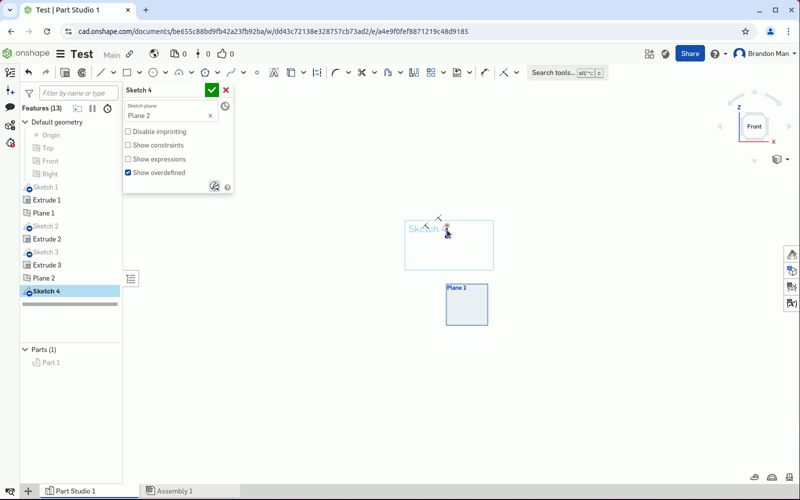
scroll(6)
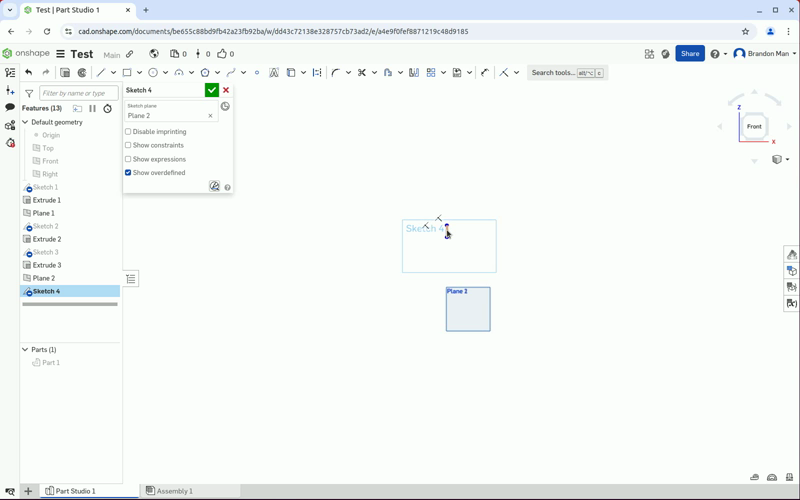
scroll(6)
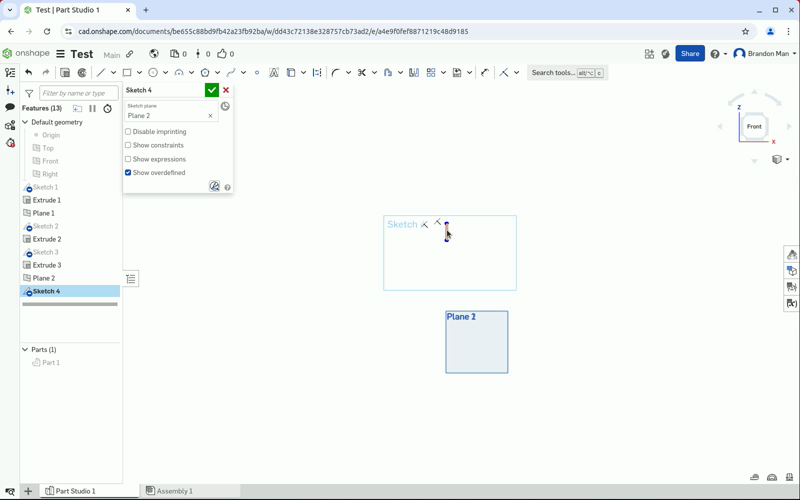
scroll(6)
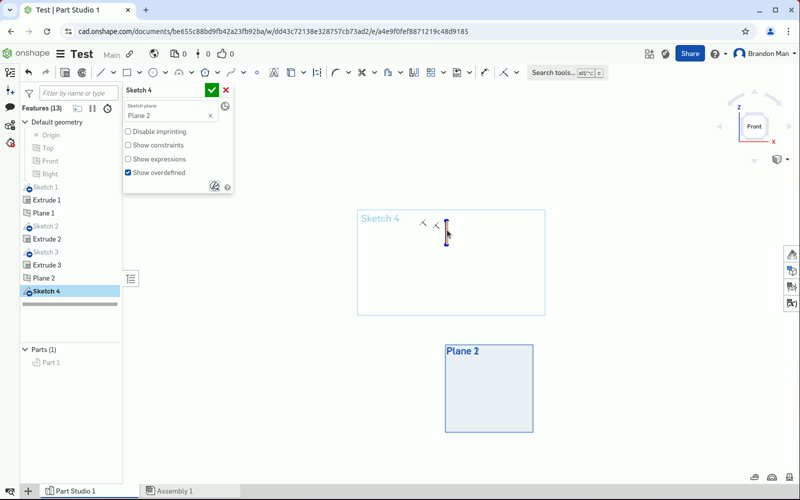
scroll(6)
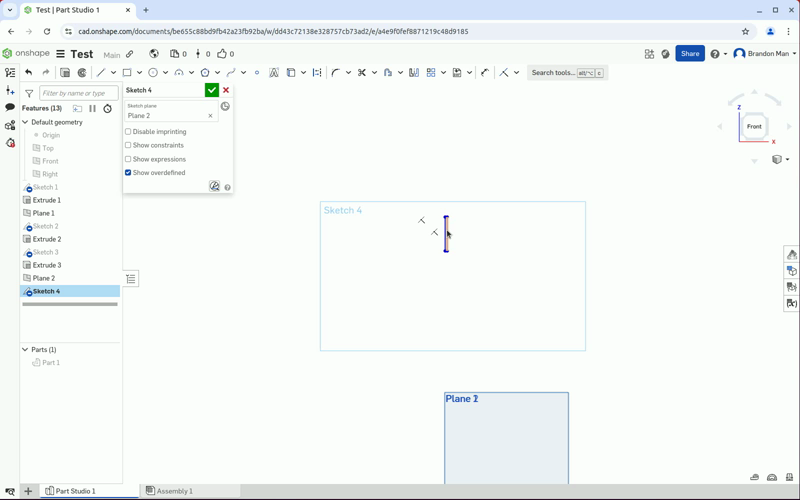
scroll(6)
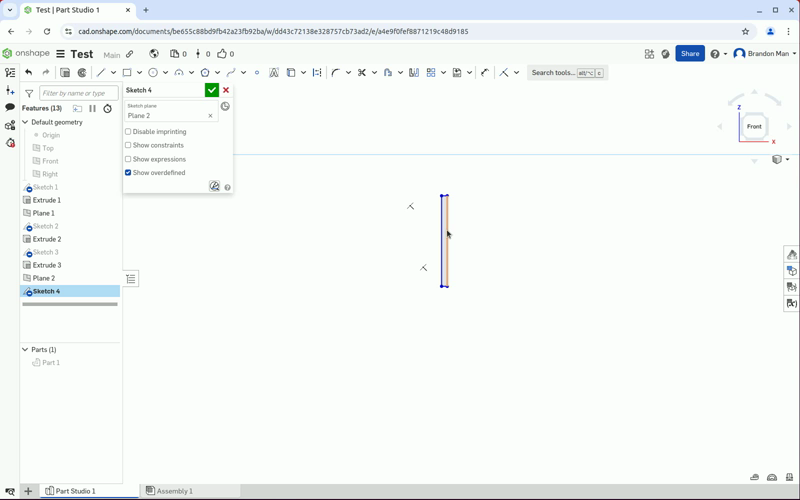
click(447, 229)
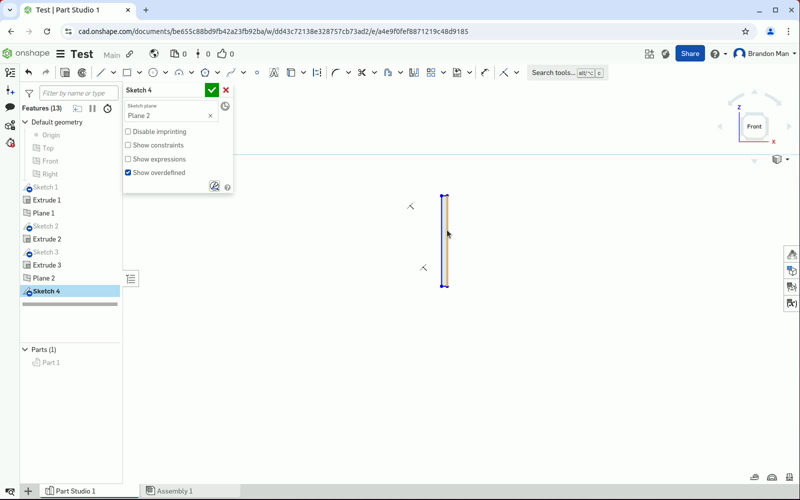
scroll(-6)
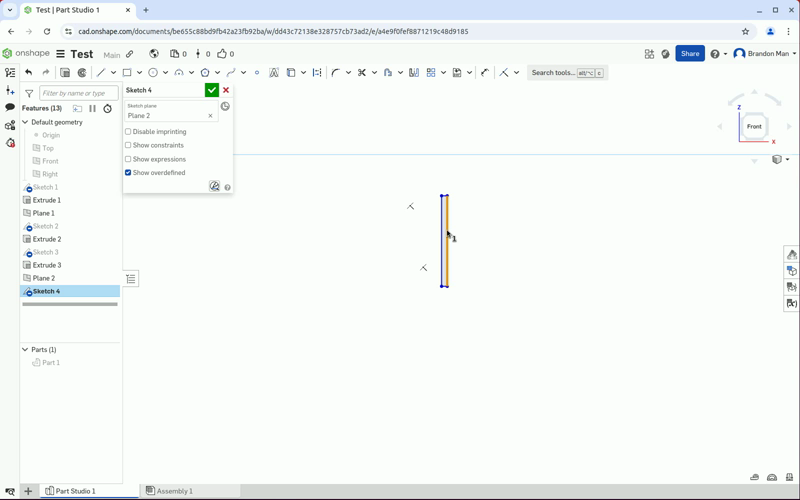
scroll(-6)
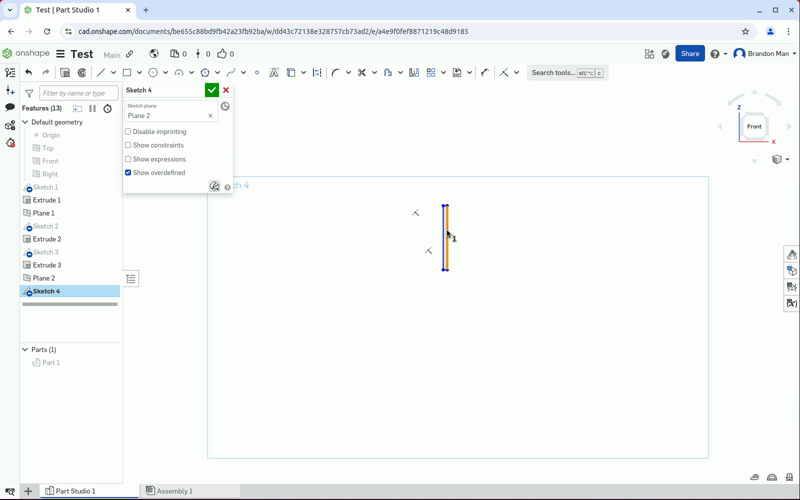
scroll(-6)
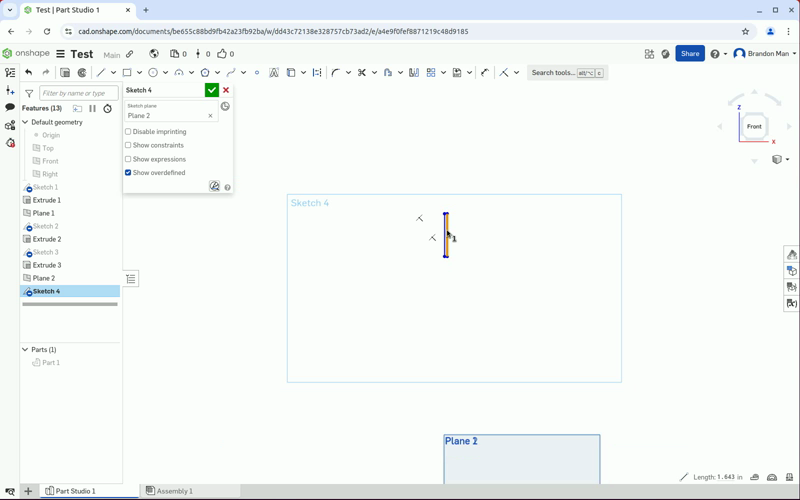
scroll(-6)
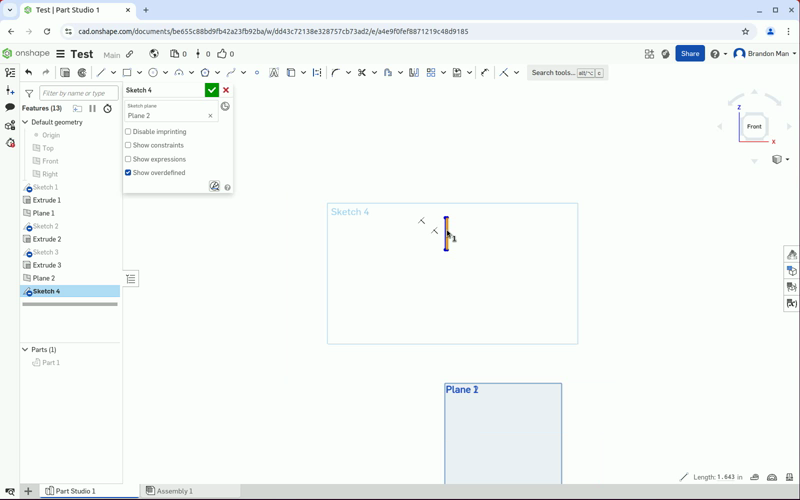
scroll(-6)
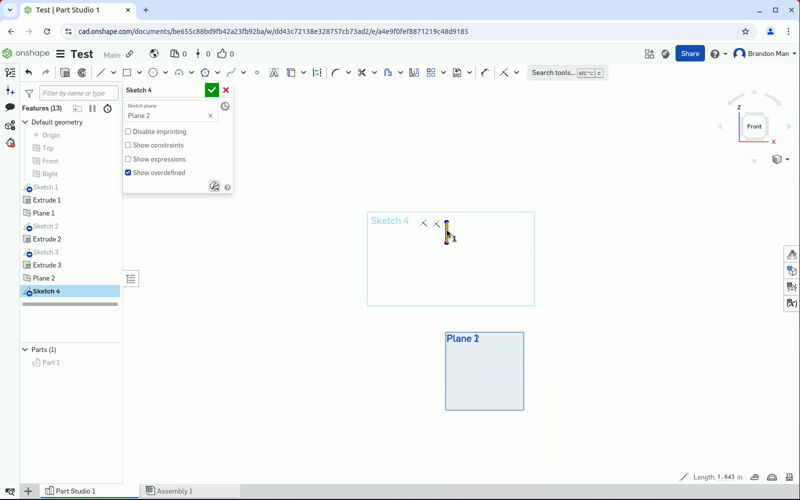
scroll(-6)
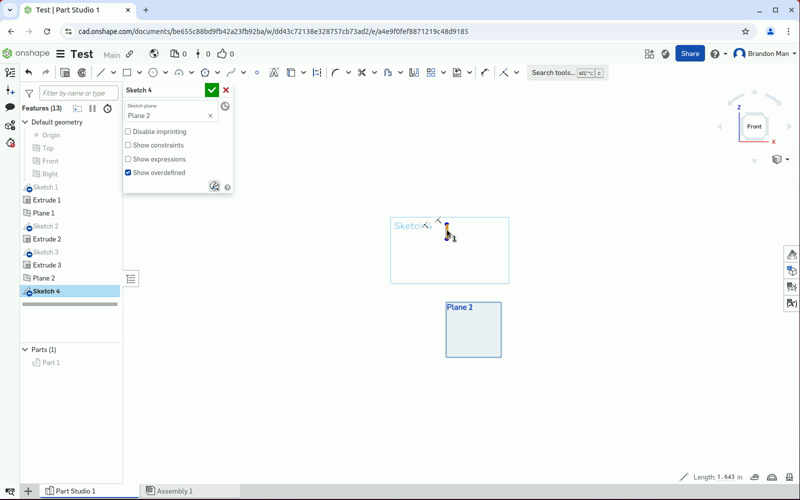
scroll(-6)
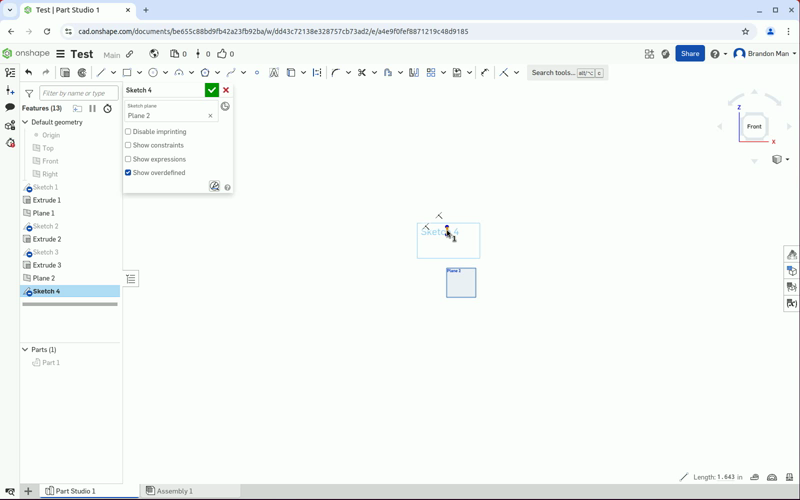
mouse_move(73, 352)
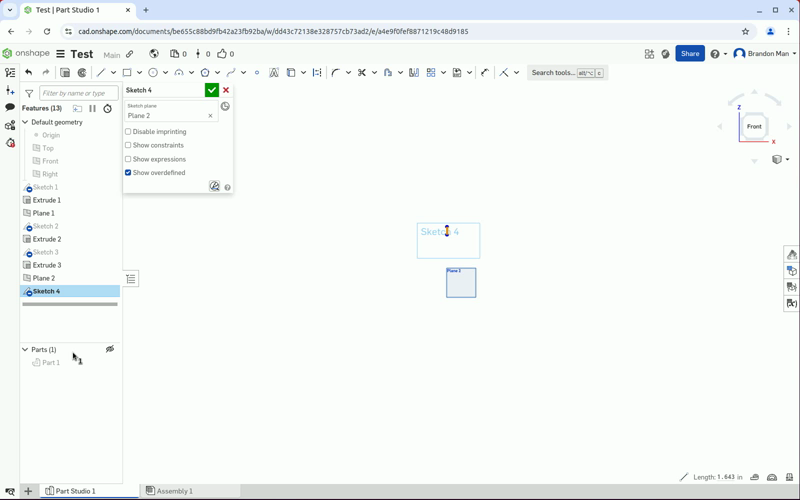
key(shift+y)
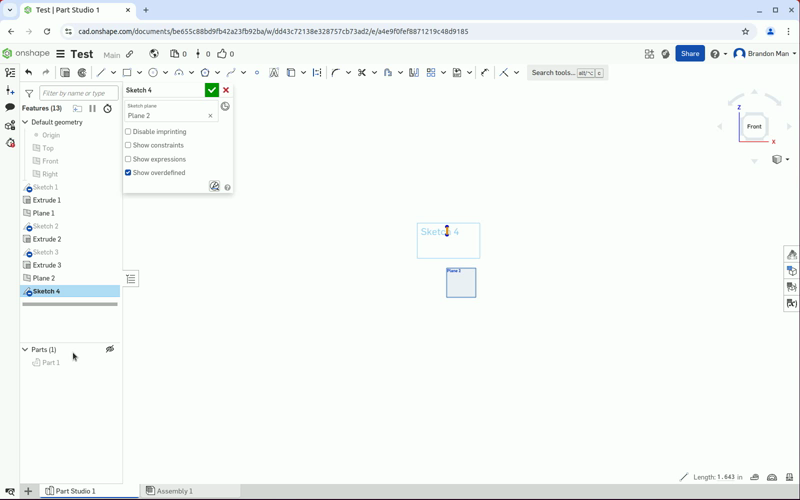
key(shift+e)
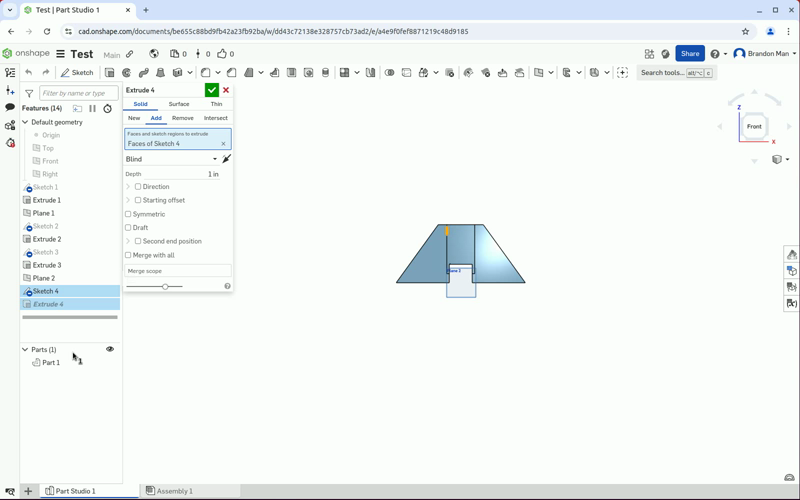
mouse_move(143, 106)
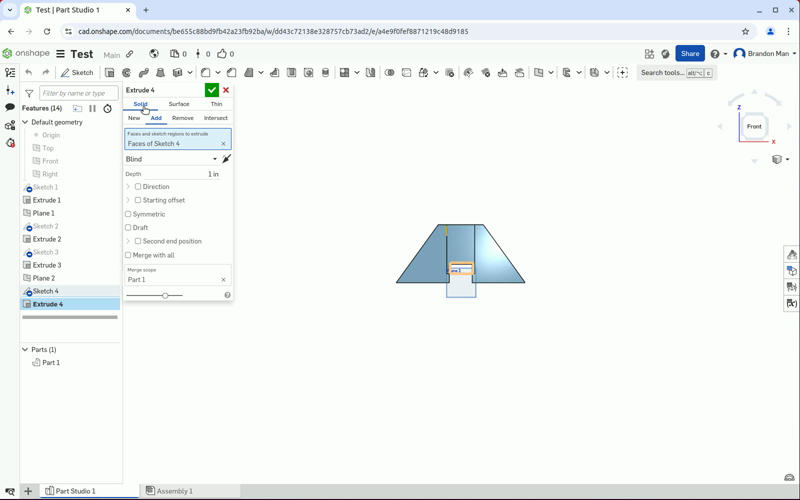
click(143, 106)
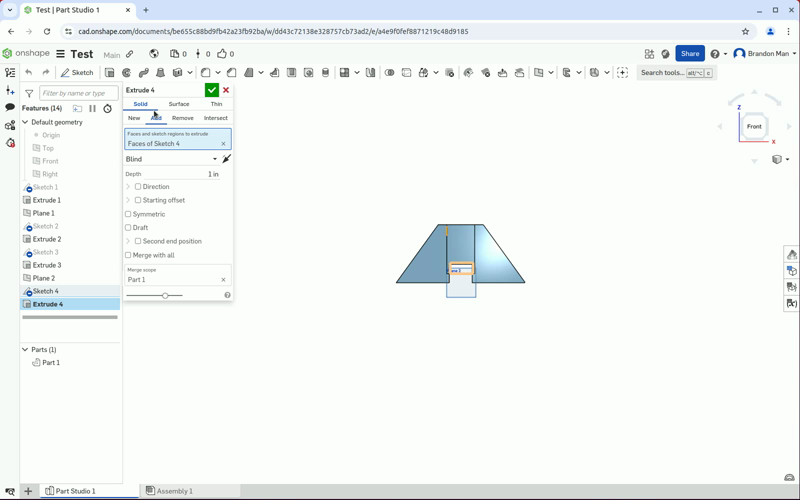
mouse_move(186, 120)
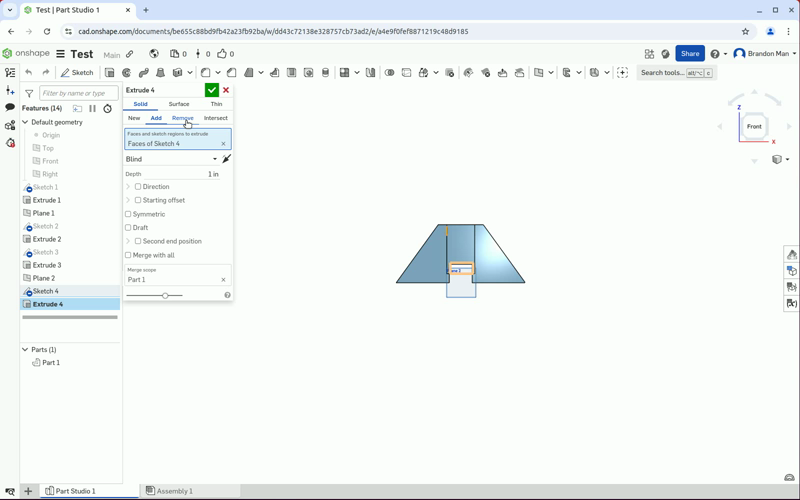
click(186, 120)
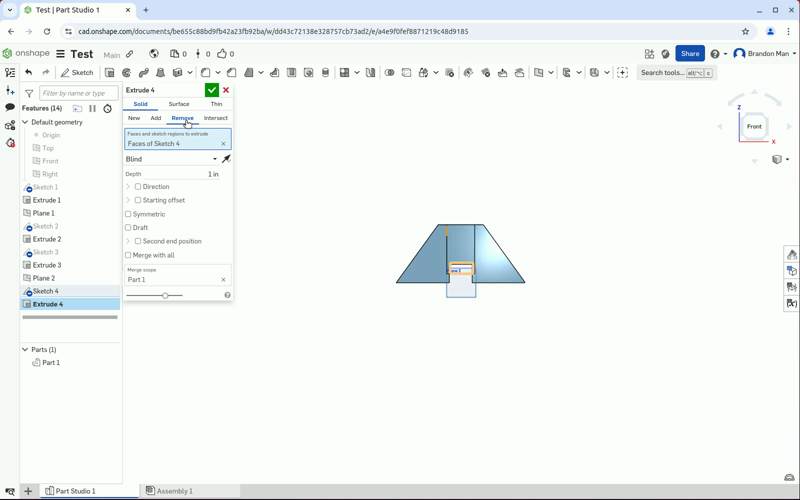
key(tab, 4)
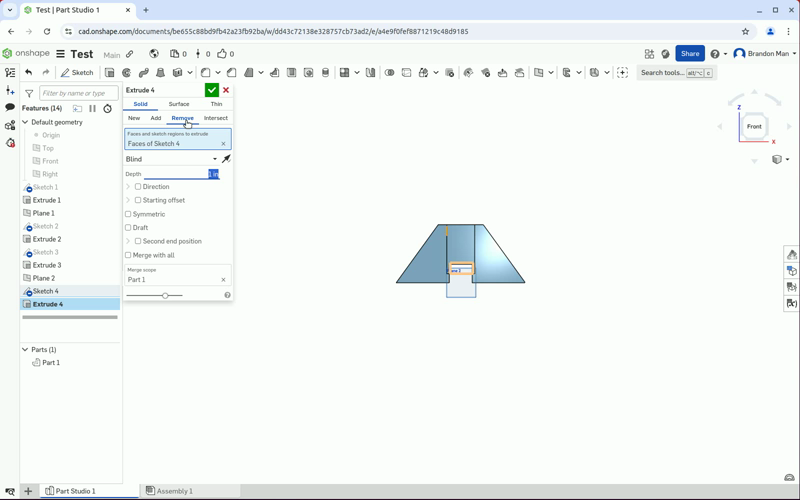
text(2.166)
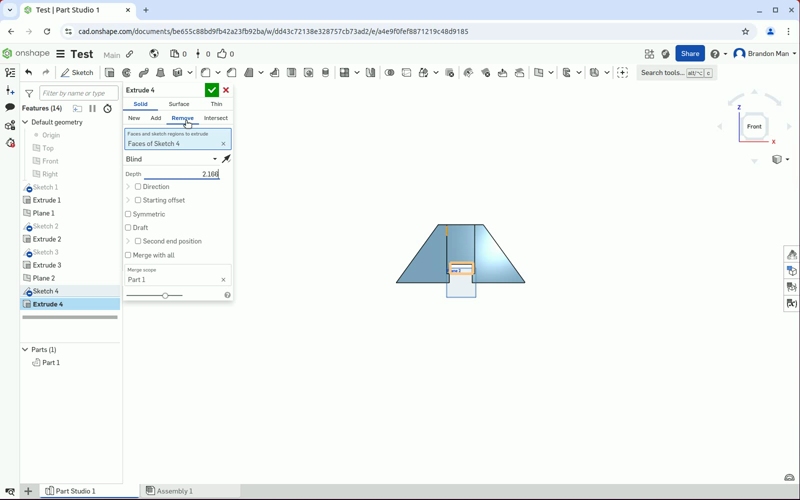
key(tab, 6)
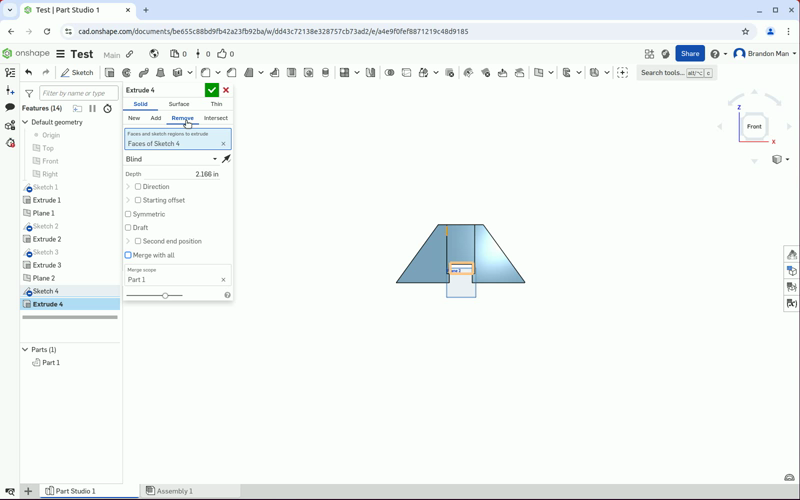
key(space)
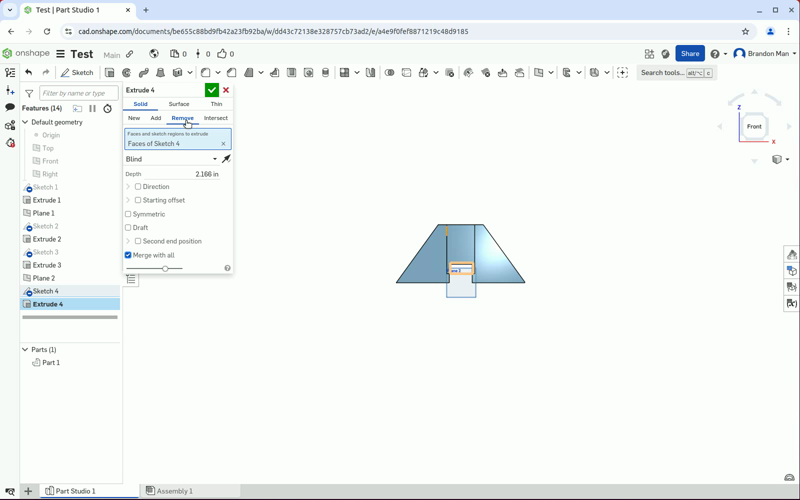
key(enter)
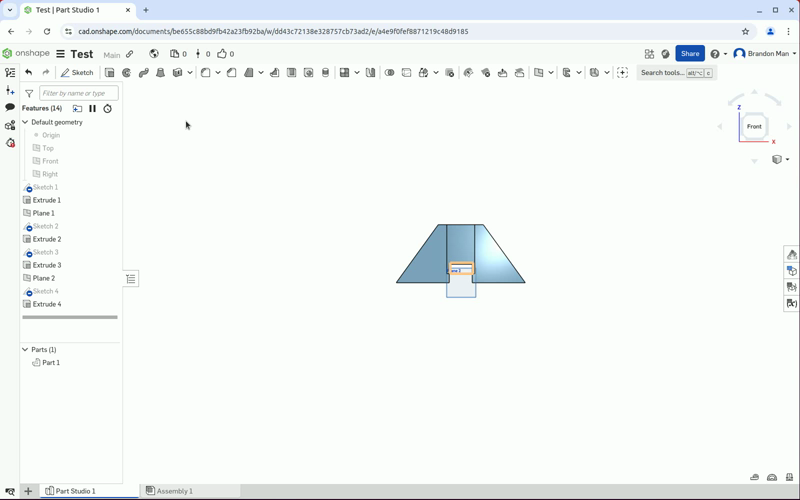
key(shift+h)
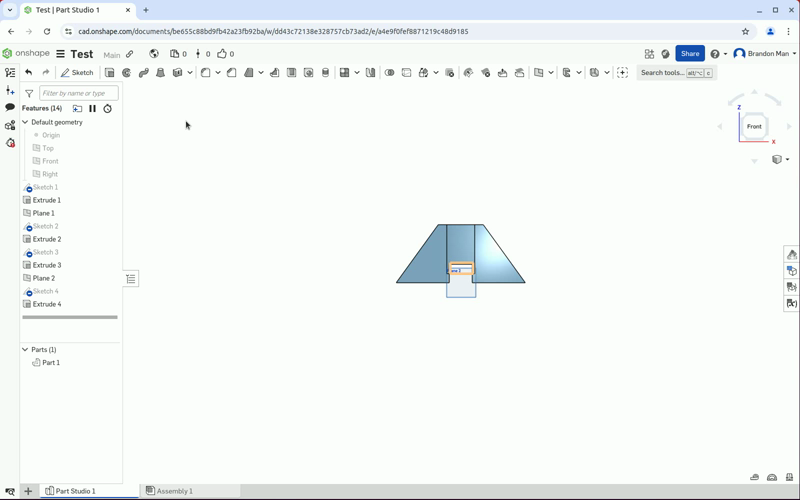
key(shift+h)
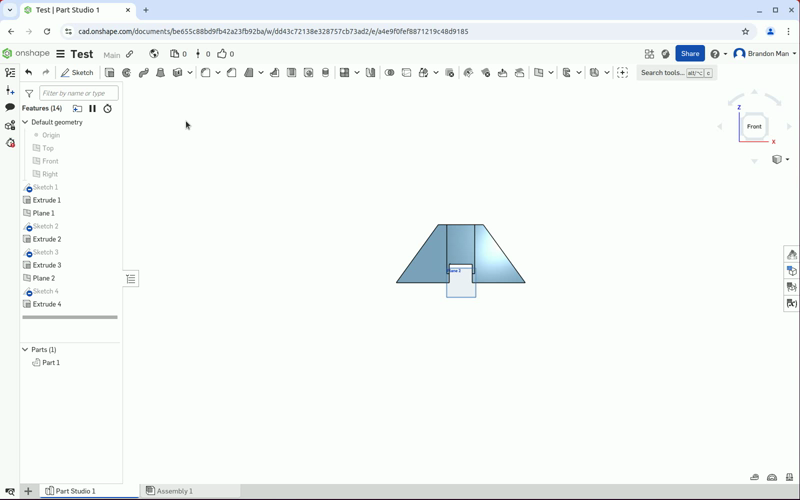
mouse_move(73, 189)
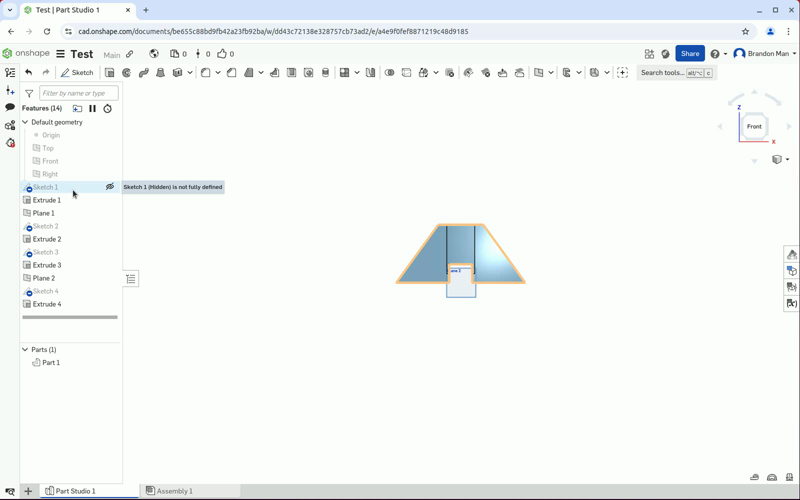
click(73, 189)
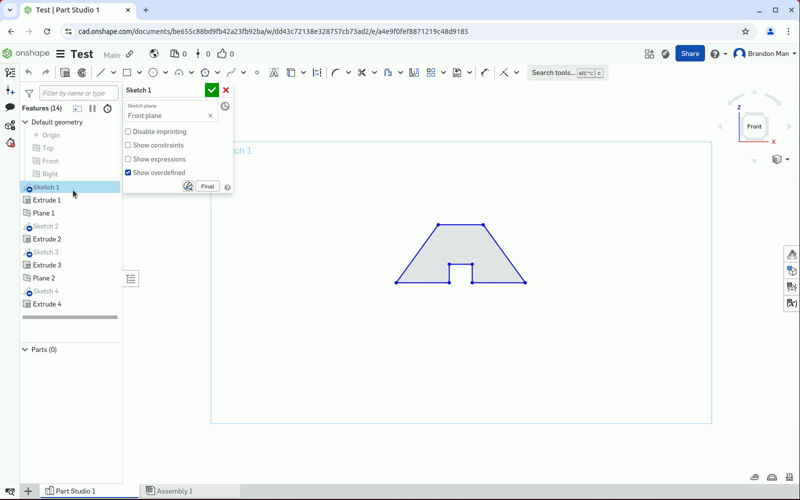
mouse_move(229, 92)
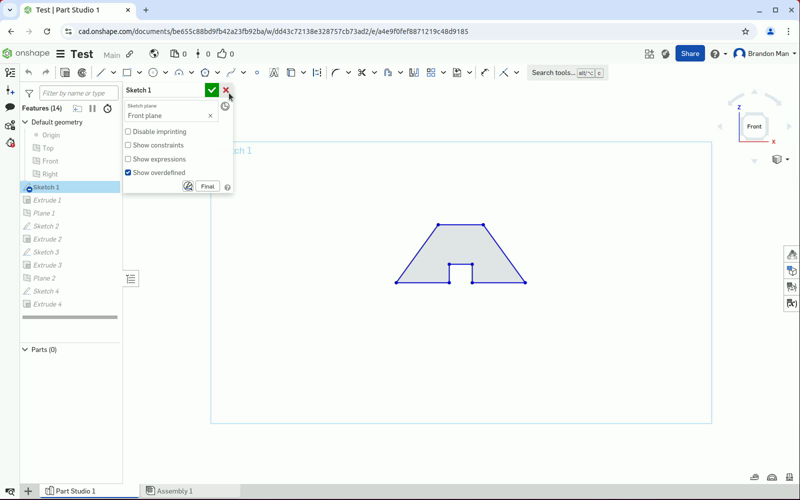
click(229, 92)
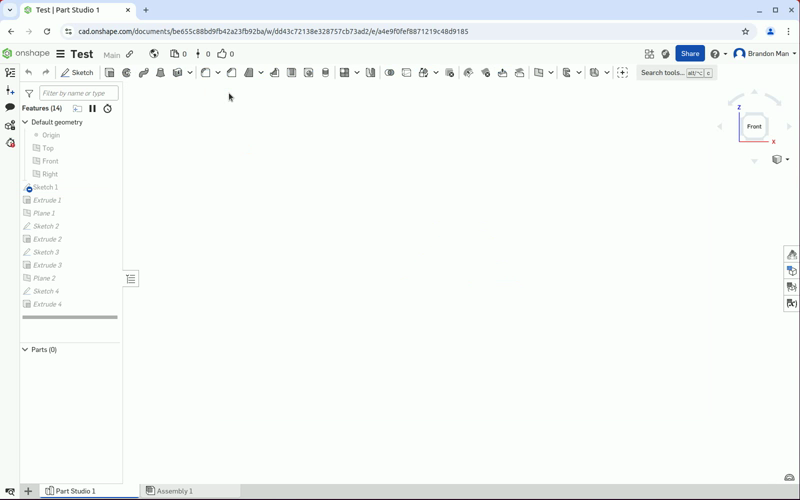
key(shift+s)
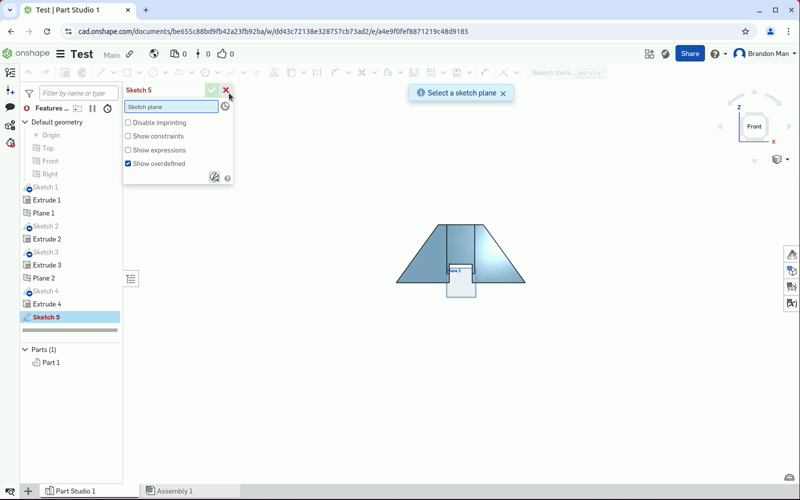
mouse_move(73, 280)
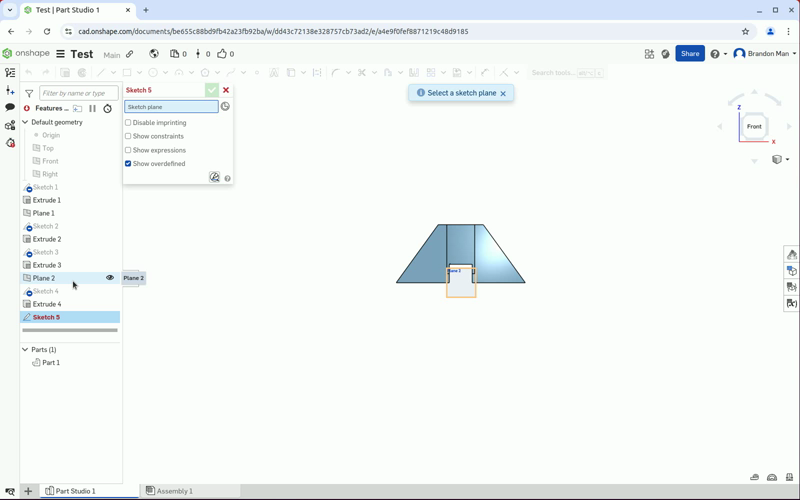
click(73, 280)
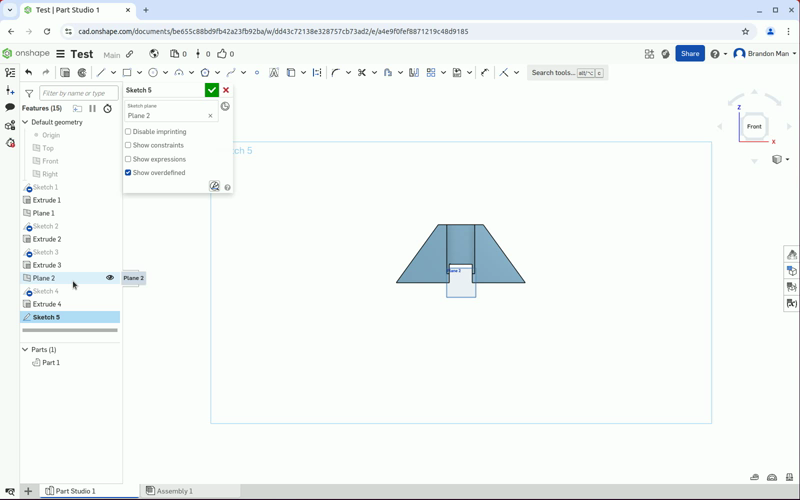
mouse_move(73, 352)
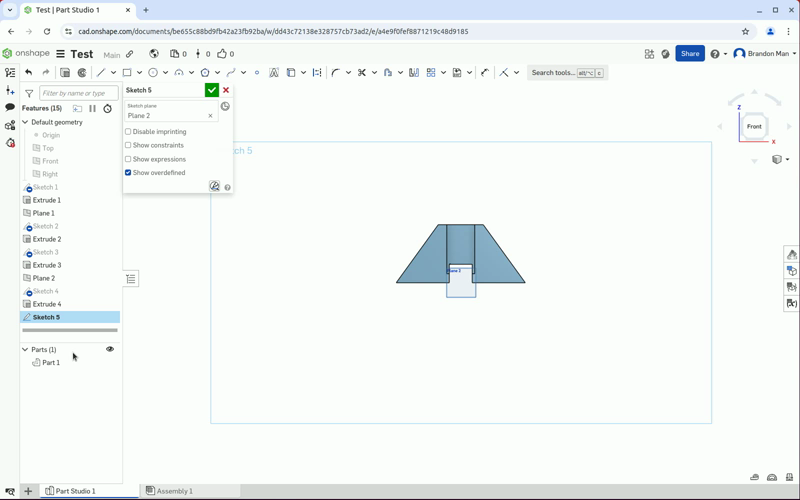
key(y)
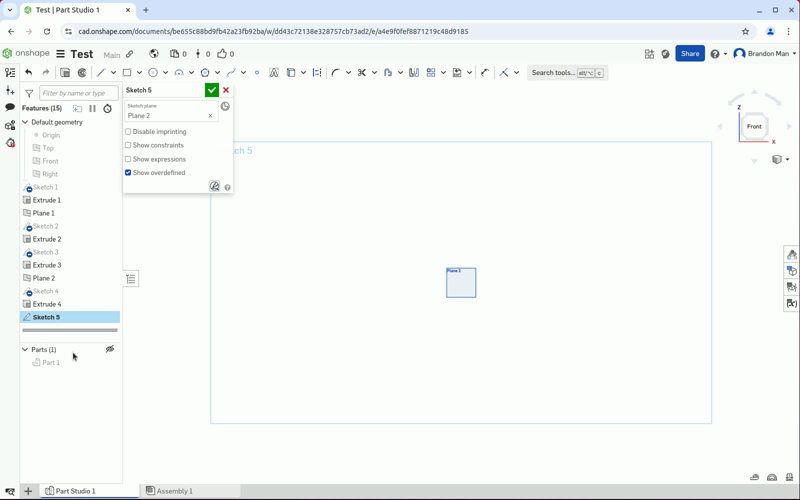
key(l)
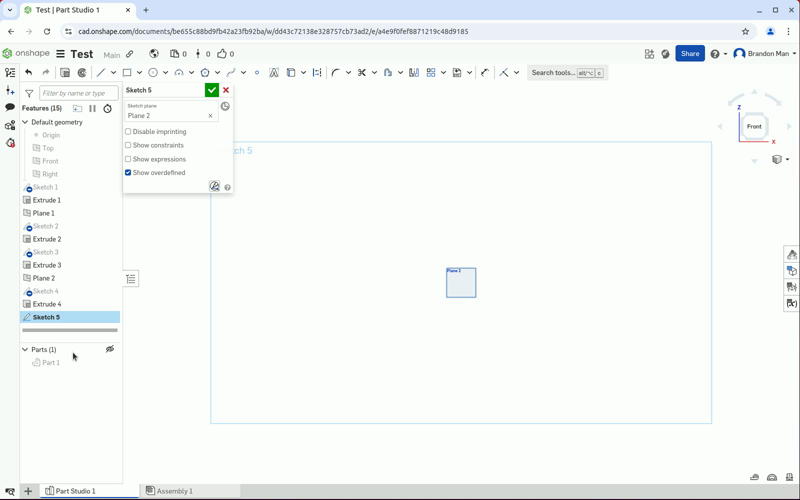
key_down(shift)
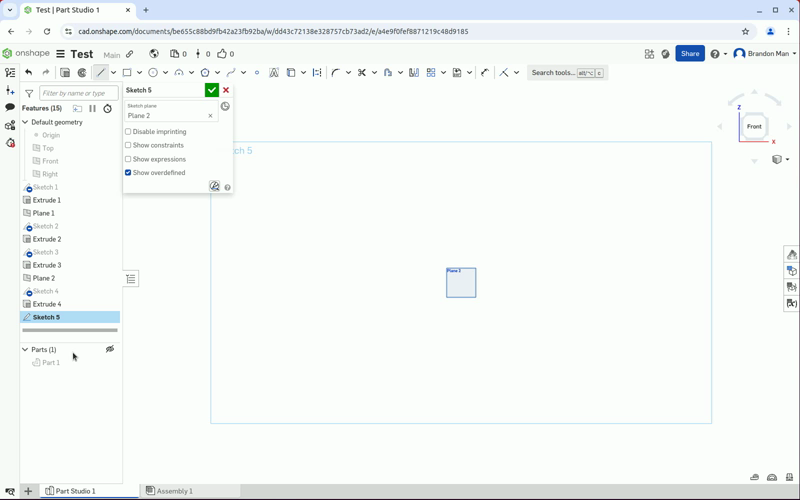
mouse_move(446, 234)
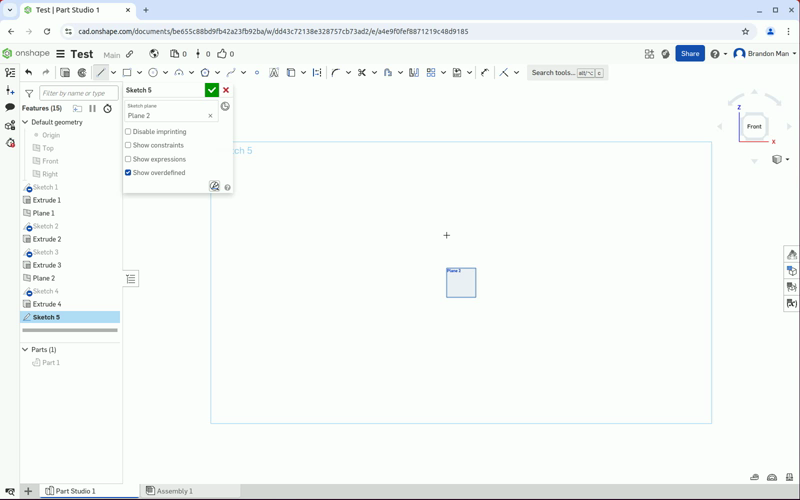
click(446, 234)
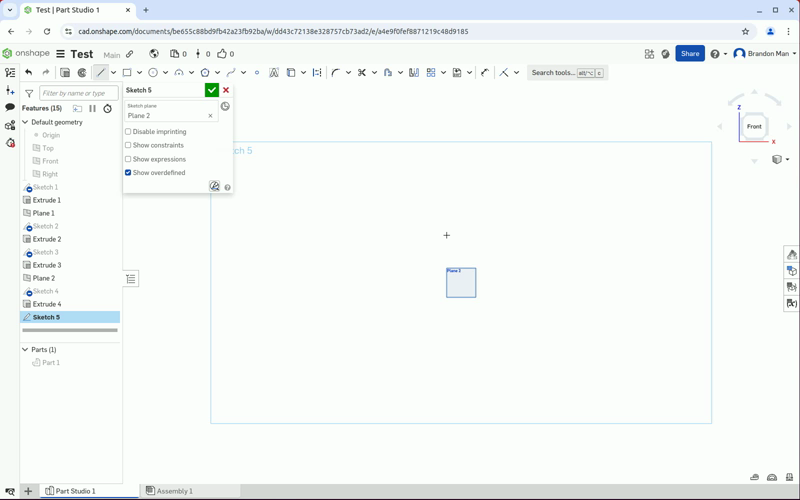
key_up(shift)
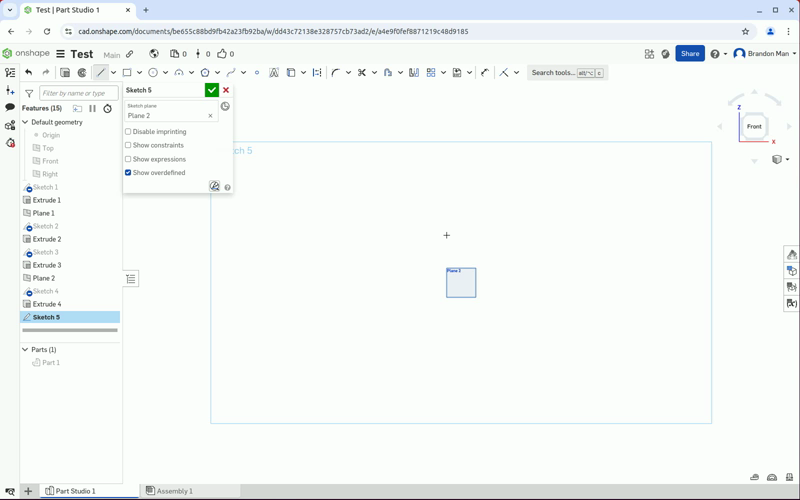
key_down(shift)
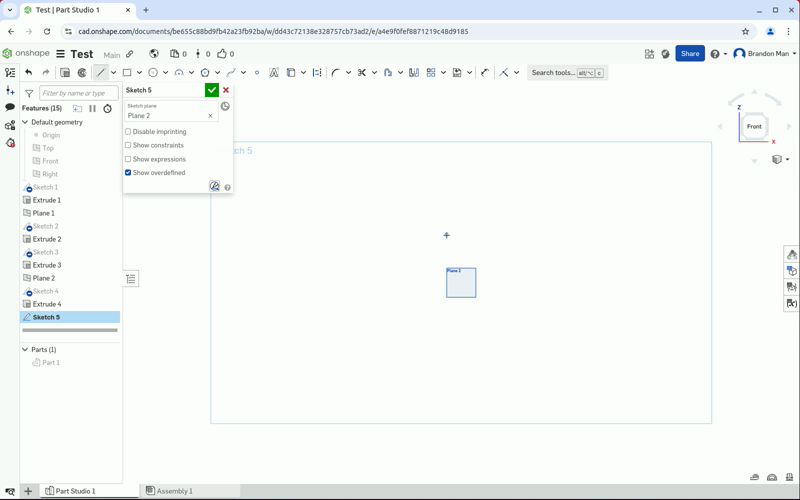
mouse_move(476, 234)
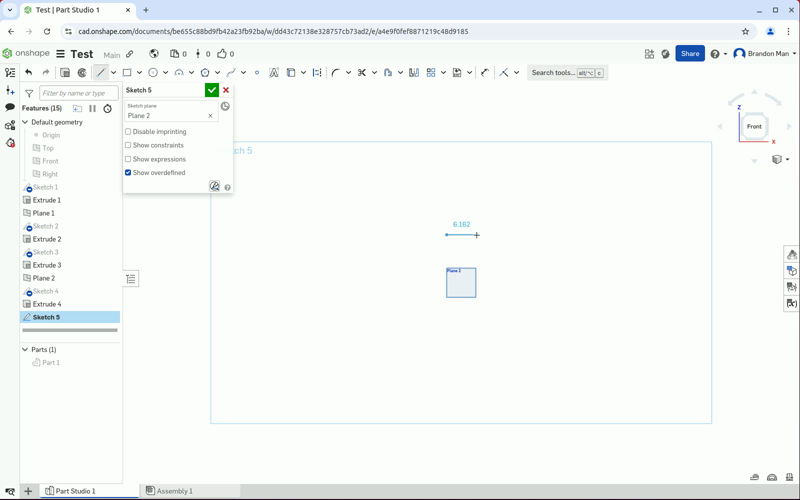
mouse_move(475, 234)
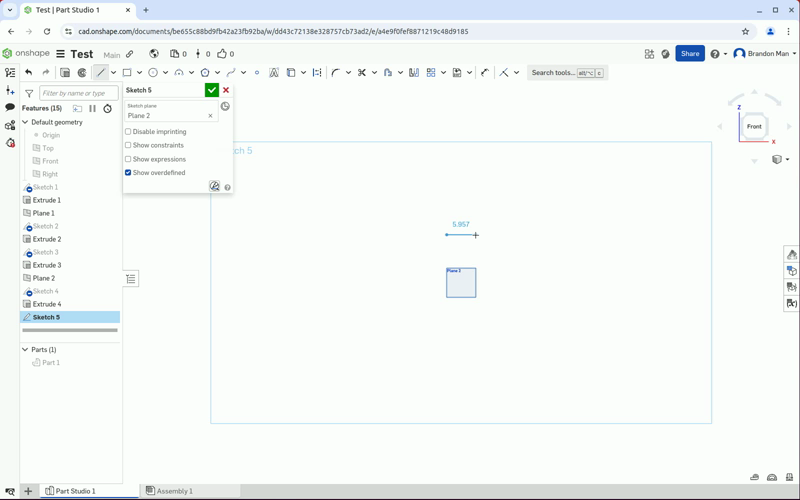
click(475, 234)
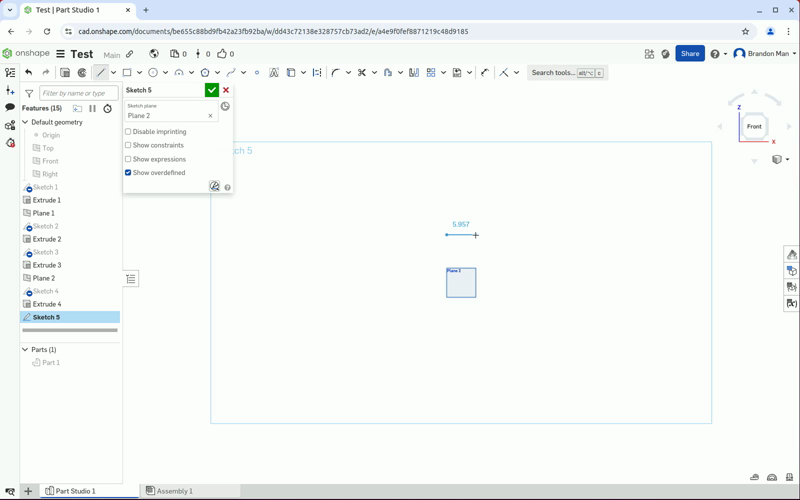
key_up(shift)
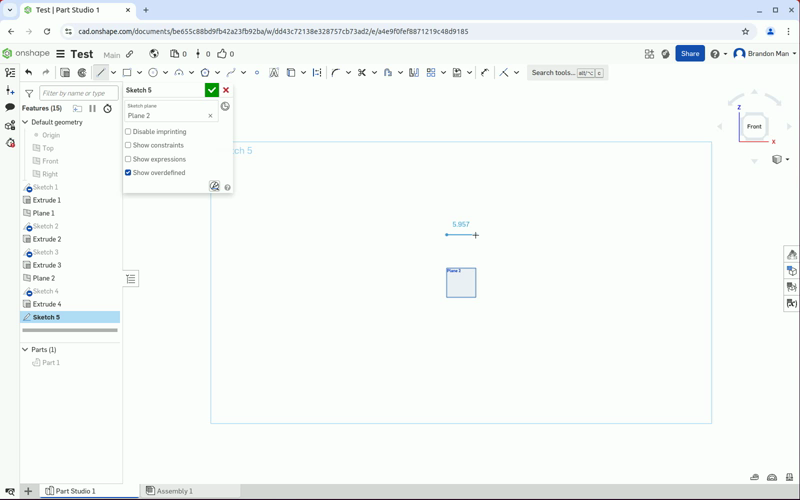
key_down(shift)
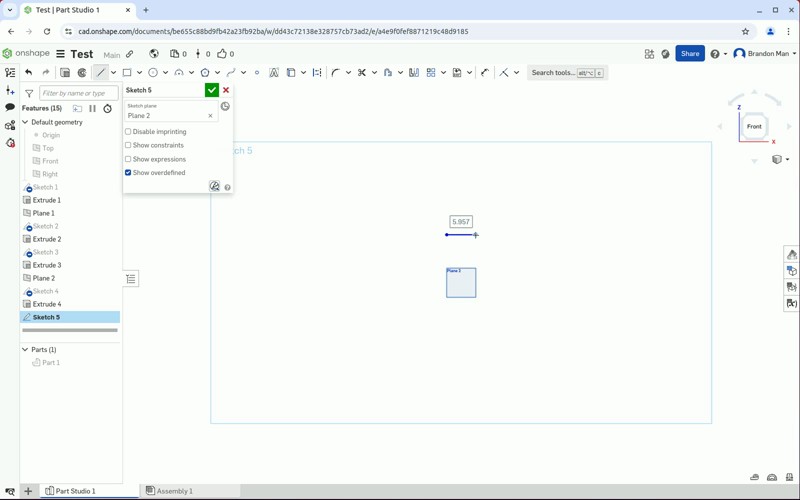
mouse_move(505, 234)
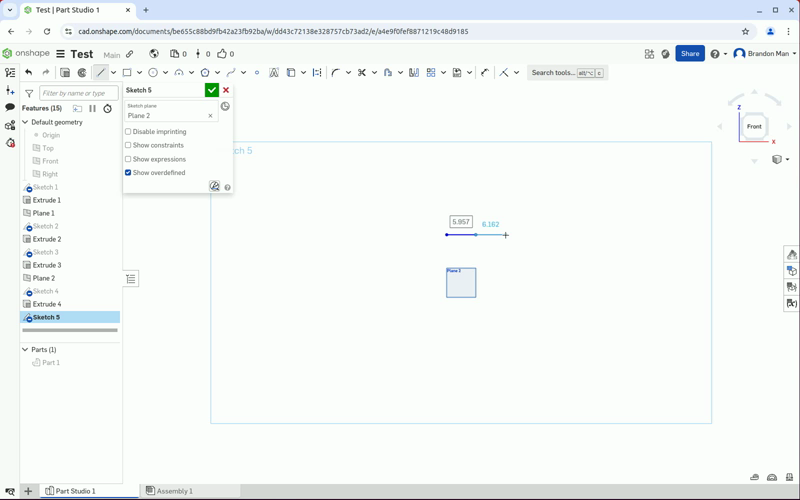
mouse_move(475, 228)
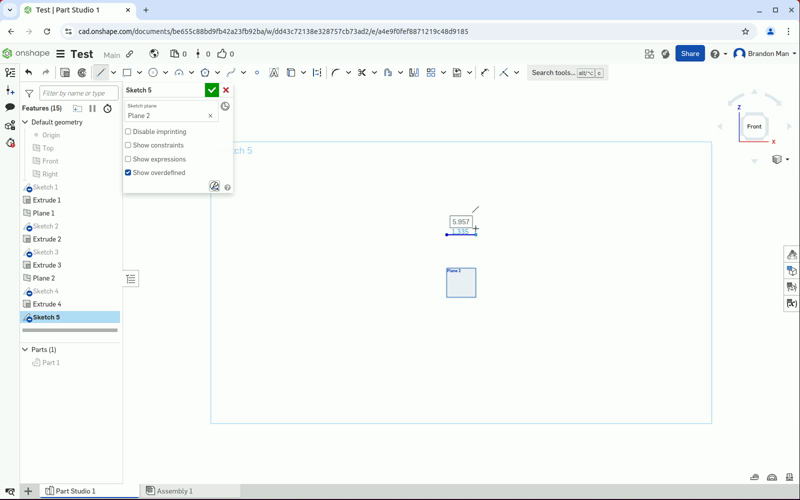
scroll(6)
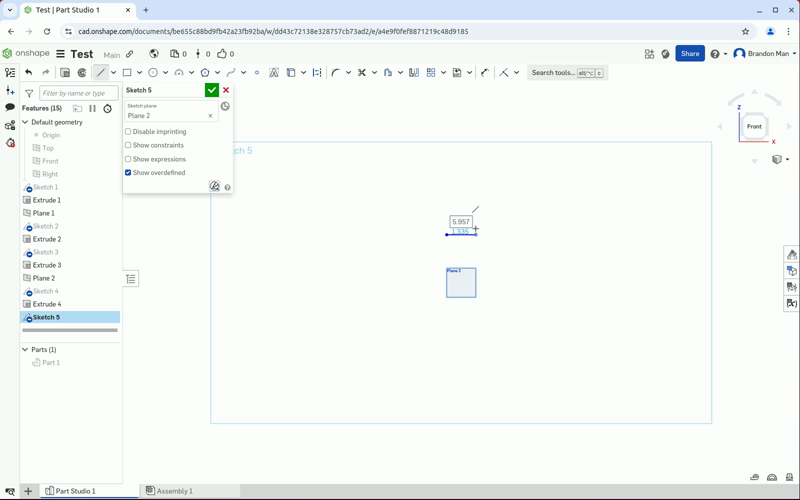
scroll(6)
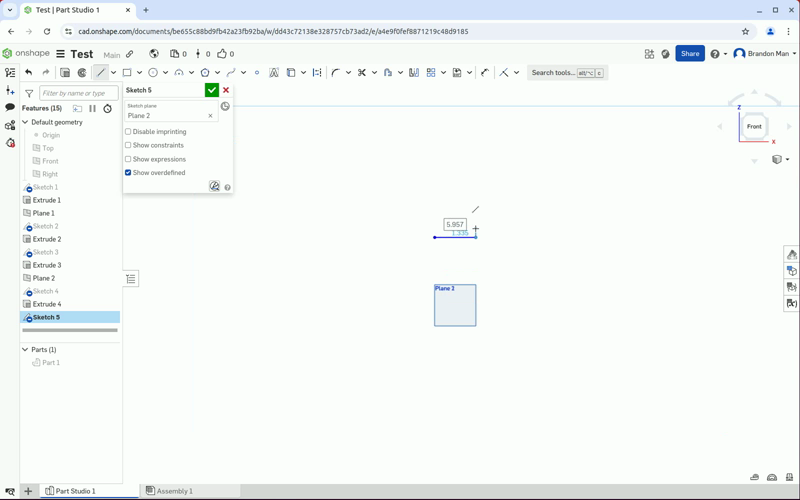
scroll(6)
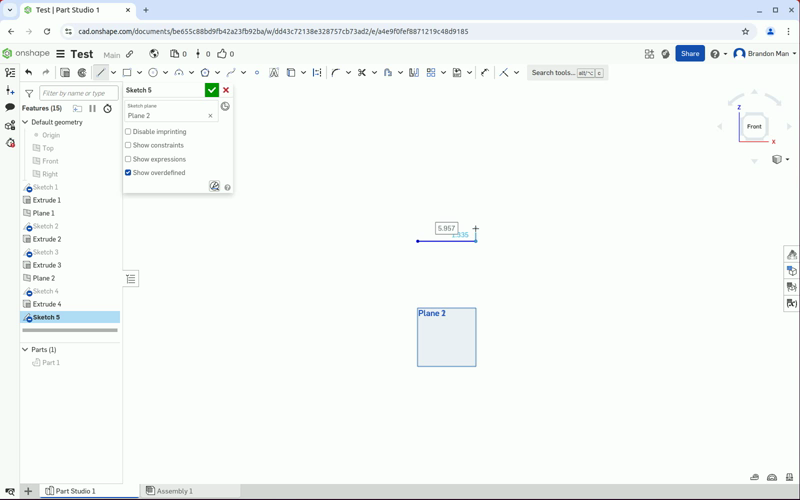
scroll(6)
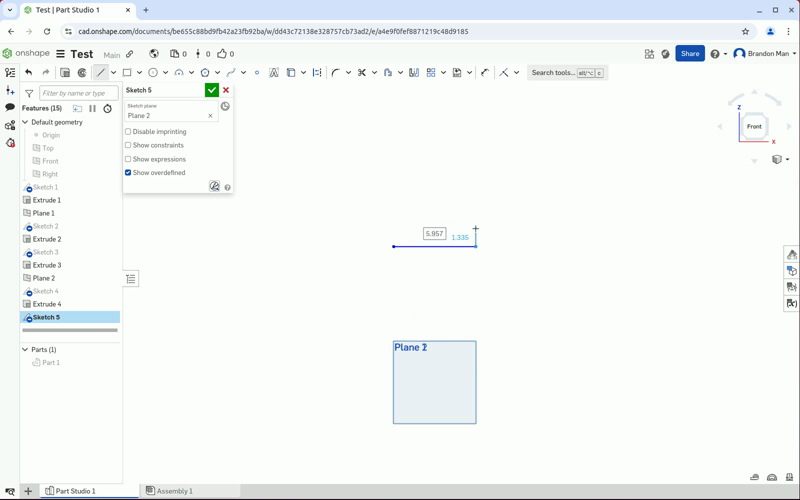
scroll(6)
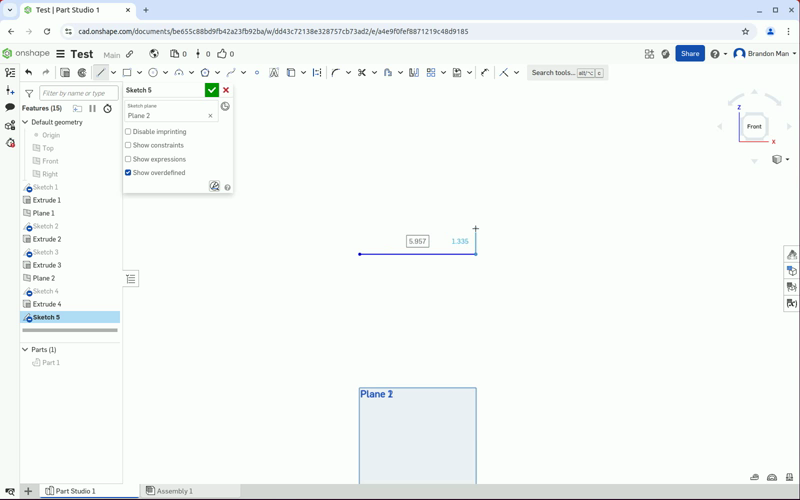
scroll(6)
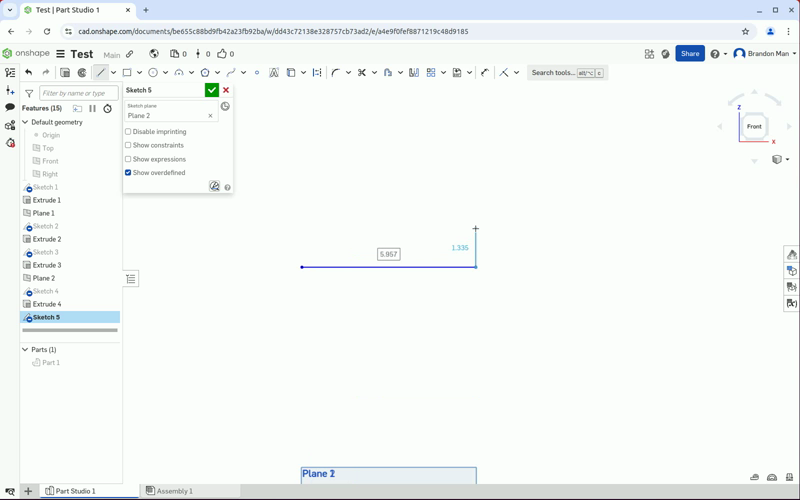
scroll(6)
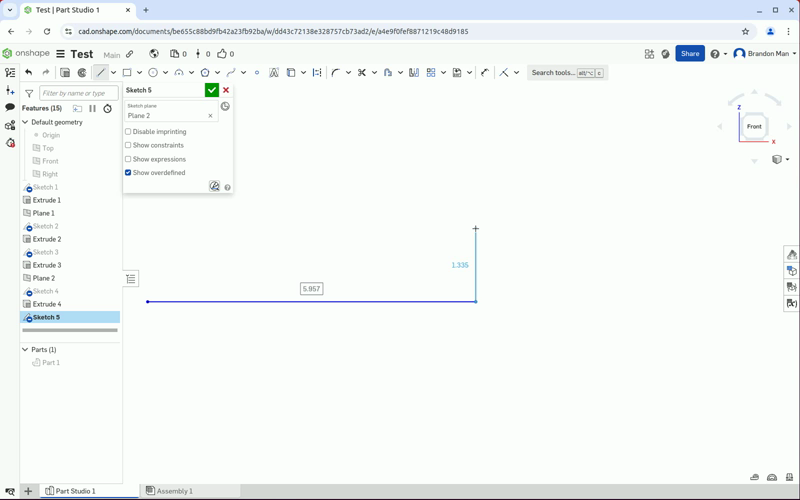
click(475, 228)
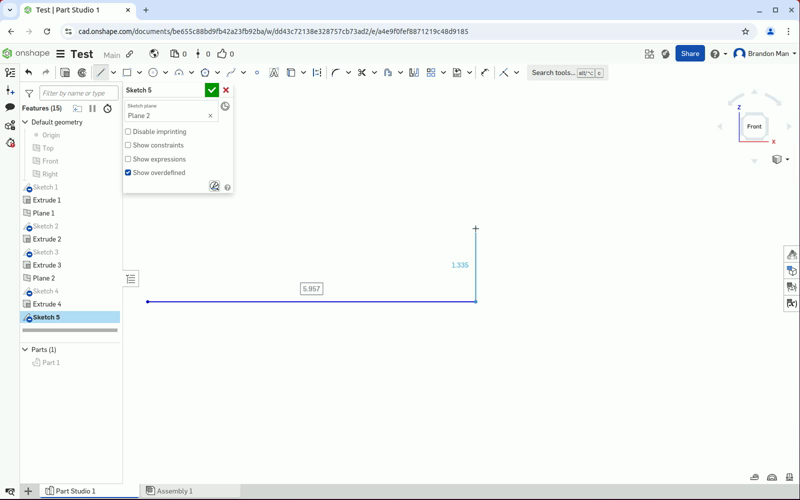
scroll(-6)
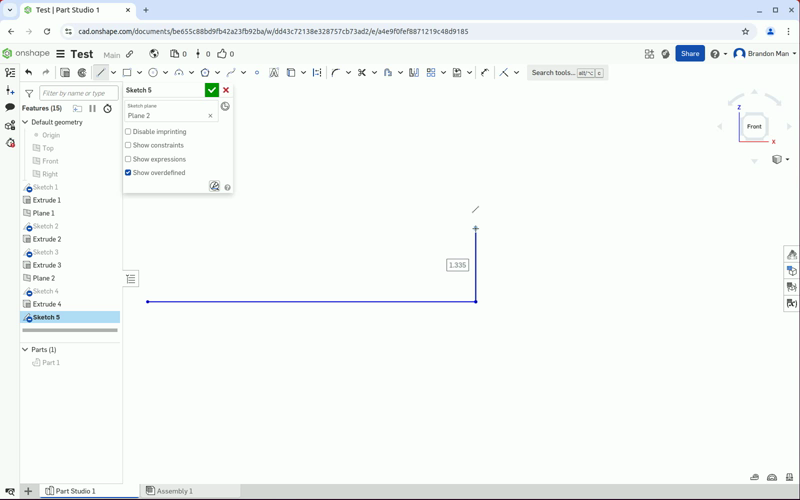
scroll(-6)
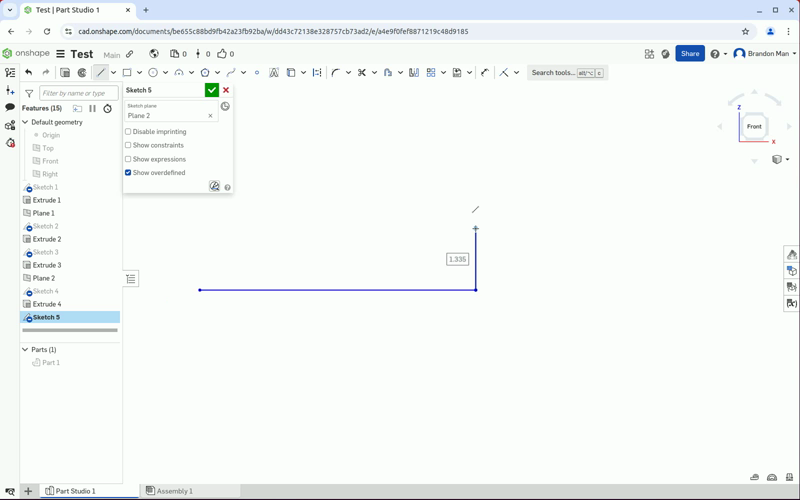
scroll(-6)
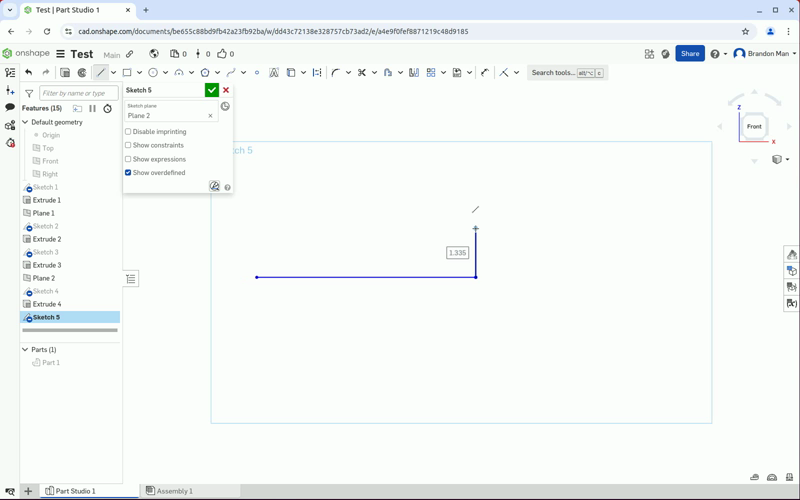
scroll(-6)
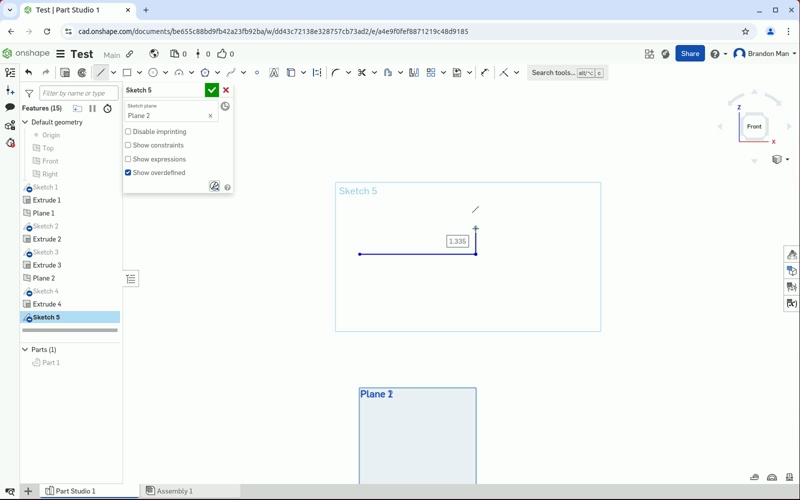
scroll(-6)
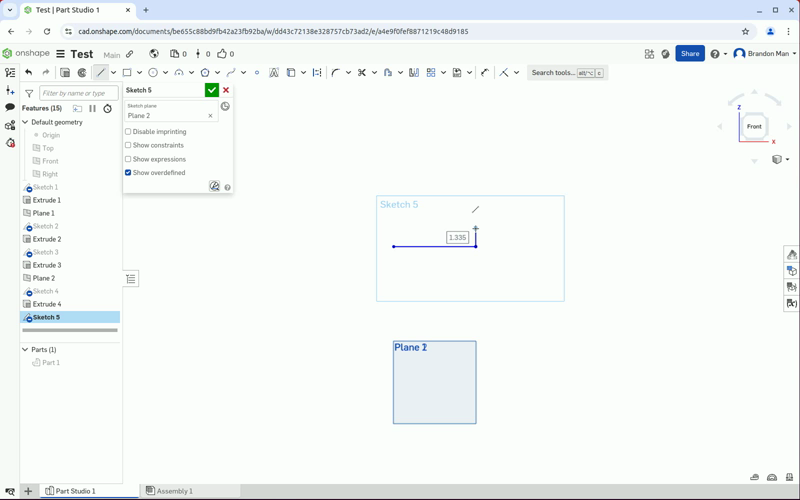
scroll(-6)
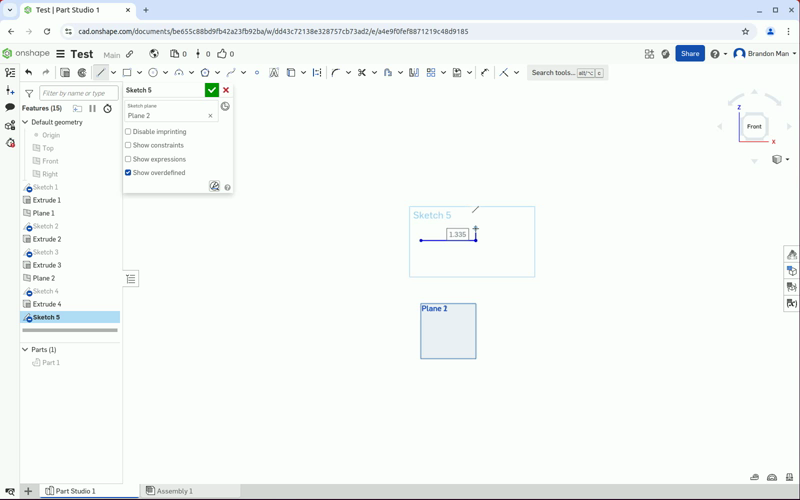
scroll(-6)
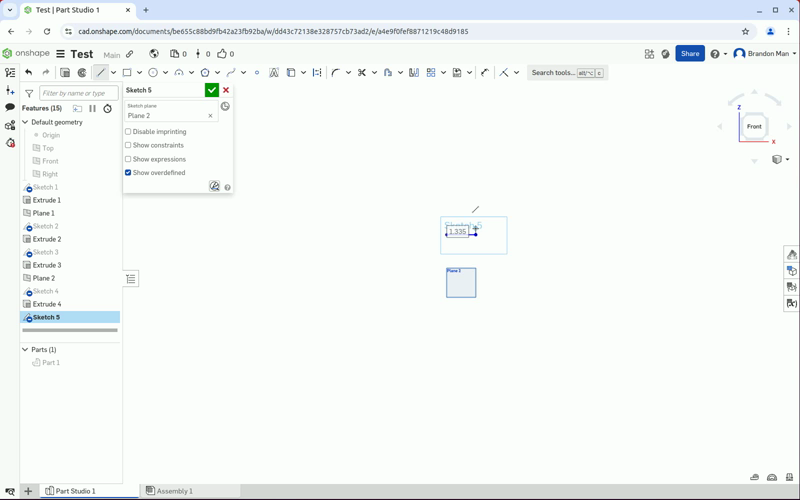
key_up(shift)
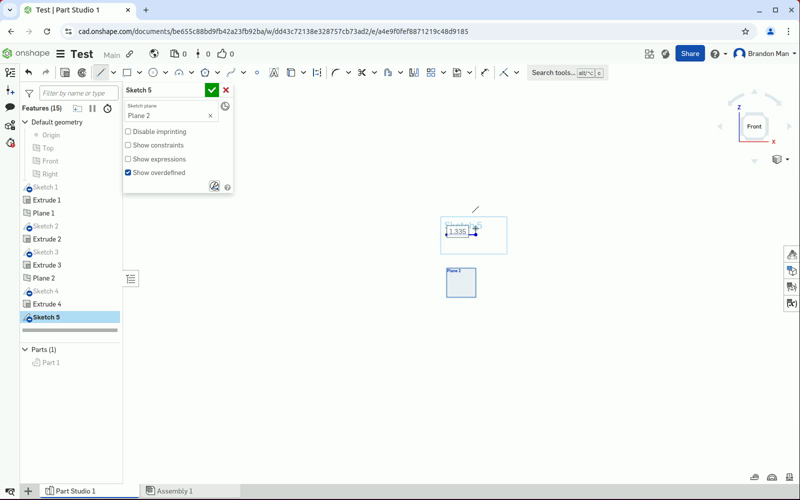
key_down(shift)
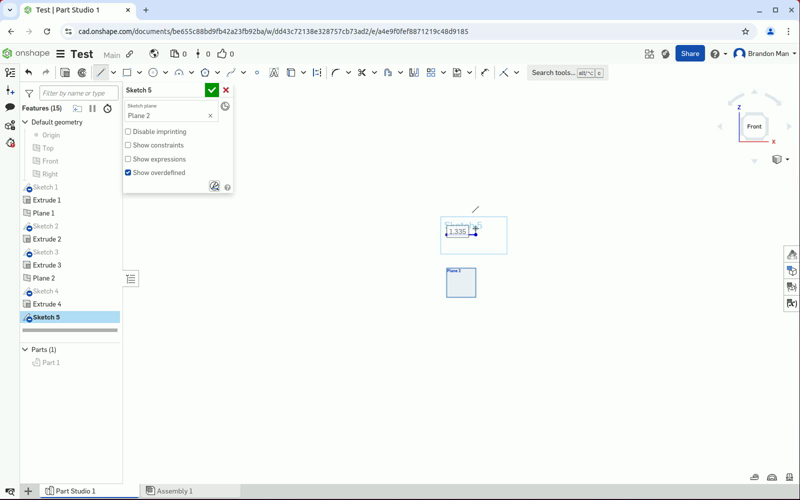
mouse_move(505, 228)
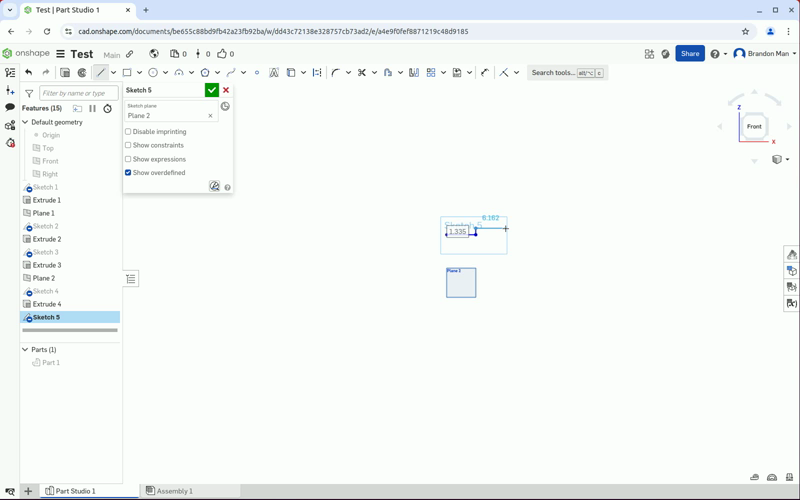
mouse_move(446, 228)
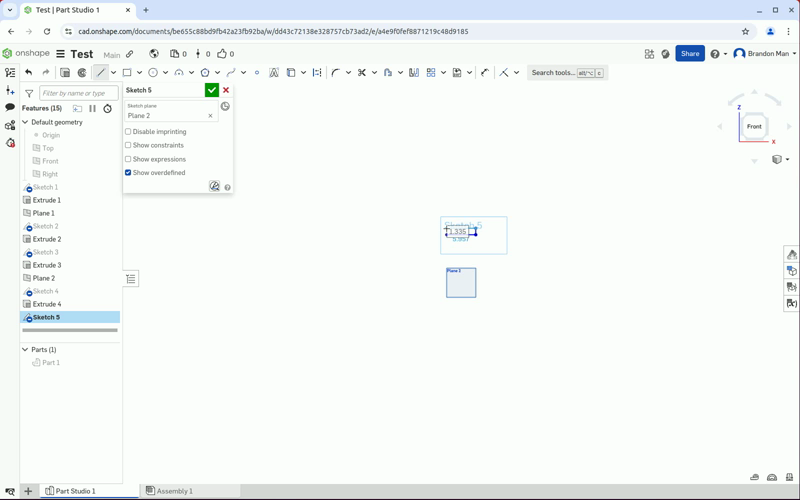
click(446, 228)
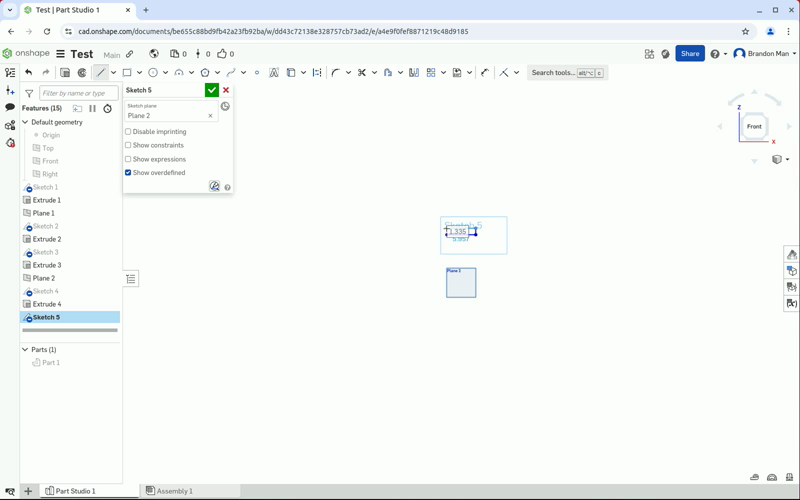
key_up(shift)
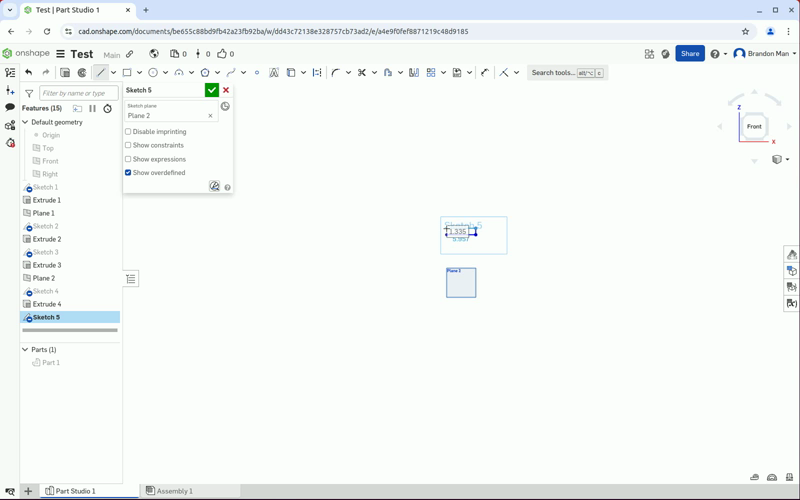
mouse_move(476, 228)
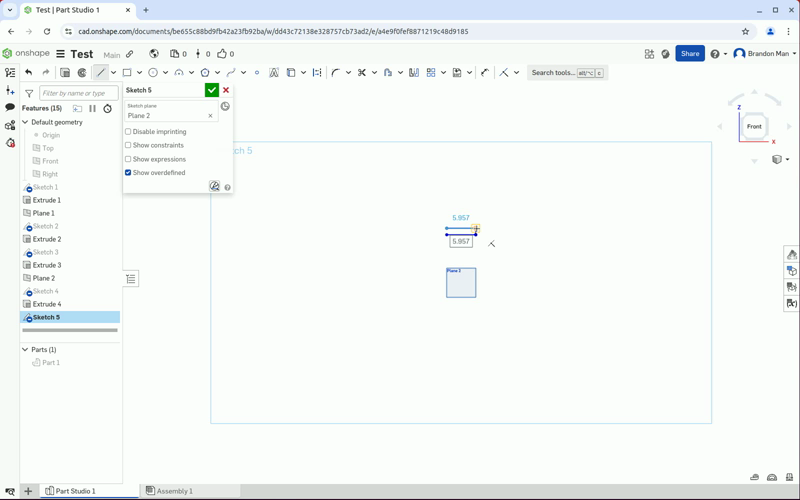
key_down(shift)
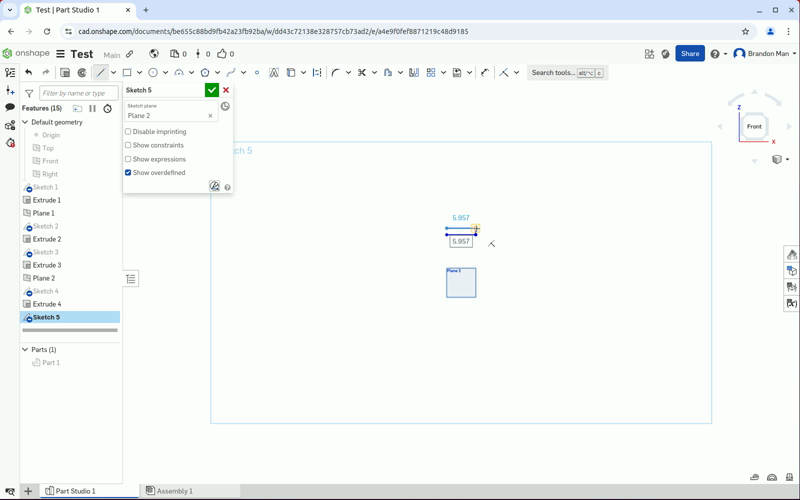
mouse_move(446, 234)
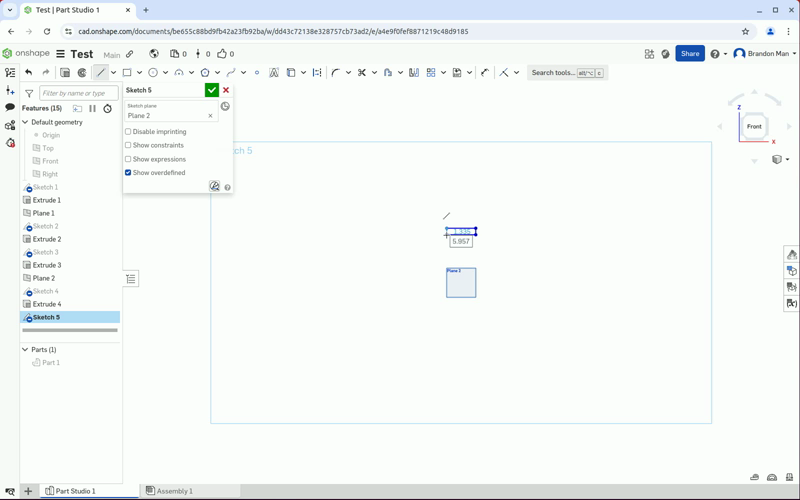
scroll(6)
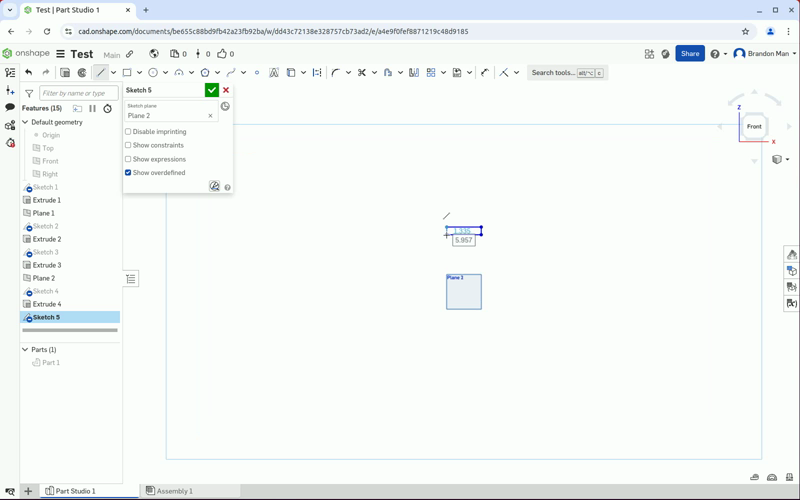
scroll(6)
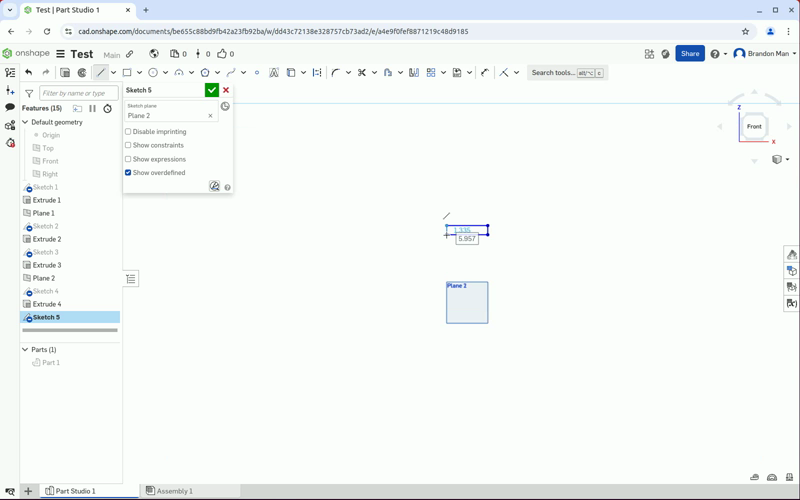
scroll(6)
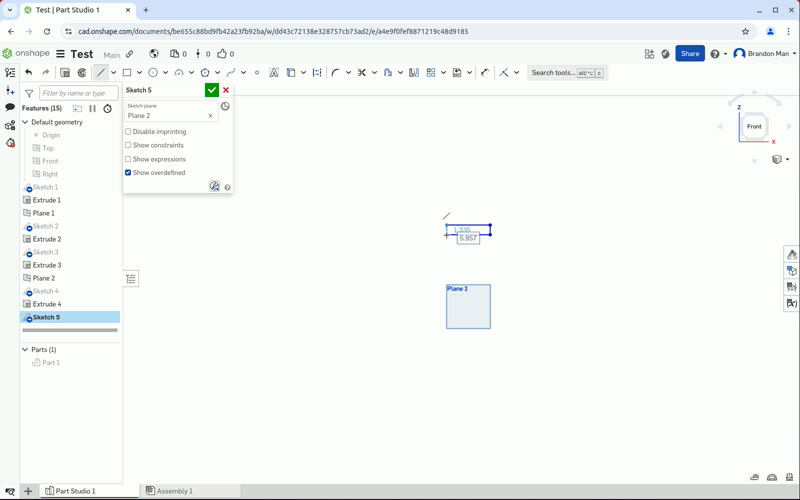
scroll(6)
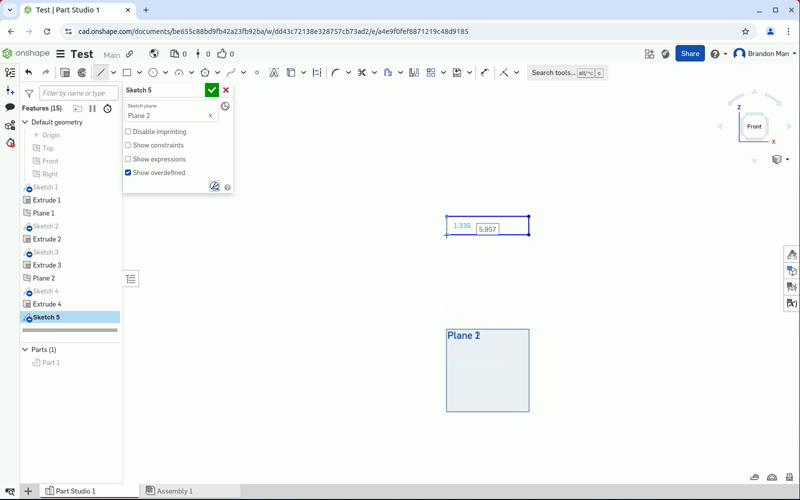
scroll(6)
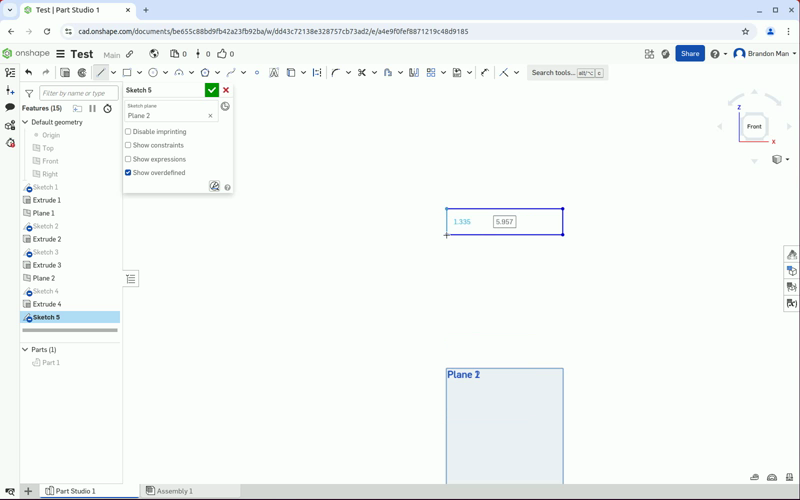
scroll(6)
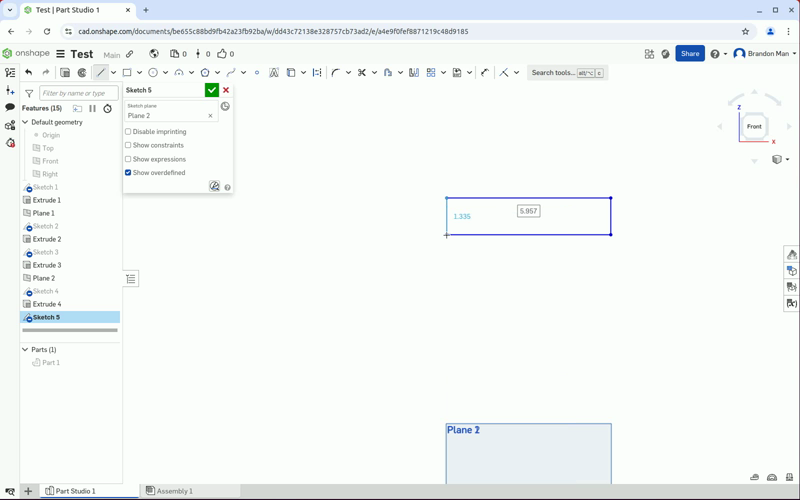
scroll(6)
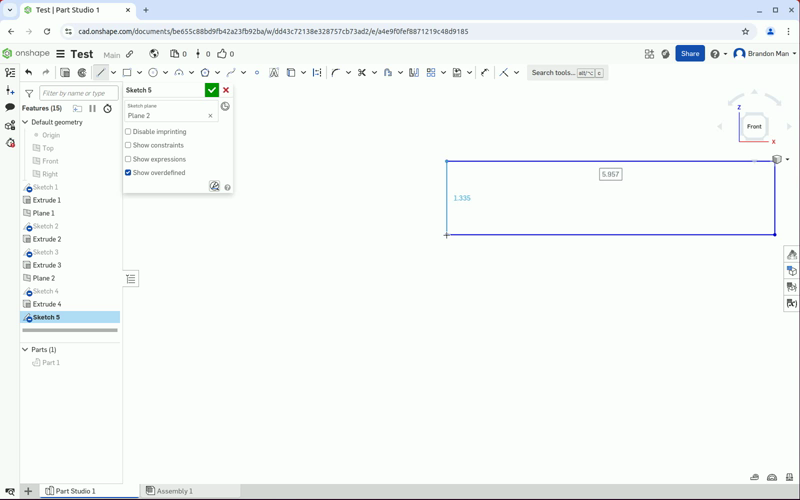
key_up(shift)
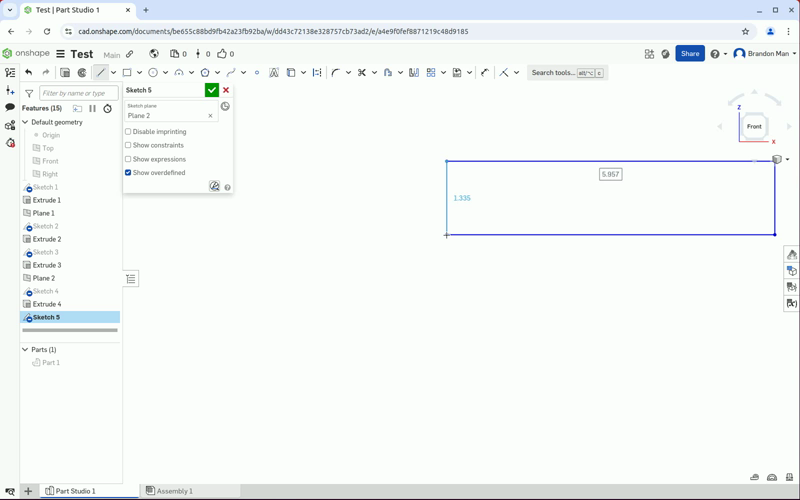
click(446, 234)
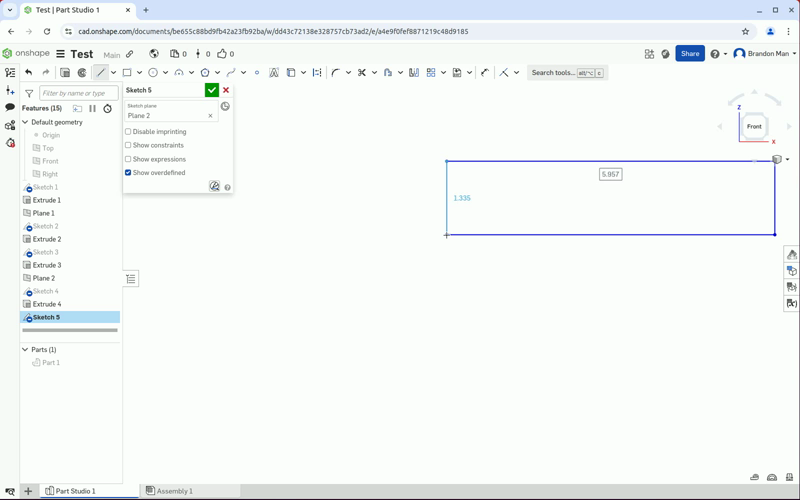
scroll(-6)
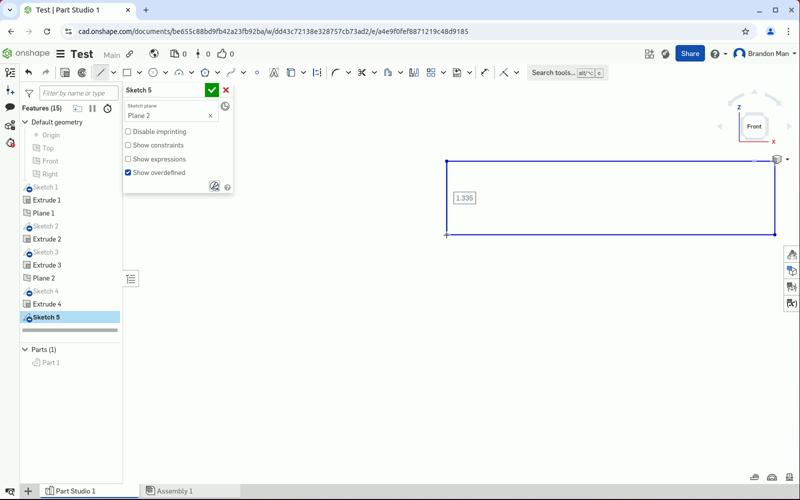
scroll(-6)
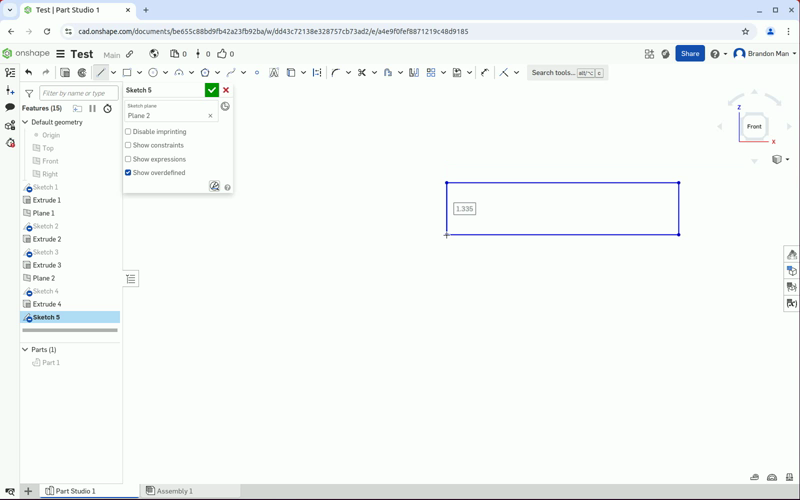
scroll(-6)
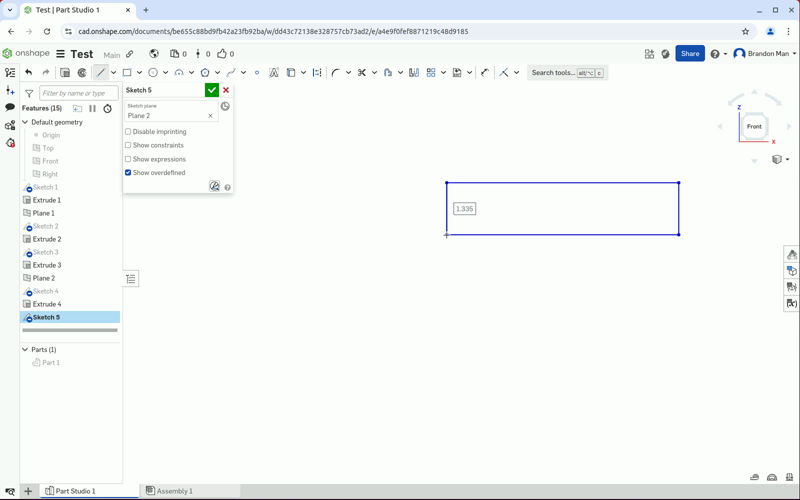
scroll(-6)
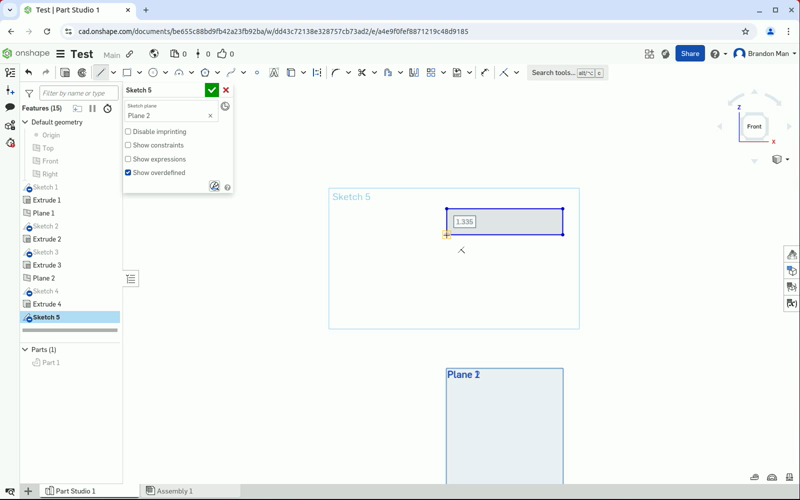
scroll(-6)
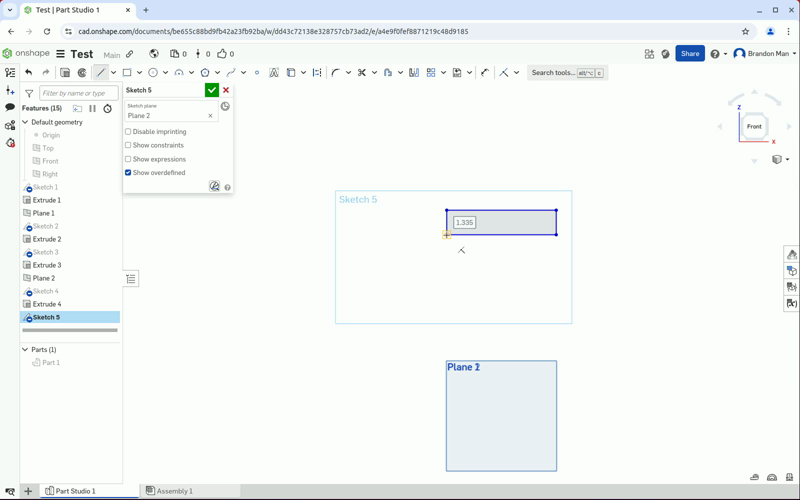
scroll(-6)
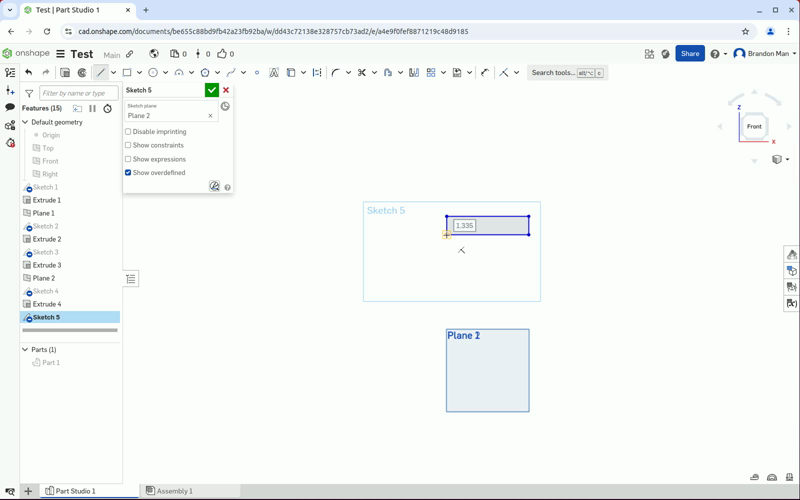
scroll(-6)
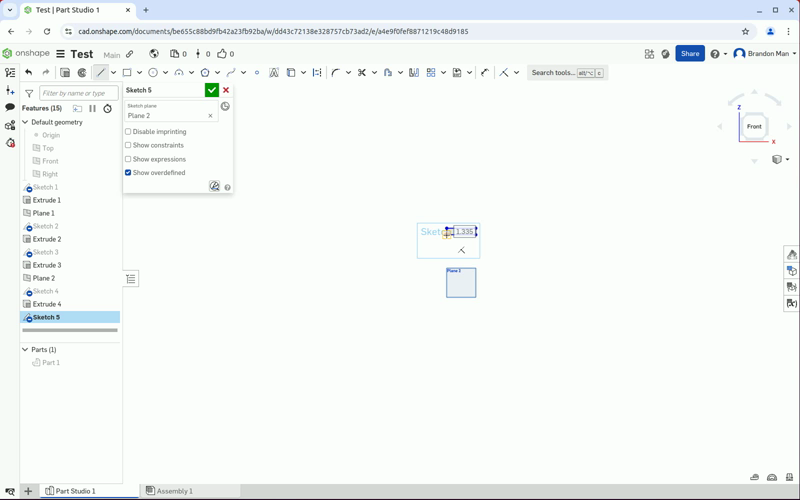
key(esc)
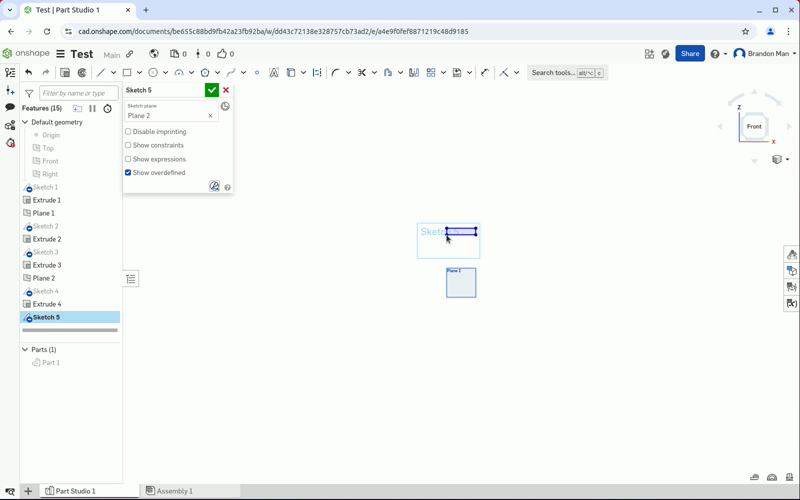
mouse_move(475, 234)
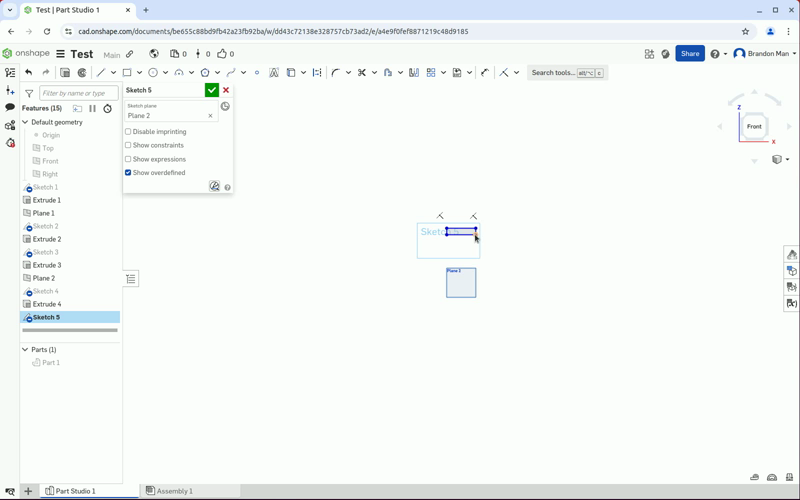
scroll(6)
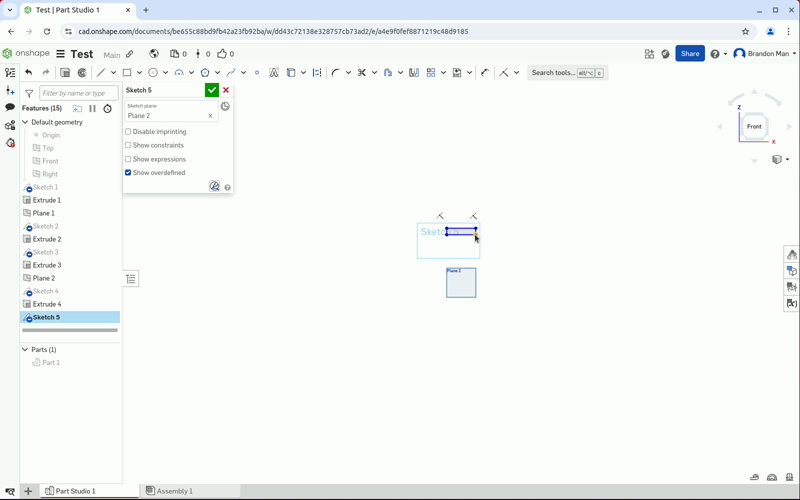
scroll(6)
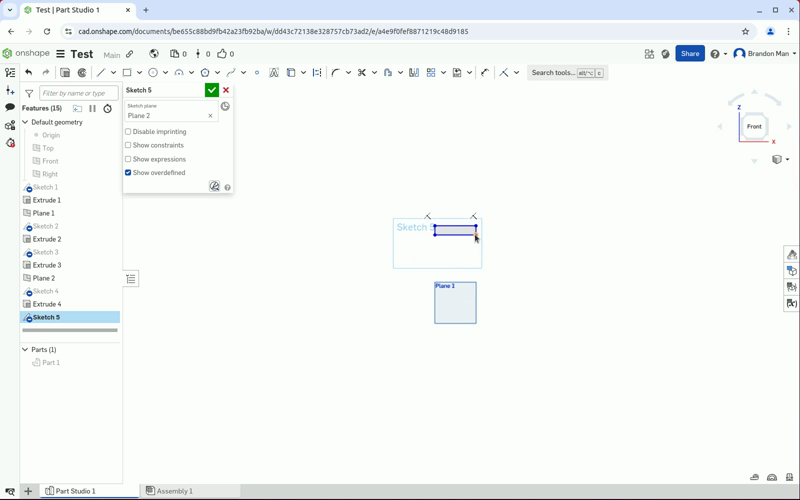
scroll(6)
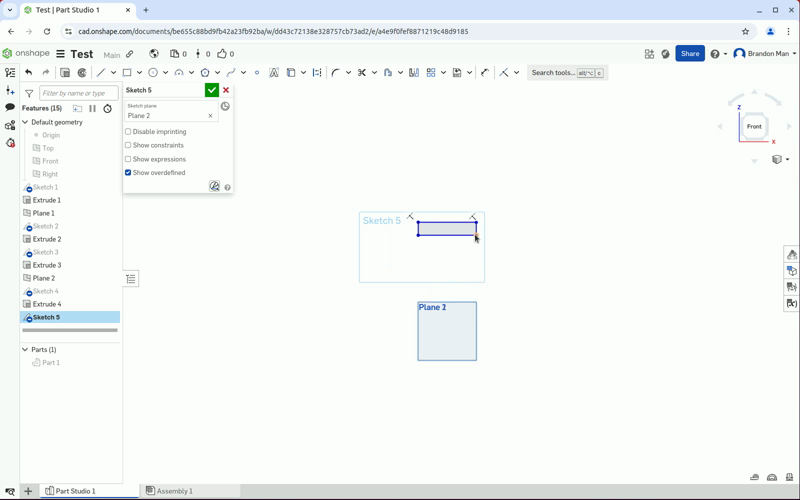
scroll(6)
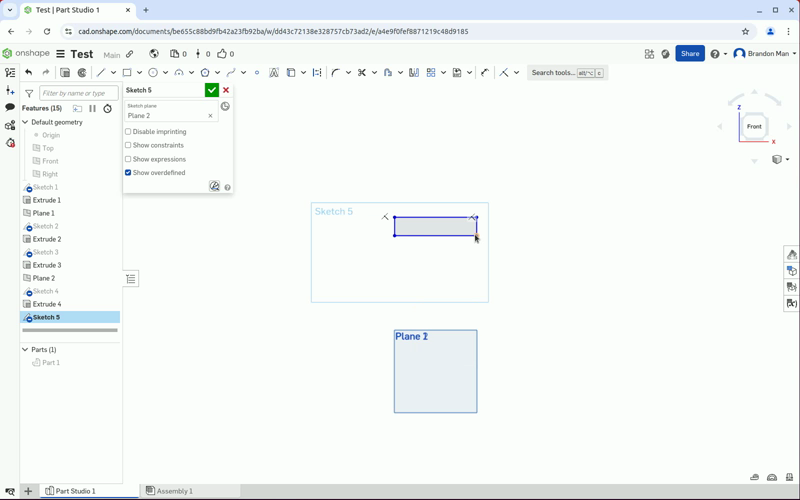
scroll(6)
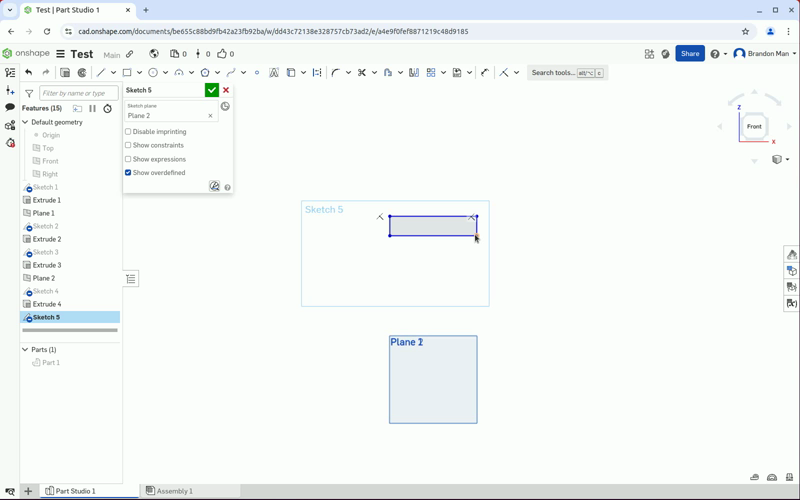
scroll(6)
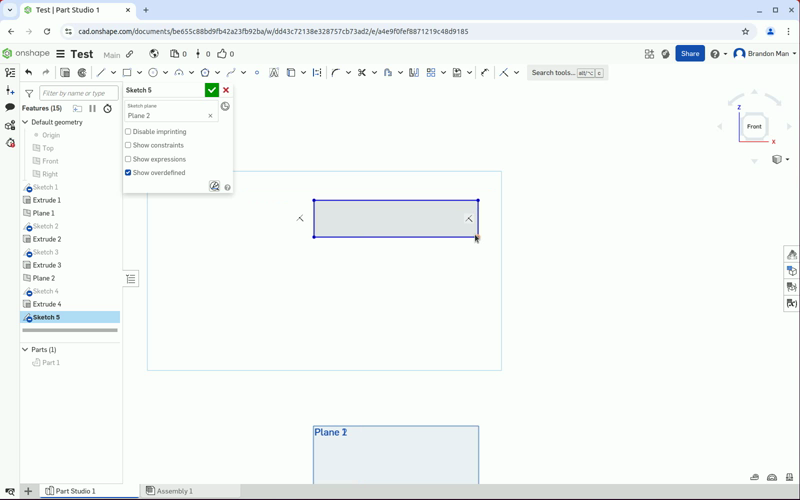
scroll(6)
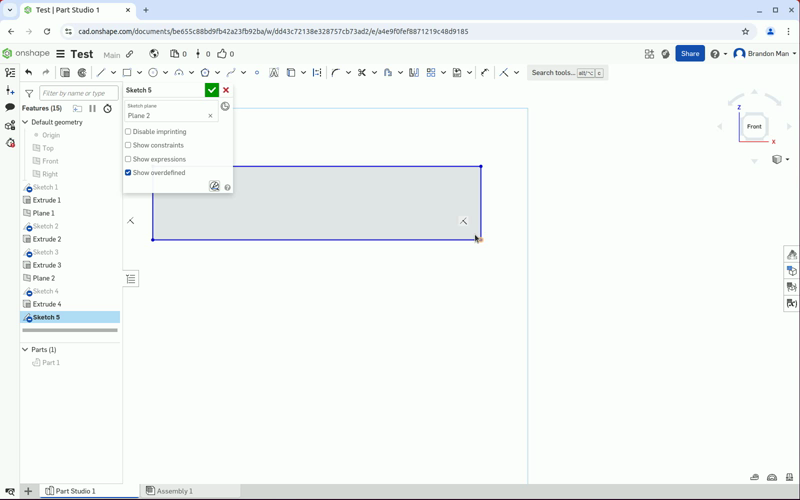
click(475, 234)
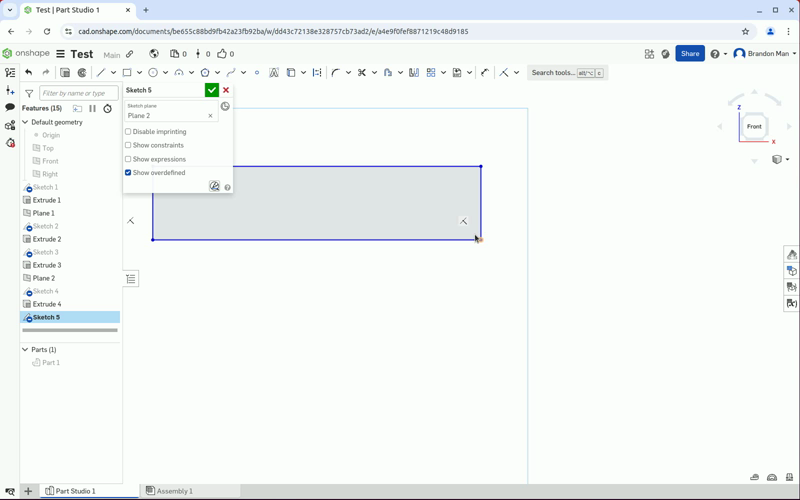
scroll(-6)
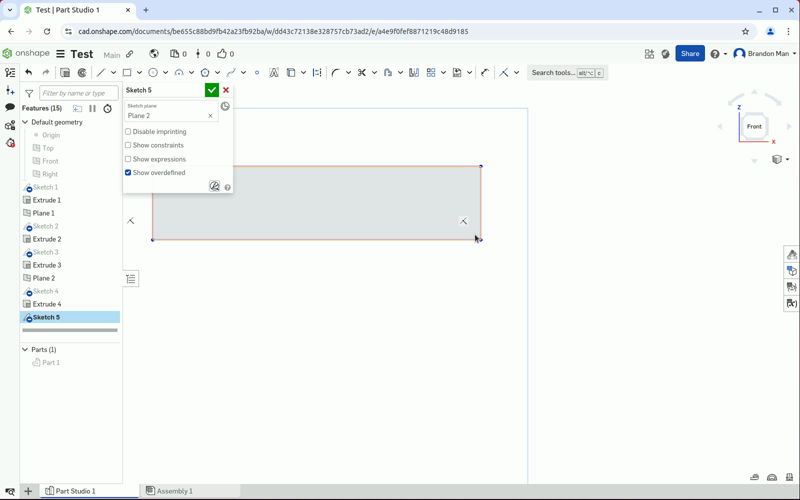
scroll(-6)
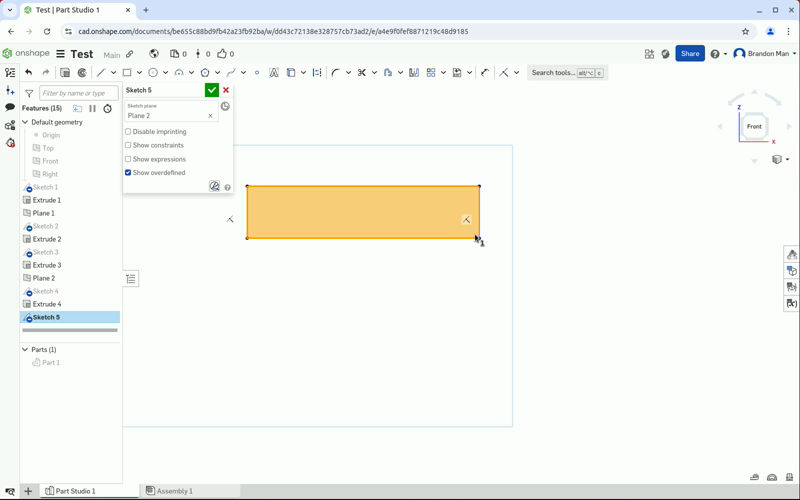
scroll(-6)
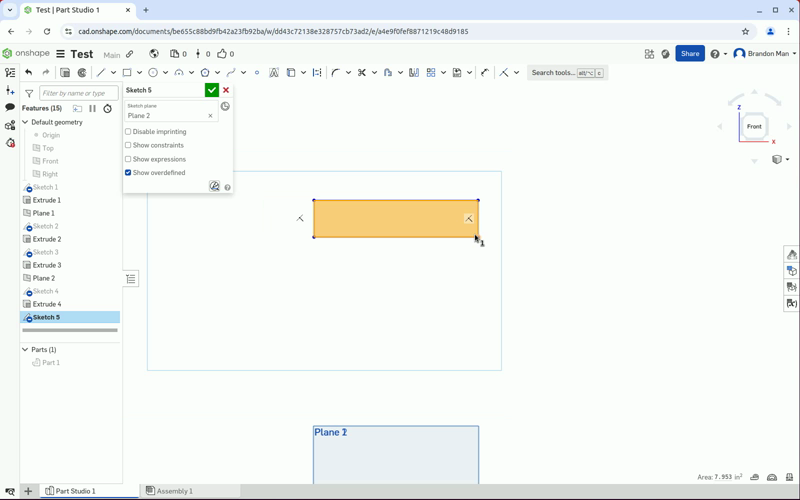
scroll(-6)
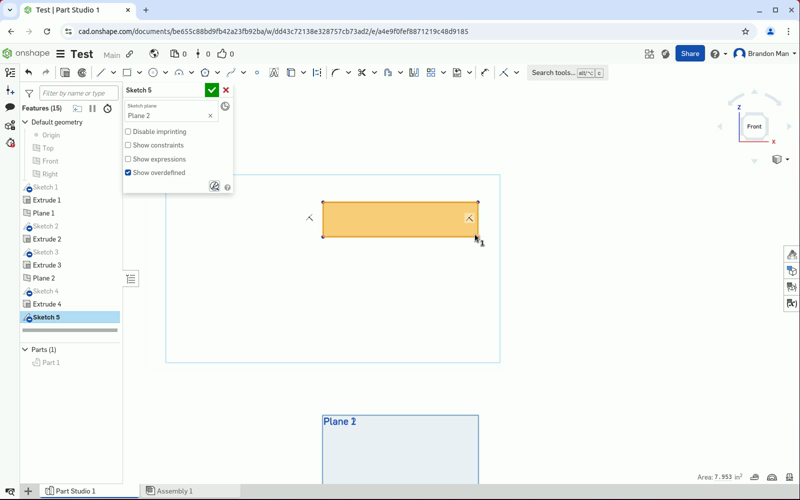
scroll(-6)
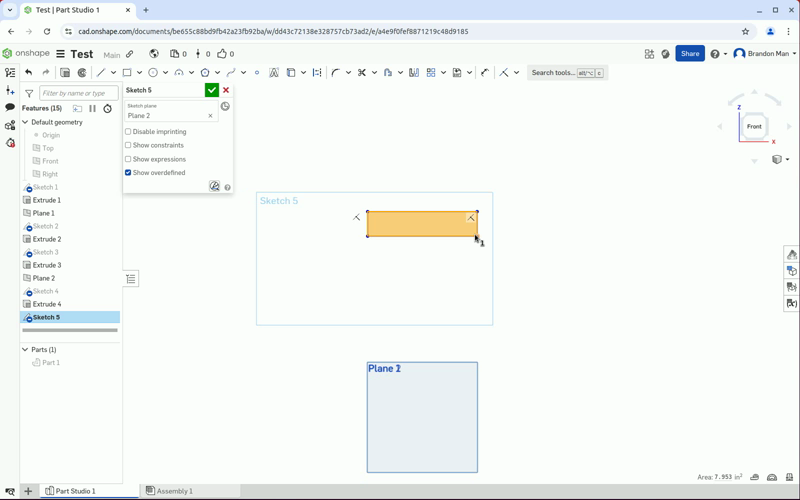
scroll(-6)
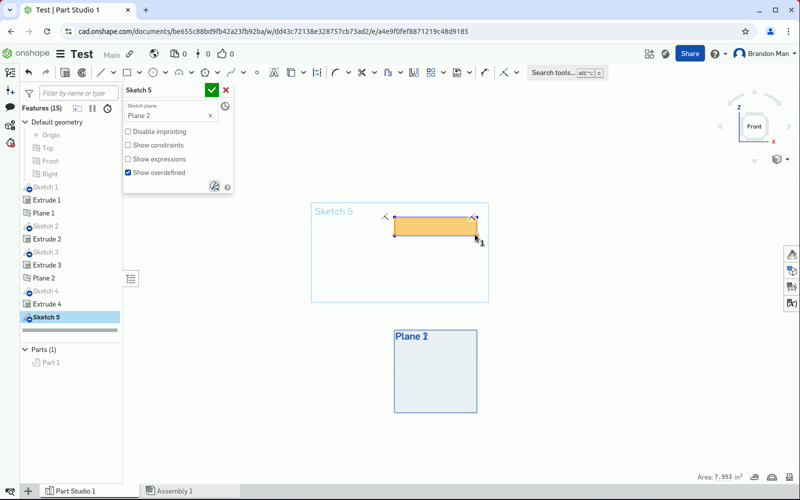
scroll(-6)
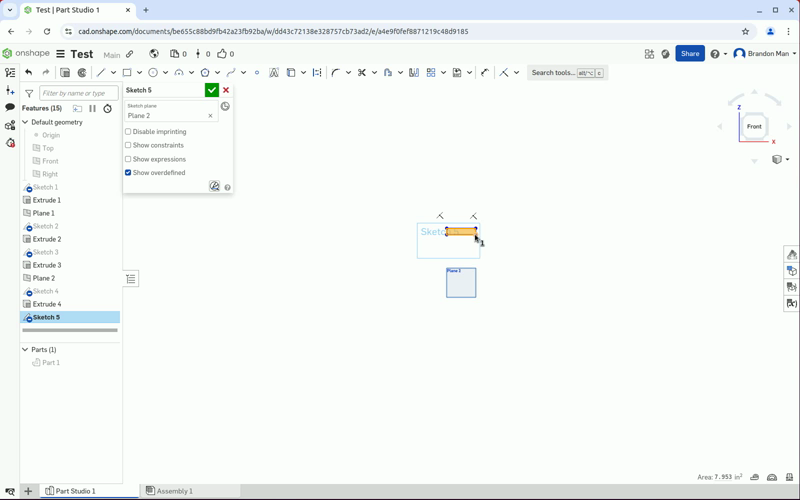
mouse_move(73, 352)
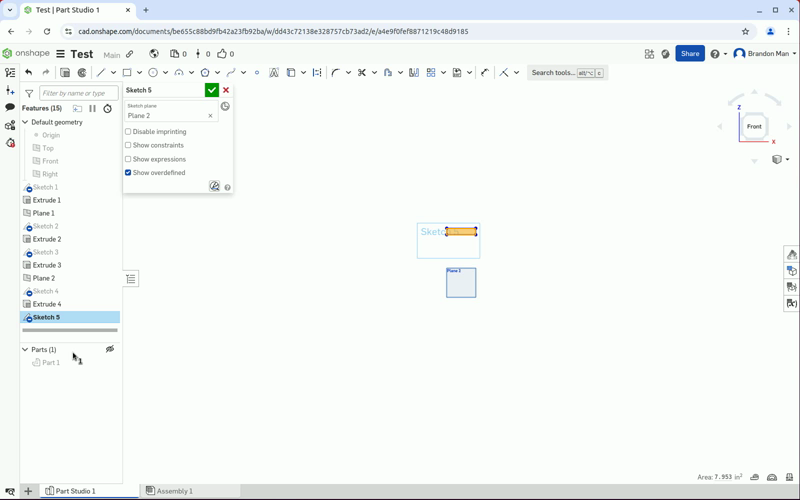
key(shift+y)
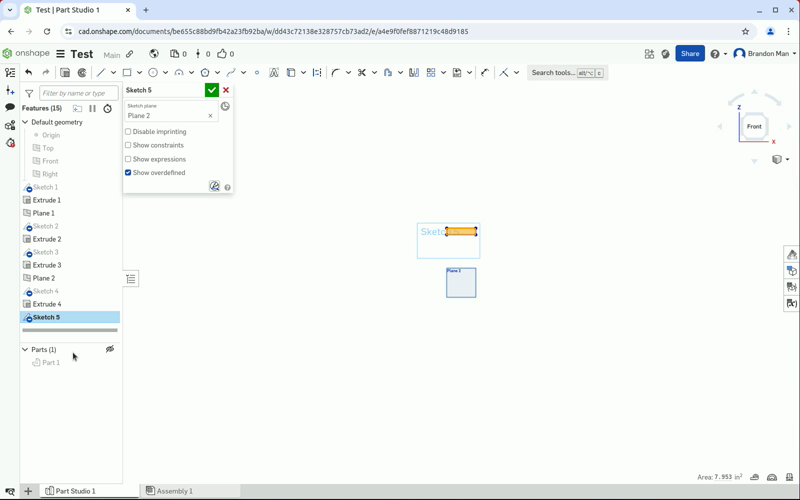
key(shift+e)
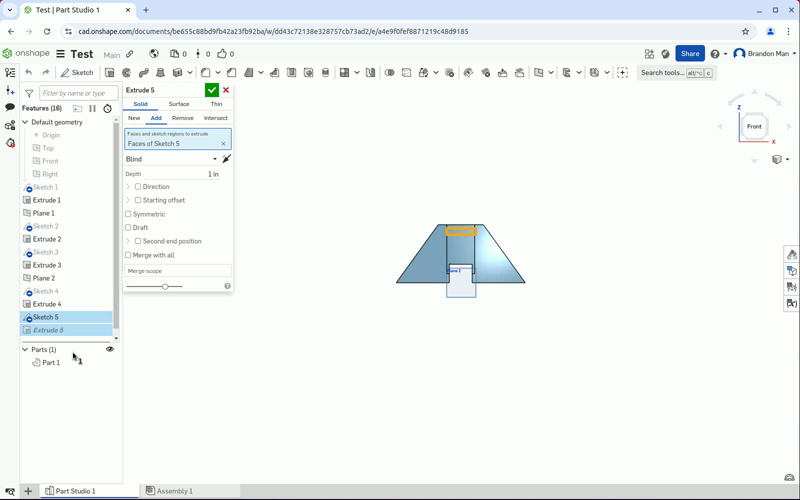
mouse_move(143, 106)
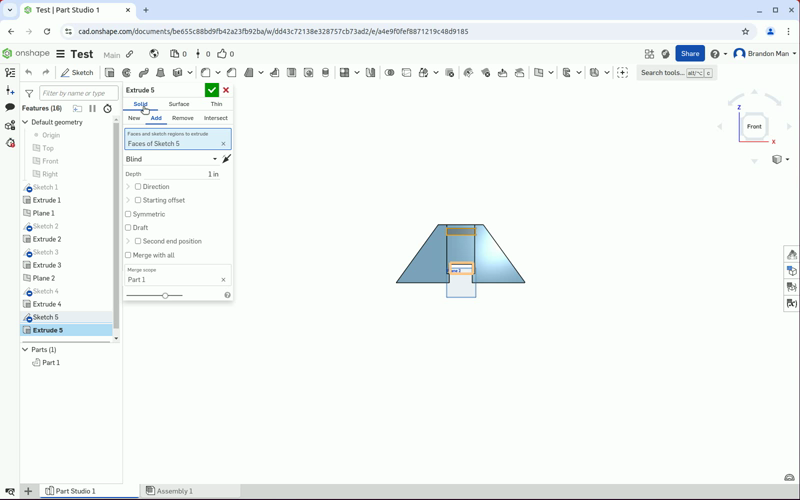
click(143, 106)
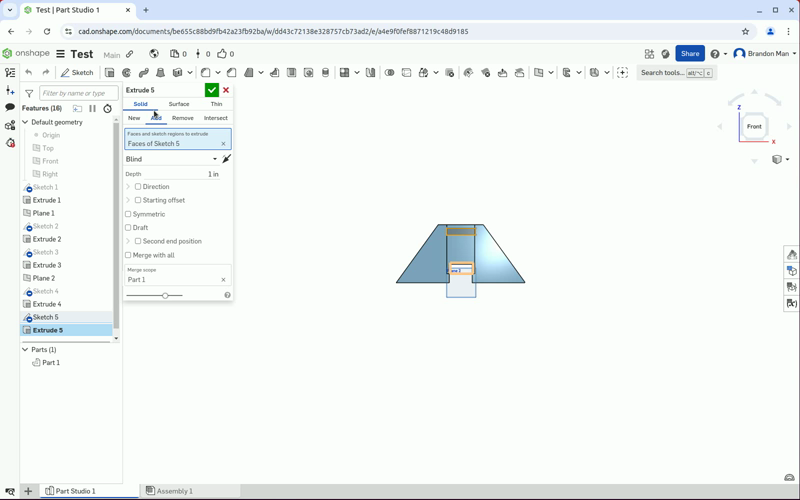
mouse_move(186, 120)
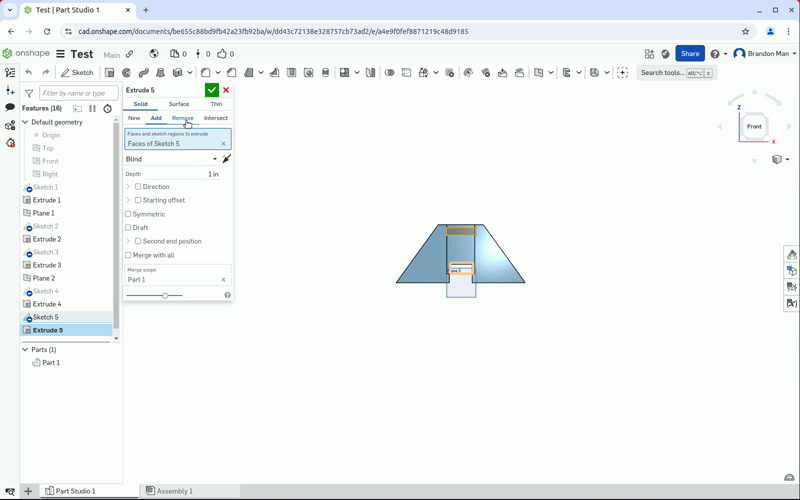
click(186, 120)
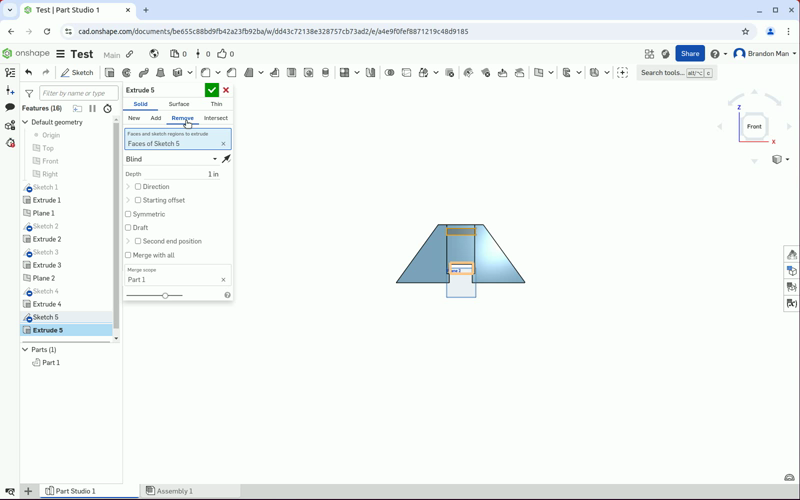
key(tab, 4)
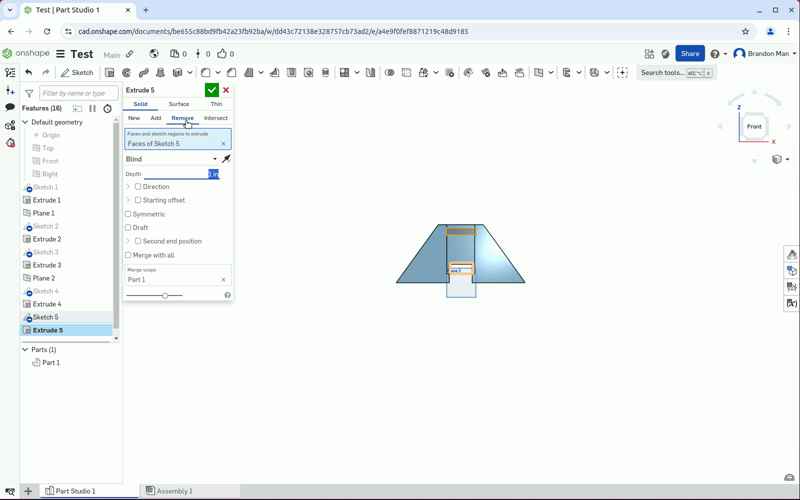
text(2.166)
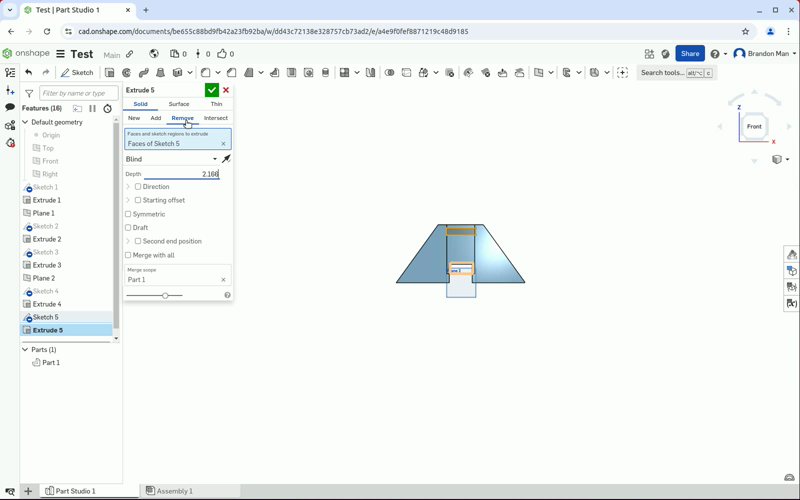
key(tab, 6)
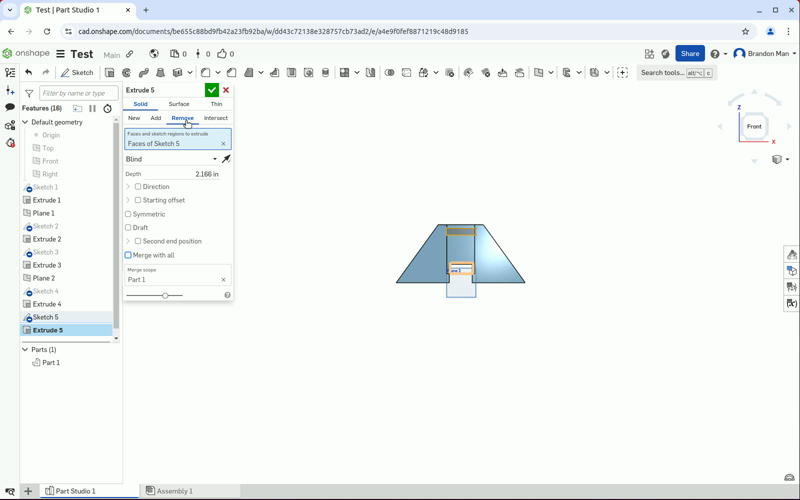
key(space)
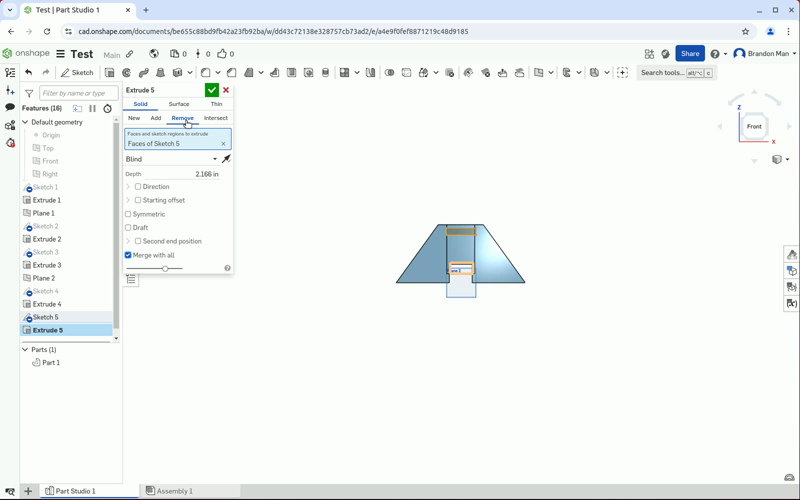
key(enter)
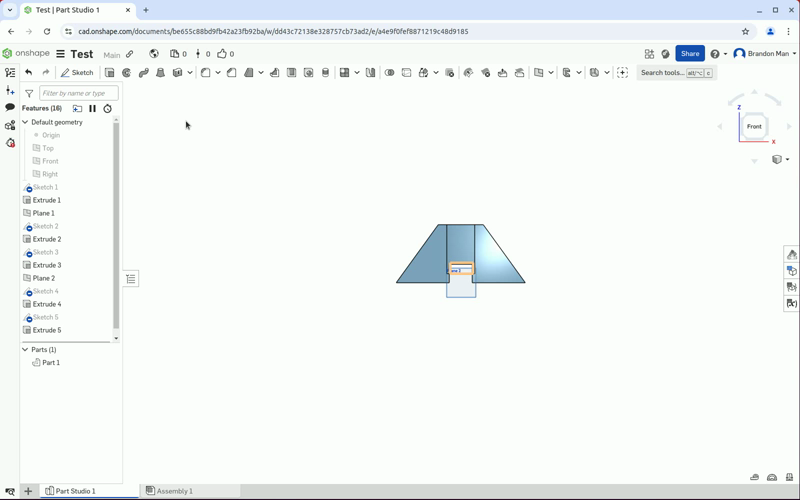
key(shift+h)
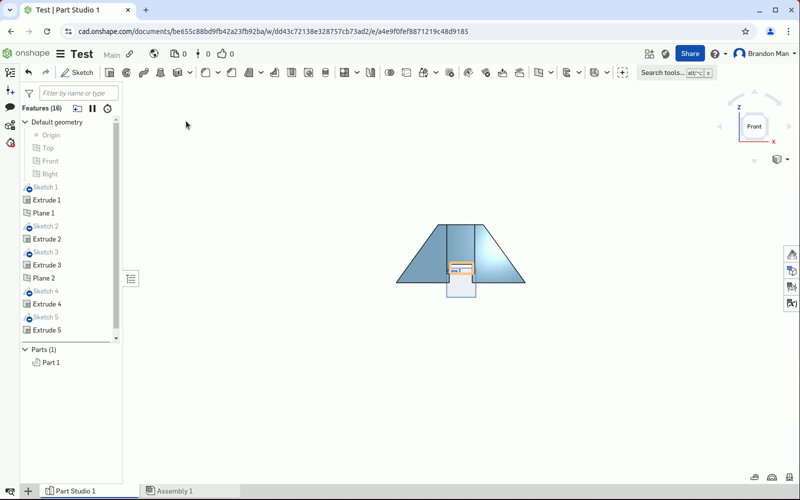
key(shift+h)
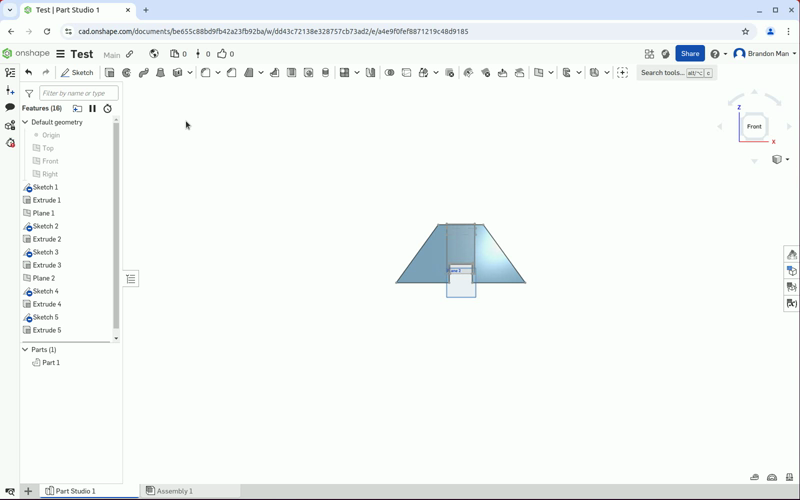
key(shift+7)
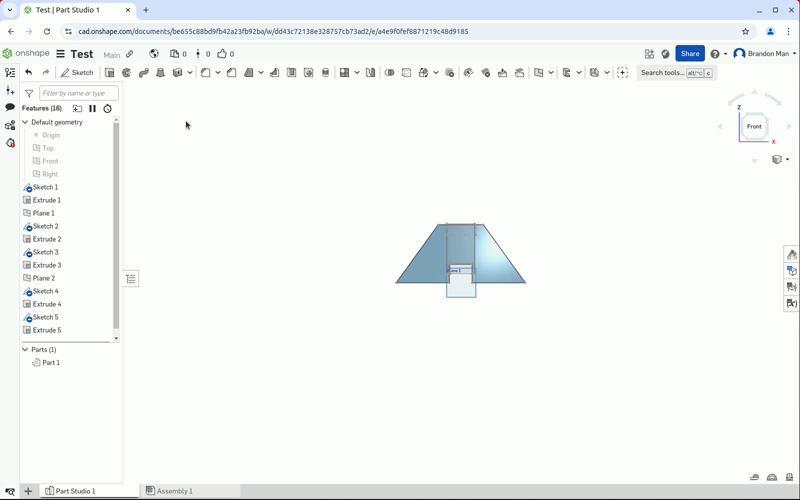
key(left, 2)
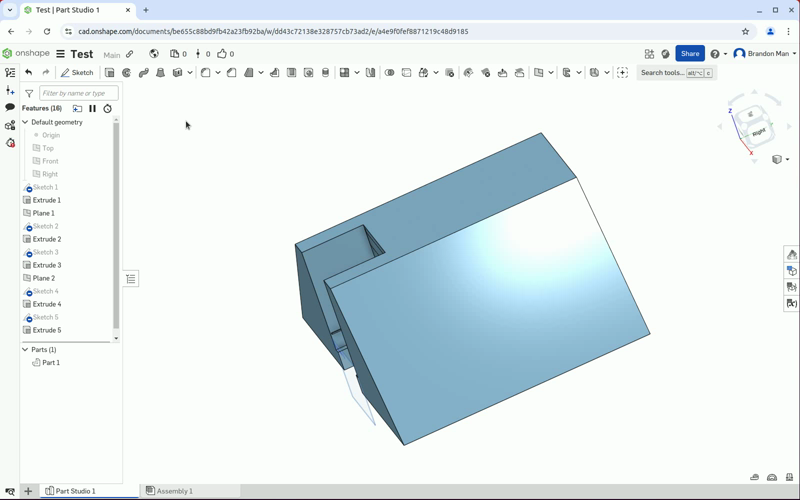
key(down, 2)
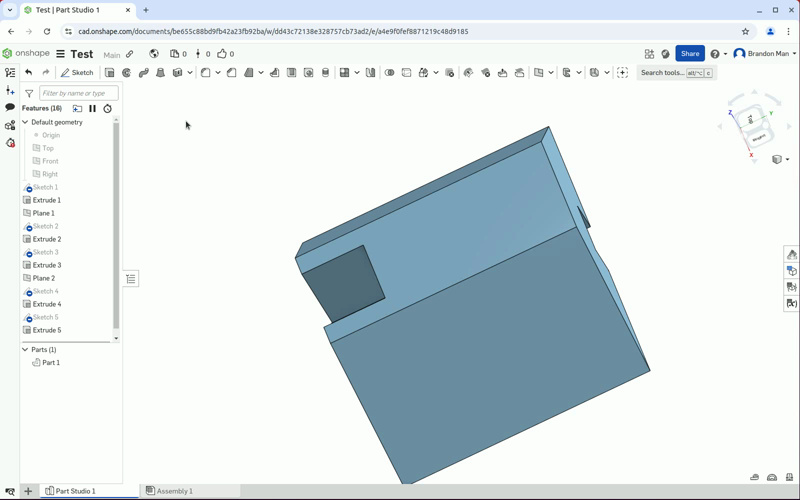
key(up, 2)
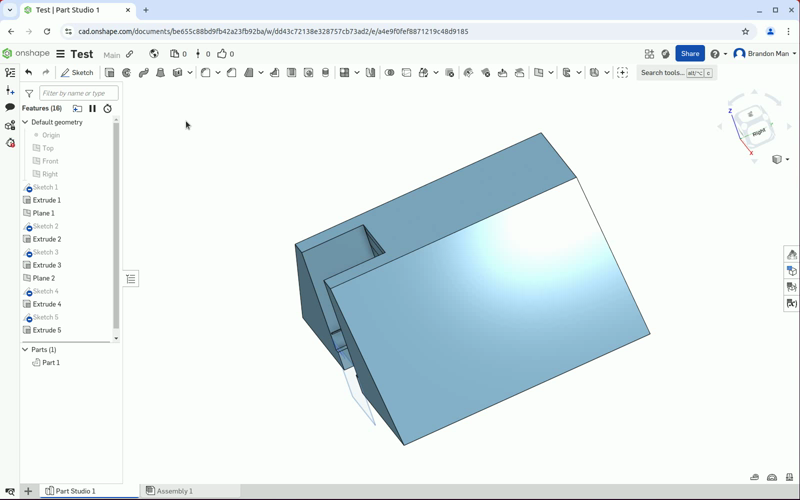
key(right, 2)
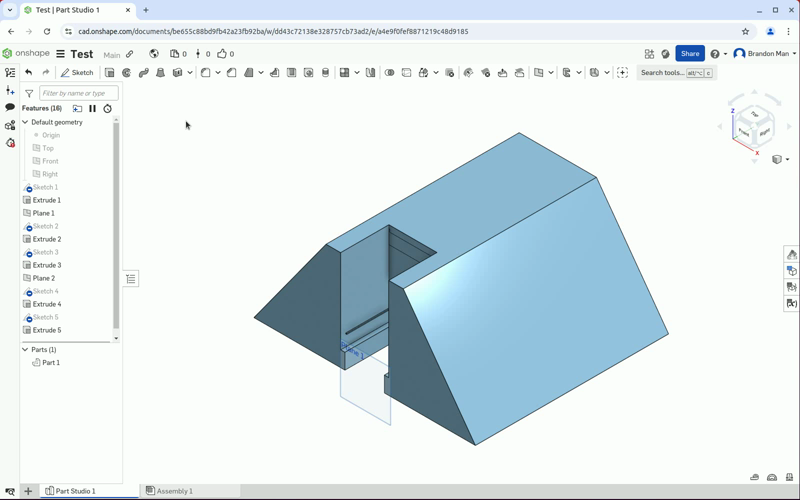
mouse_move(69, 189)
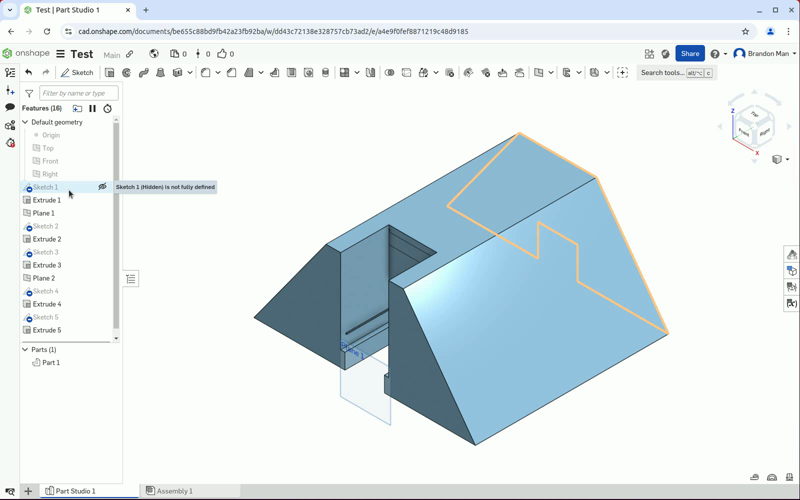
click(69, 189)